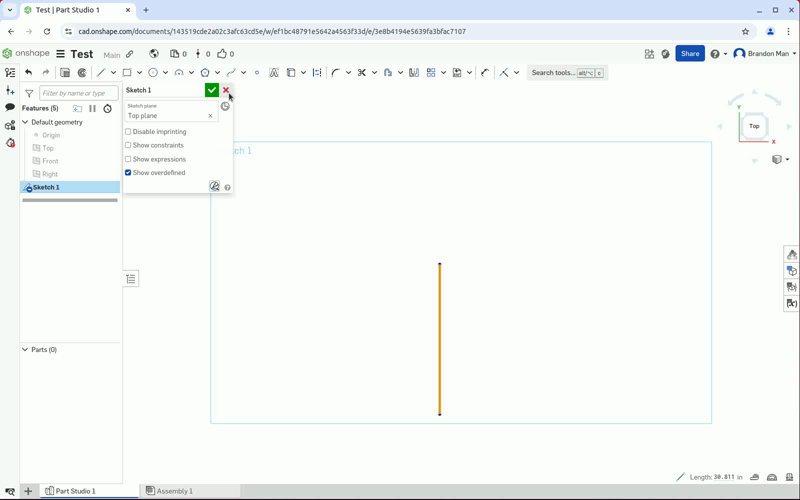
key(shift+h)
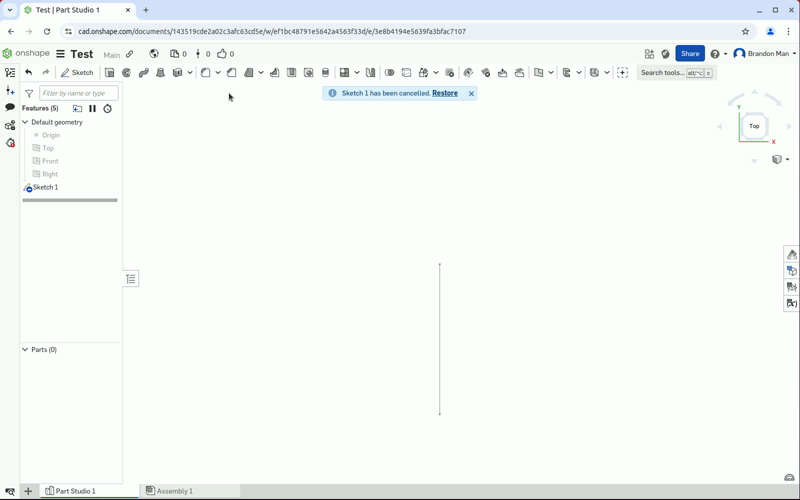
mouse_move(73, 352)
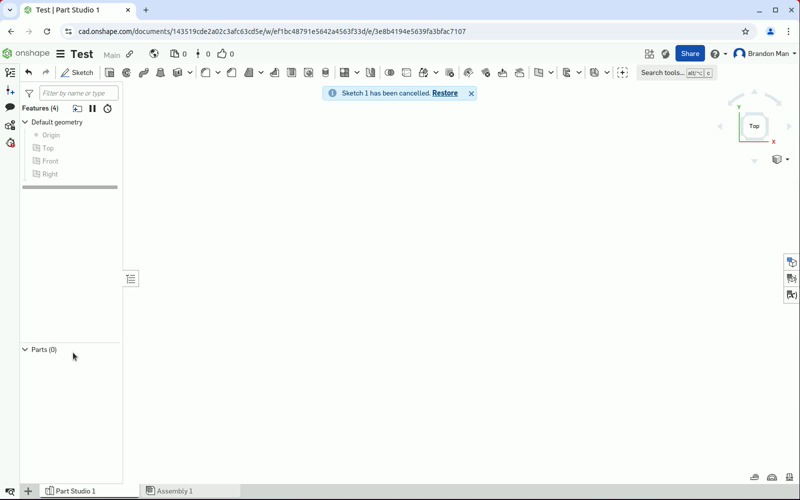
key(y)
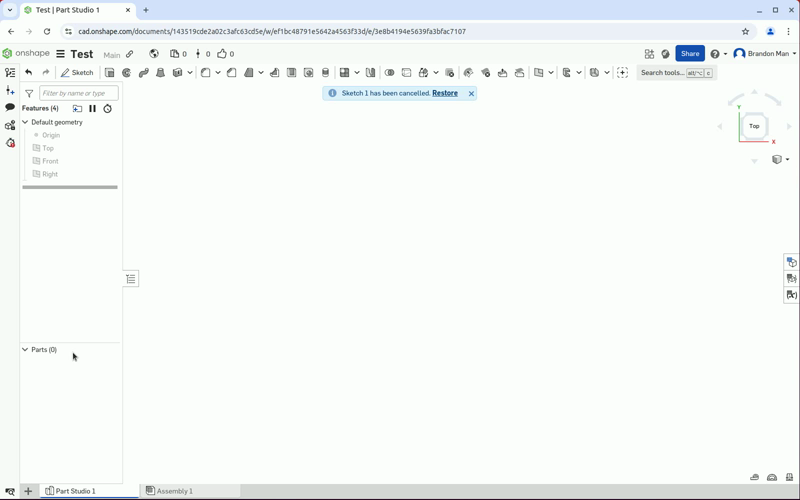
key(shift+p)
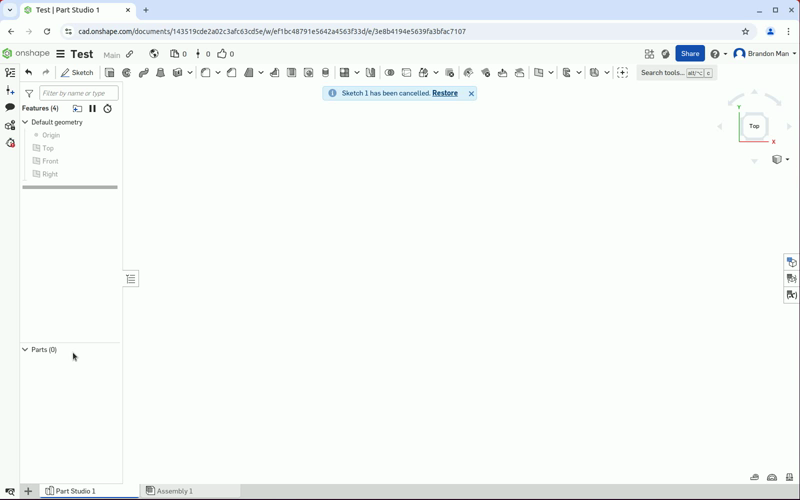
key(space)
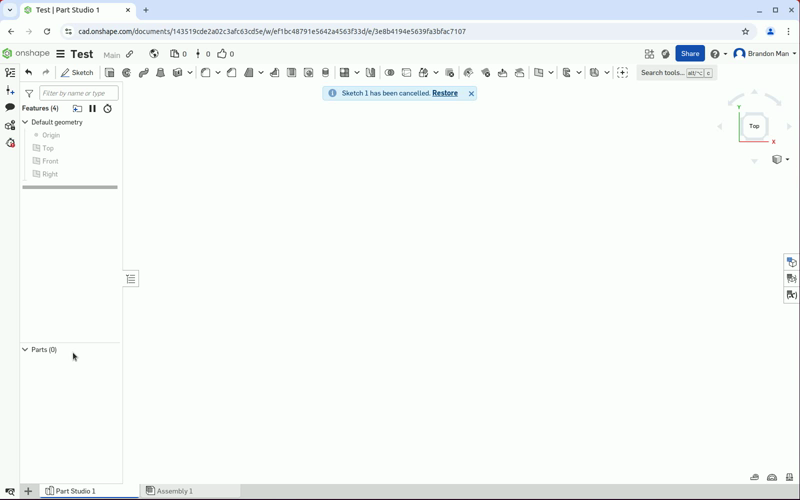
key_down(shift)
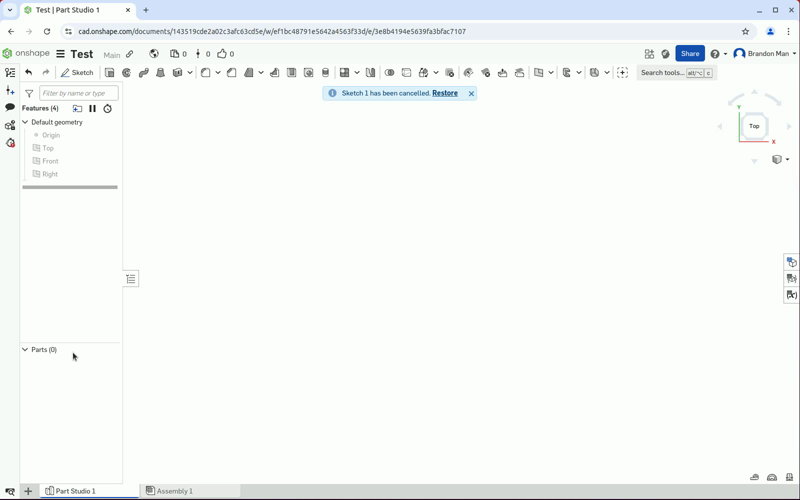
key(up)
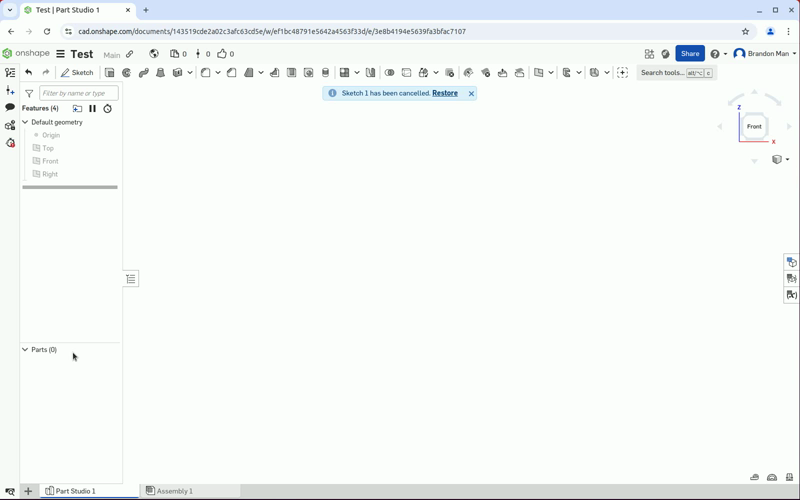
key_up(shift)
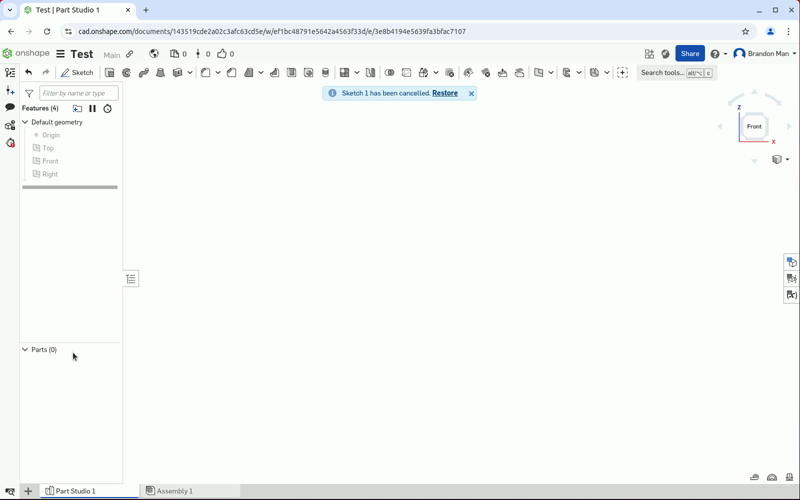
mouse_move(73, 352)
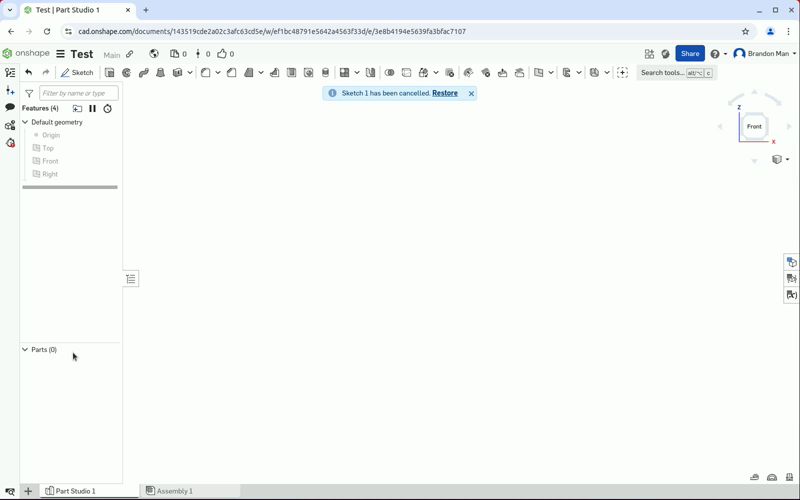
key(shift+y)
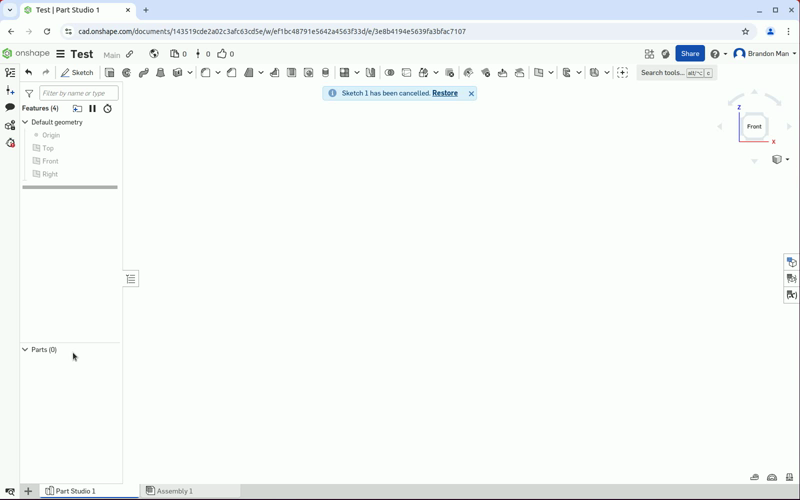
key(shift+s)
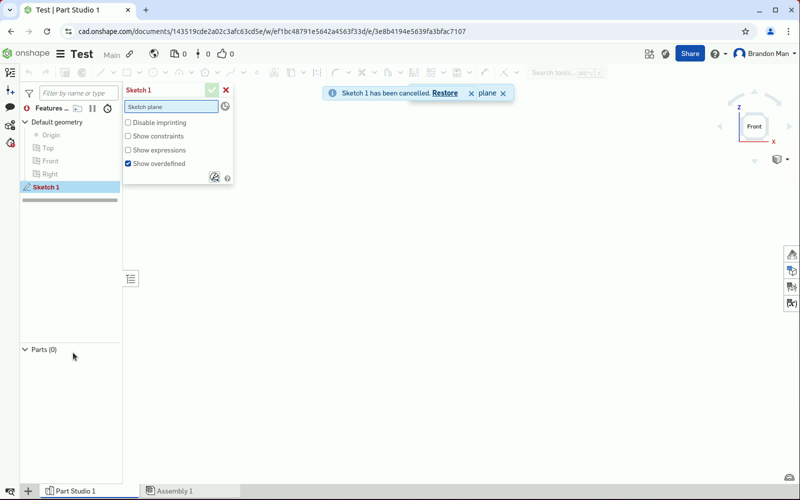
mouse_move(73, 163)
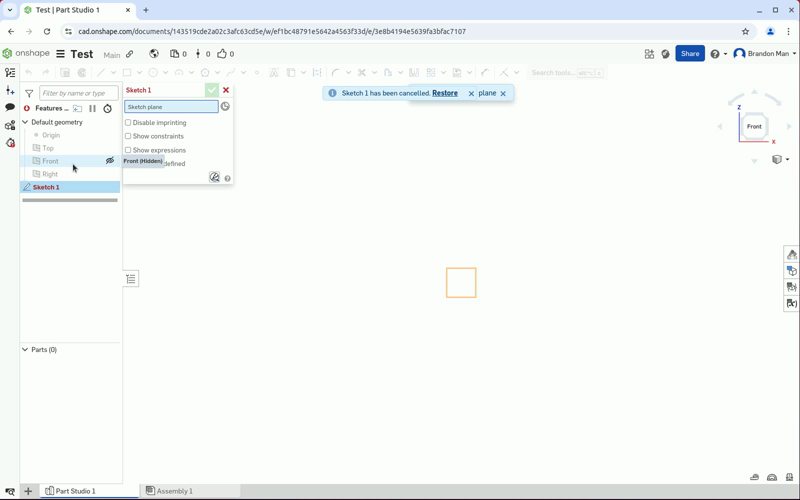
click(73, 163)
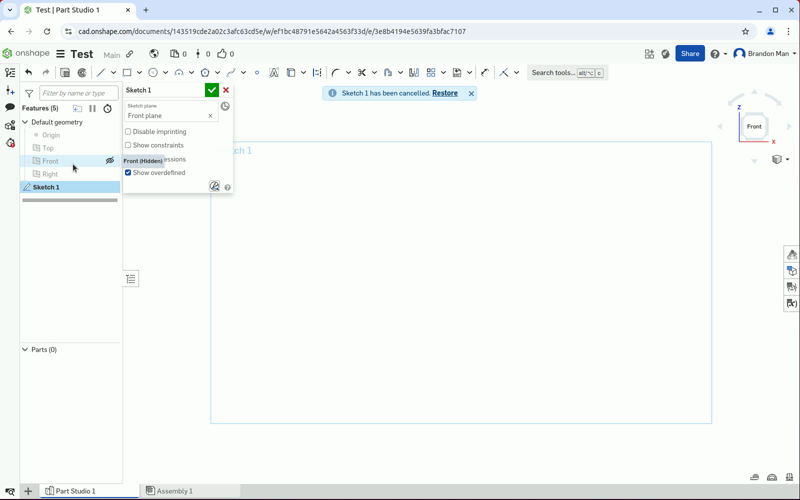
mouse_move(73, 352)
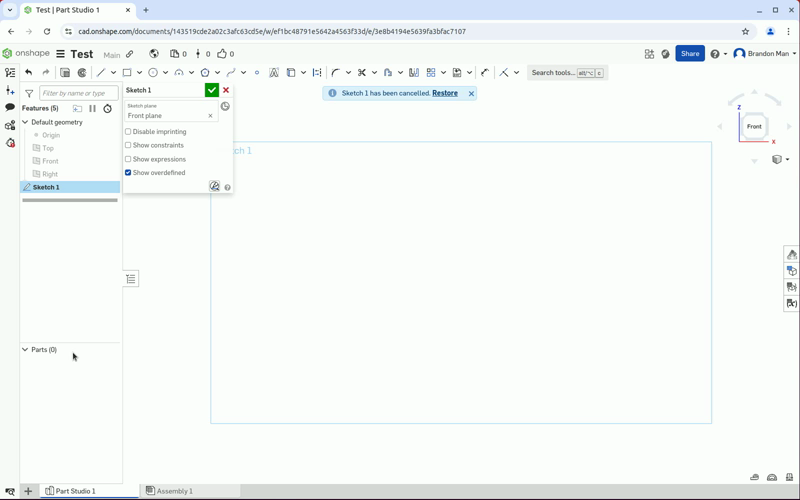
key(y)
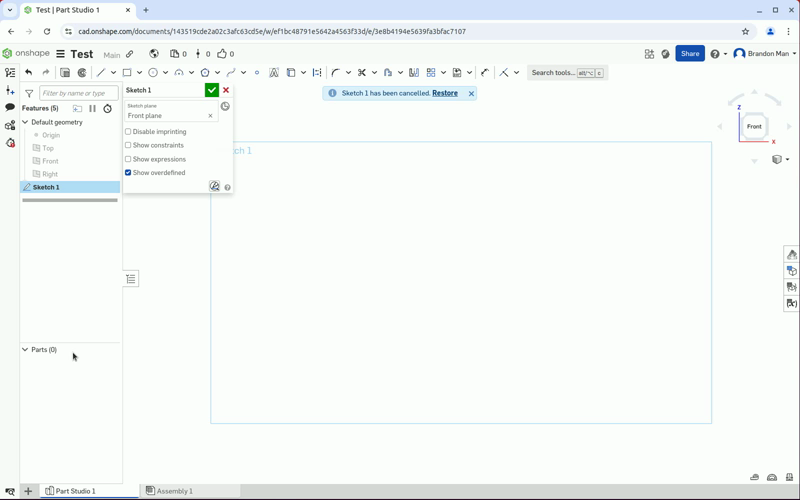
key(l)
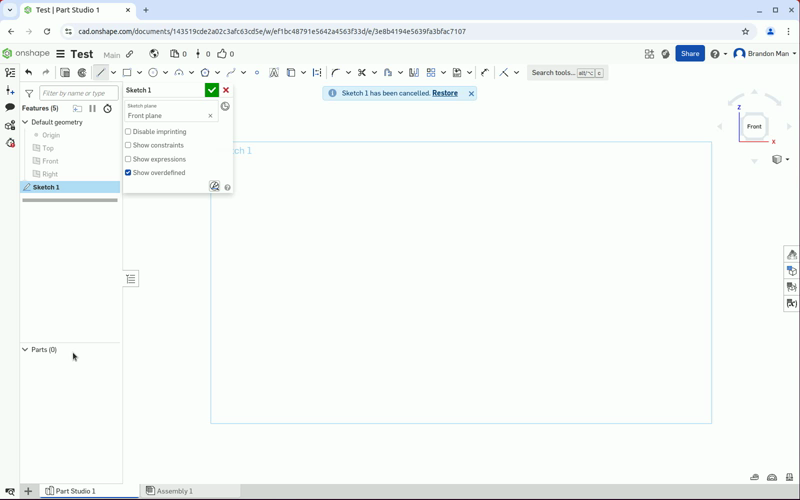
key_down(shift)
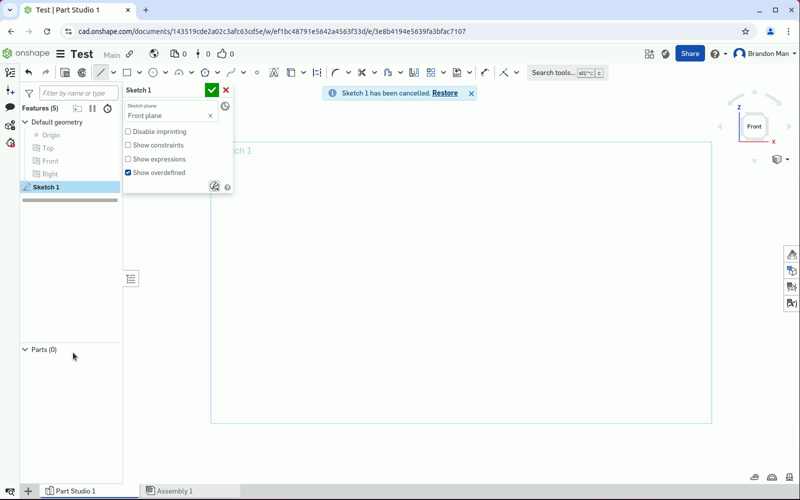
mouse_move(412, 249)
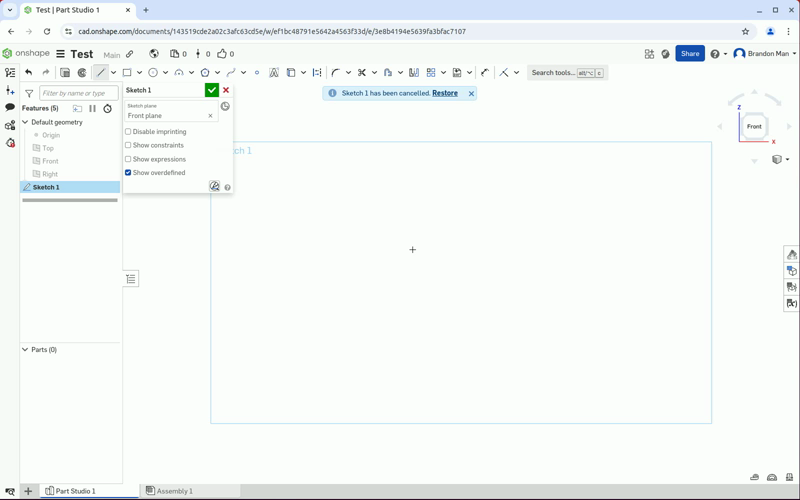
click(412, 249)
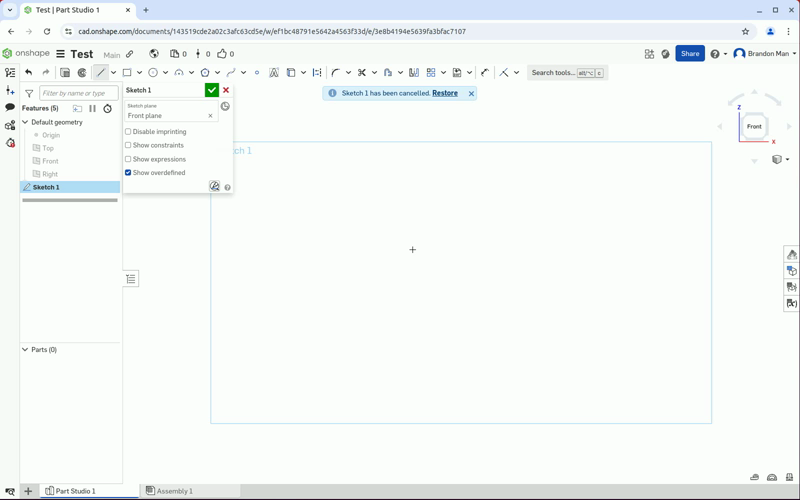
key_up(shift)
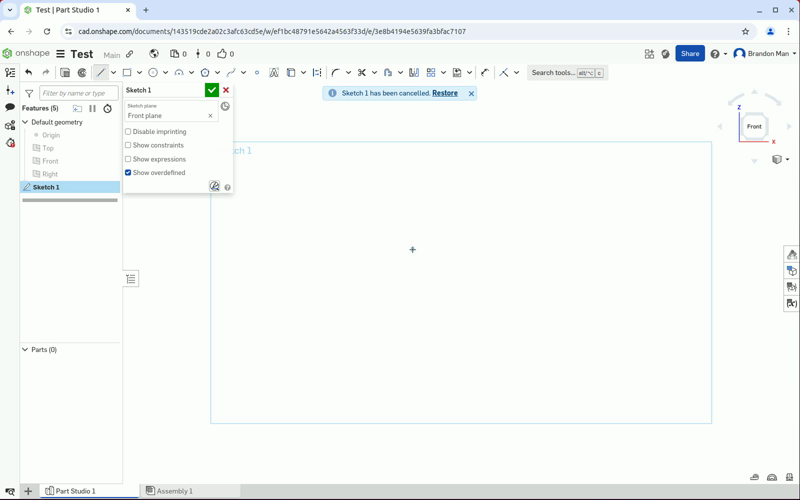
key_down(shift)
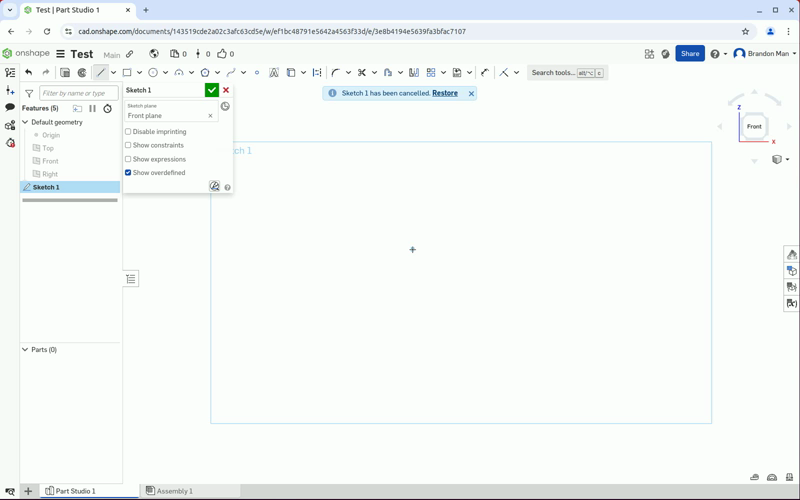
mouse_move(442, 249)
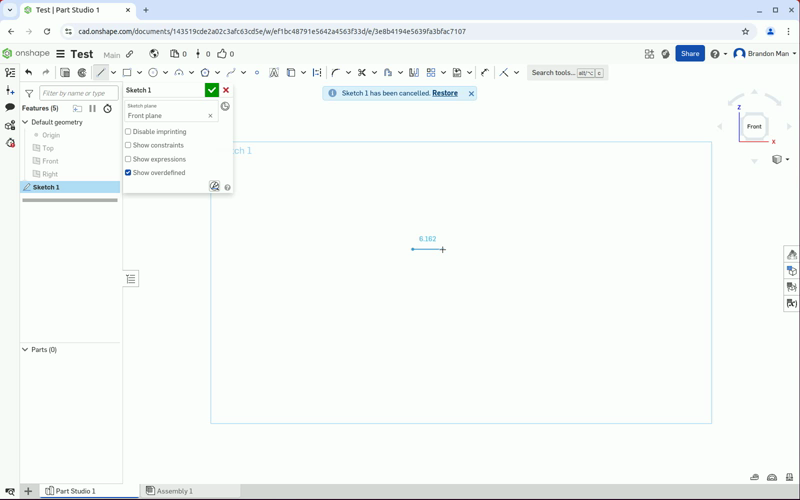
mouse_move(424, 281)
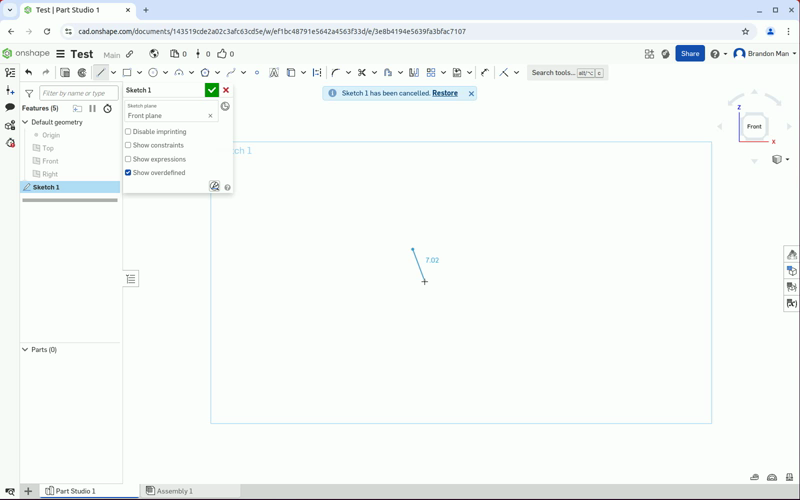
click(424, 281)
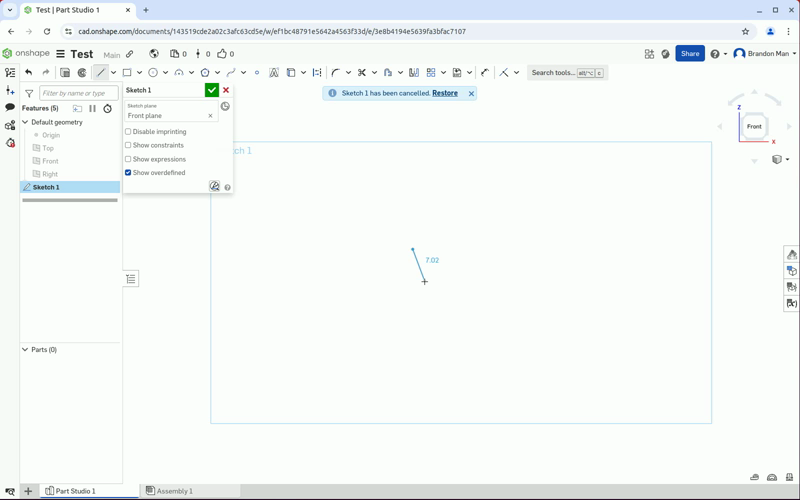
key_up(shift)
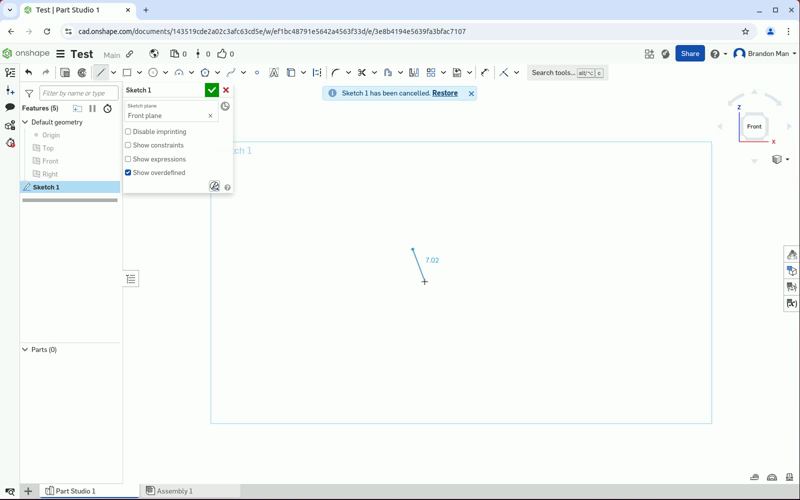
key_down(shift)
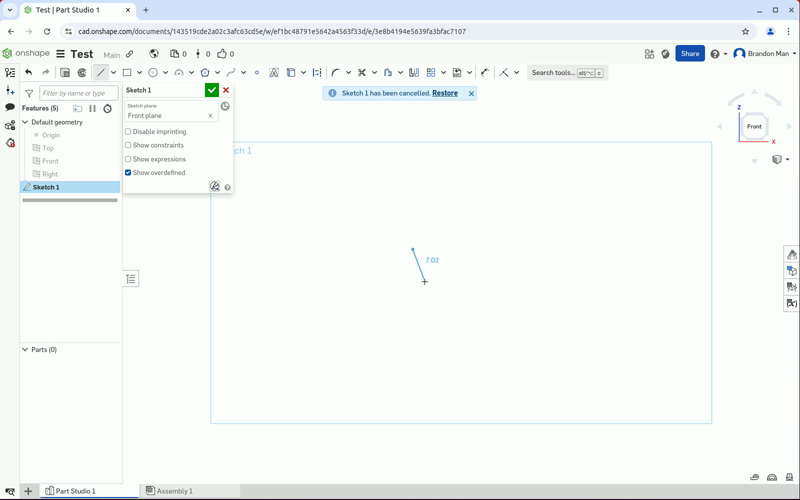
mouse_move(454, 281)
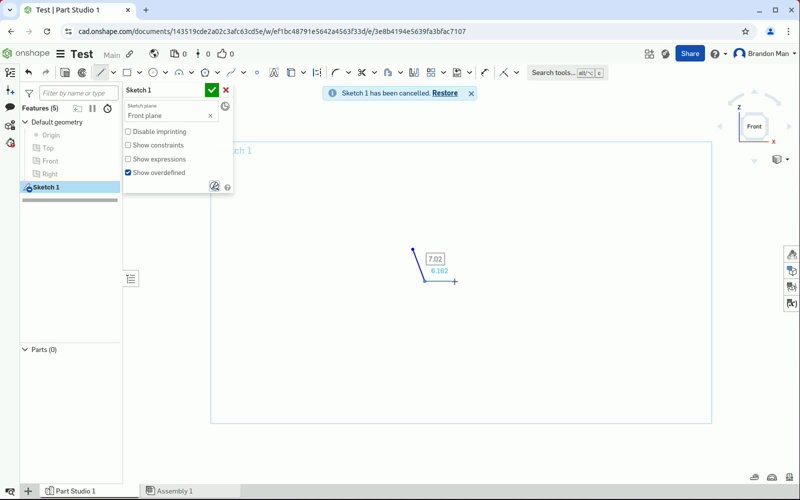
mouse_move(431, 278)
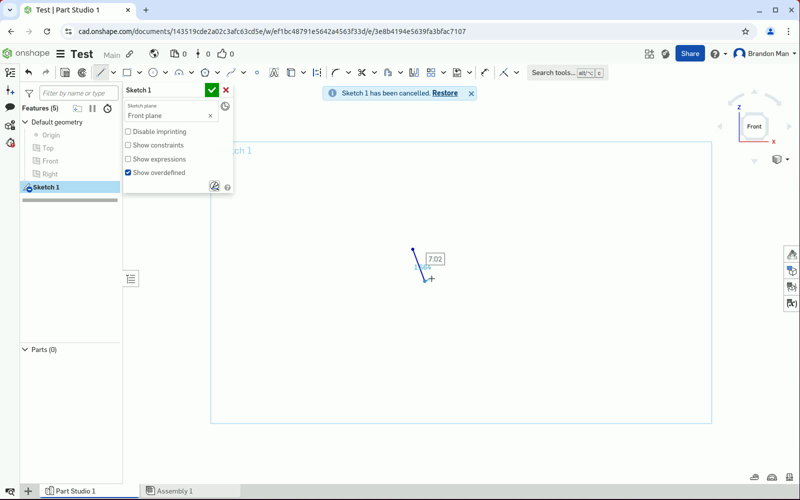
scroll(6)
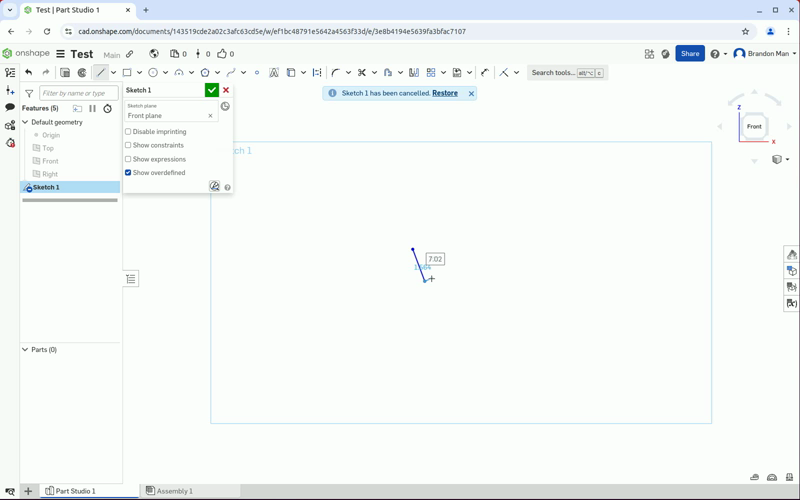
scroll(6)
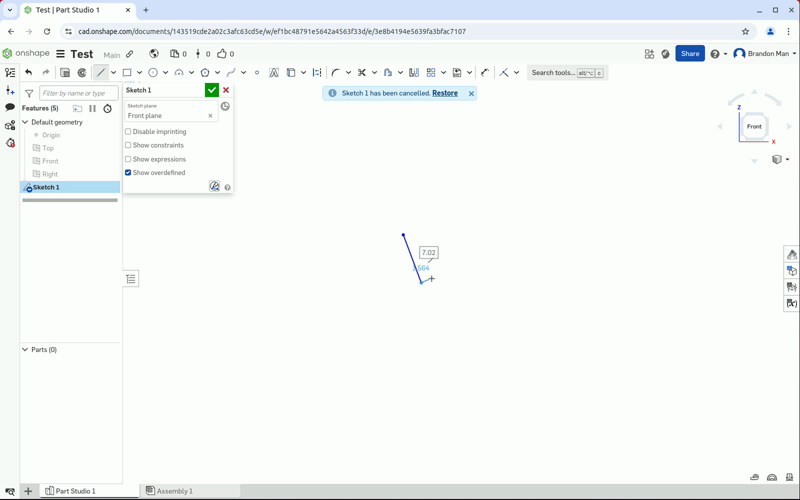
scroll(6)
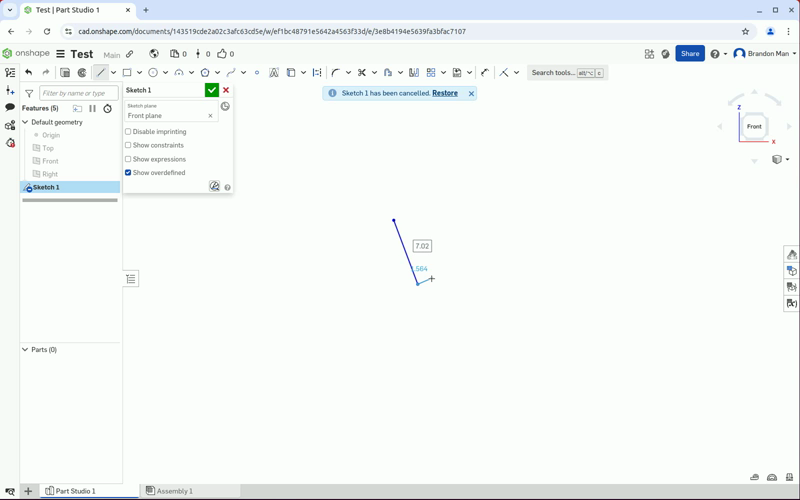
scroll(6)
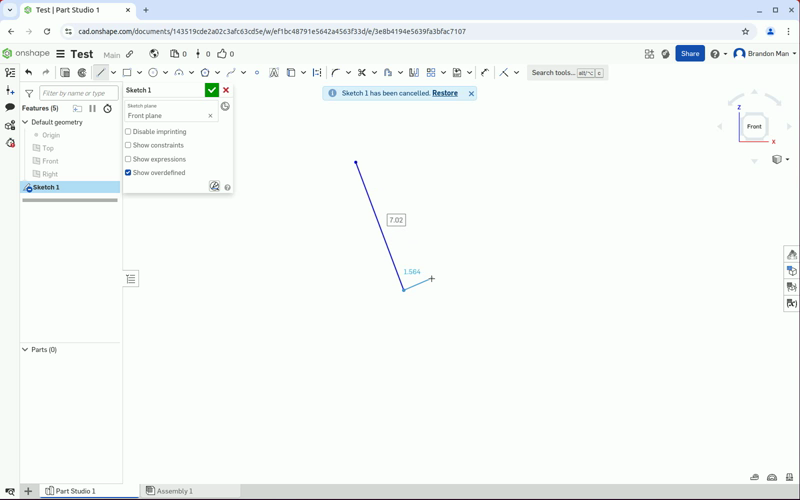
scroll(6)
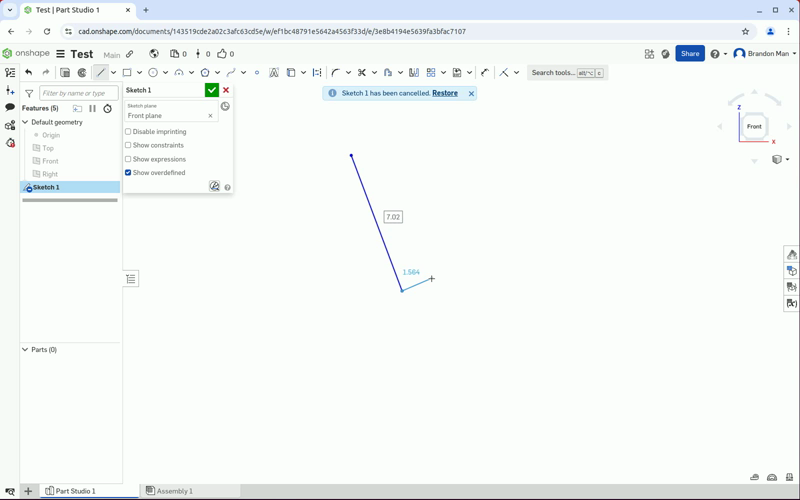
scroll(6)
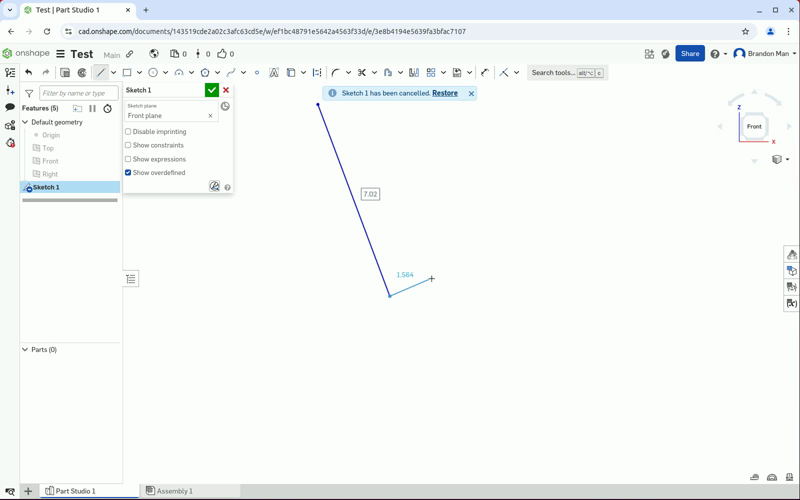
scroll(6)
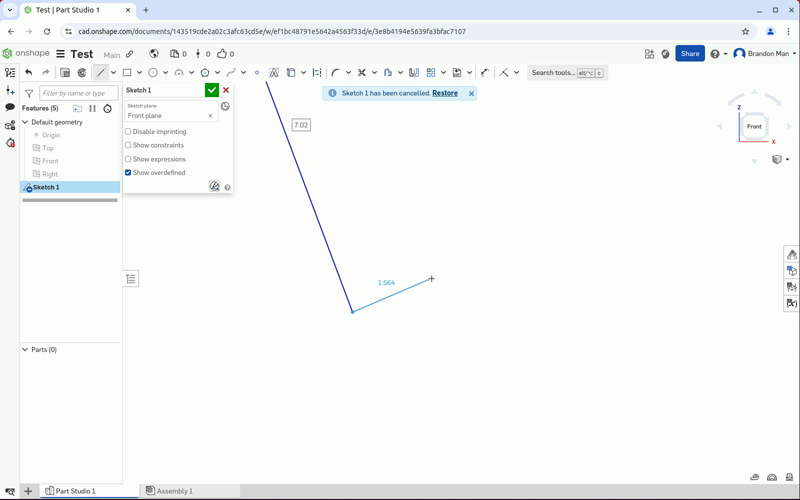
click(431, 278)
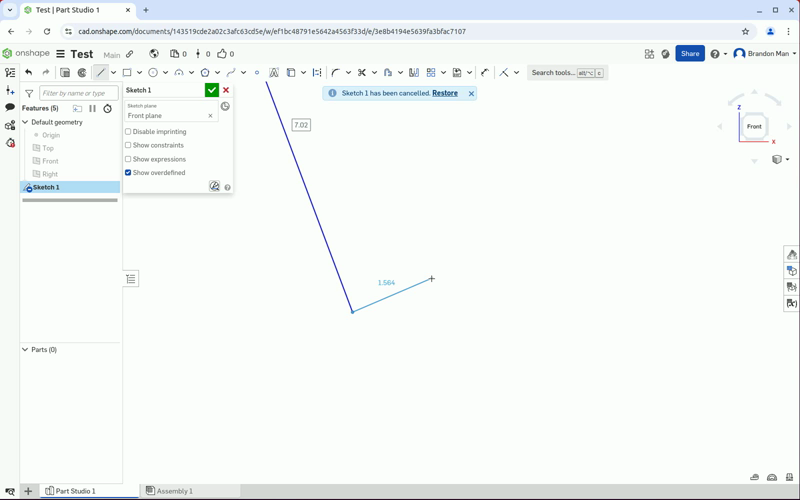
scroll(-6)
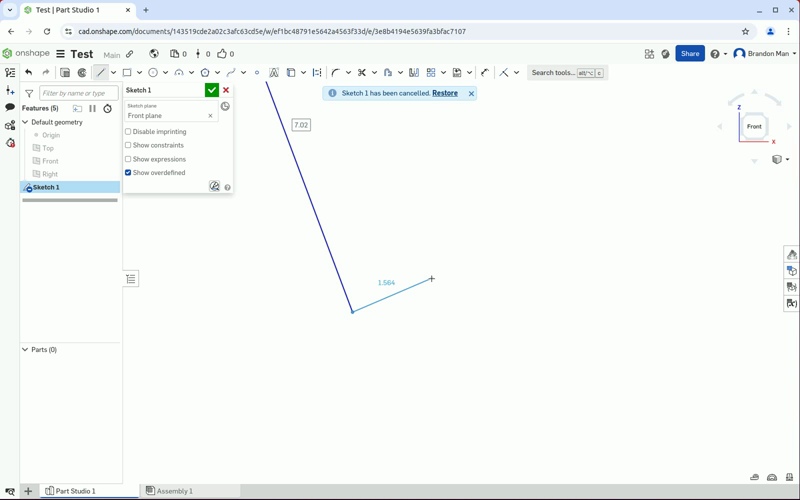
scroll(-6)
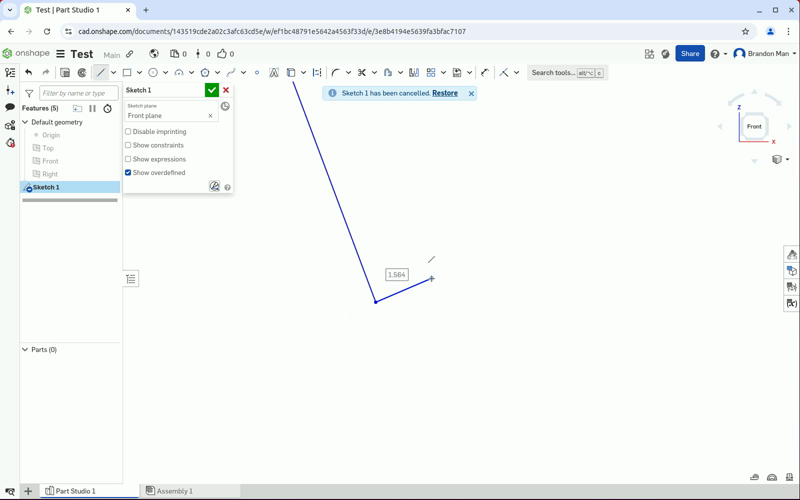
scroll(-6)
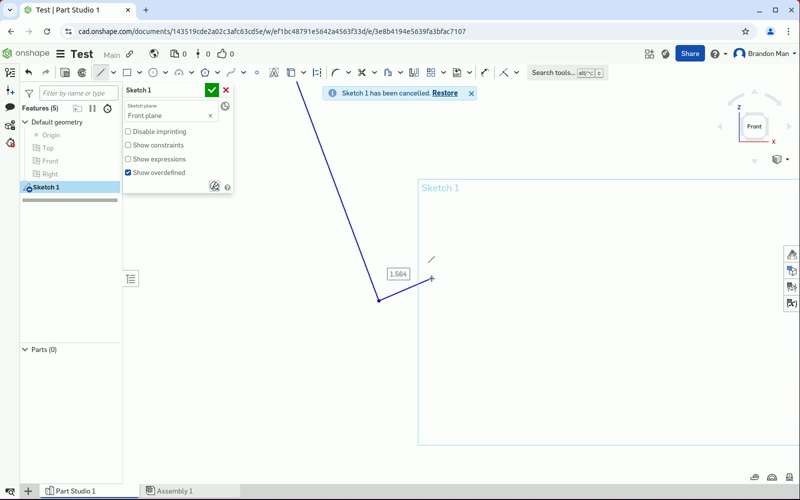
scroll(-6)
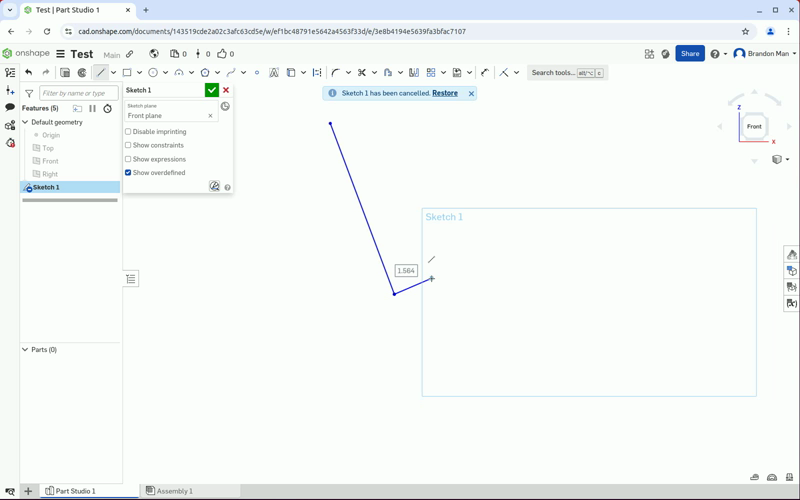
scroll(-6)
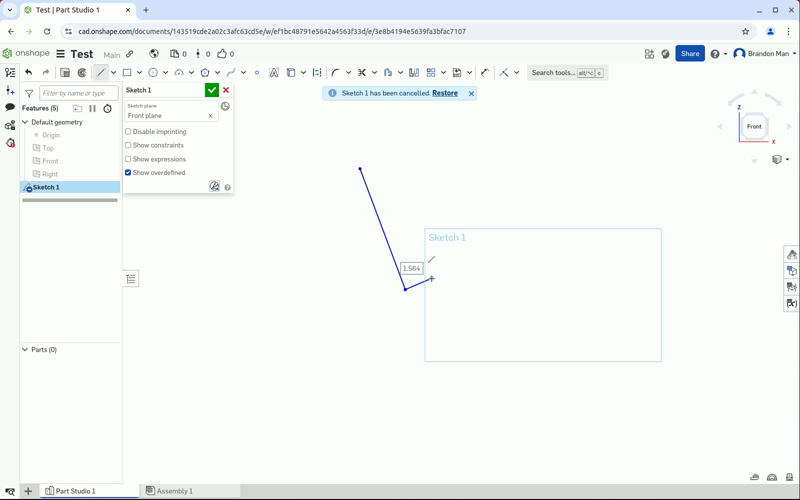
scroll(-6)
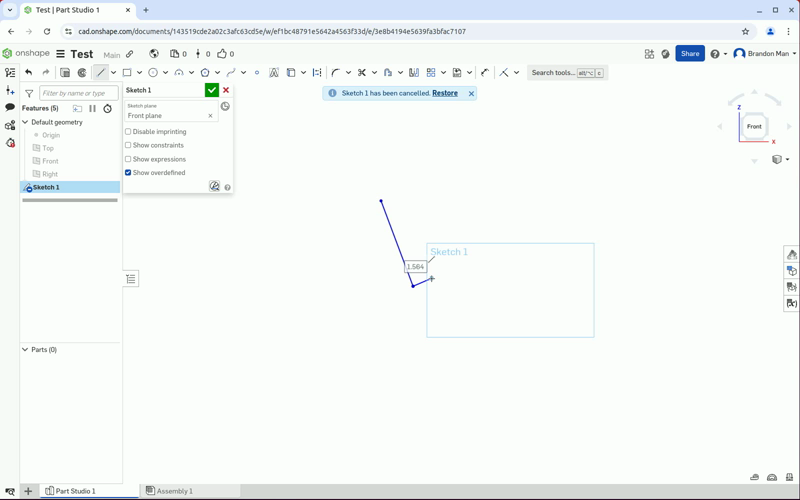
scroll(-6)
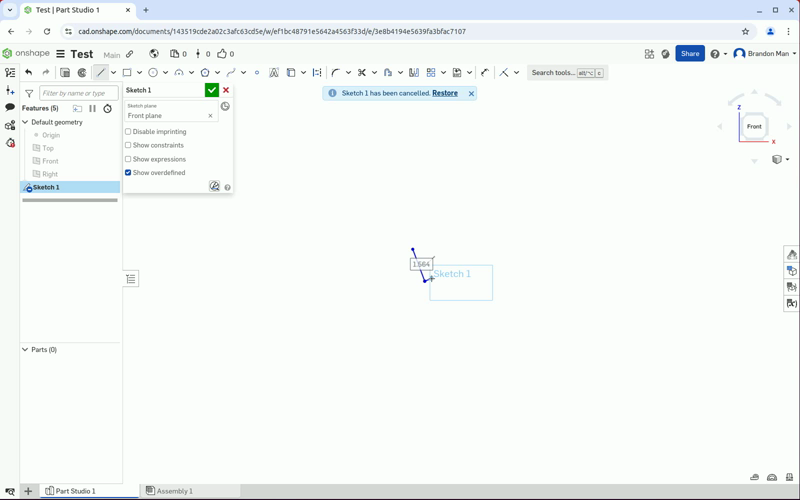
key_up(shift)
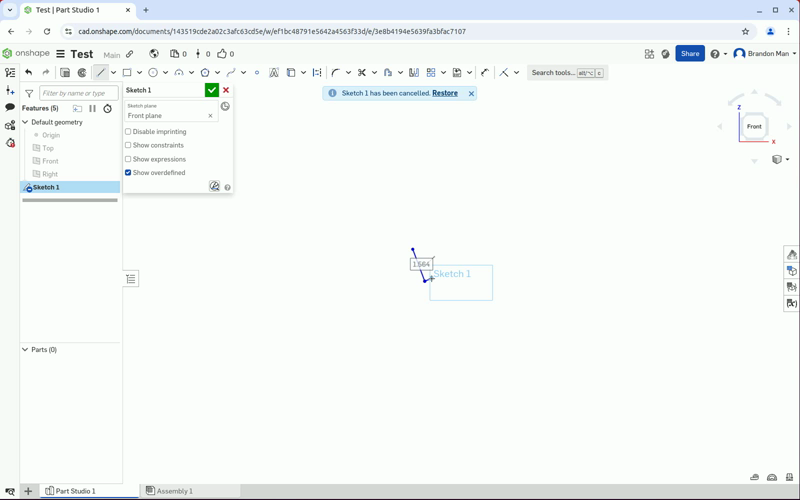
key(esc)
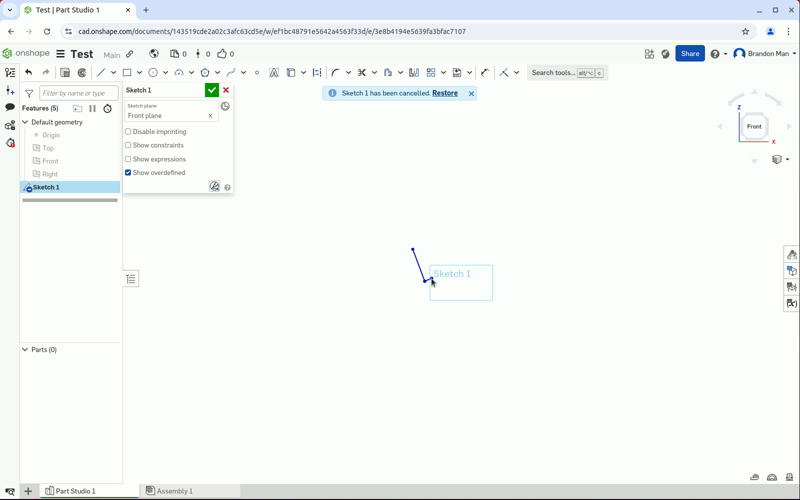
key(a)
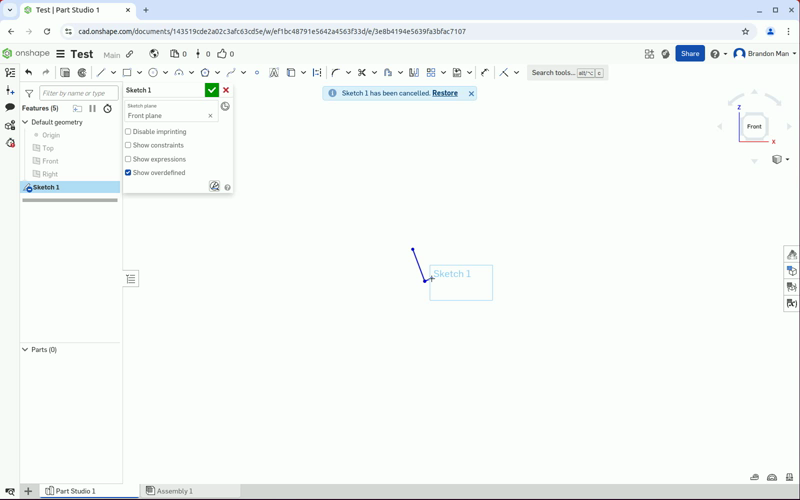
mouse_move(431, 278)
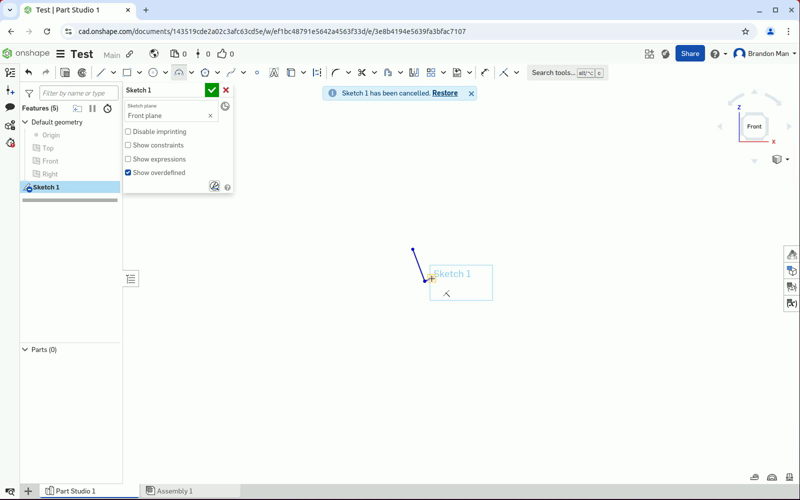
click(431, 278)
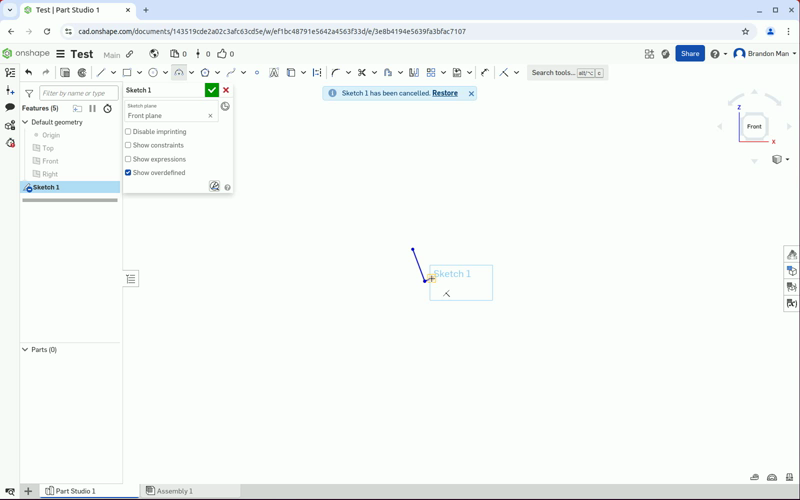
key_down(shift)
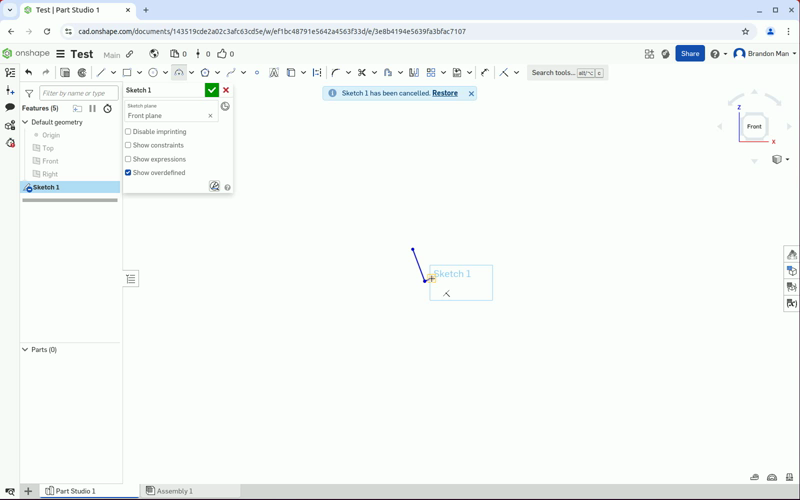
mouse_move(451, 252)
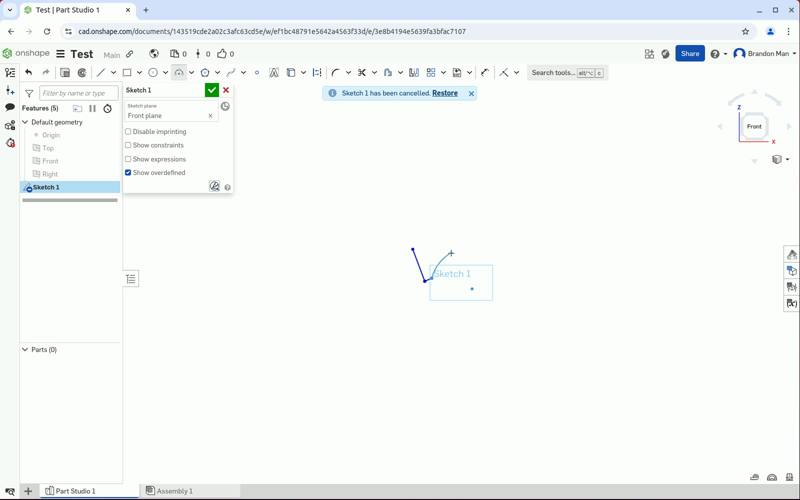
click(451, 252)
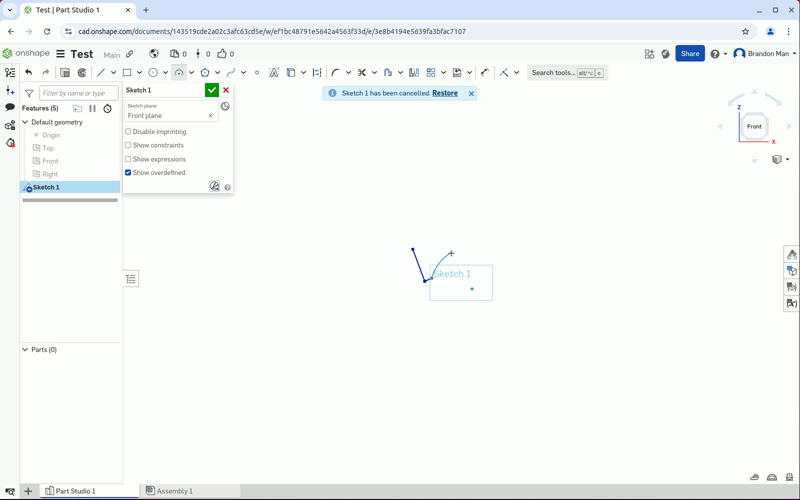
mouse_move(434, 260)
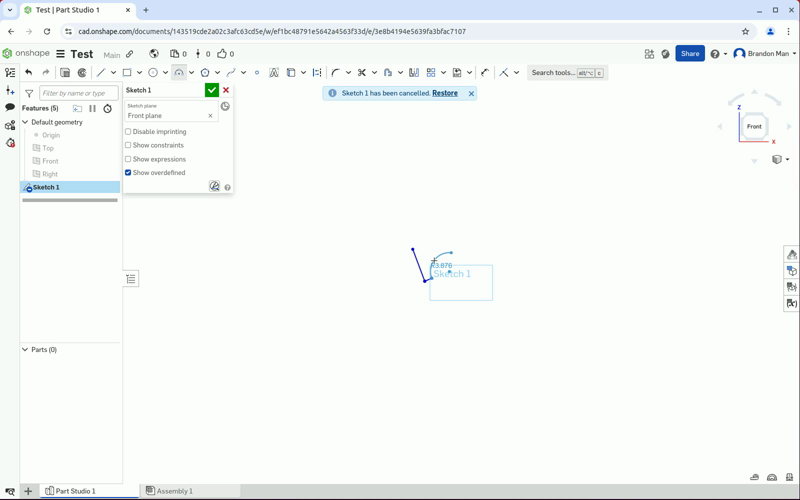
click(434, 260)
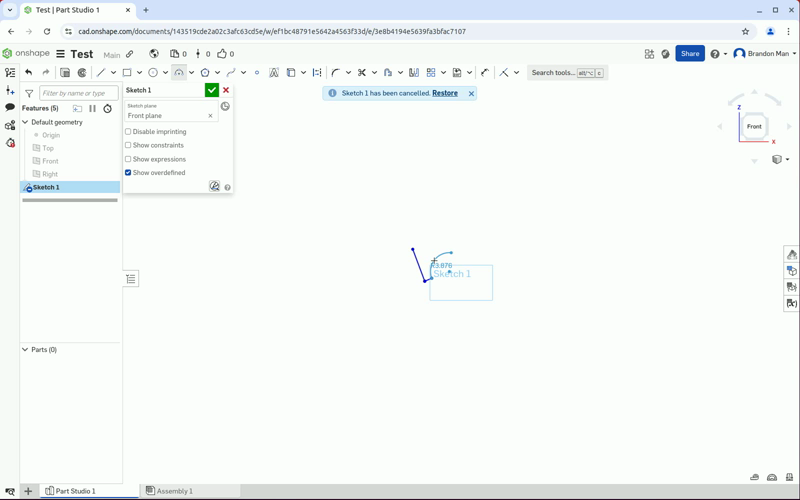
key_up(shift)
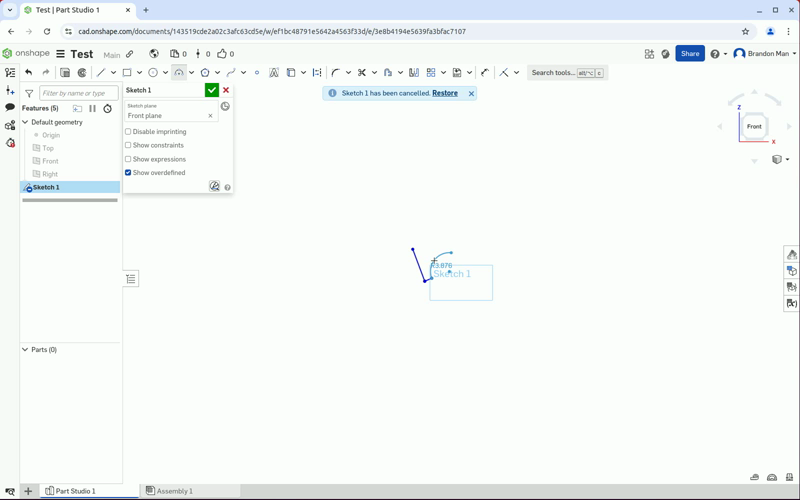
key(esc)
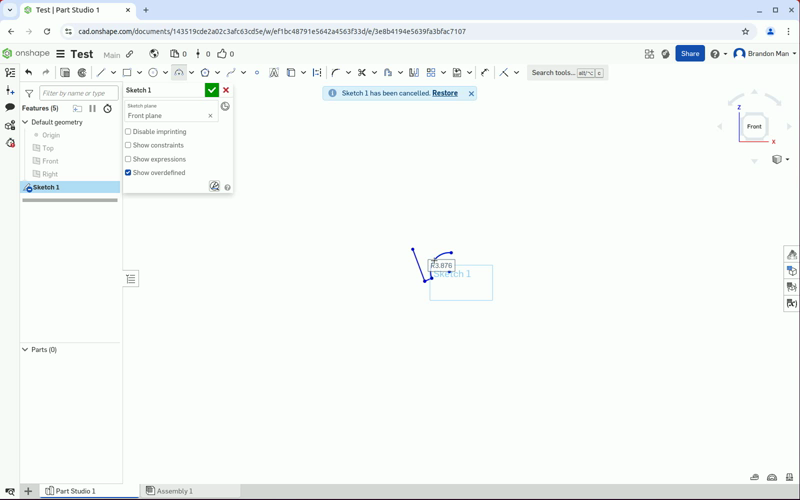
key(l)
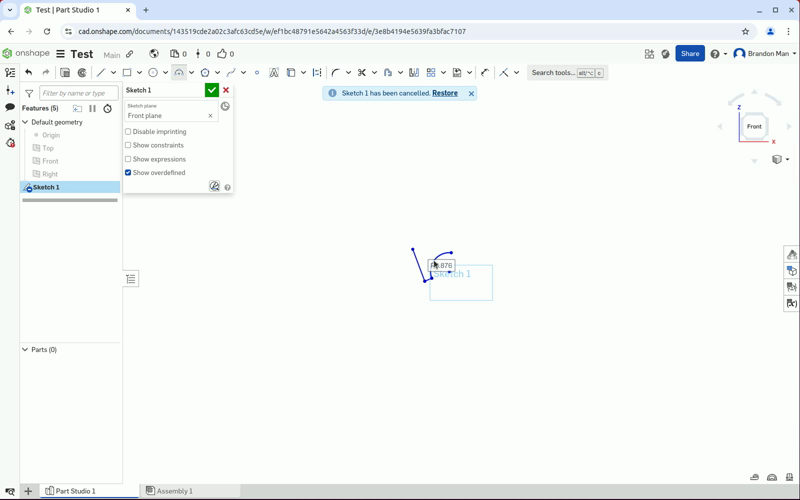
mouse_move(451, 252)
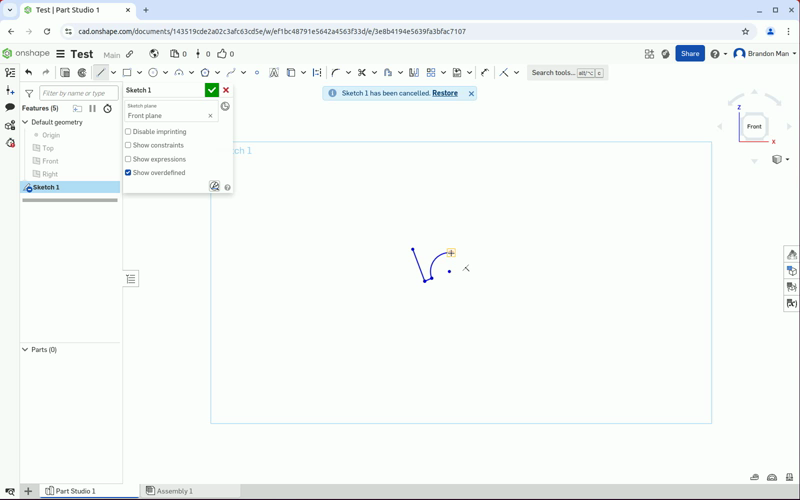
click(451, 252)
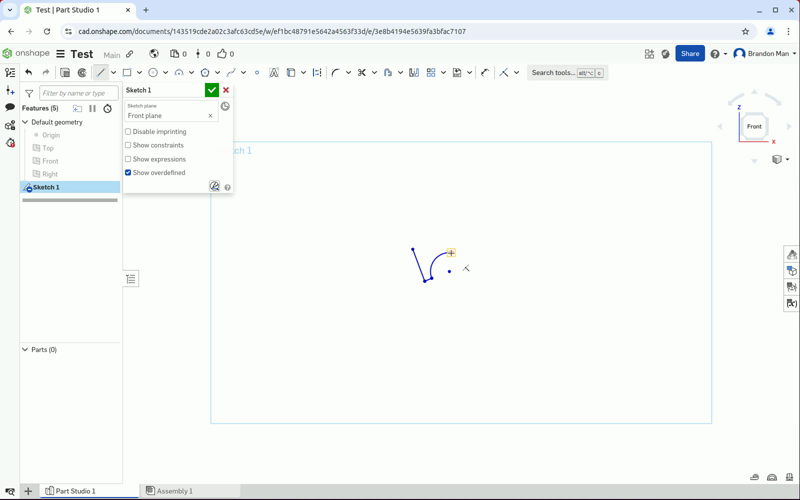
key_down(shift)
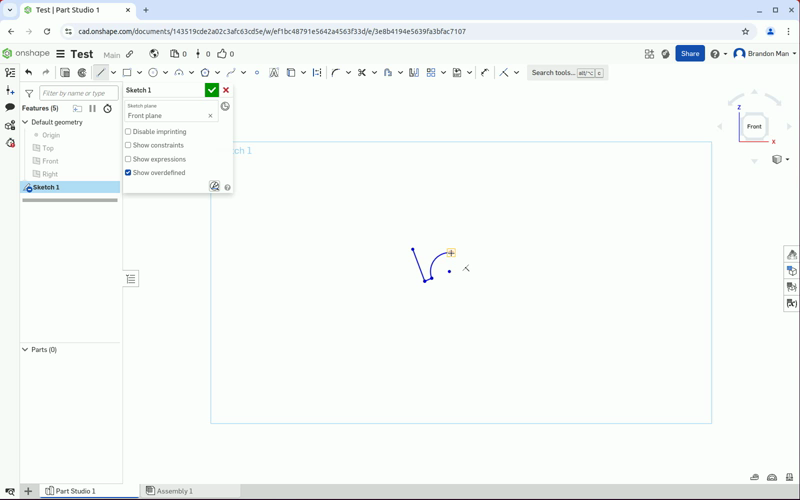
mouse_move(481, 252)
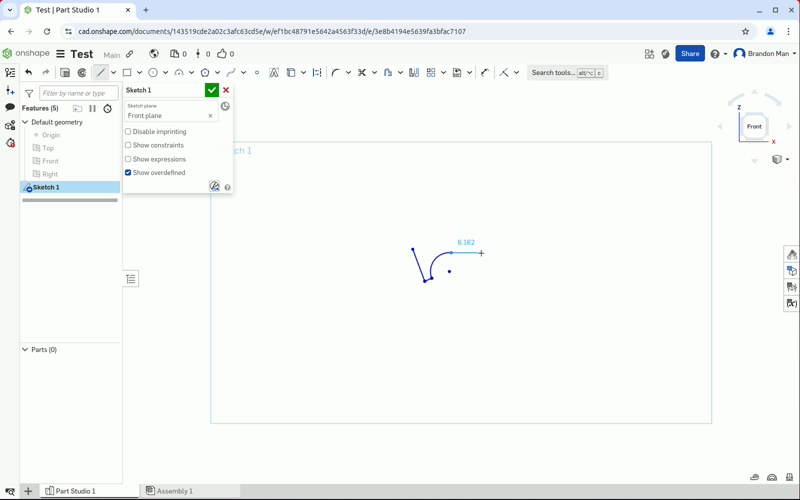
mouse_move(444, 236)
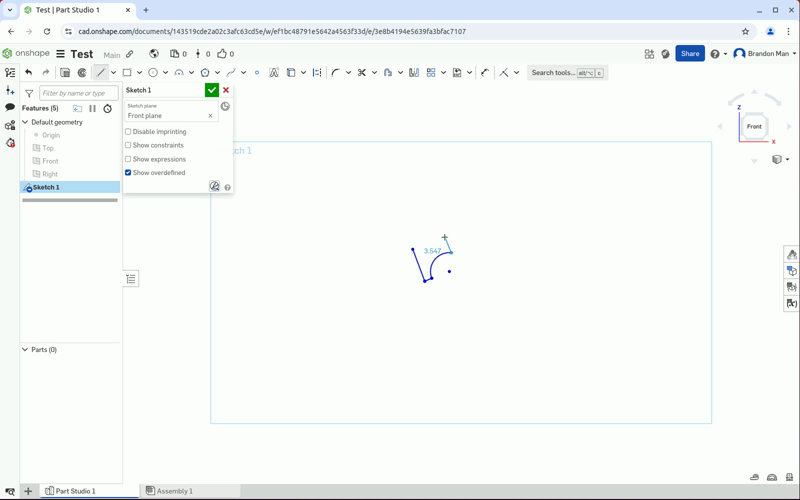
click(444, 236)
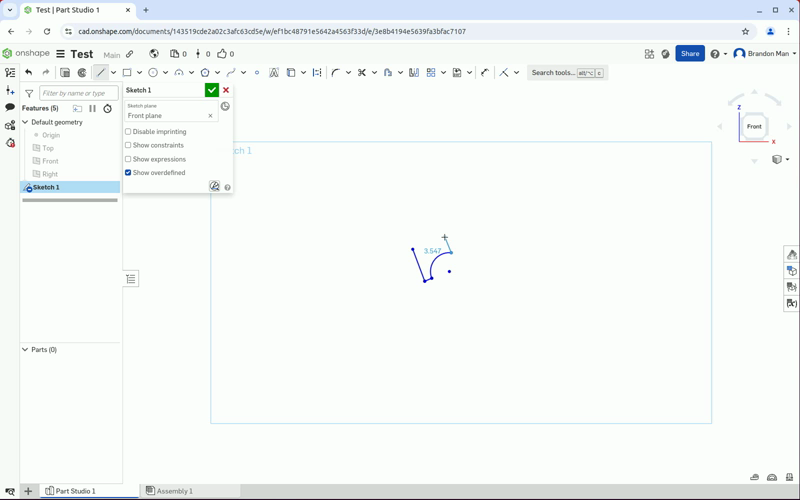
key_up(shift)
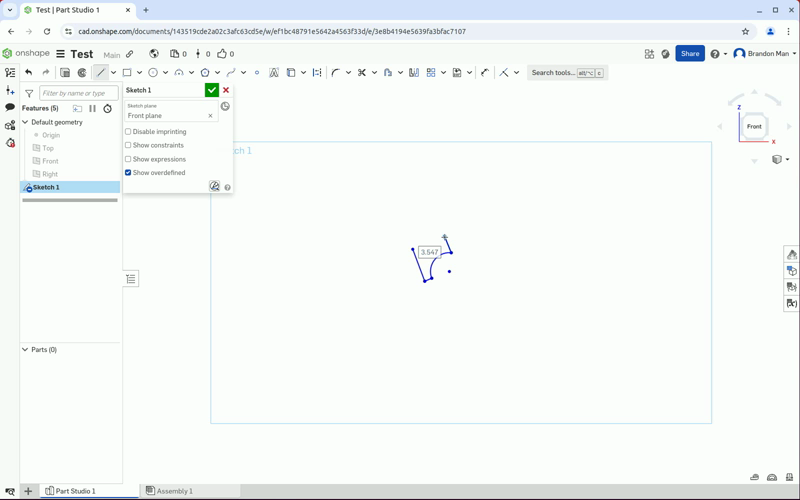
mouse_move(474, 236)
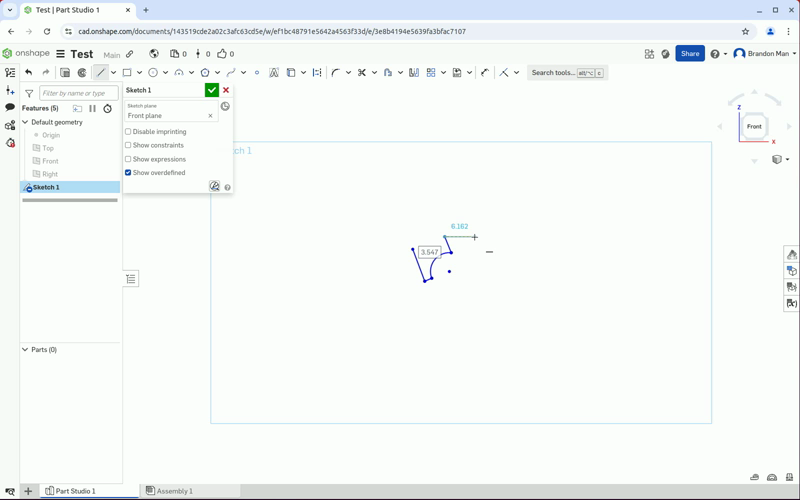
key_down(shift)
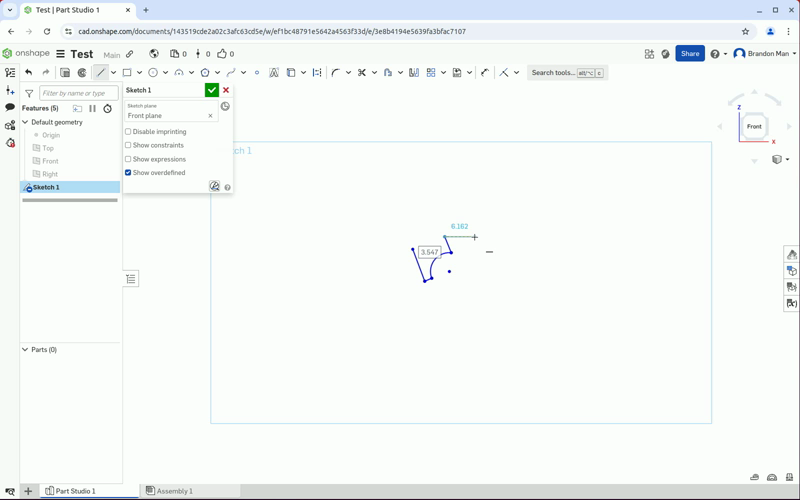
mouse_move(412, 249)
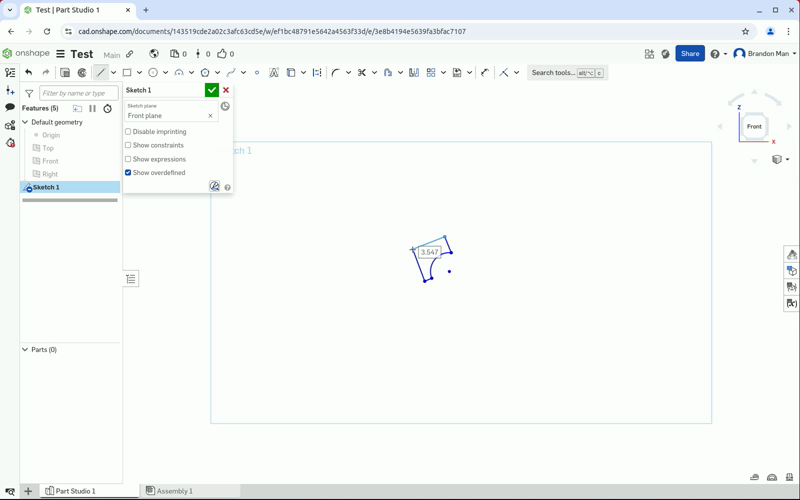
key_up(shift)
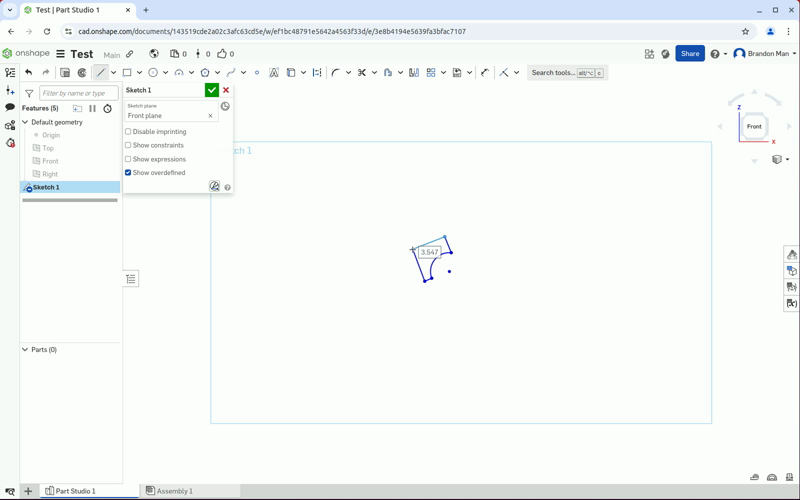
click(412, 249)
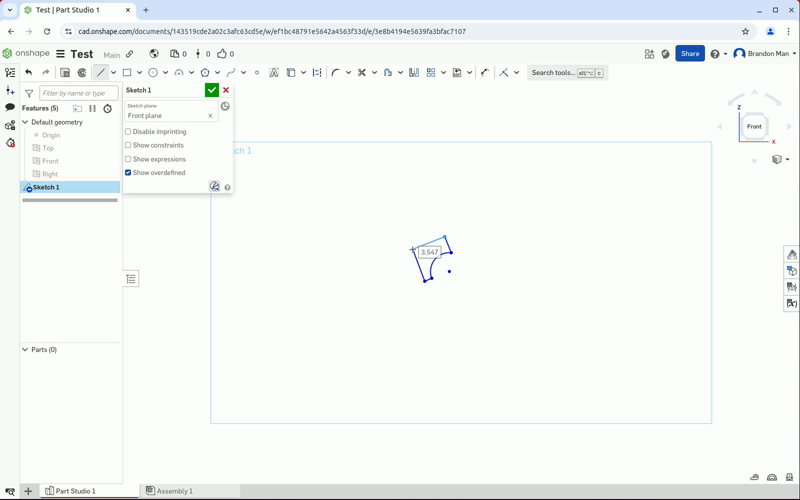
key(esc)
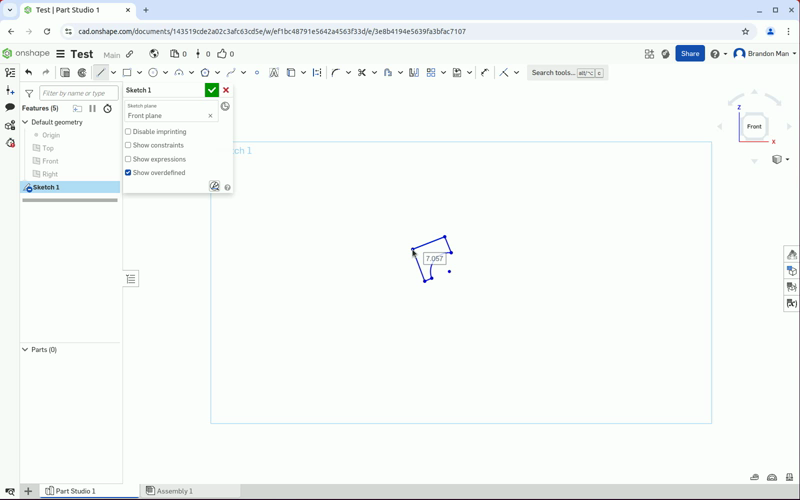
mouse_move(423, 274)
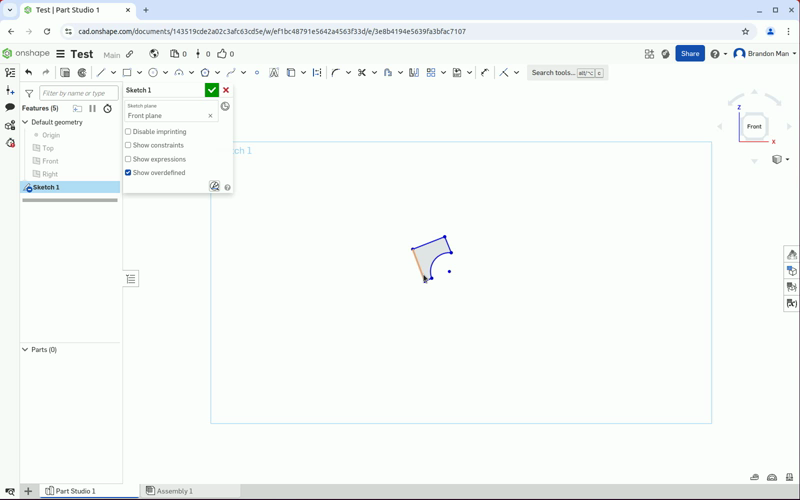
scroll(6)
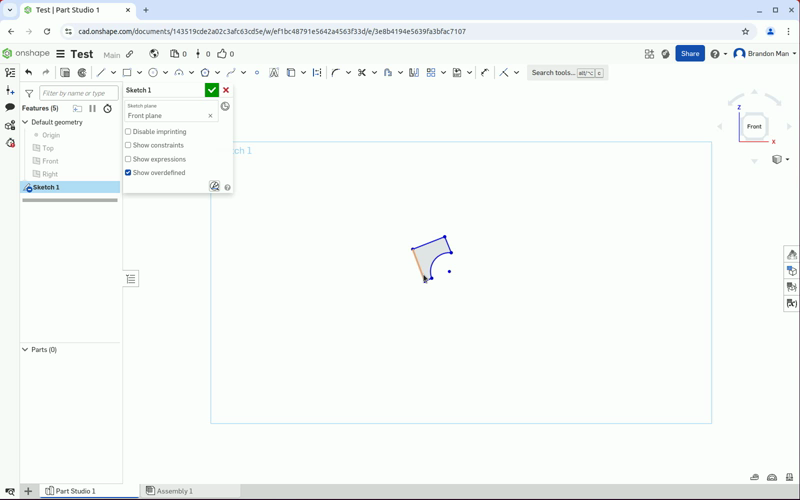
scroll(6)
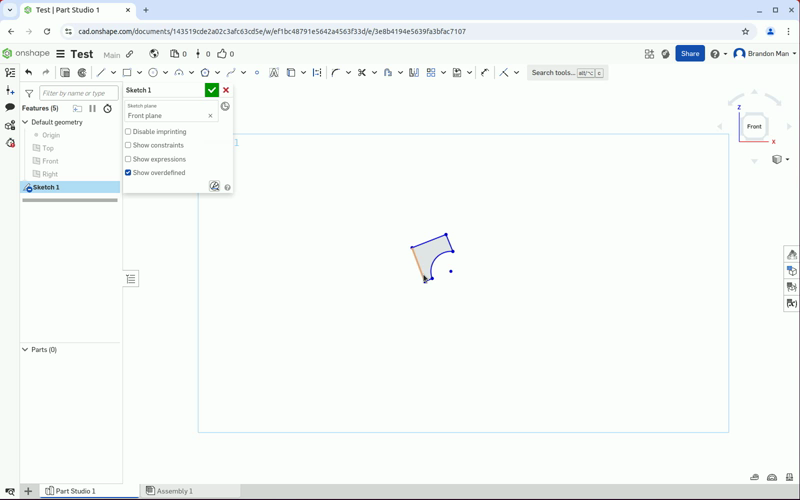
scroll(6)
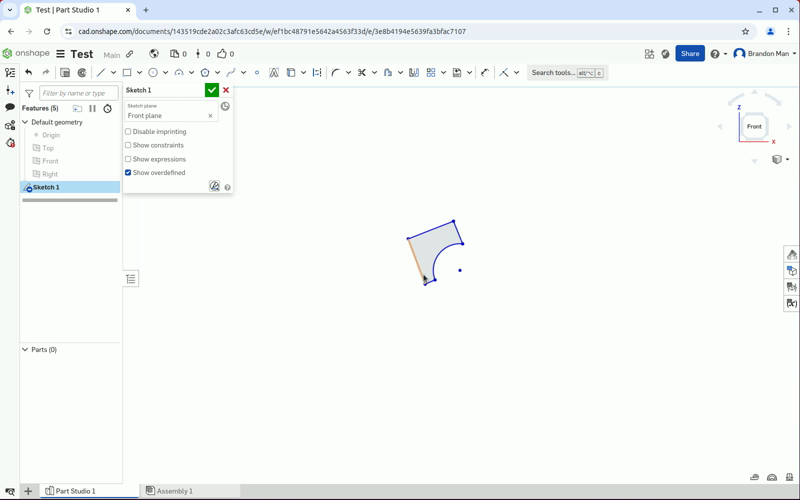
scroll(6)
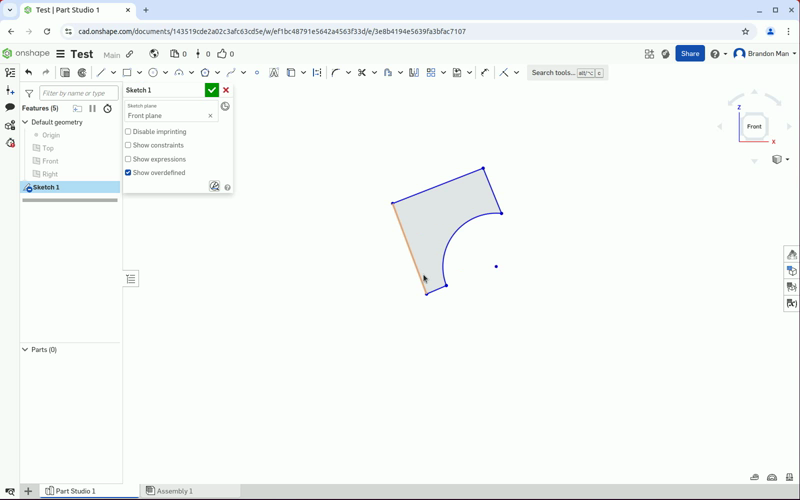
scroll(6)
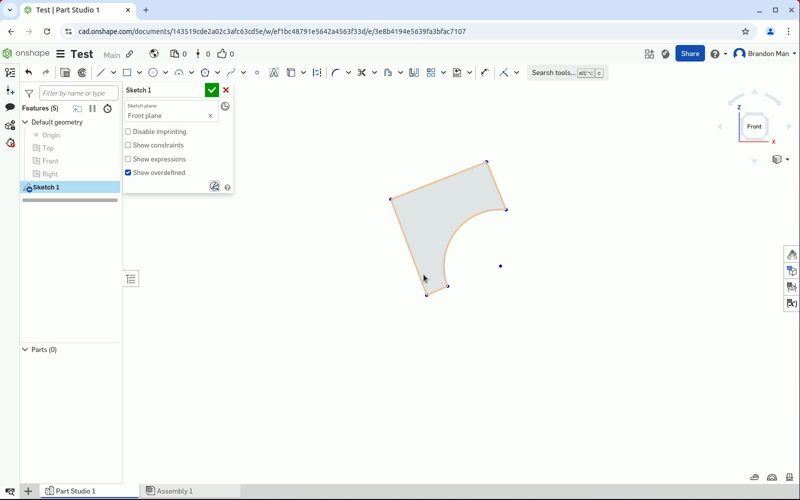
scroll(6)
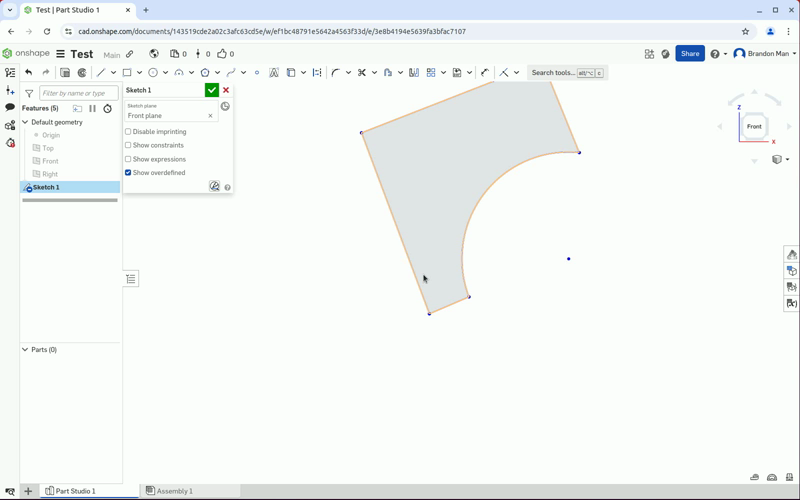
scroll(6)
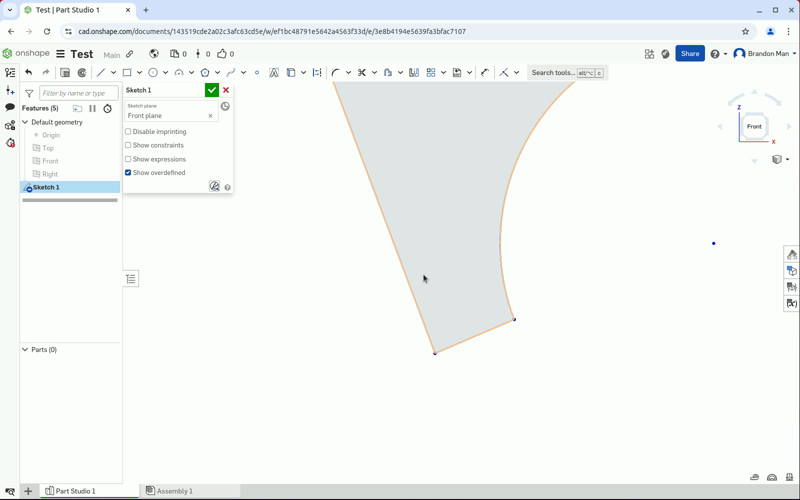
click(423, 274)
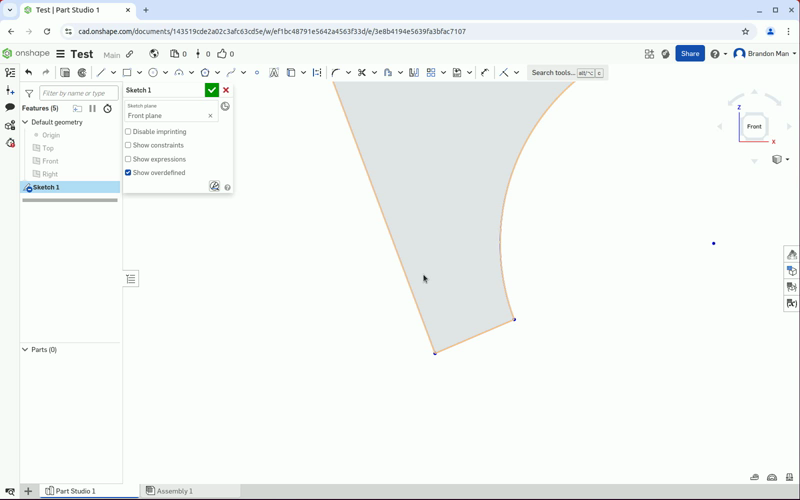
scroll(-6)
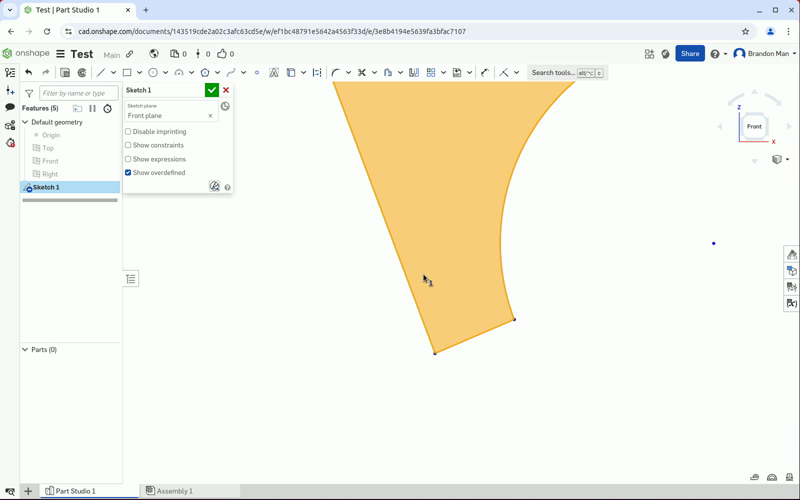
scroll(-6)
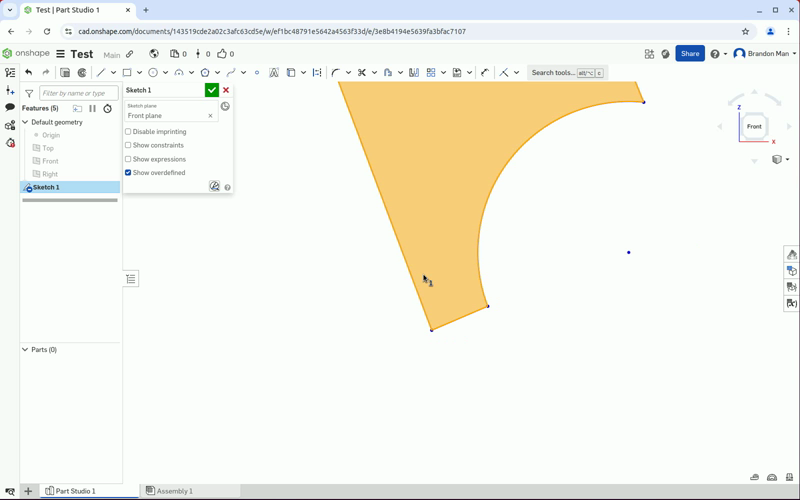
scroll(-6)
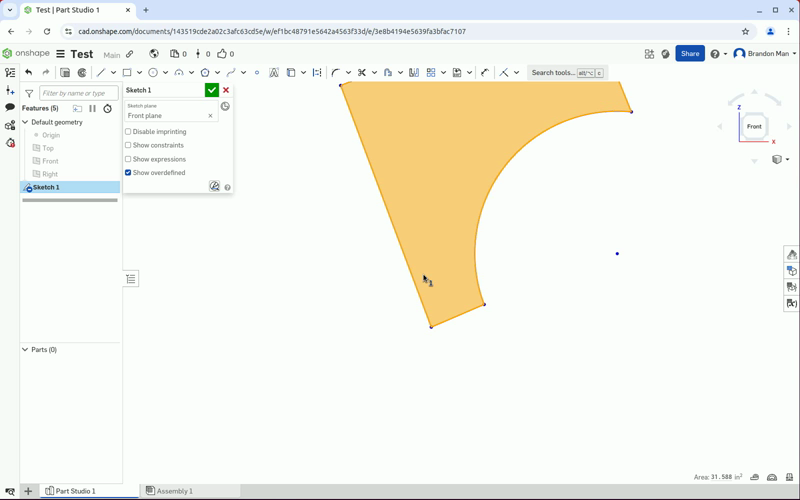
scroll(-6)
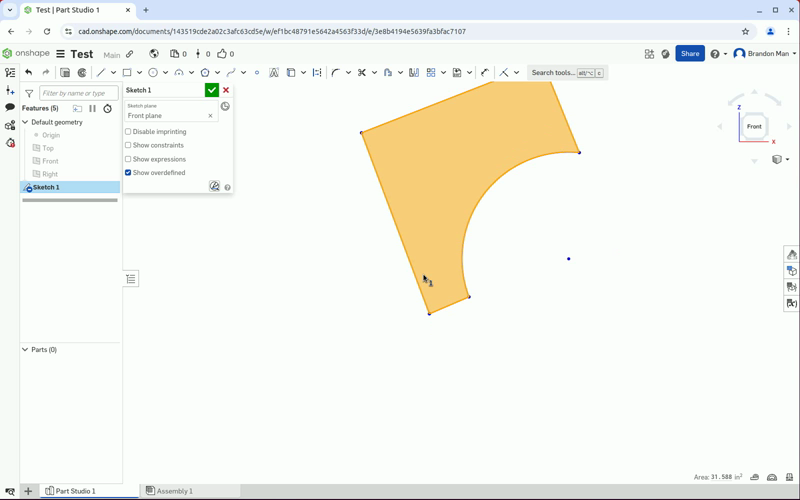
scroll(-6)
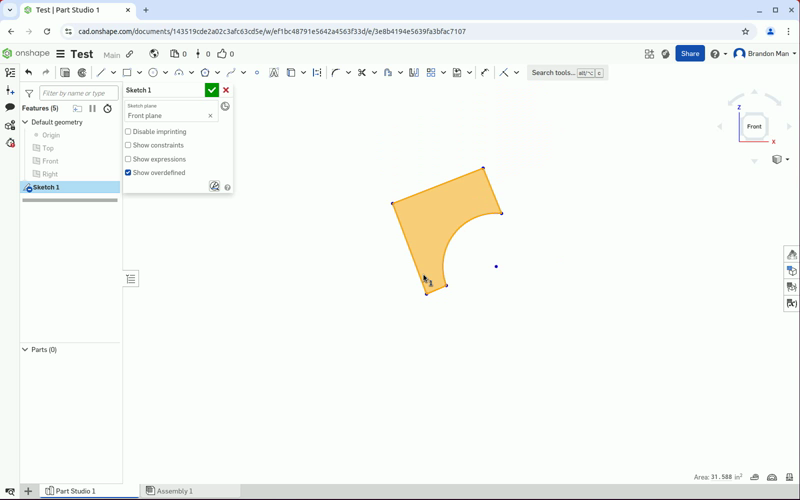
scroll(-6)
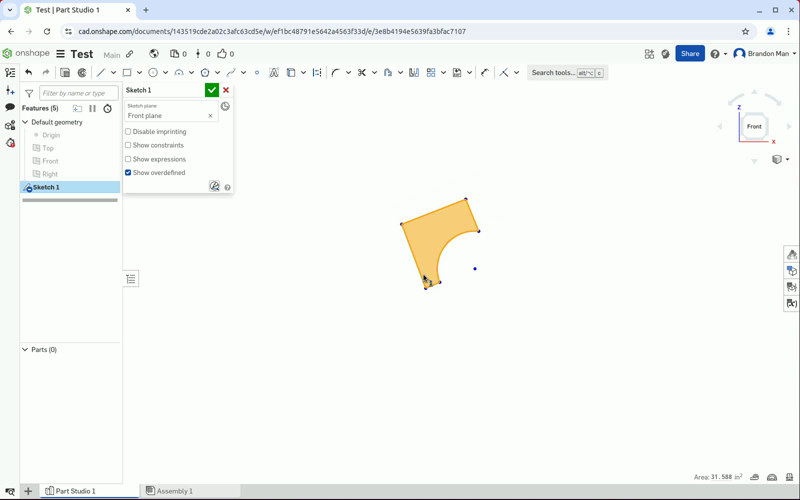
scroll(-6)
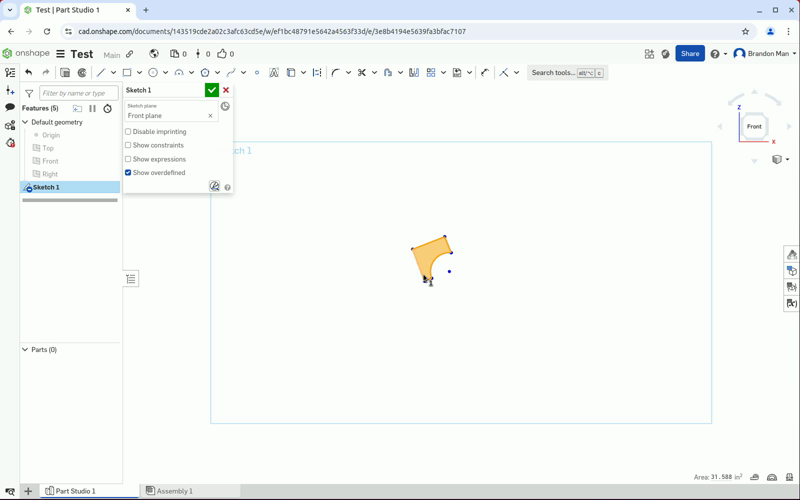
mouse_move(73, 352)
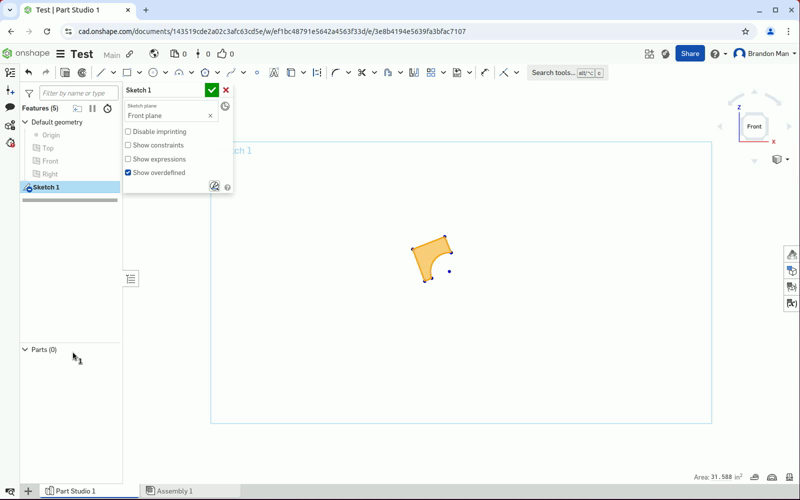
key(shift+y)
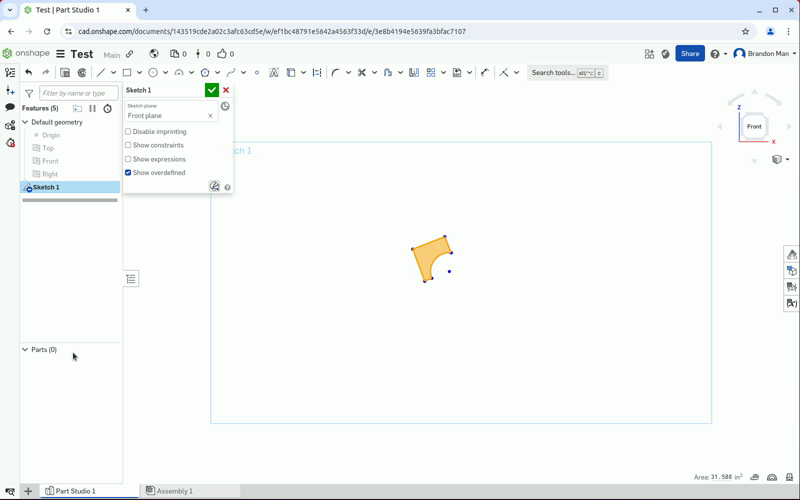
key(shift+e)
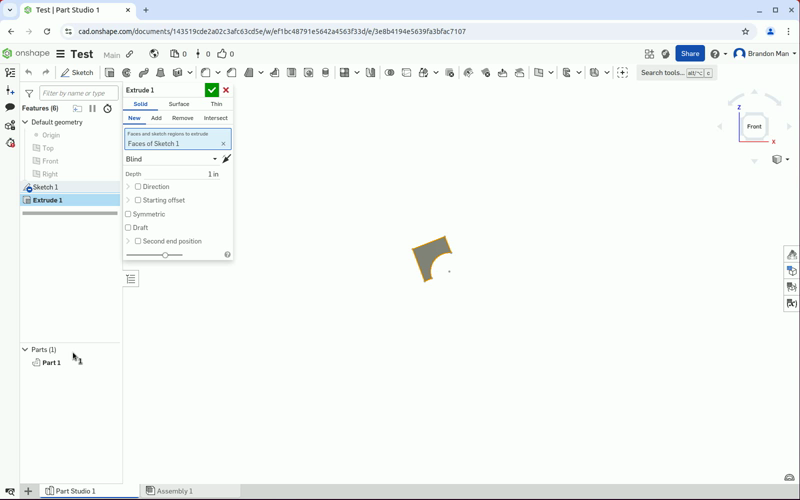
mouse_move(143, 106)
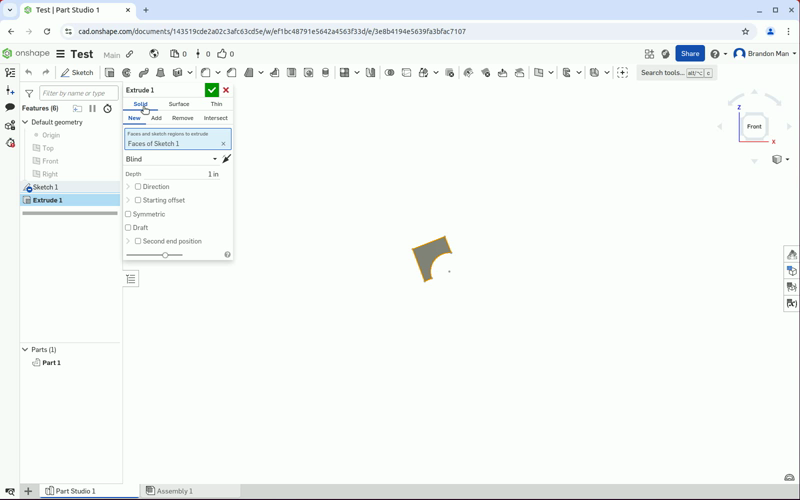
click(143, 106)
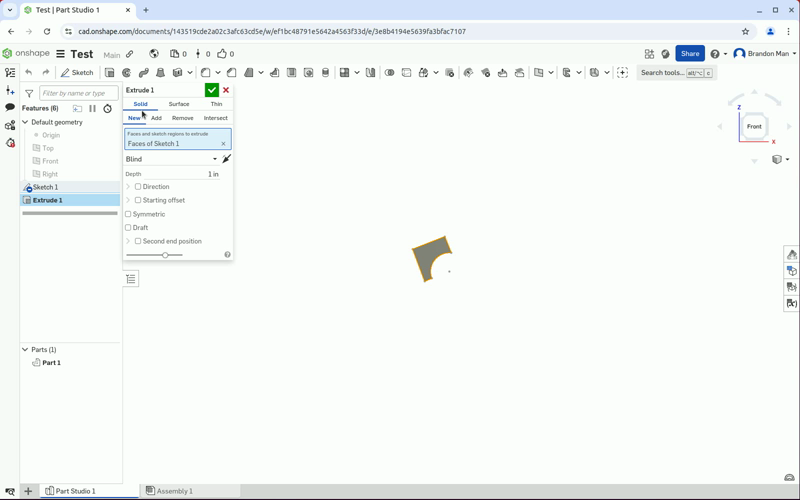
mouse_move(137, 120)
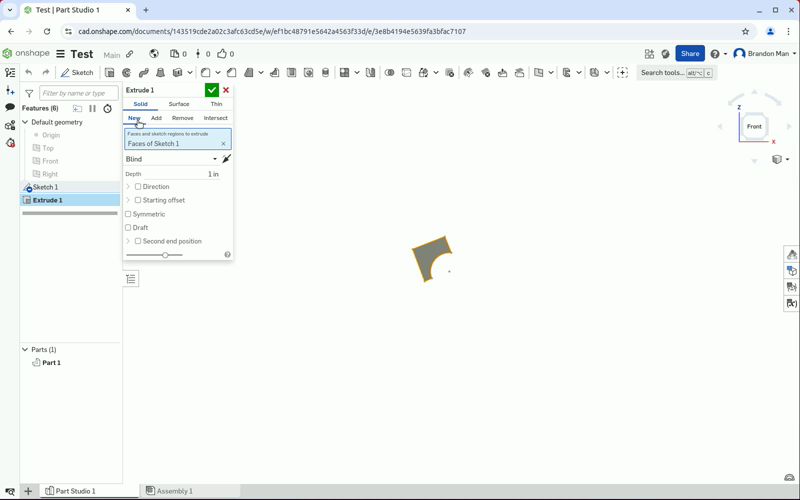
click(137, 120)
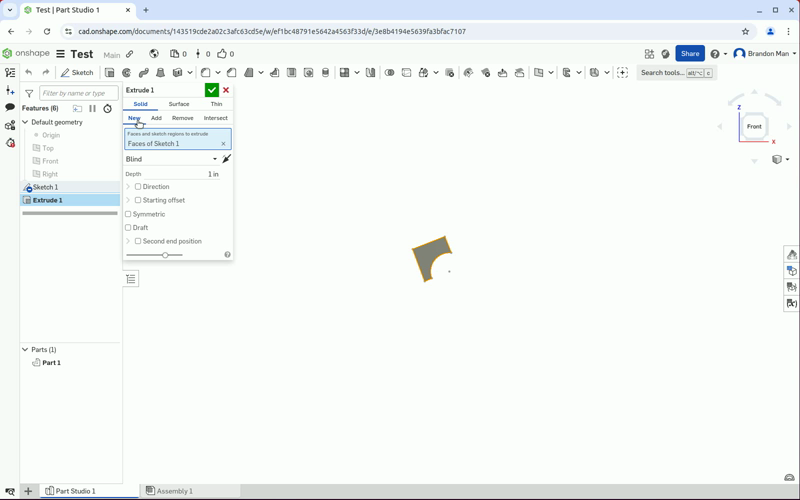
key(tab, 4)
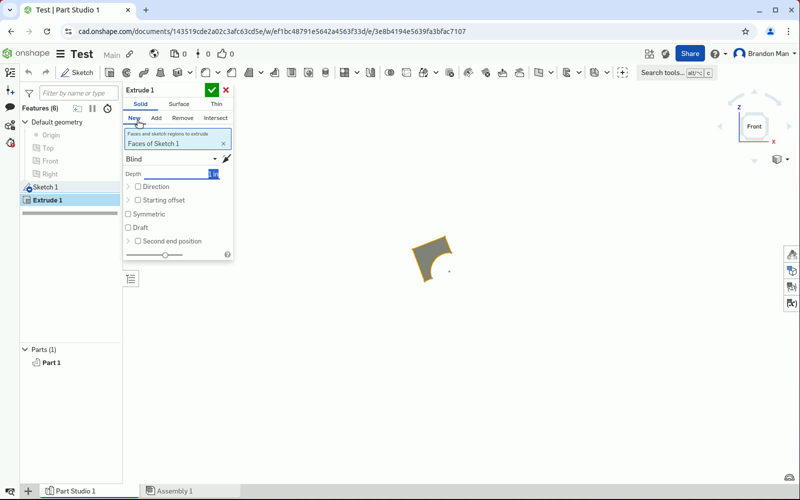
text(23.108)
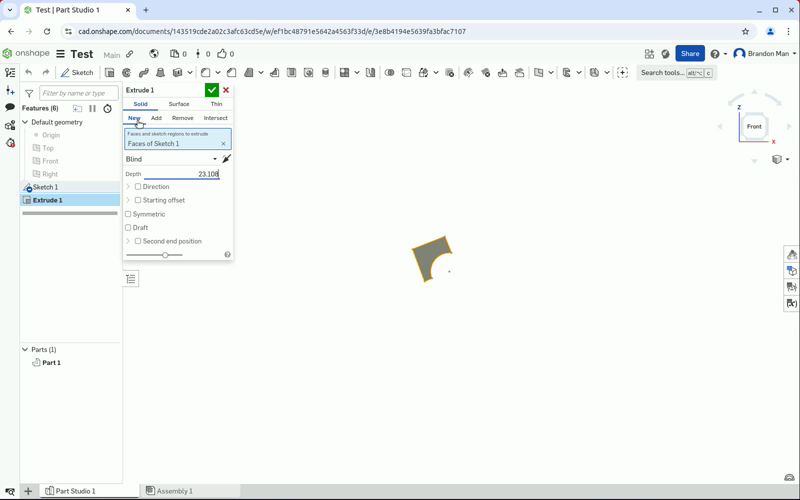
key(enter)
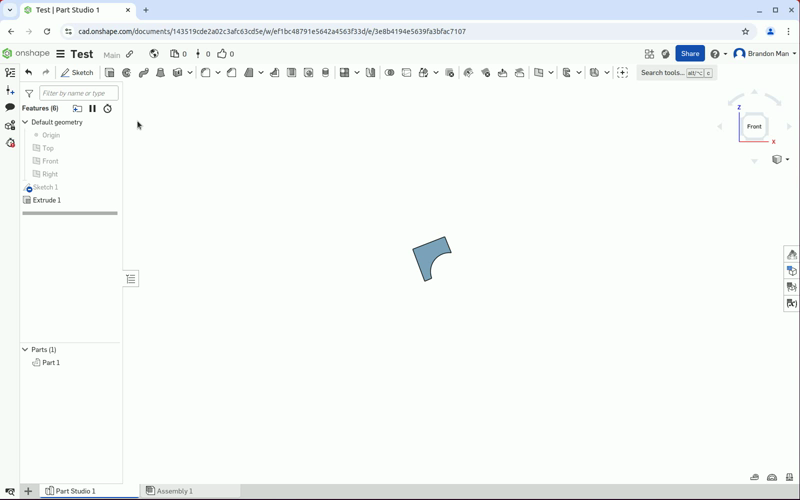
key(shift+h)
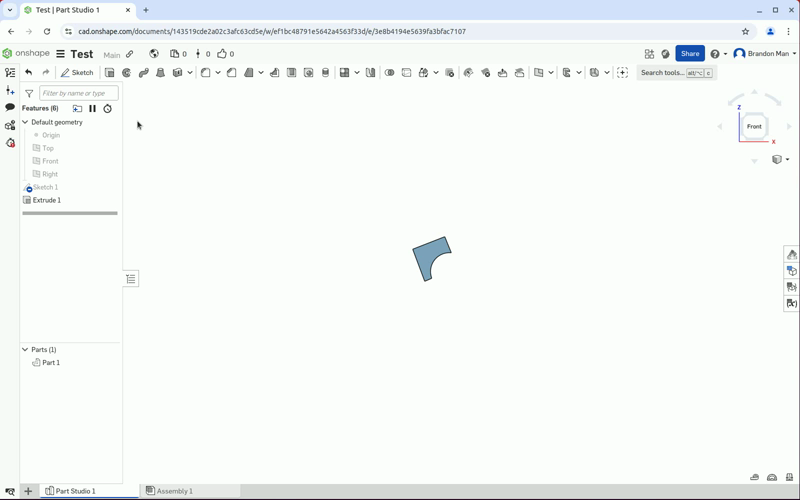
key(shift+h)
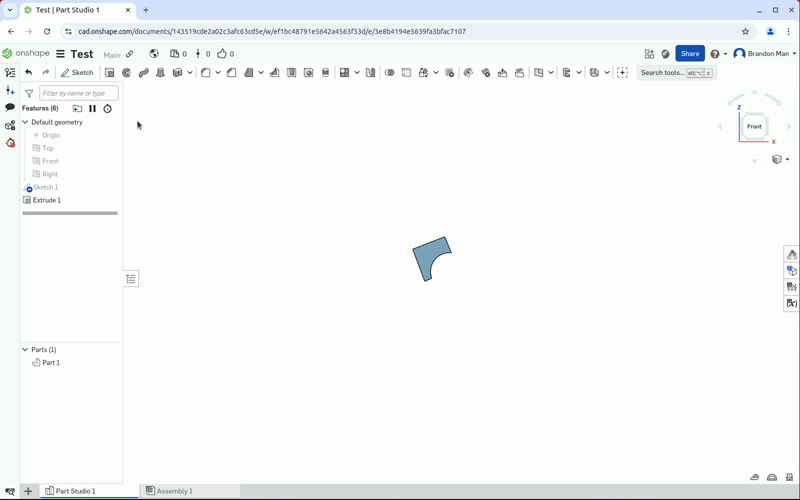
mouse_move(73, 189)
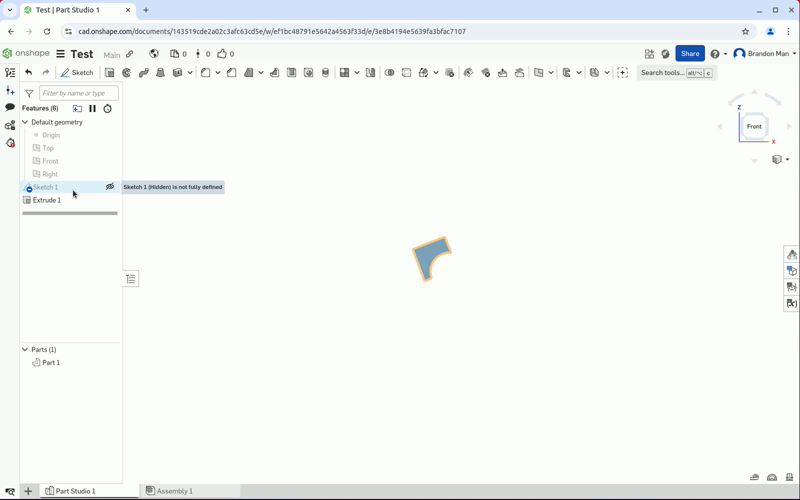
click(73, 189)
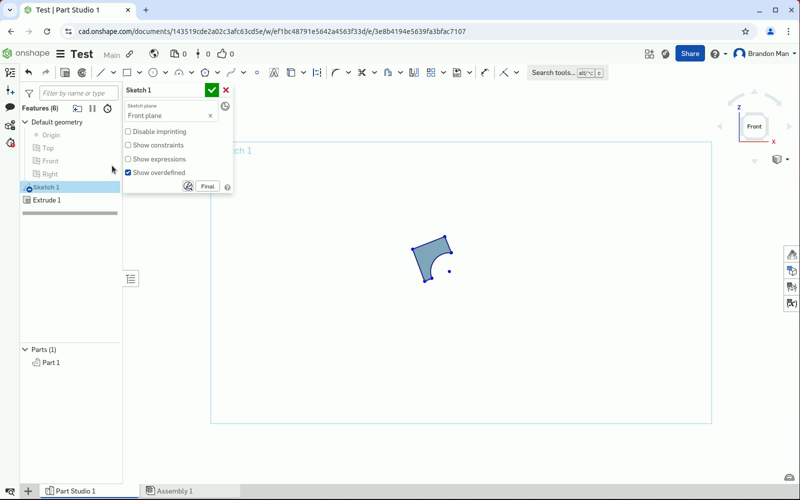
mouse_move(229, 92)
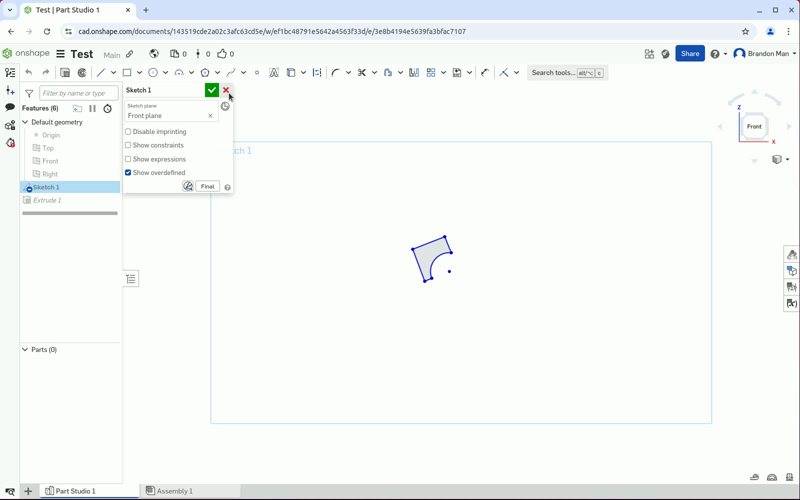
click(229, 92)
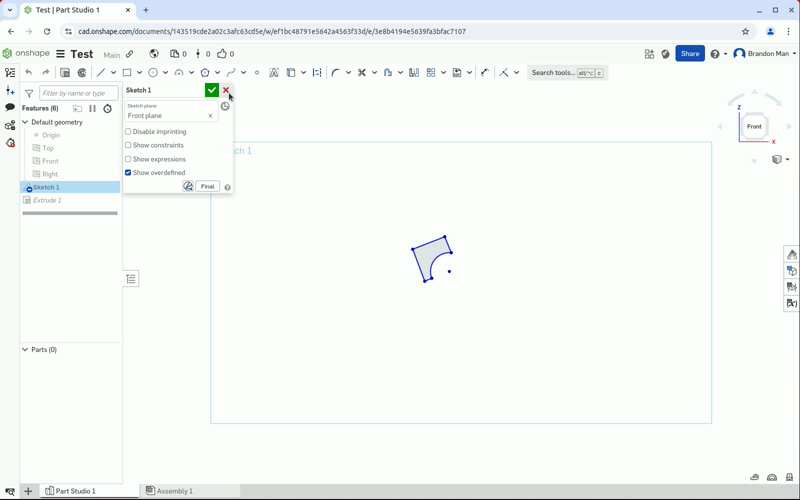
key(shift+s)
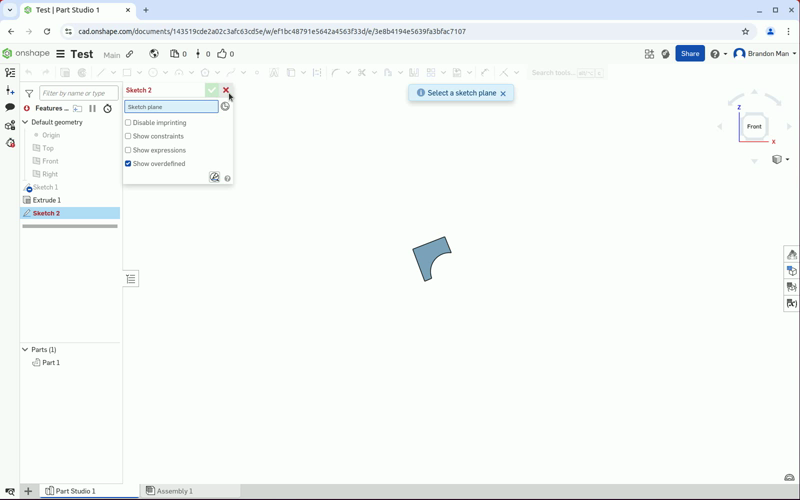
mouse_move(73, 163)
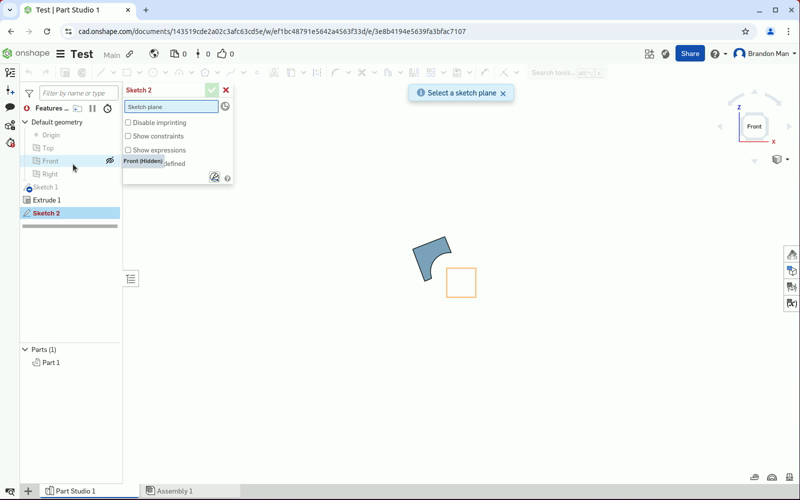
click(73, 163)
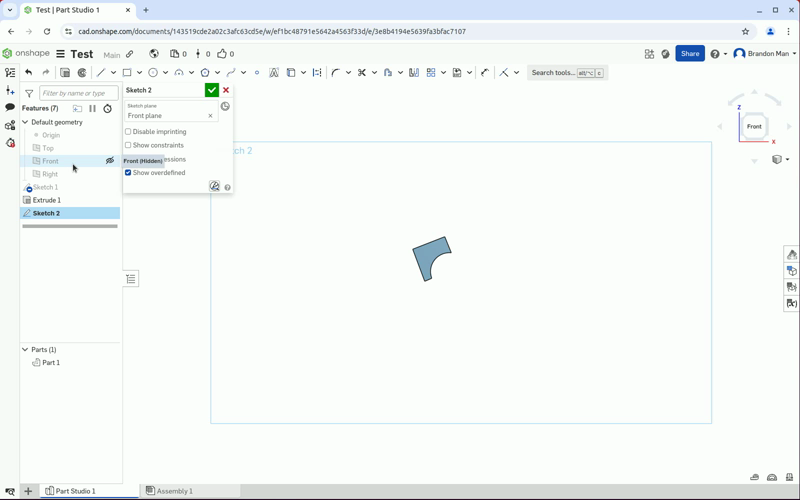
mouse_move(73, 352)
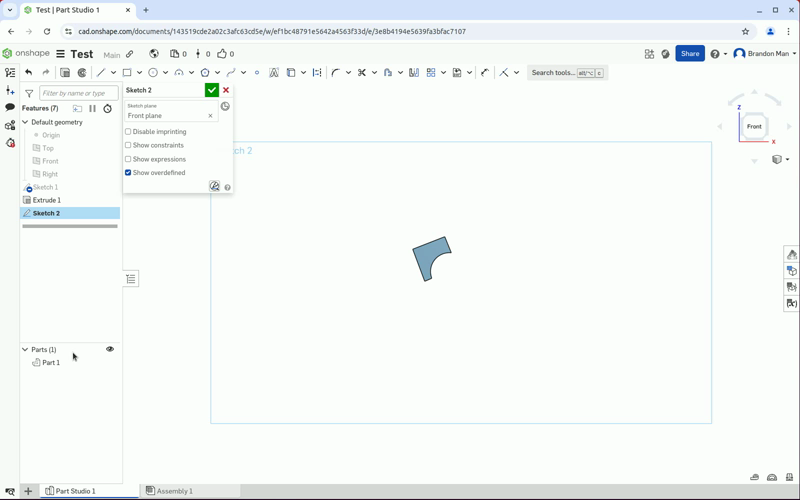
key(y)
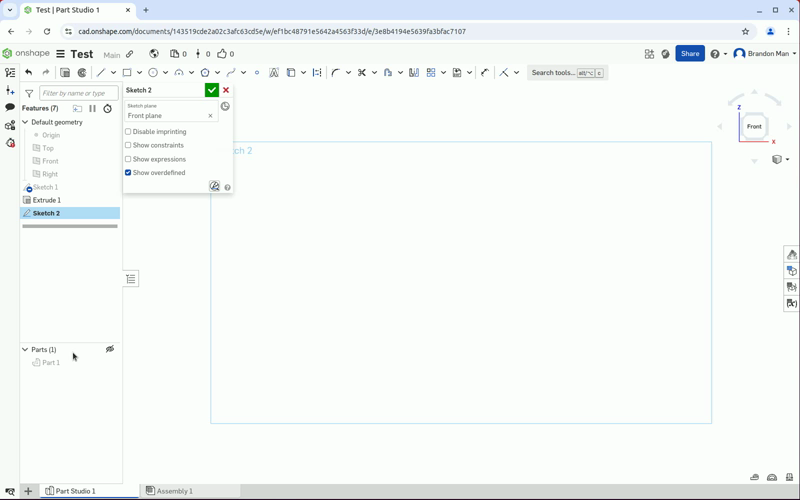
key(a)
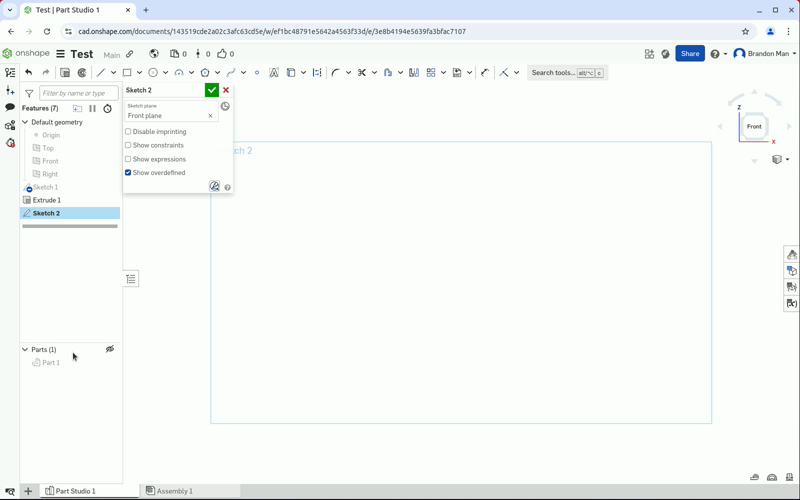
key_down(shift)
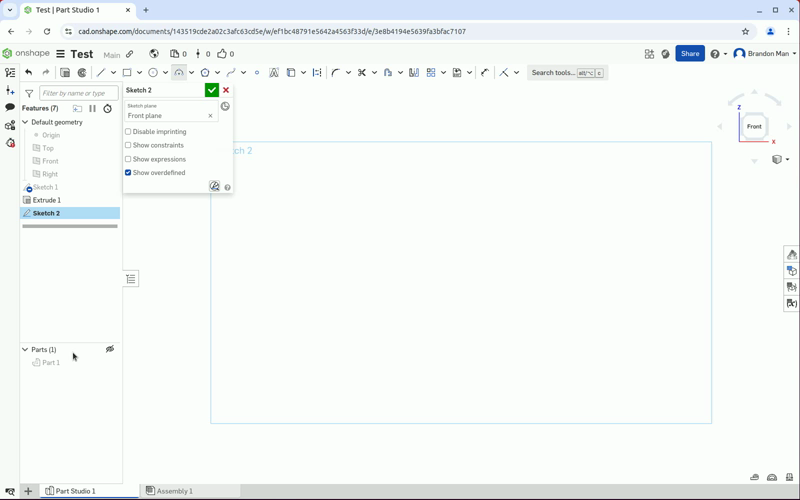
mouse_move(430, 278)
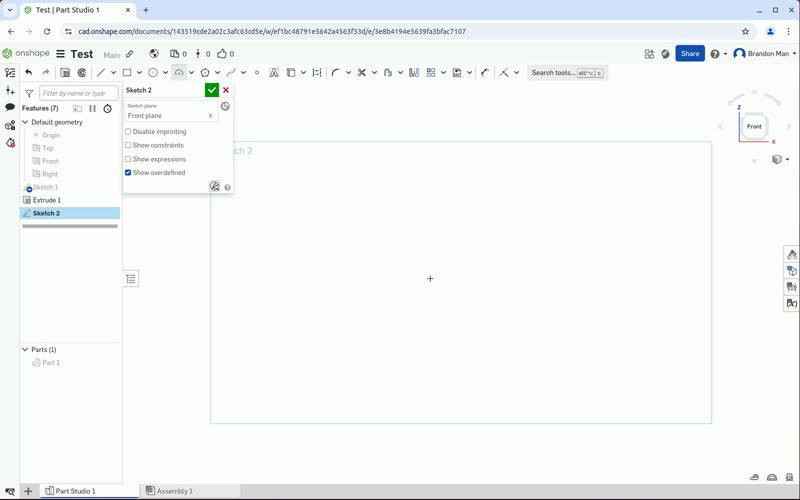
click(430, 278)
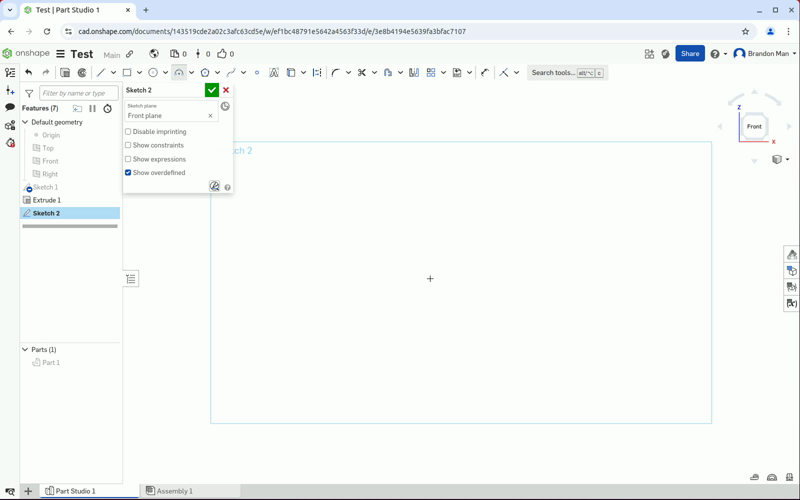
key_up(shift)
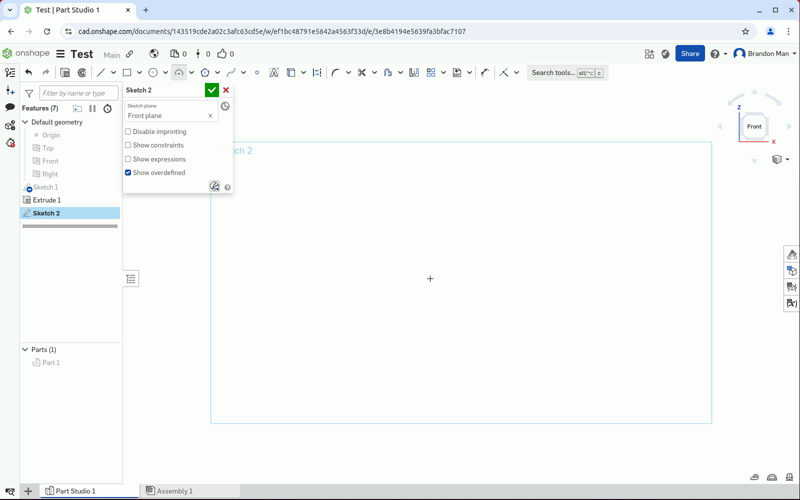
key_down(shift)
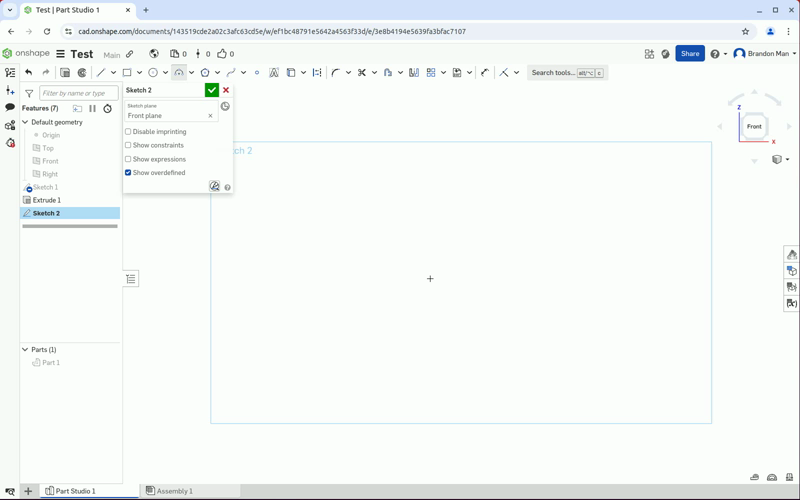
mouse_move(461, 283)
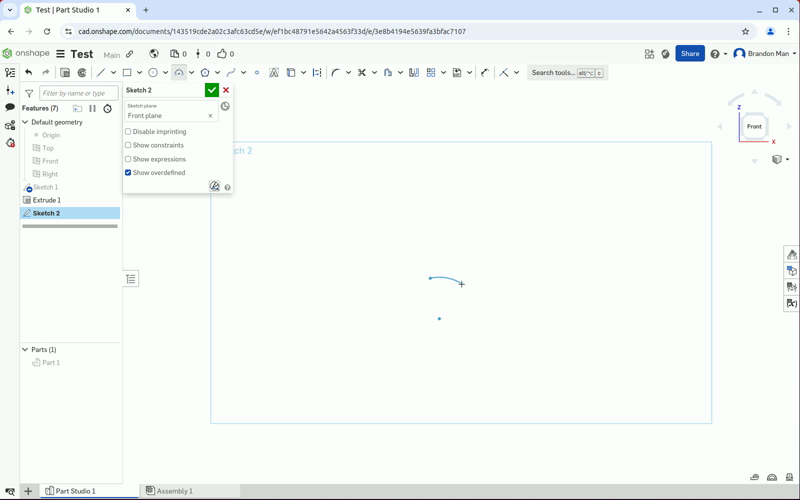
click(461, 283)
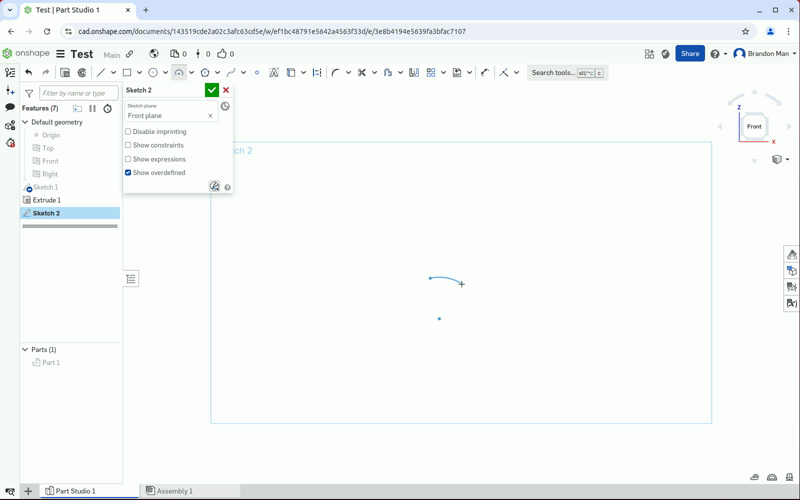
mouse_move(444, 289)
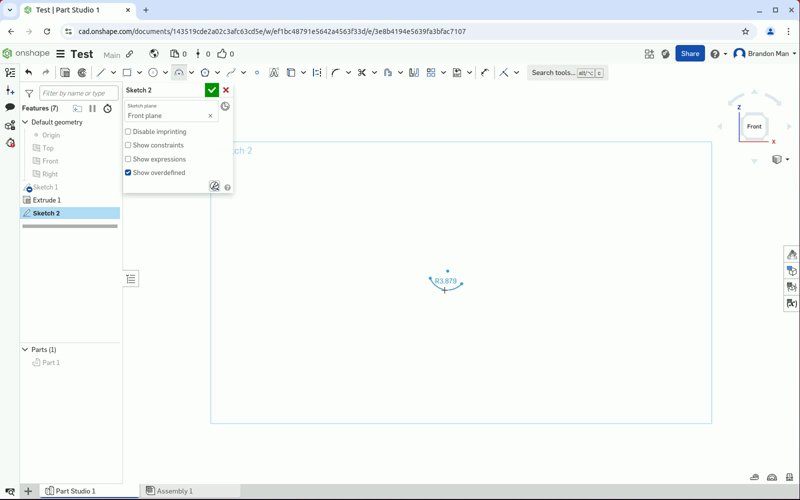
click(444, 289)
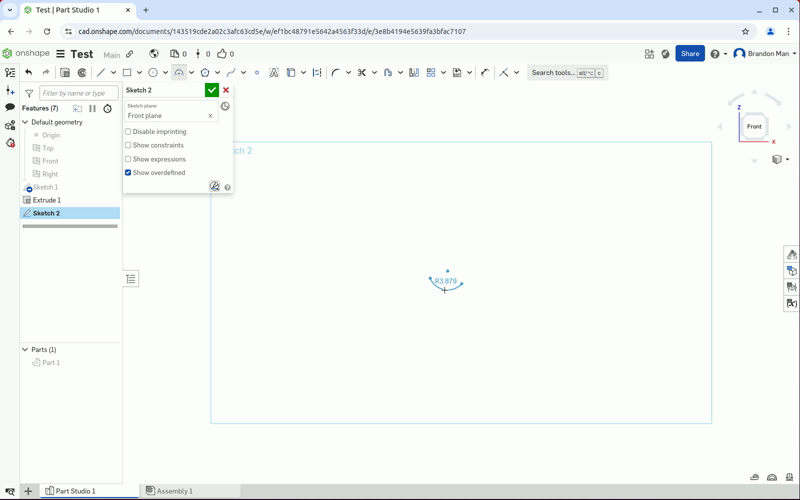
key_up(shift)
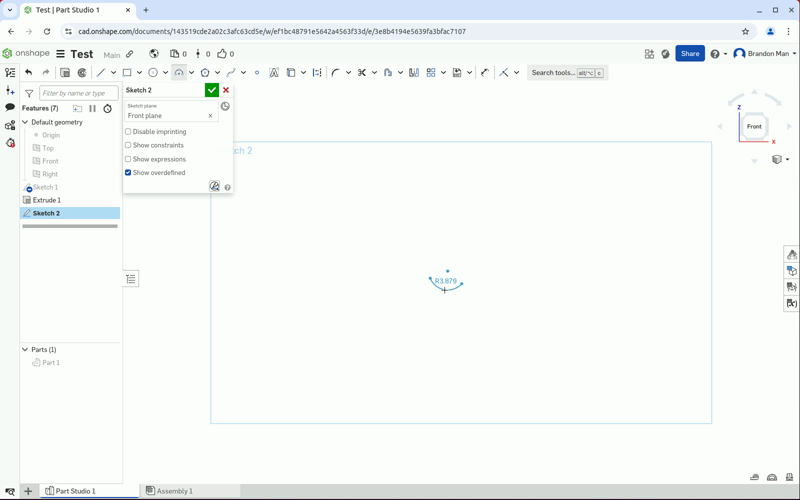
key(esc)
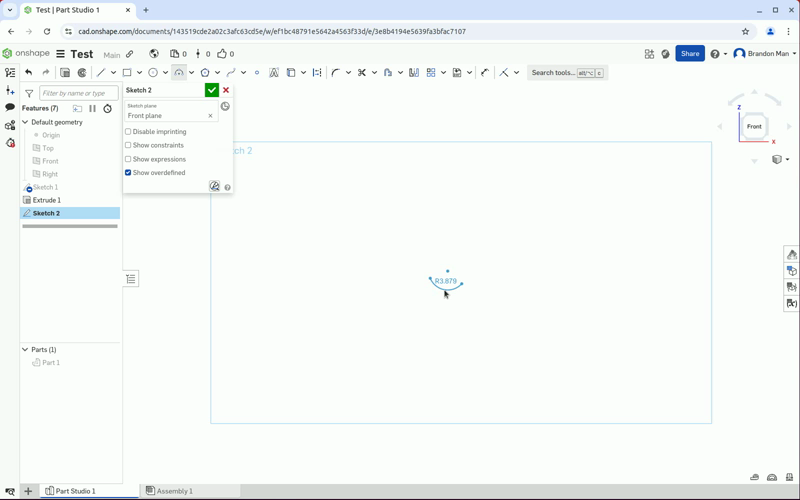
key(l)
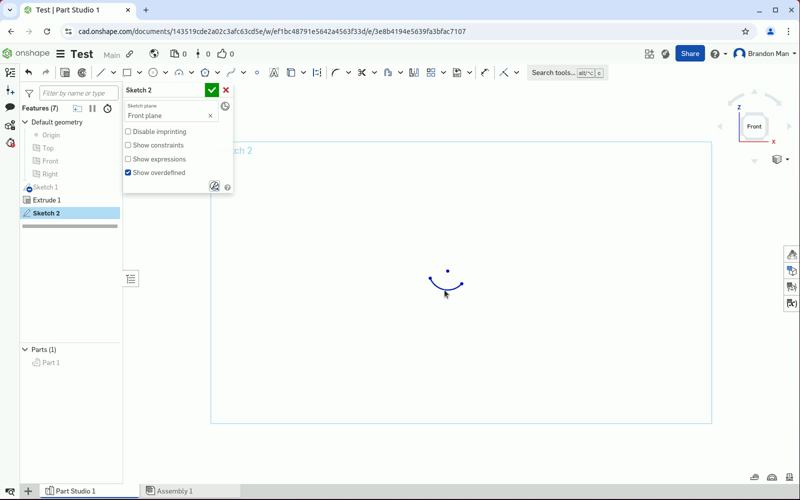
mouse_move(461, 283)
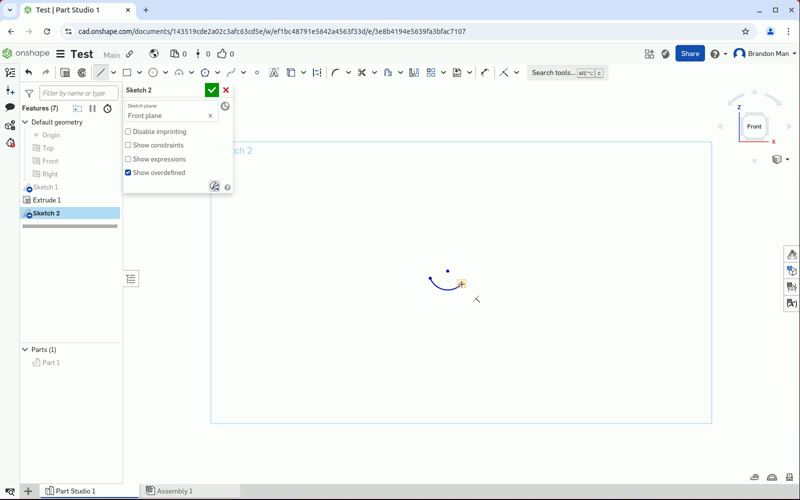
click(461, 283)
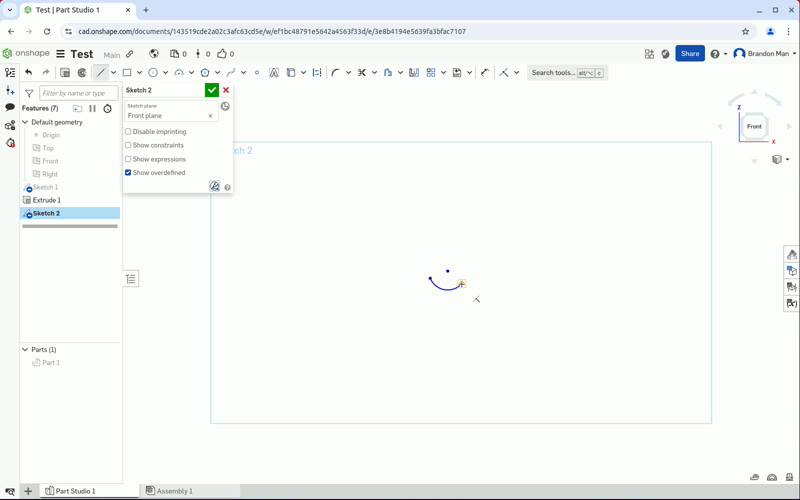
key_down(shift)
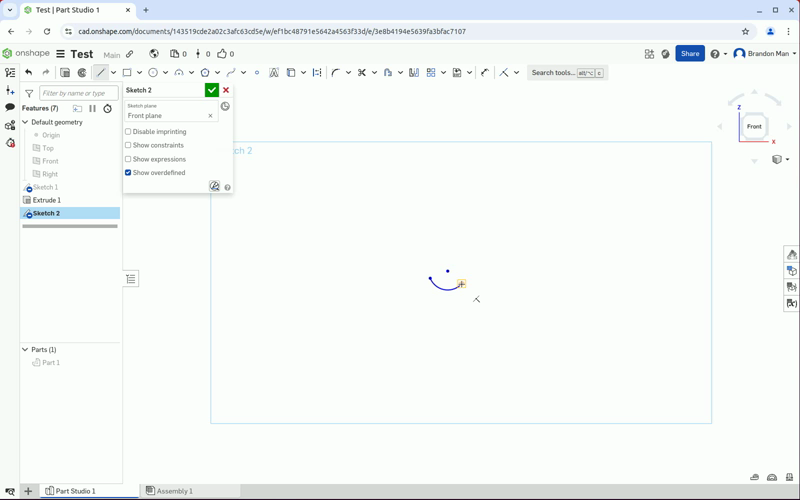
mouse_move(491, 283)
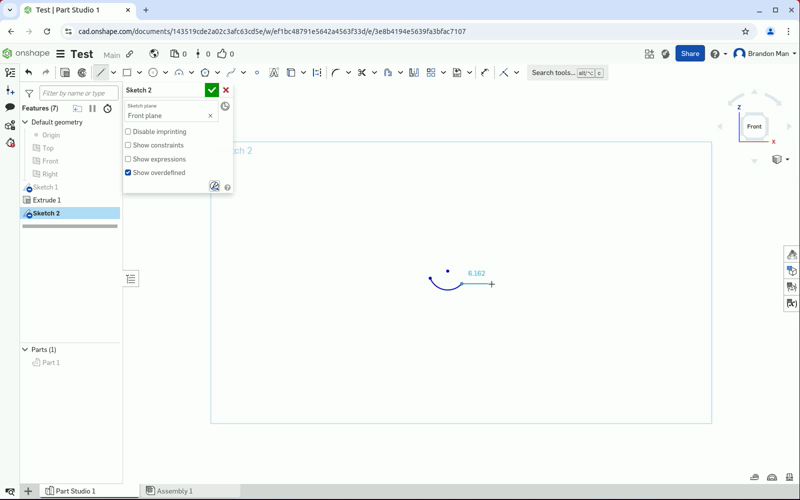
mouse_move(447, 283)
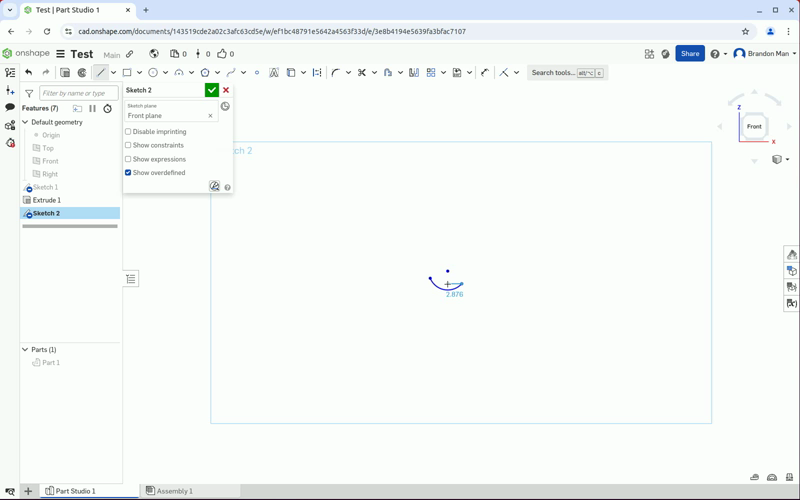
click(447, 283)
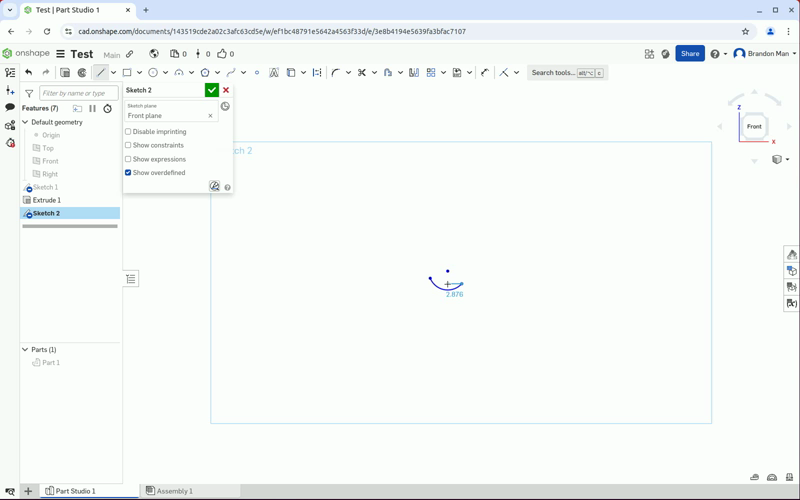
key_up(shift)
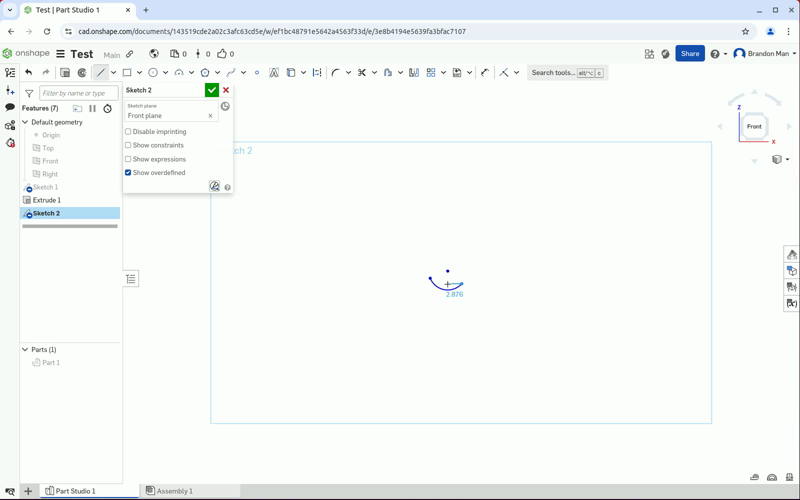
key_down(shift)
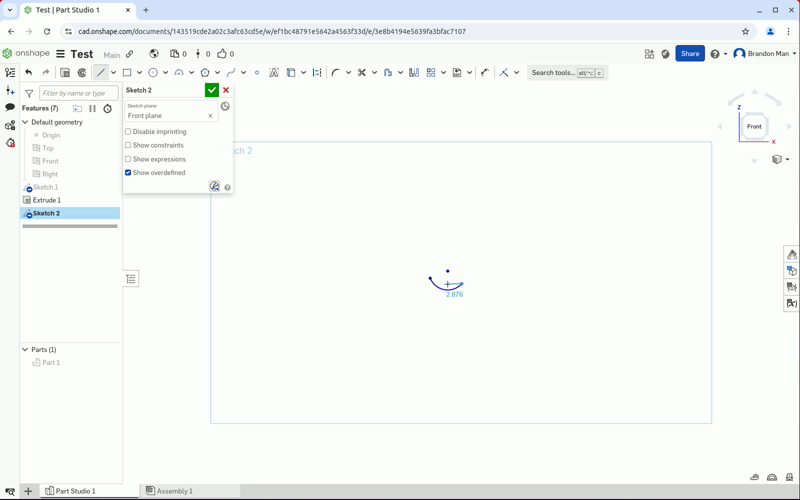
mouse_move(477, 283)
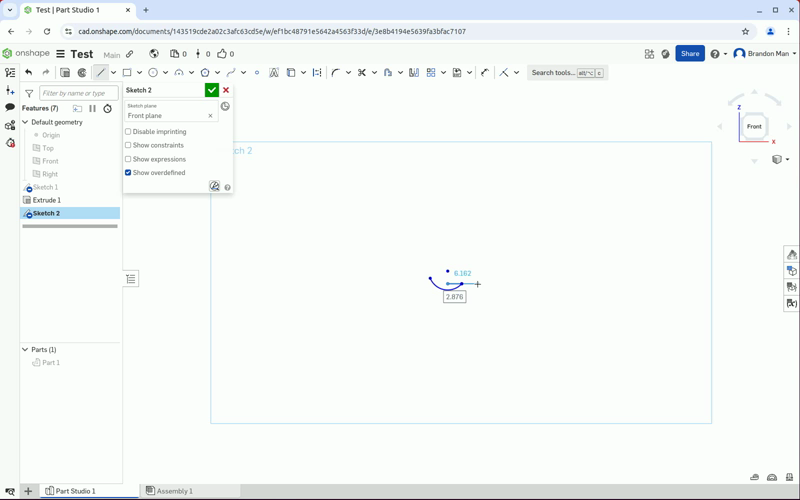
mouse_move(447, 271)
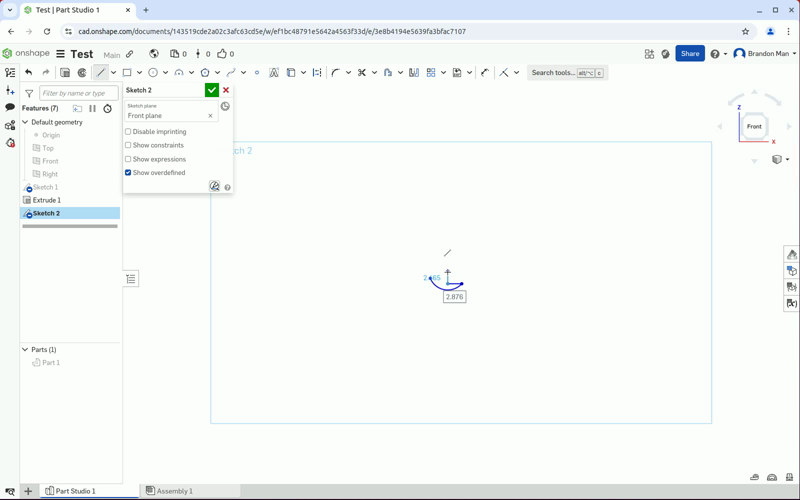
scroll(6)
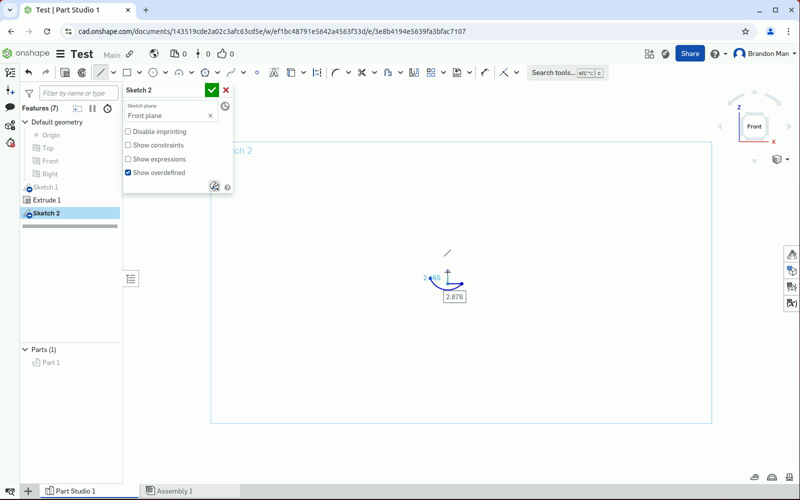
scroll(6)
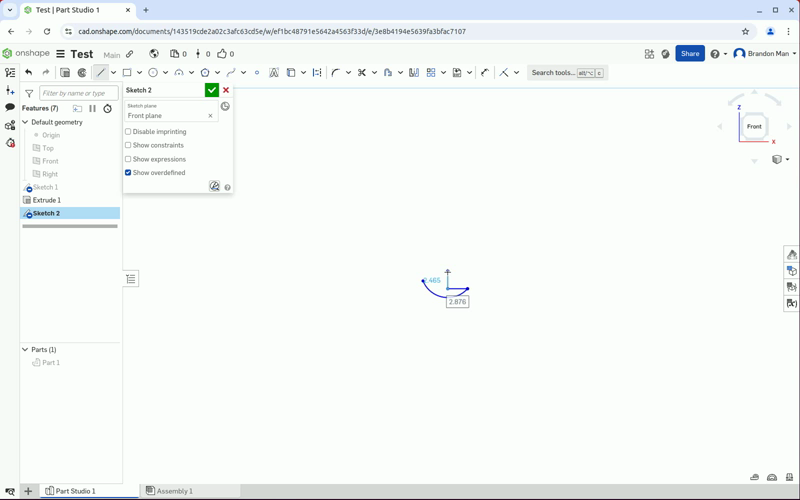
scroll(6)
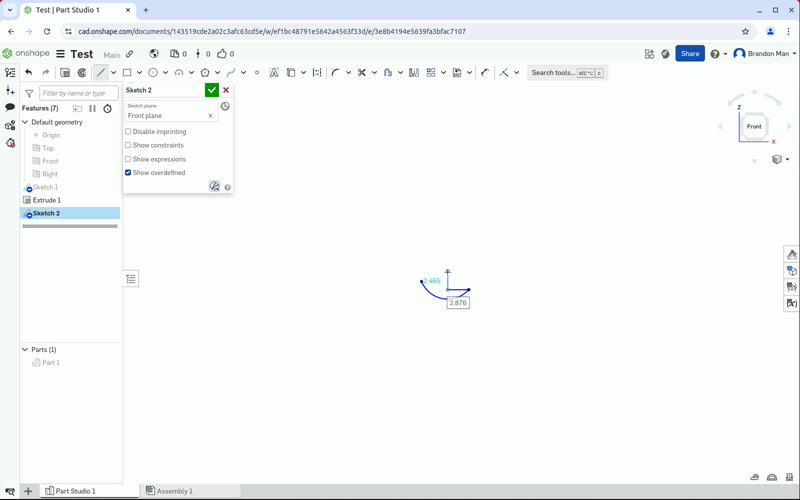
scroll(6)
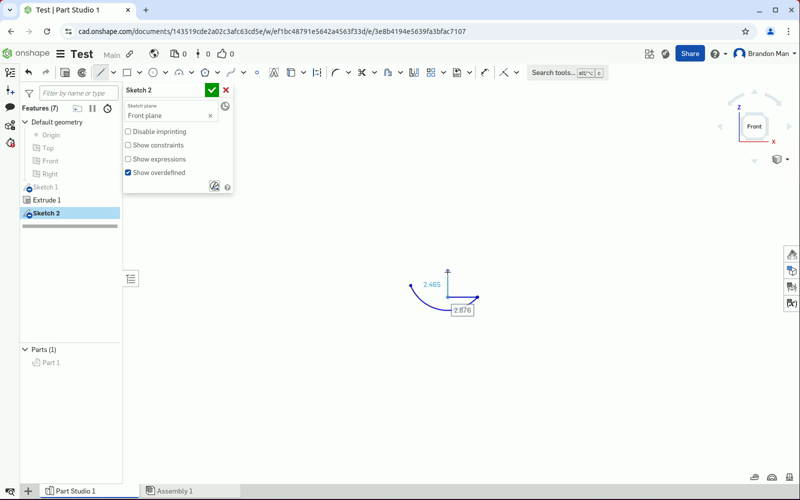
scroll(6)
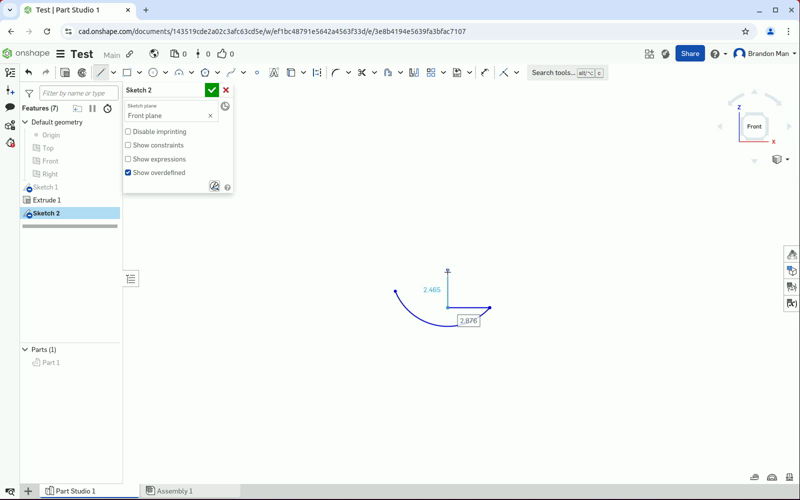
scroll(6)
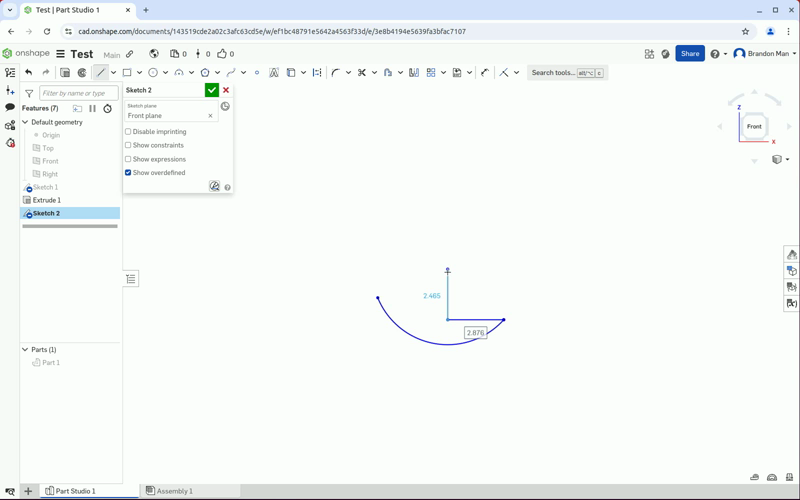
scroll(6)
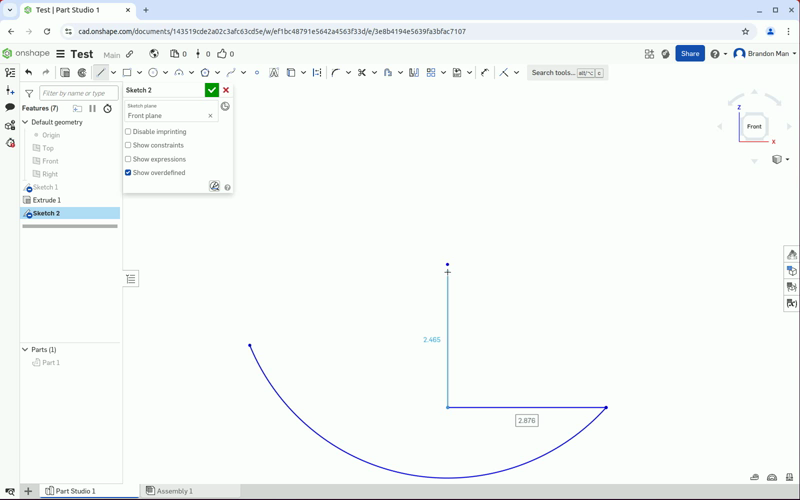
click(447, 271)
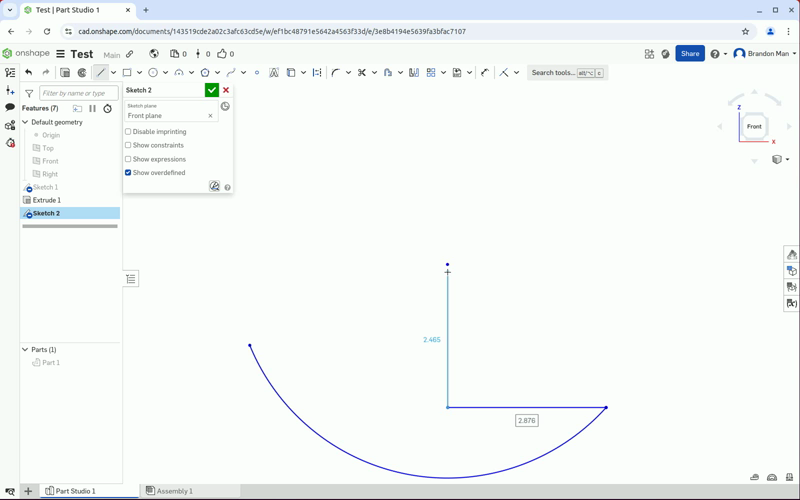
scroll(-6)
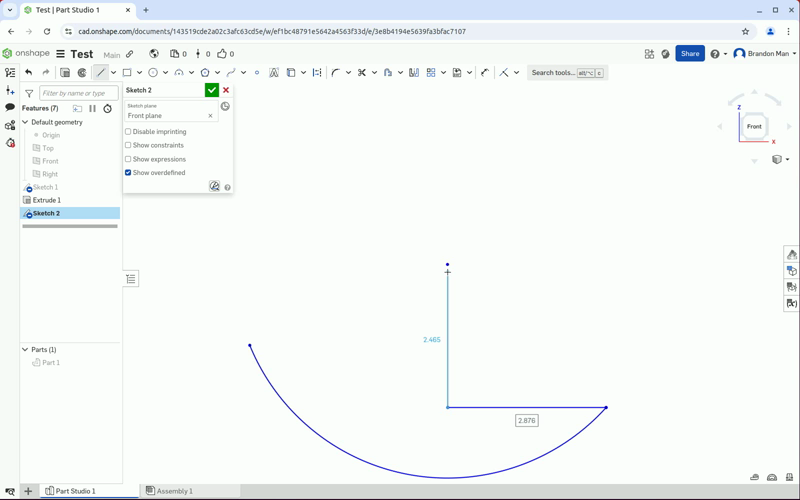
scroll(-6)
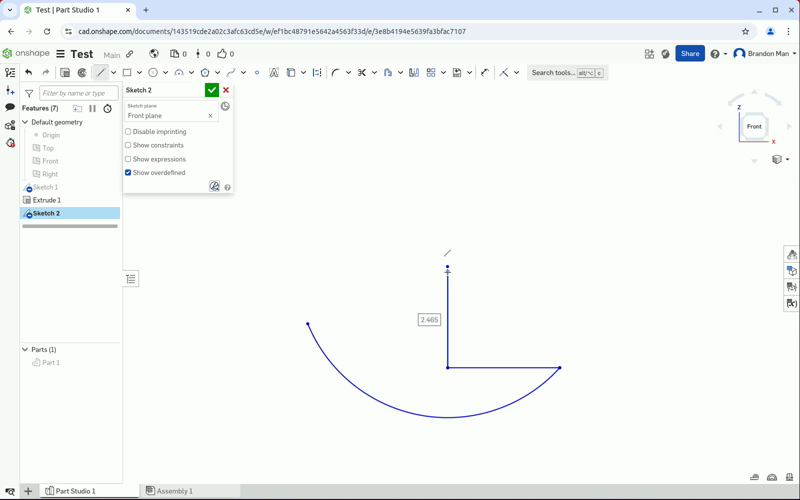
scroll(-6)
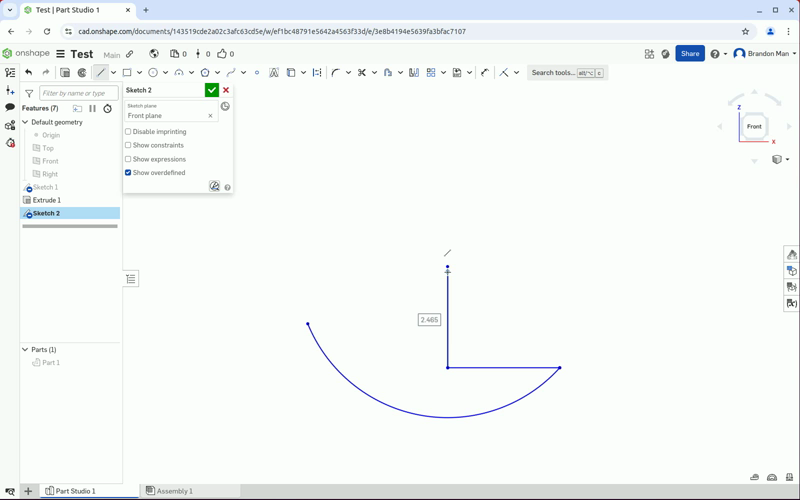
scroll(-6)
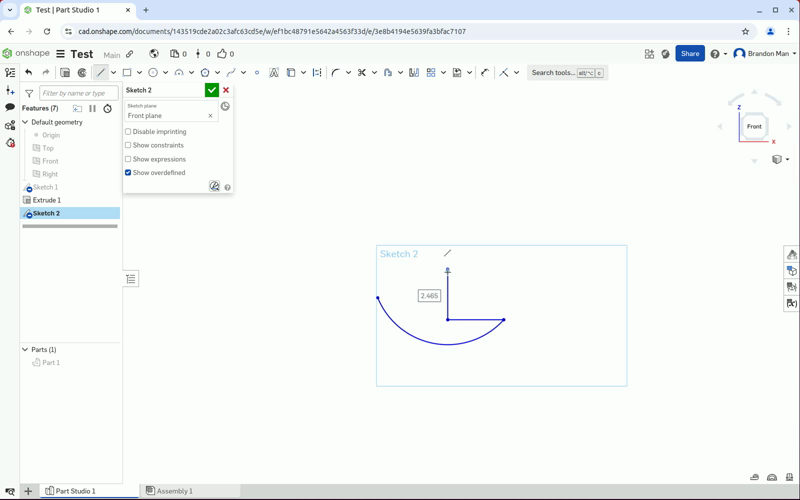
scroll(-6)
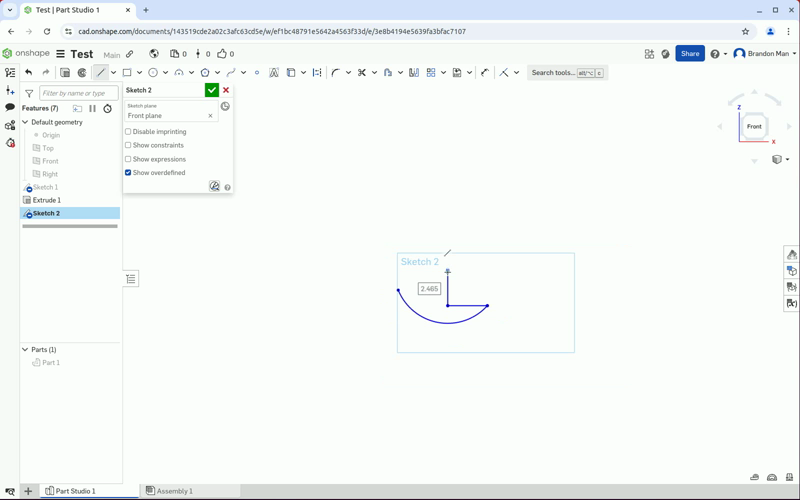
scroll(-6)
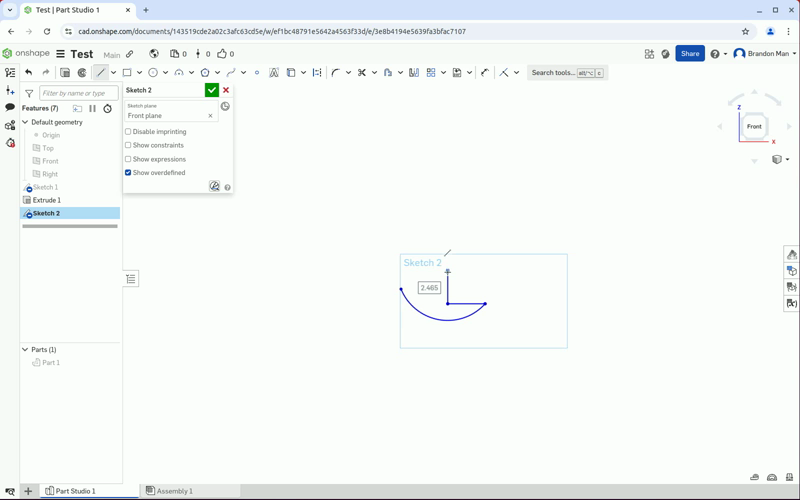
scroll(-6)
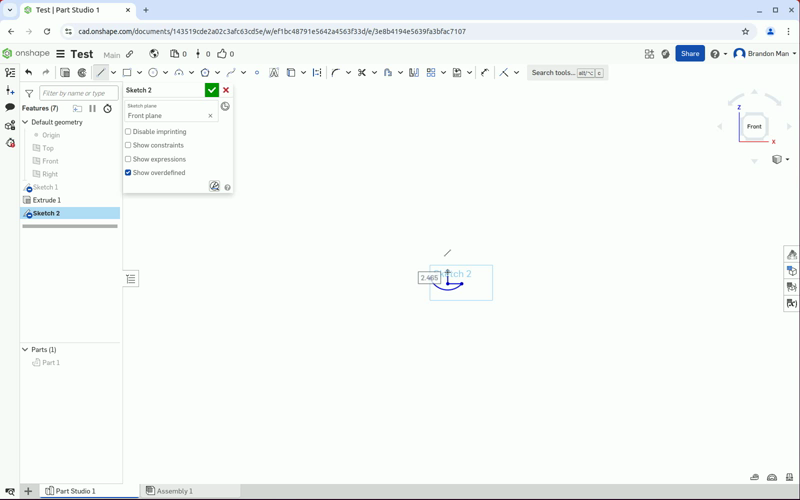
key_up(shift)
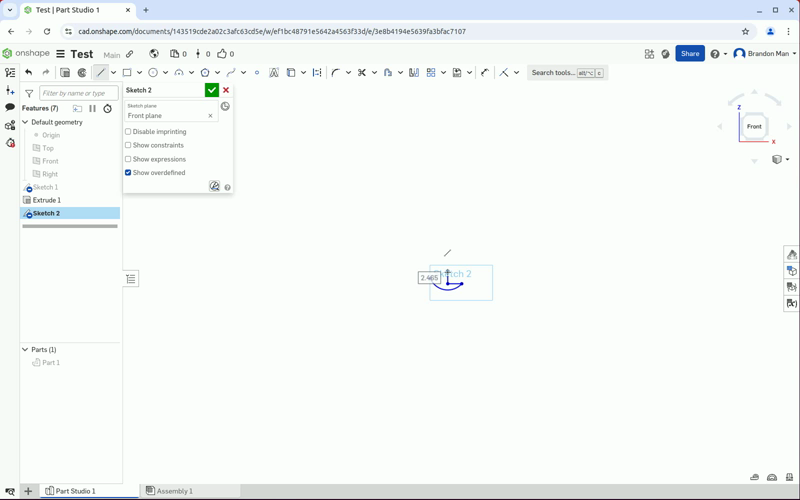
mouse_move(477, 271)
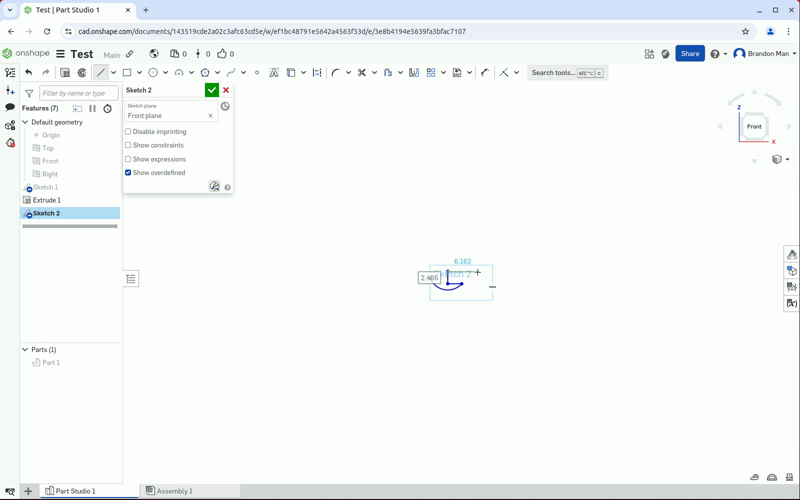
key_down(shift)
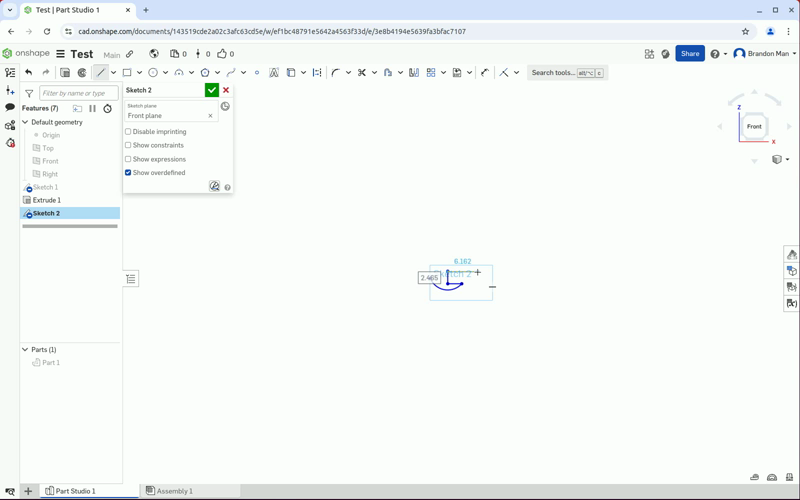
mouse_move(430, 278)
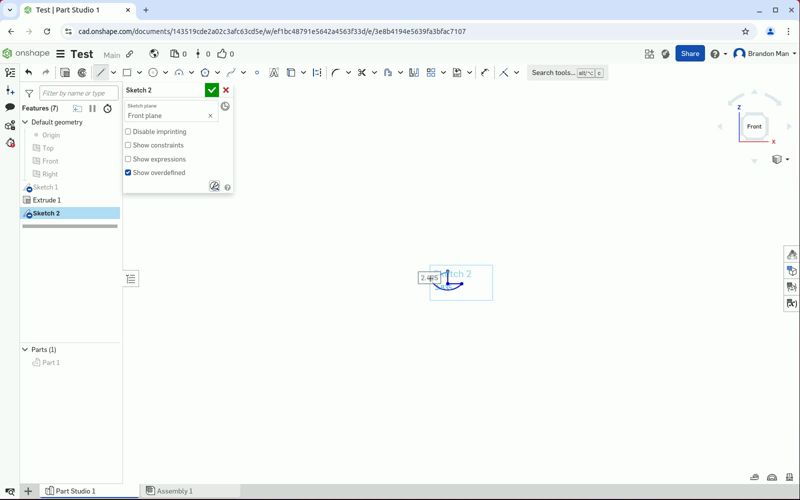
key_up(shift)
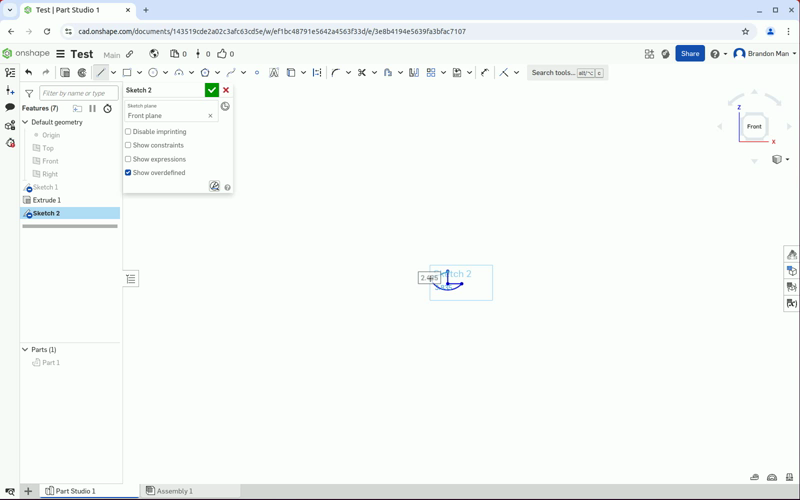
click(430, 278)
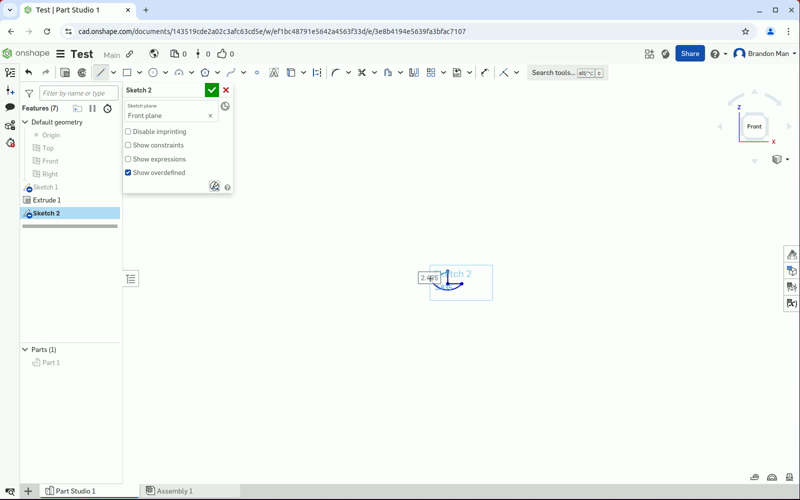
key(esc)
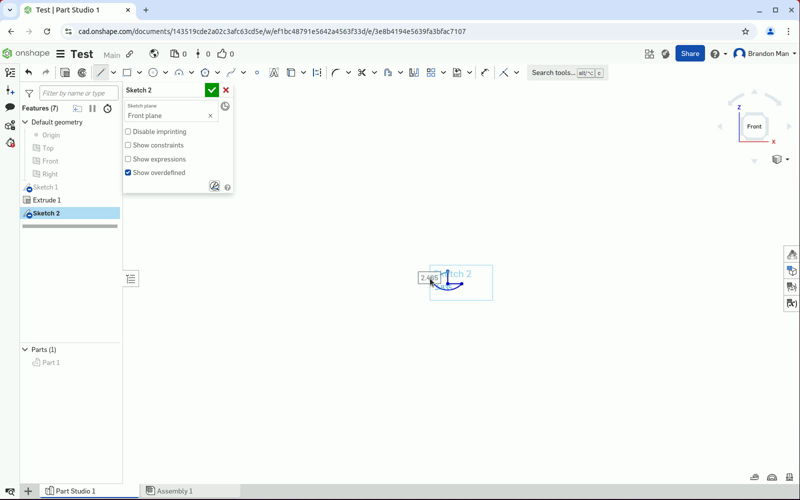
mouse_move(444, 284)
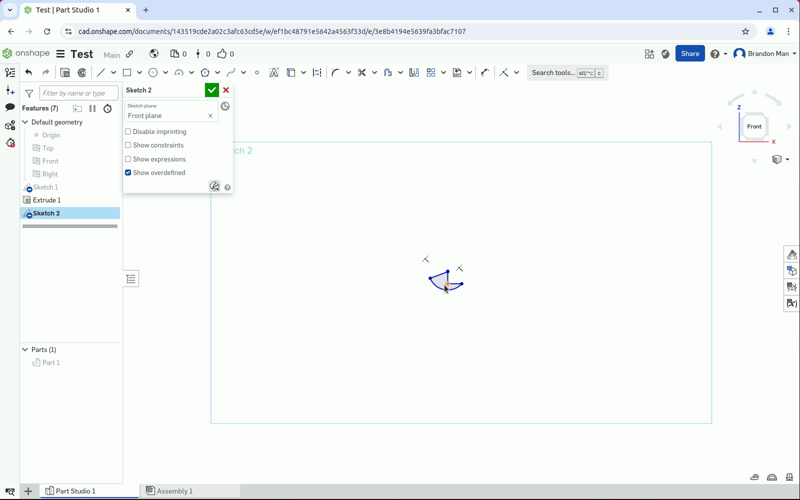
scroll(6)
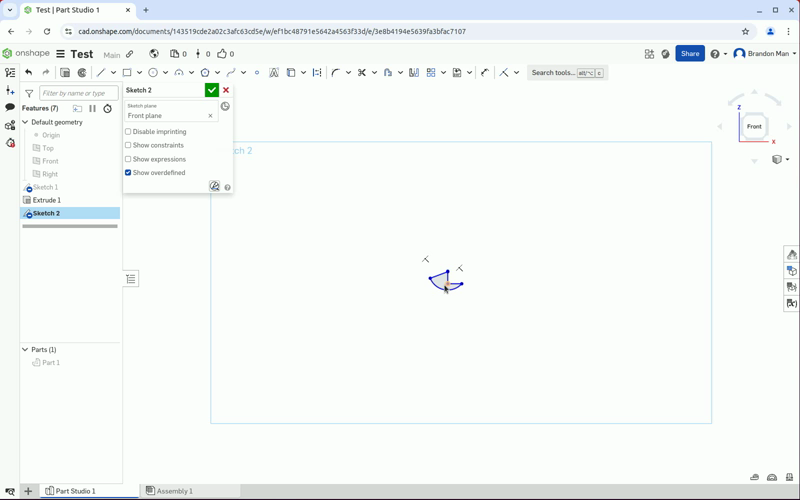
scroll(6)
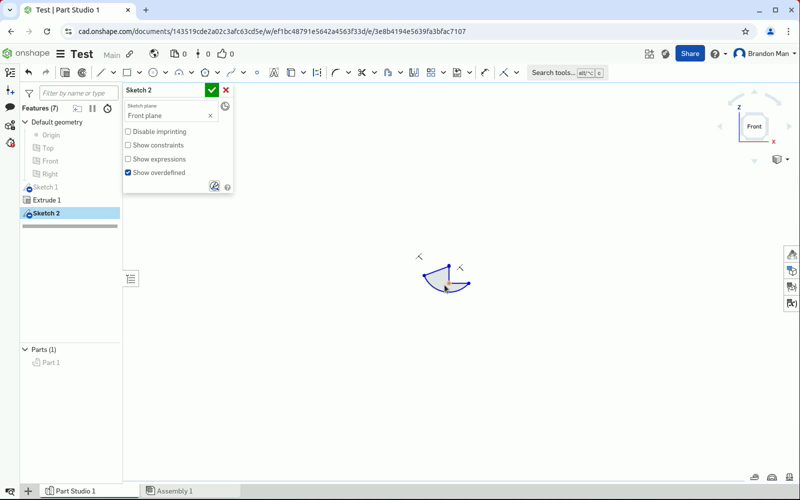
scroll(6)
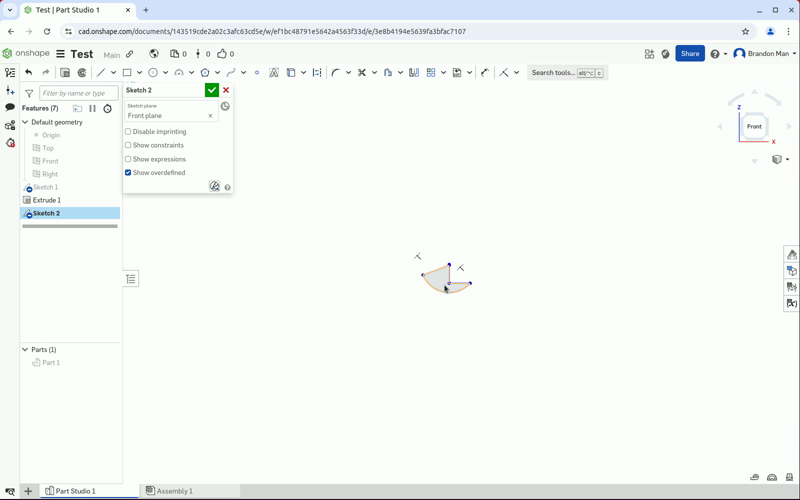
scroll(6)
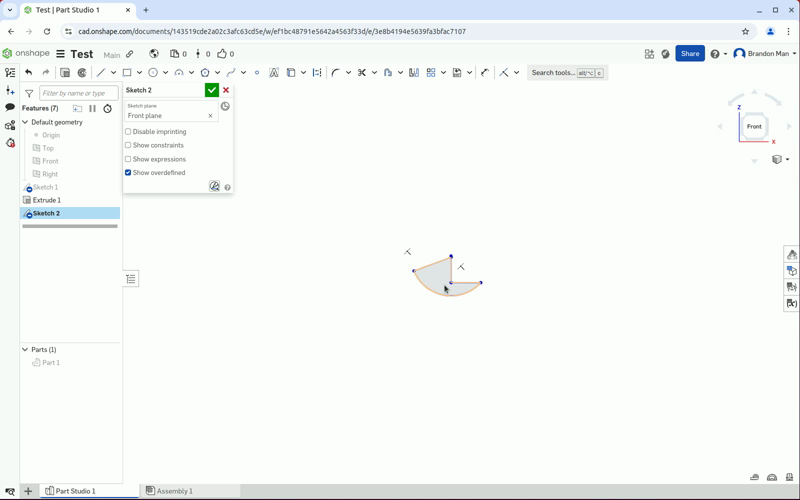
scroll(6)
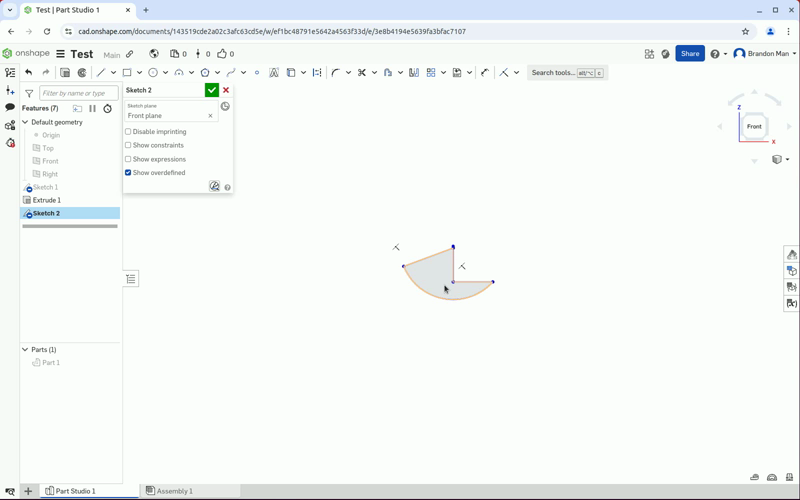
scroll(6)
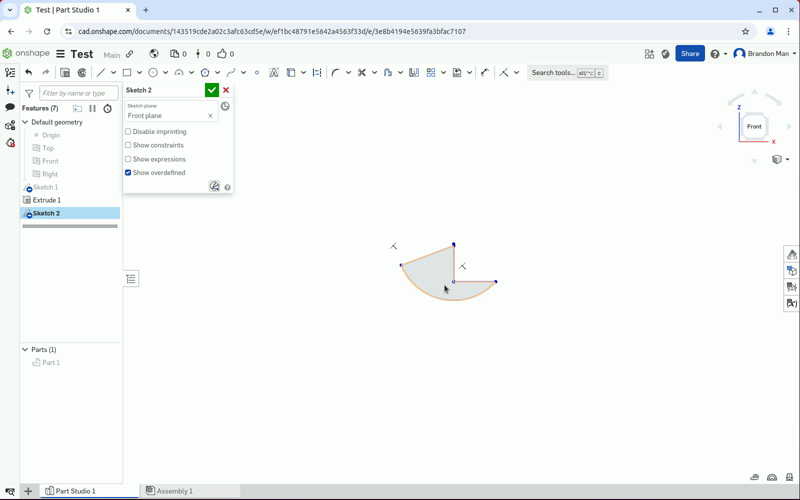
scroll(6)
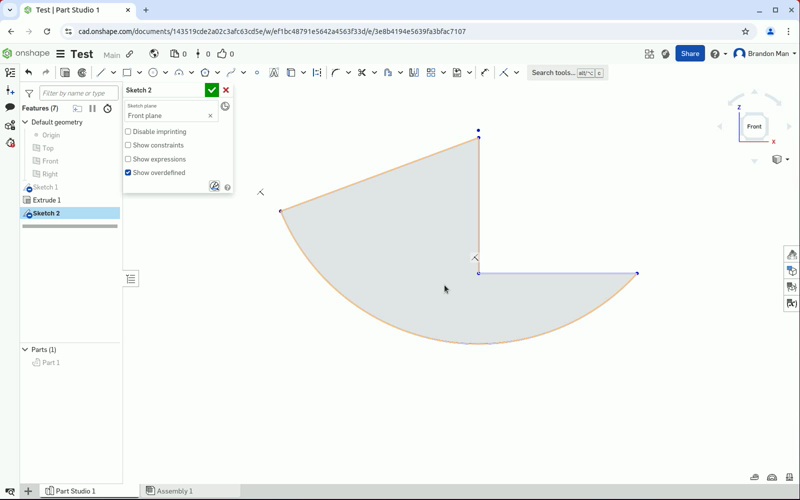
click(444, 284)
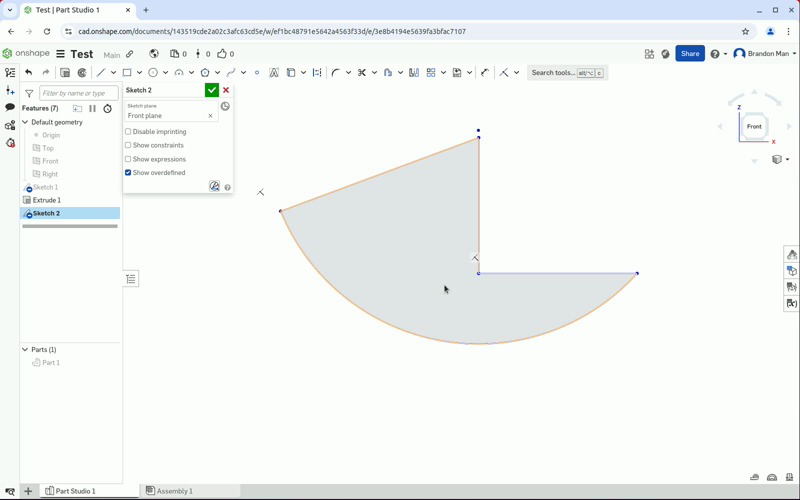
scroll(-6)
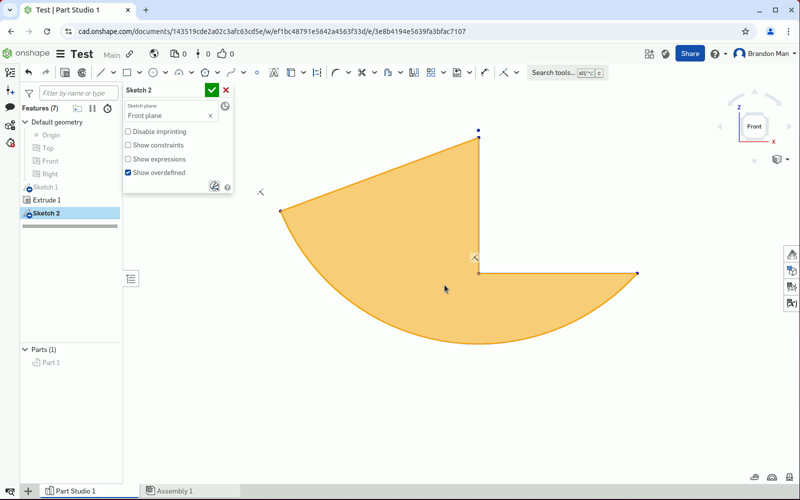
scroll(-6)
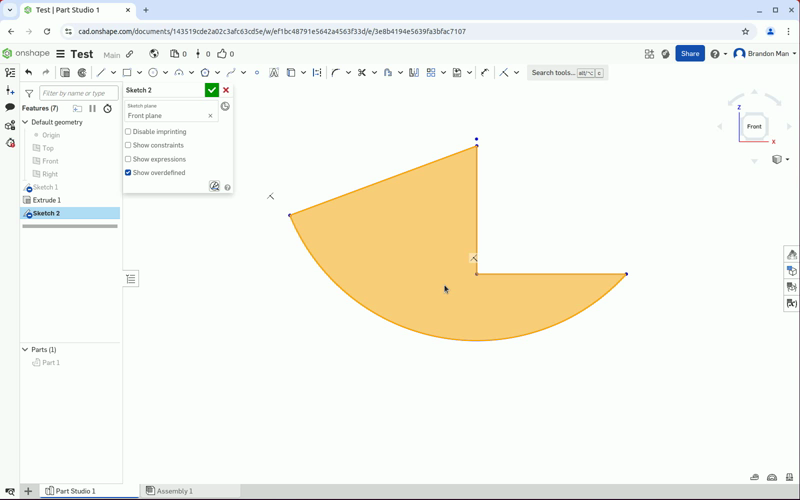
scroll(-6)
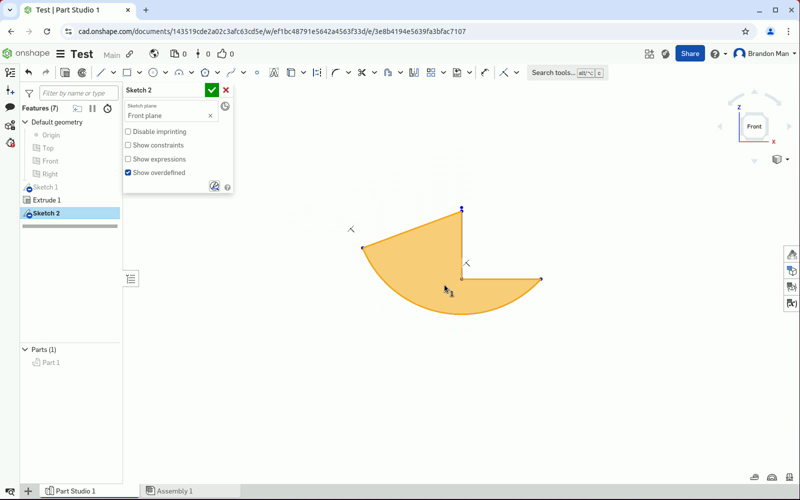
scroll(-6)
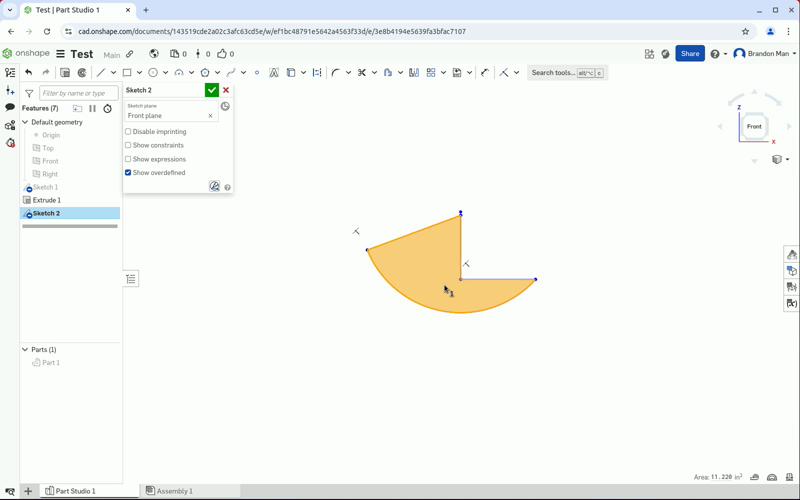
scroll(-6)
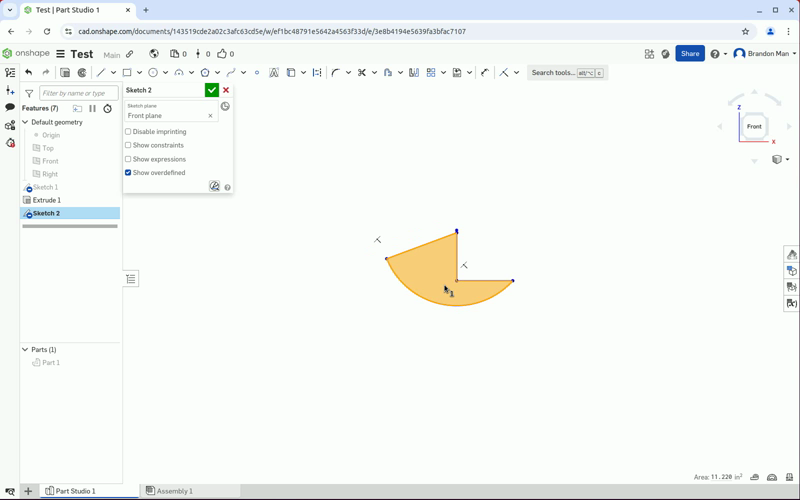
scroll(-6)
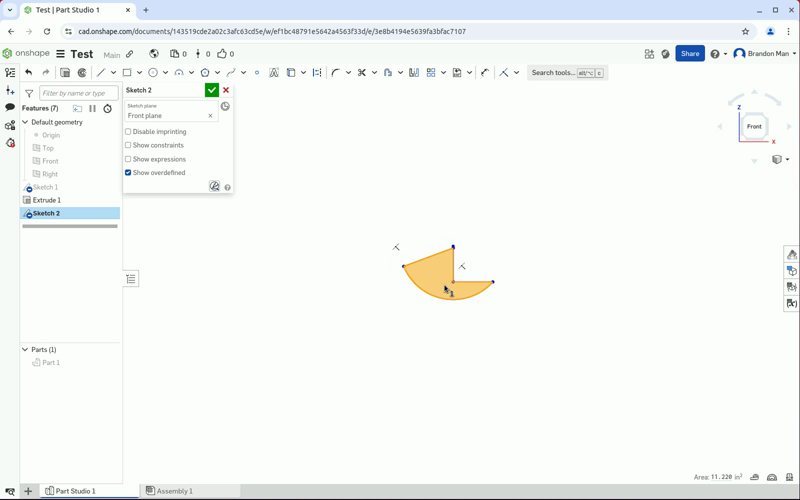
scroll(-6)
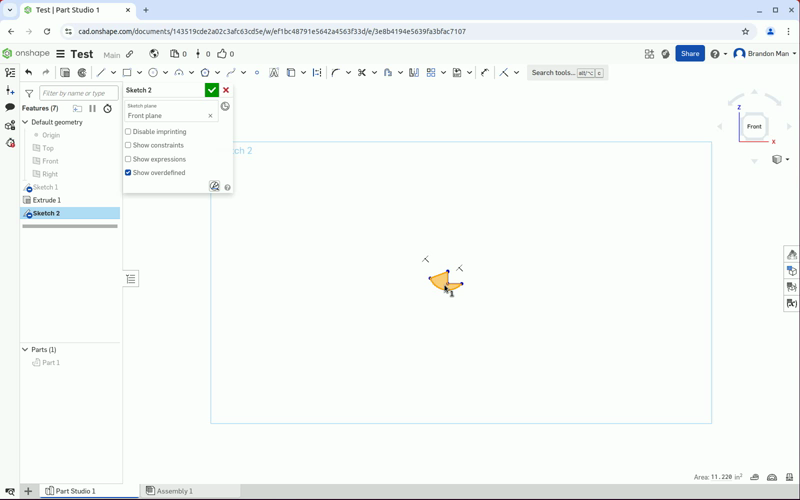
mouse_move(73, 352)
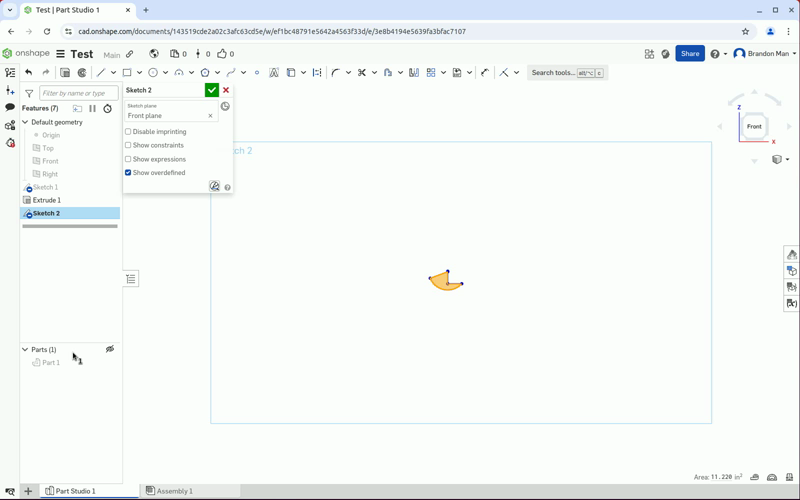
key(shift+y)
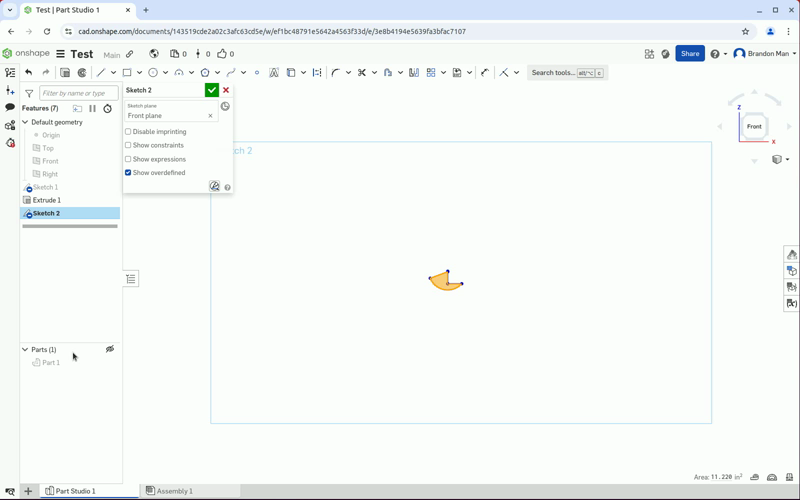
key(shift+e)
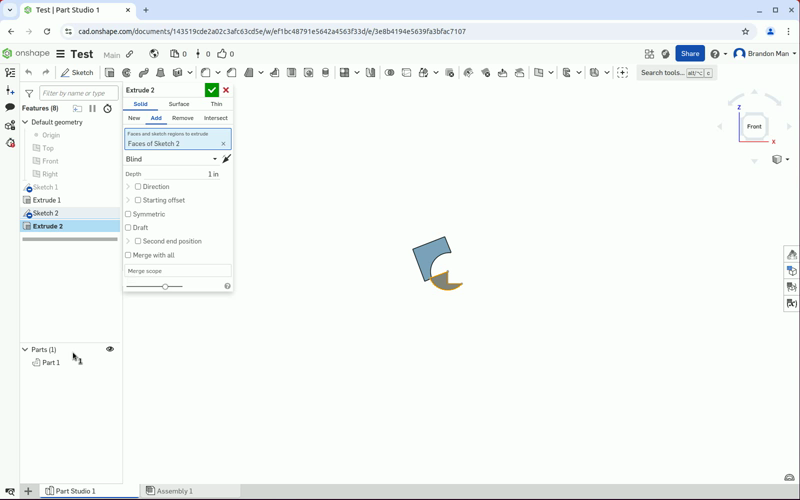
mouse_move(143, 106)
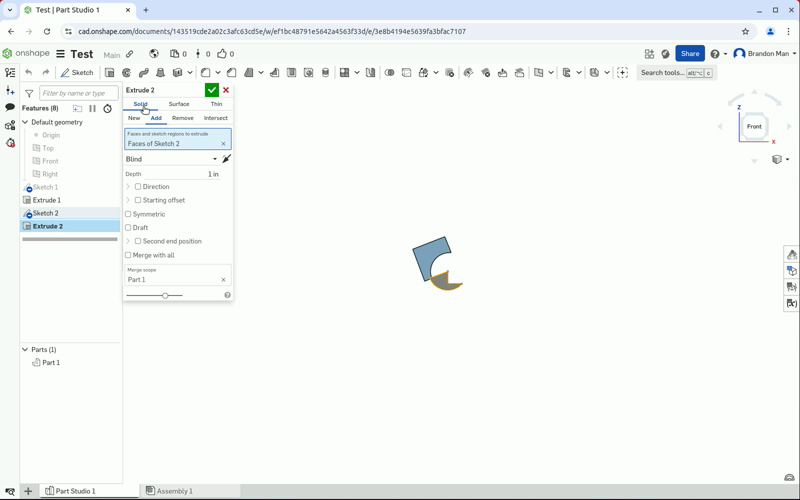
click(143, 106)
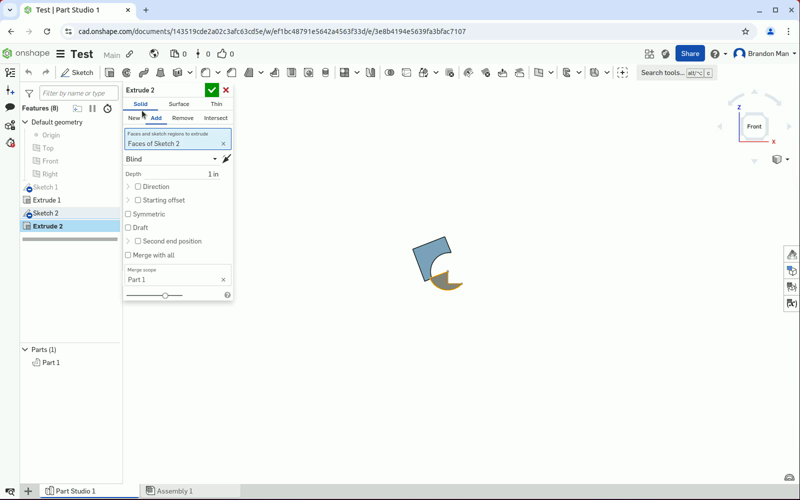
mouse_move(137, 120)
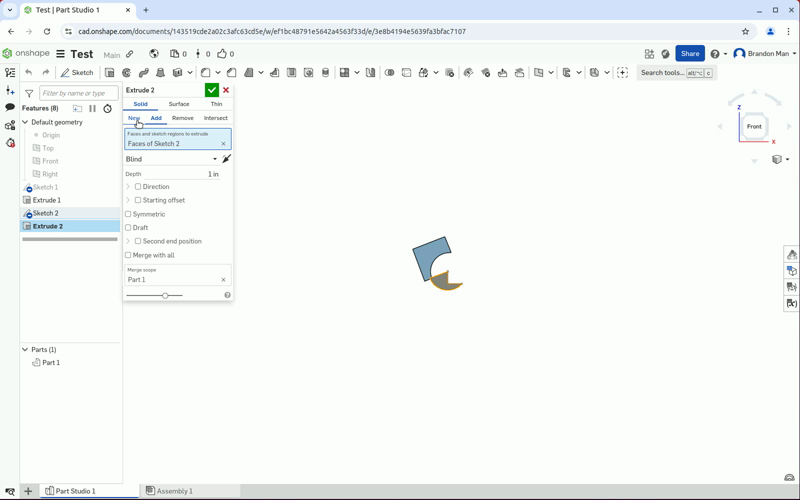
click(137, 120)
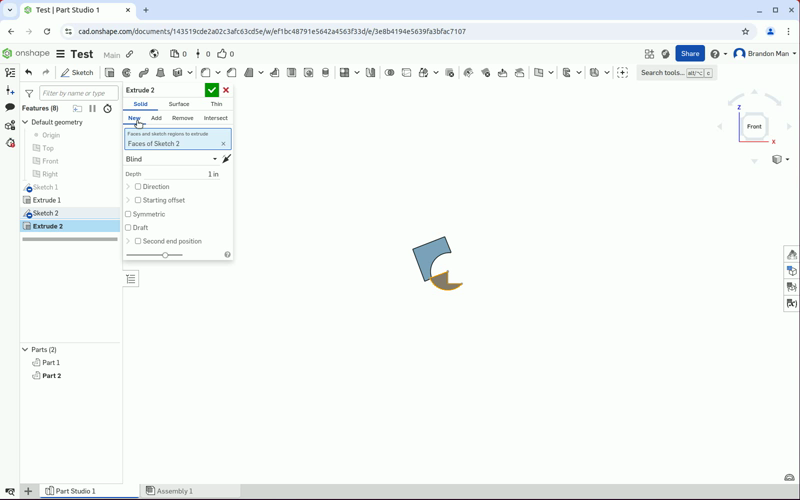
key(tab, 4)
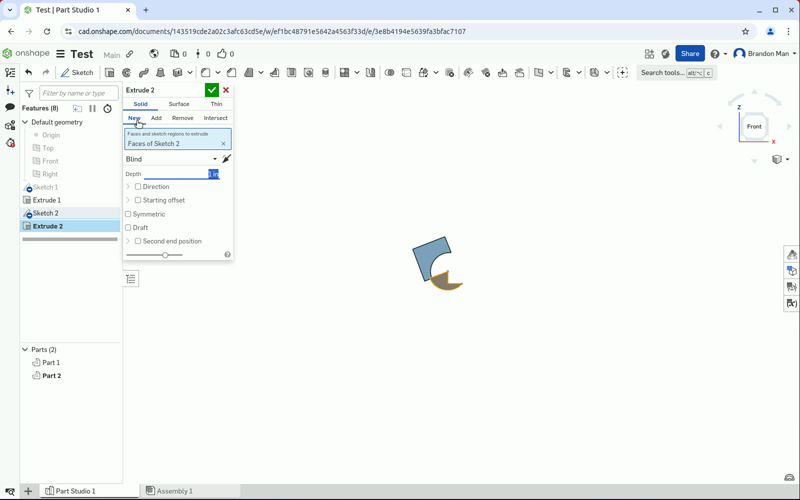
text(23.108)
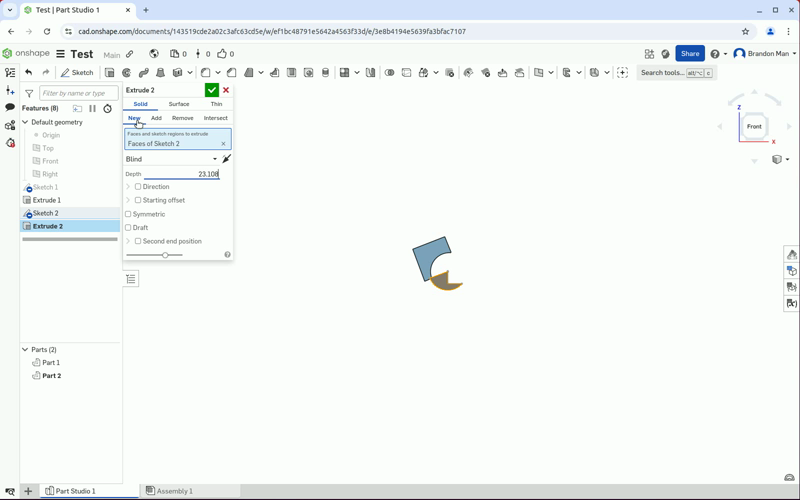
key(enter)
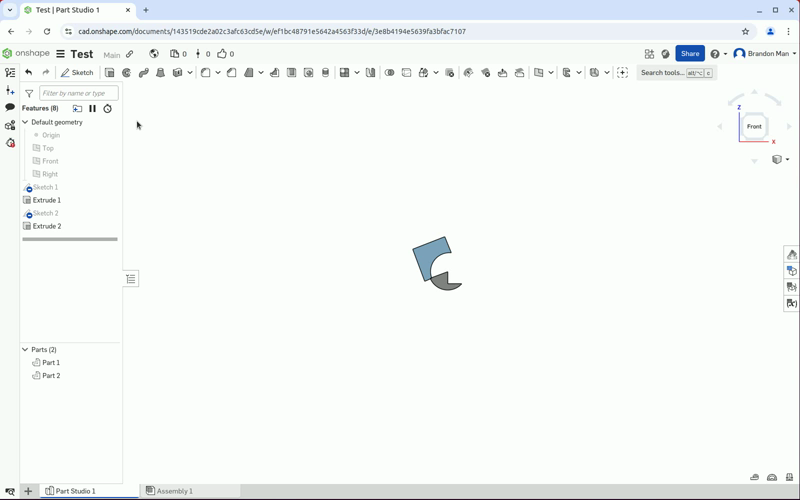
key(shift+h)
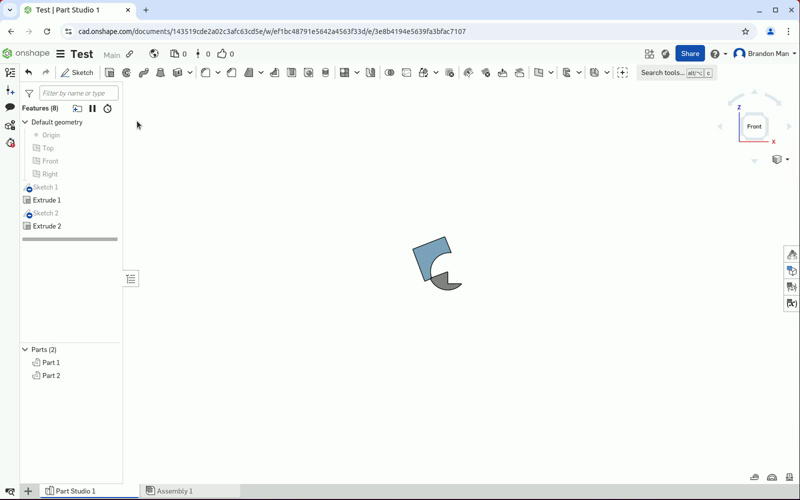
key(shift+h)
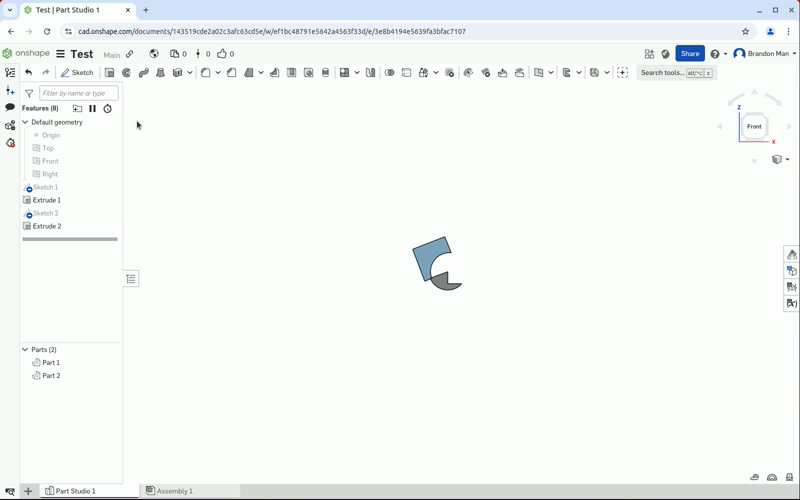
mouse_move(73, 189)
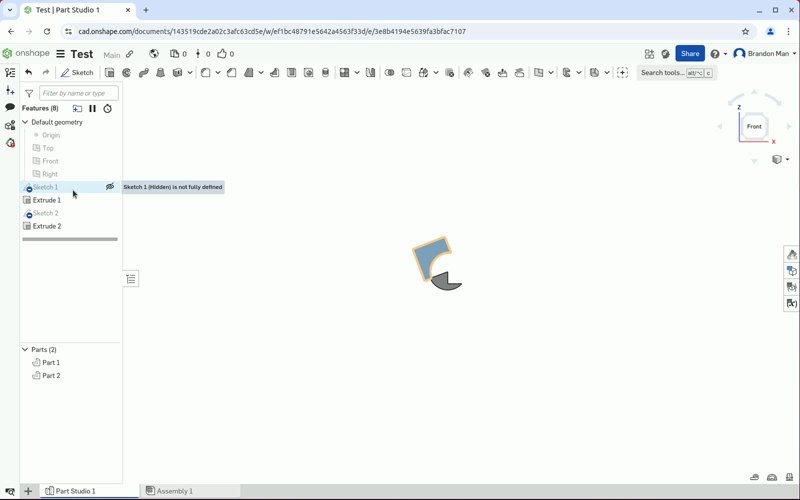
click(73, 189)
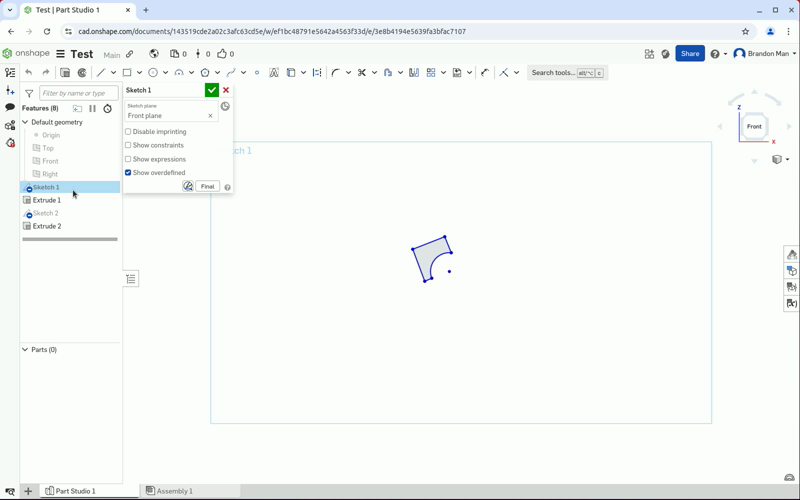
mouse_move(229, 92)
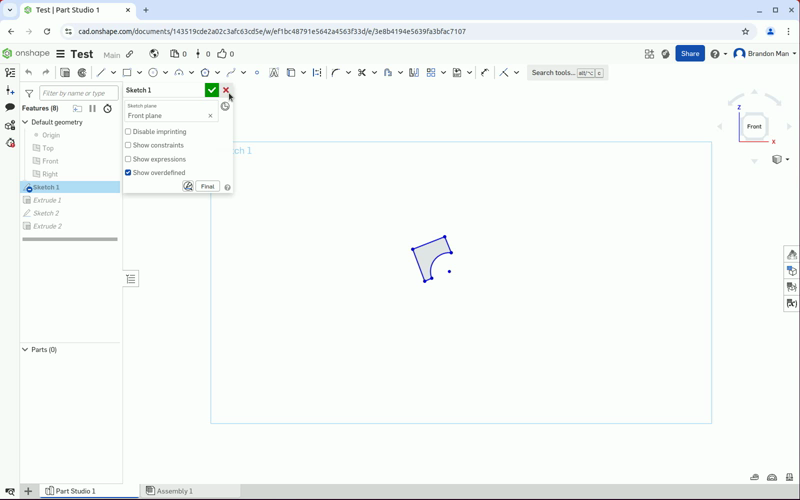
click(229, 92)
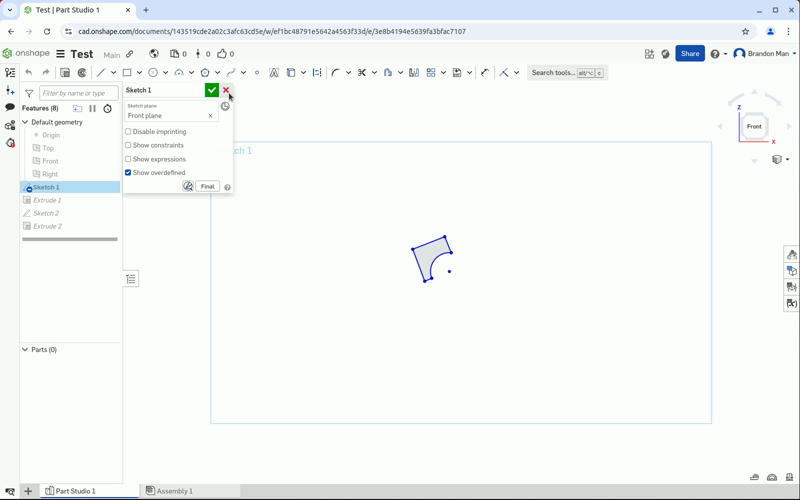
key(shift+s)
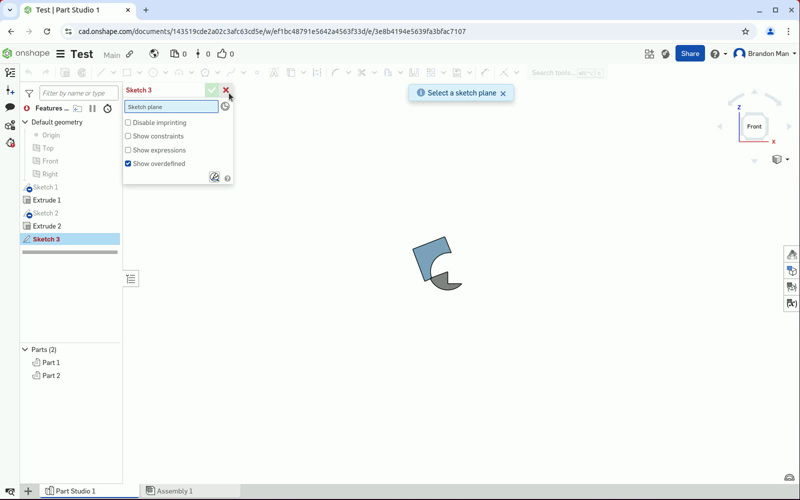
mouse_move(73, 163)
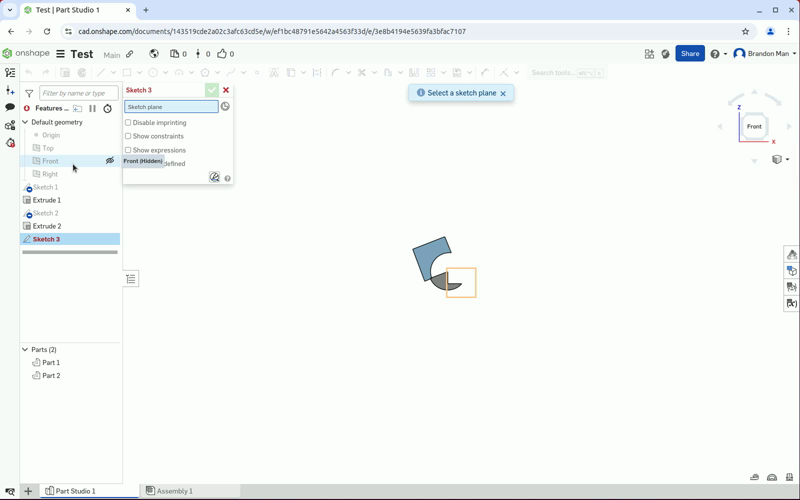
click(73, 163)
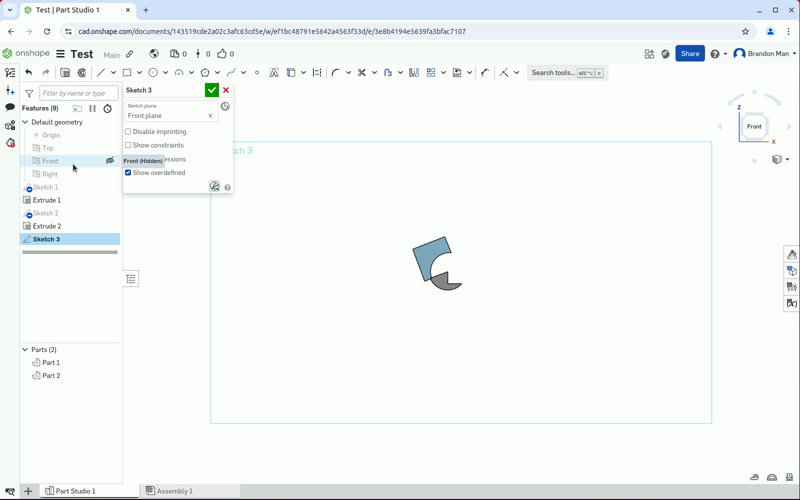
mouse_move(73, 352)
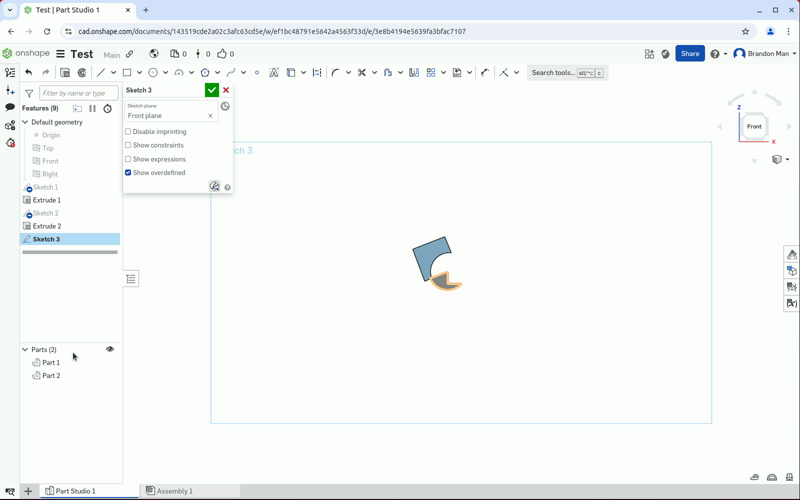
key(y)
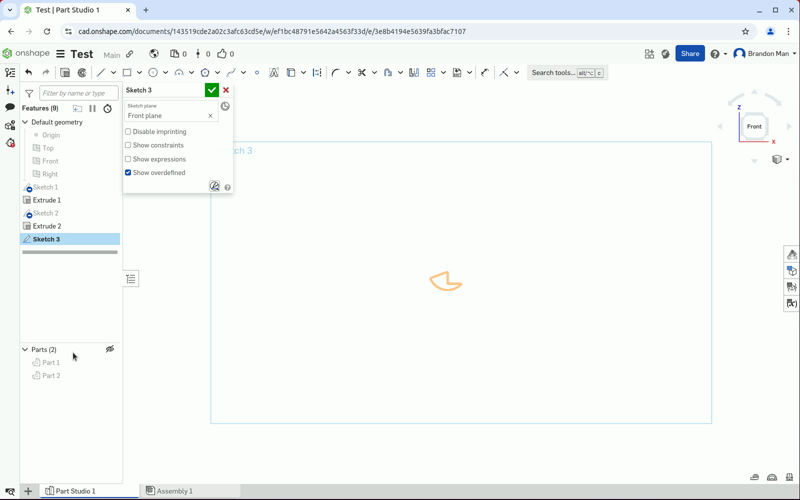
key(l)
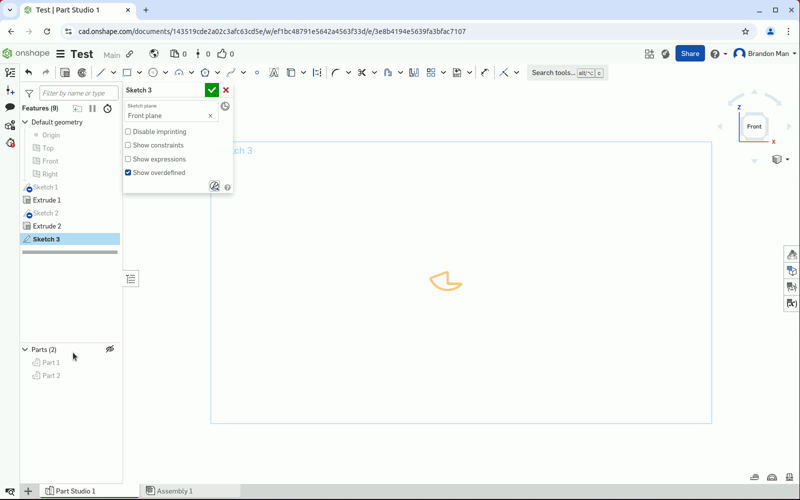
key_down(shift)
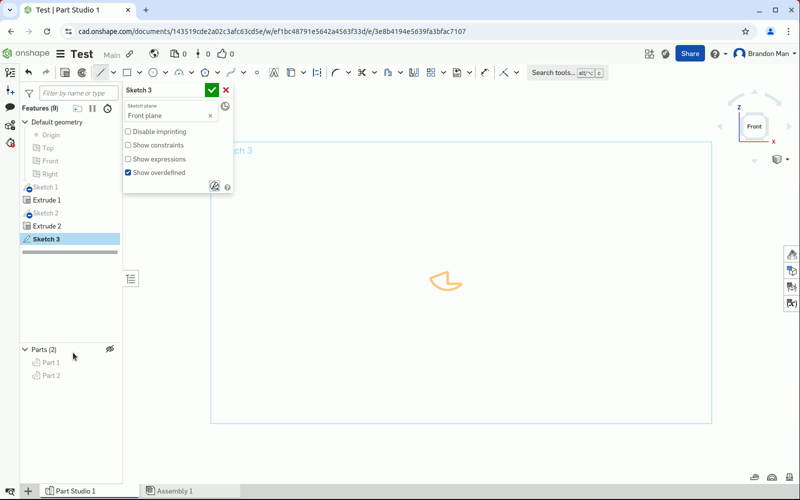
mouse_move(449, 271)
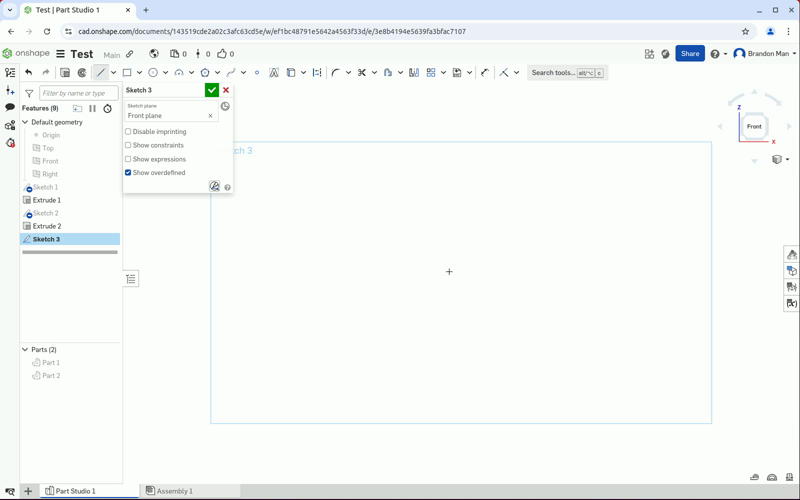
click(449, 271)
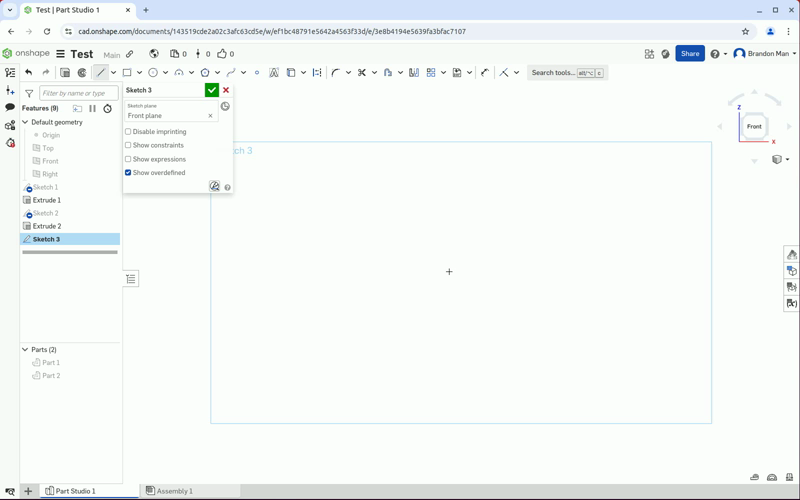
key_up(shift)
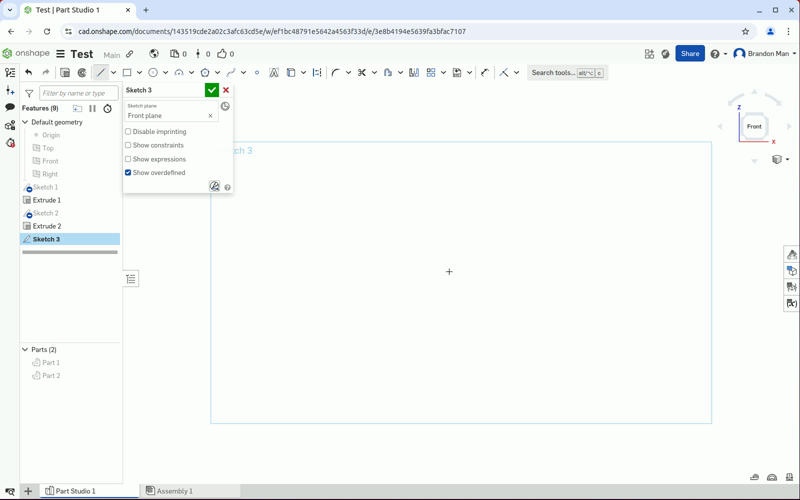
key_down(shift)
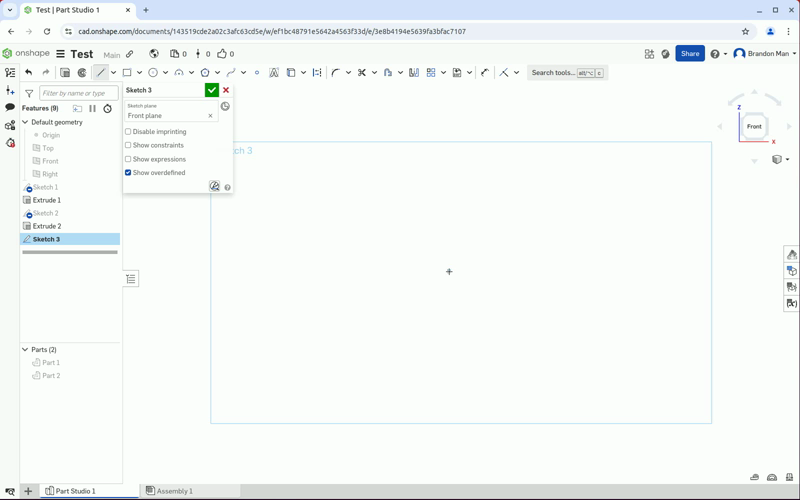
mouse_move(479, 271)
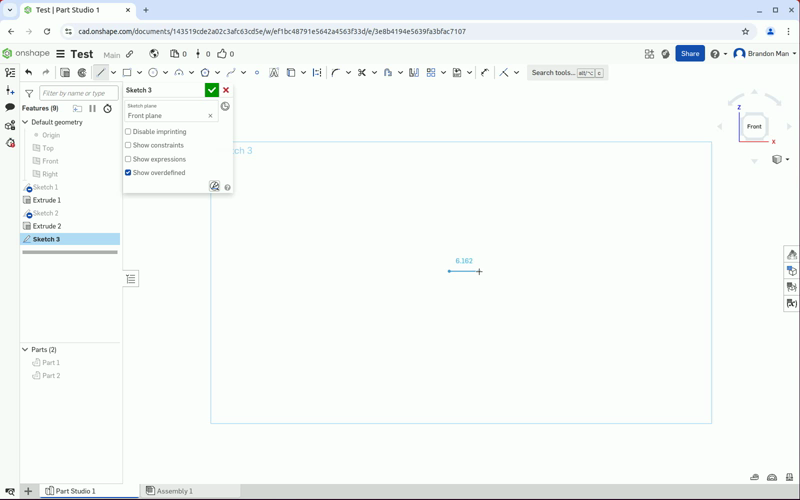
mouse_move(460, 271)
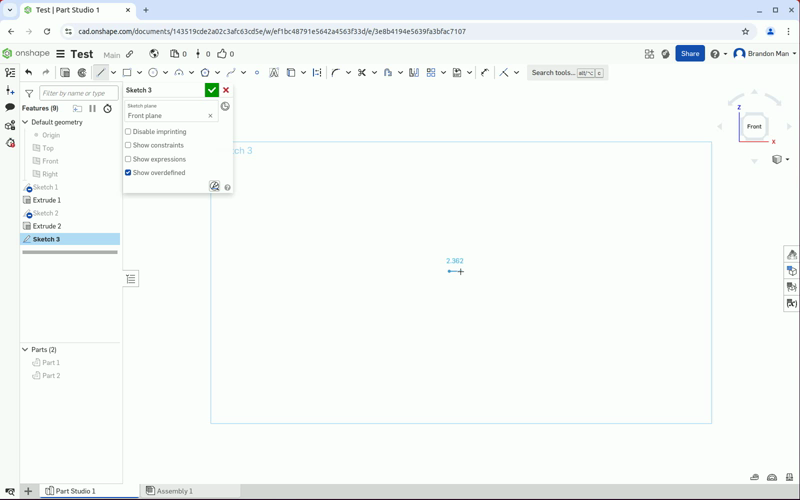
click(460, 271)
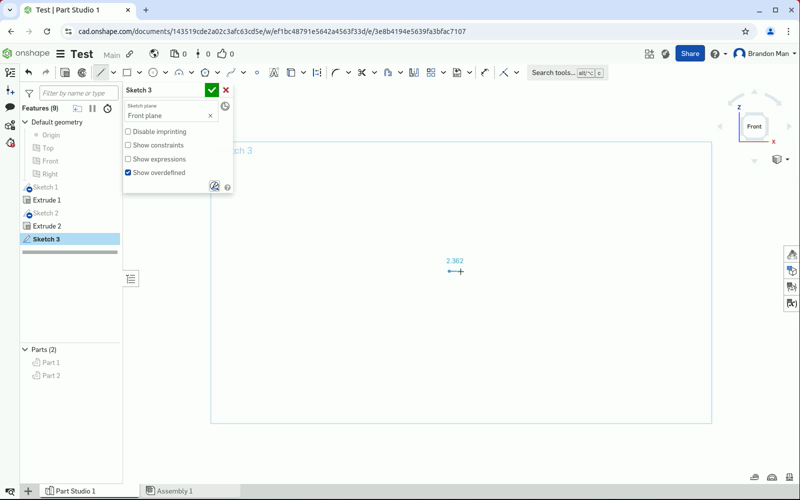
key_up(shift)
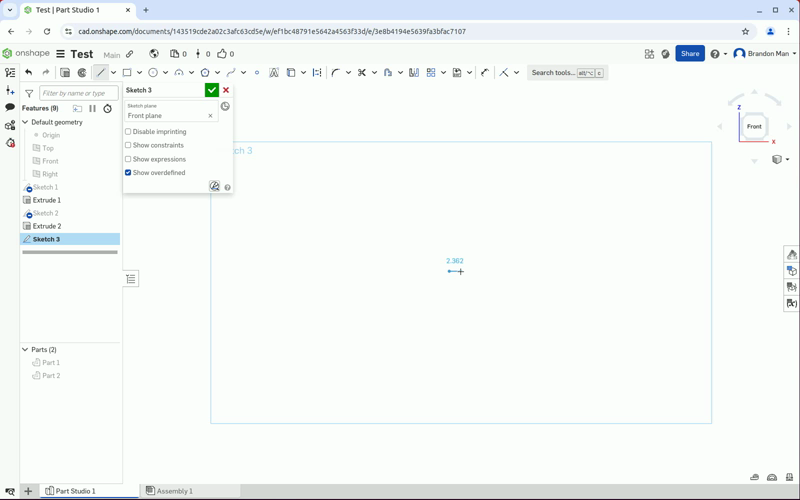
key_down(shift)
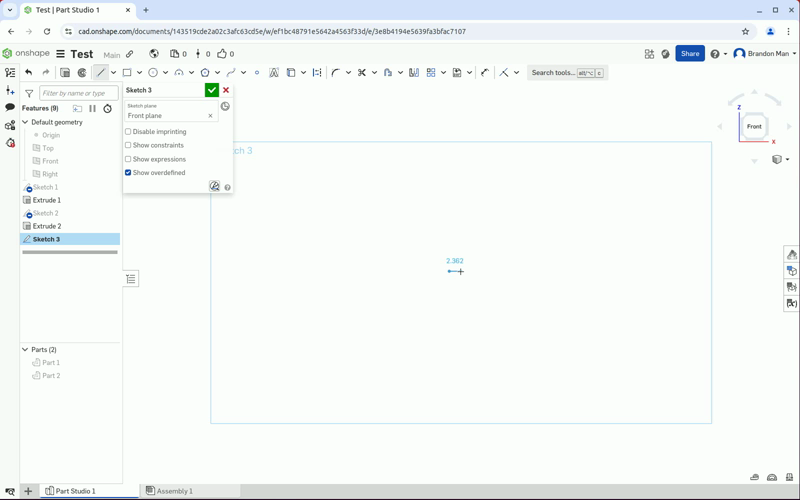
mouse_move(490, 271)
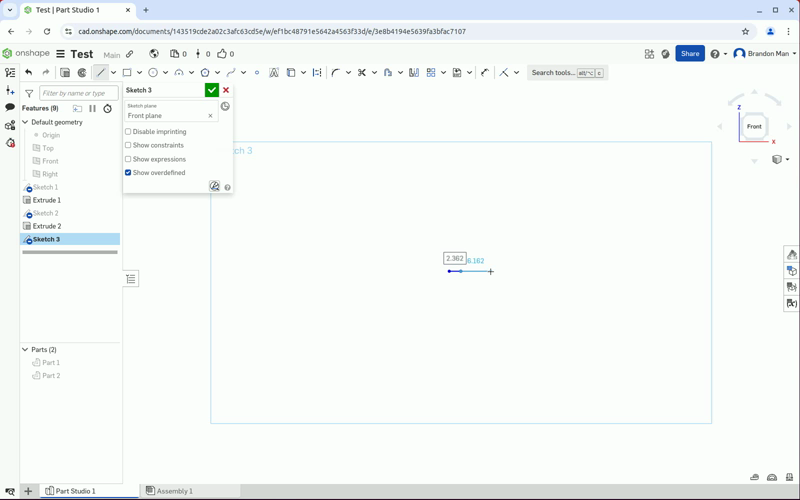
mouse_move(460, 283)
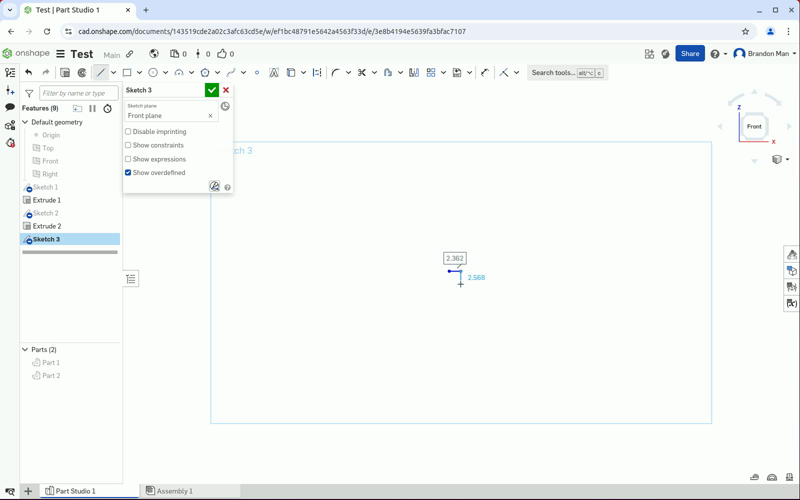
click(460, 283)
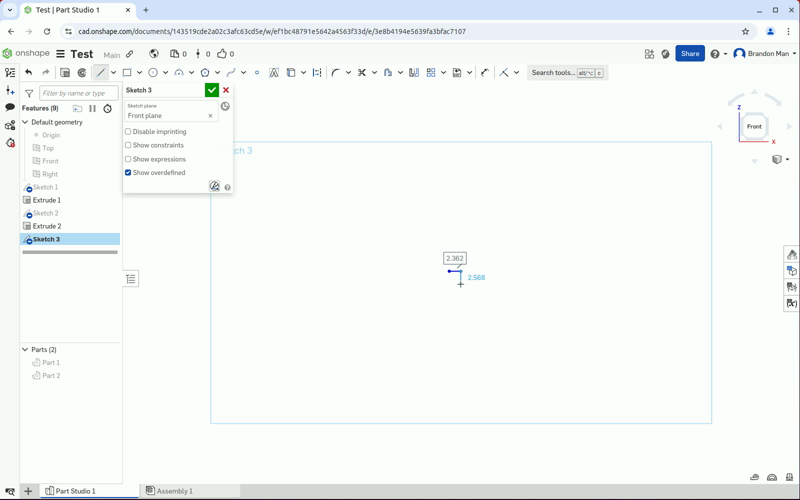
key_up(shift)
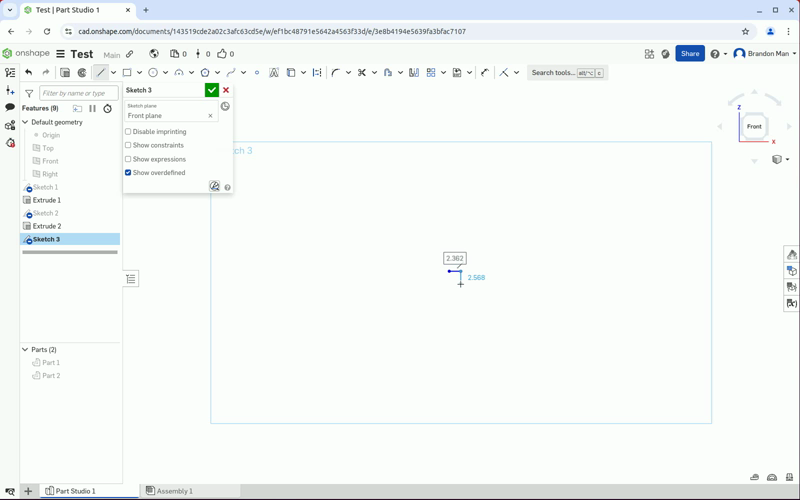
key(esc)
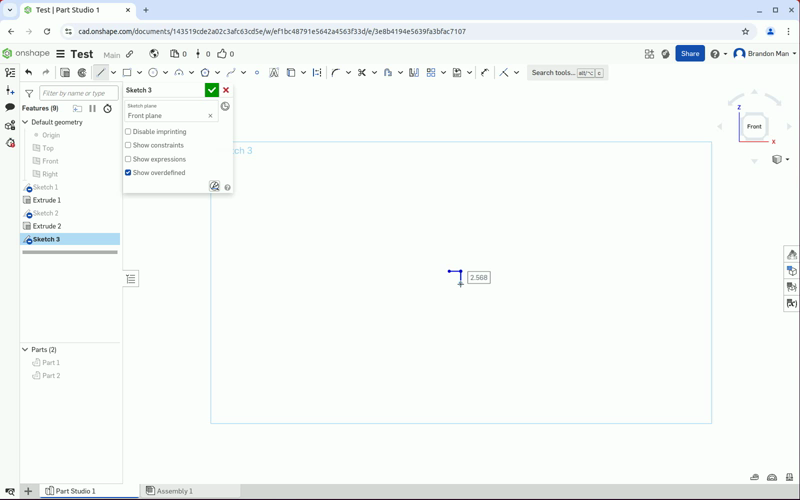
key(a)
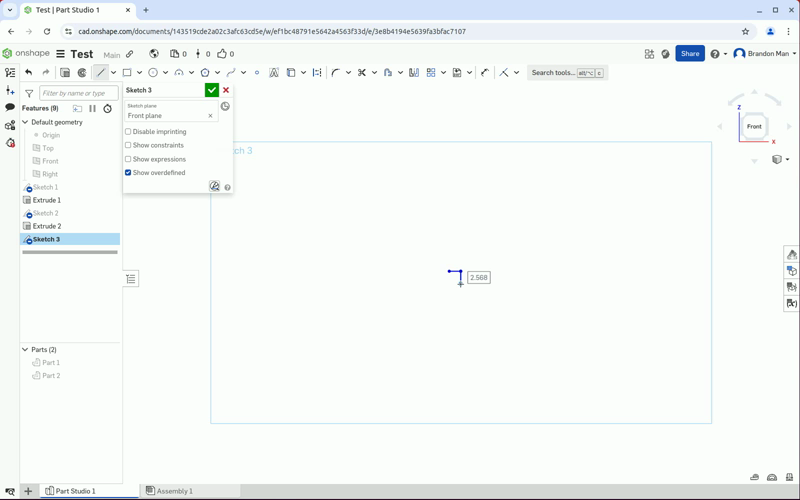
mouse_move(460, 283)
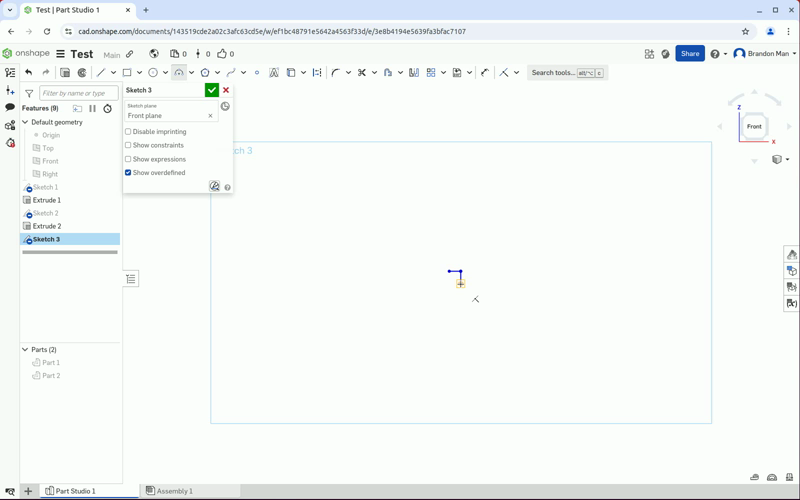
click(460, 283)
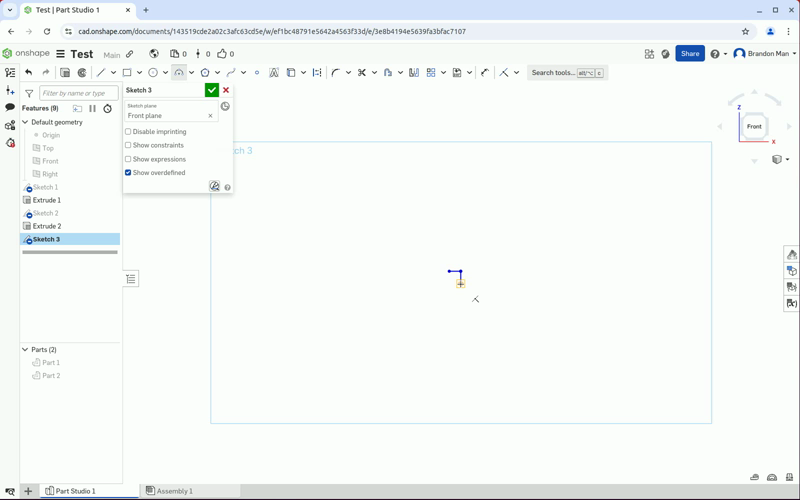
key_down(shift)
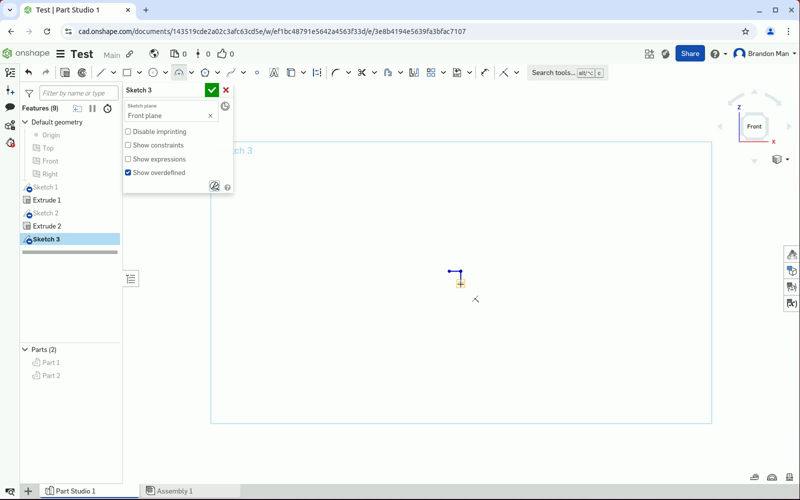
mouse_move(449, 252)
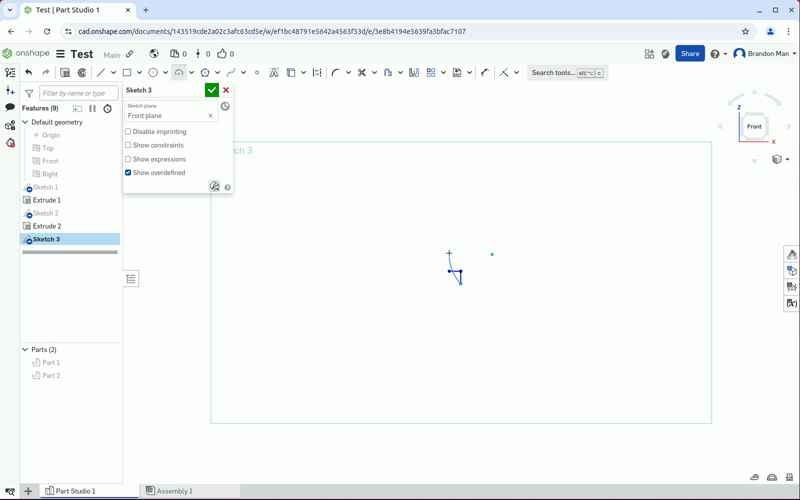
click(449, 252)
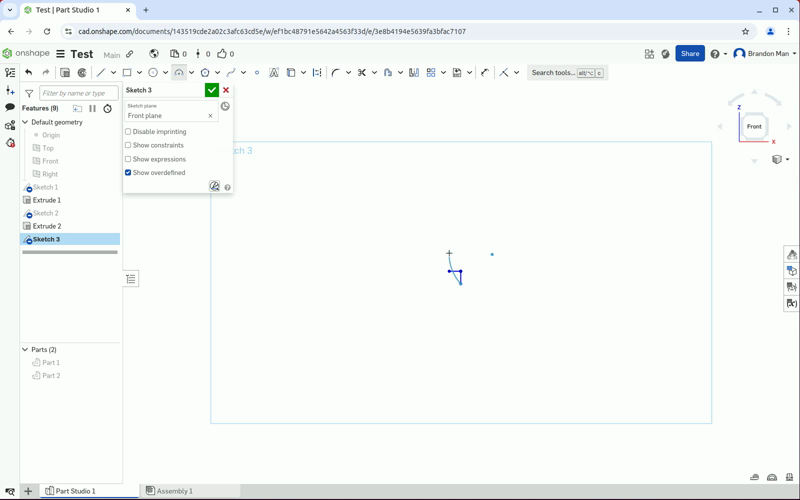
mouse_move(464, 264)
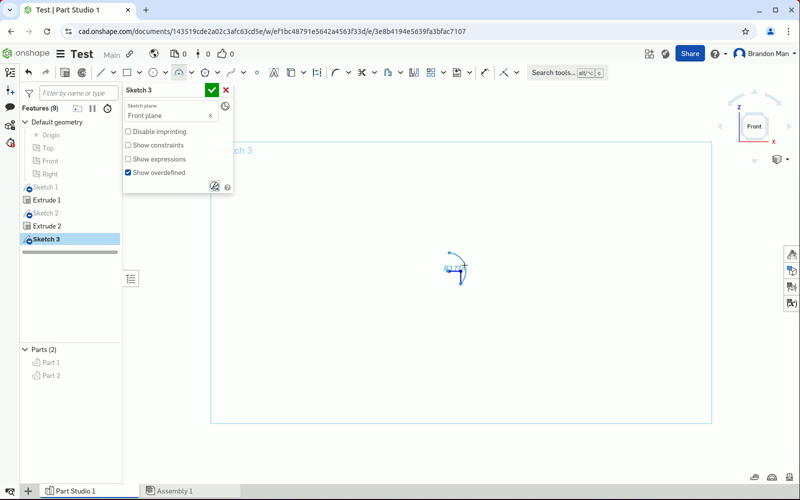
click(464, 264)
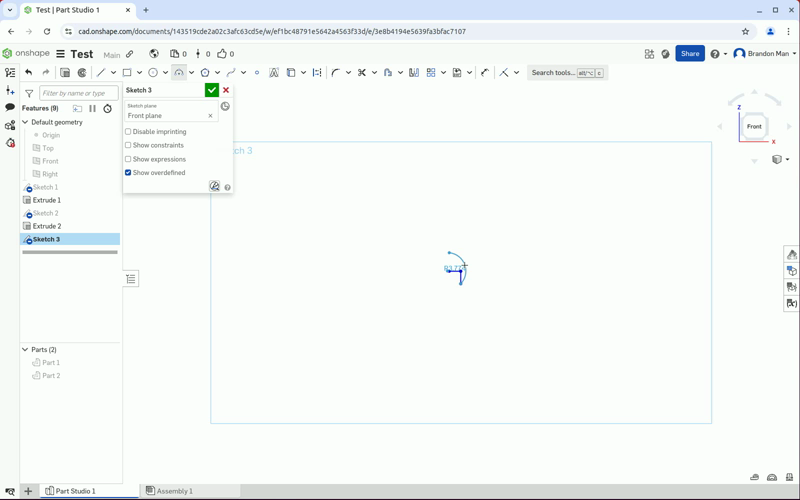
key_up(shift)
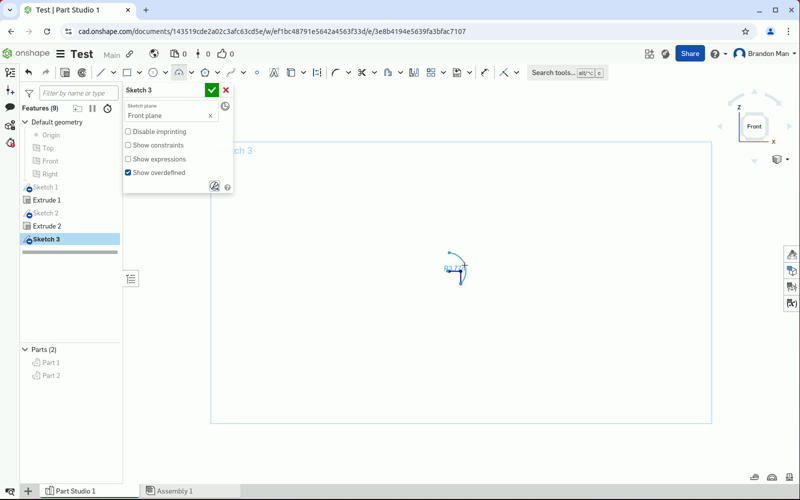
key(esc)
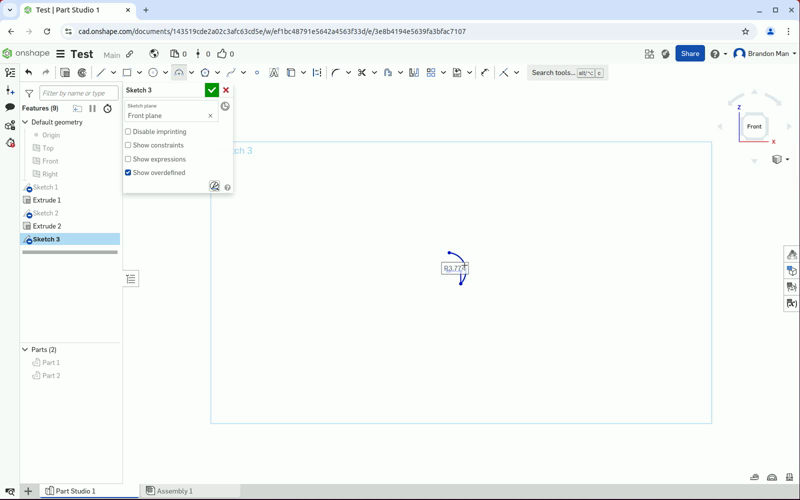
key(l)
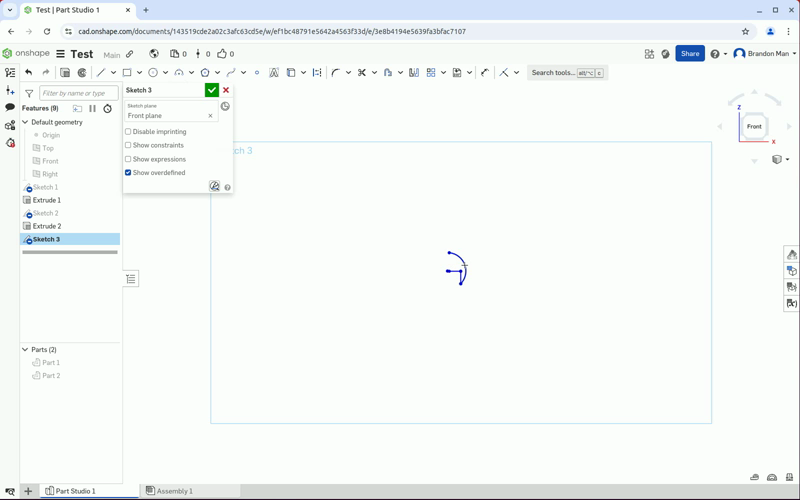
mouse_move(449, 252)
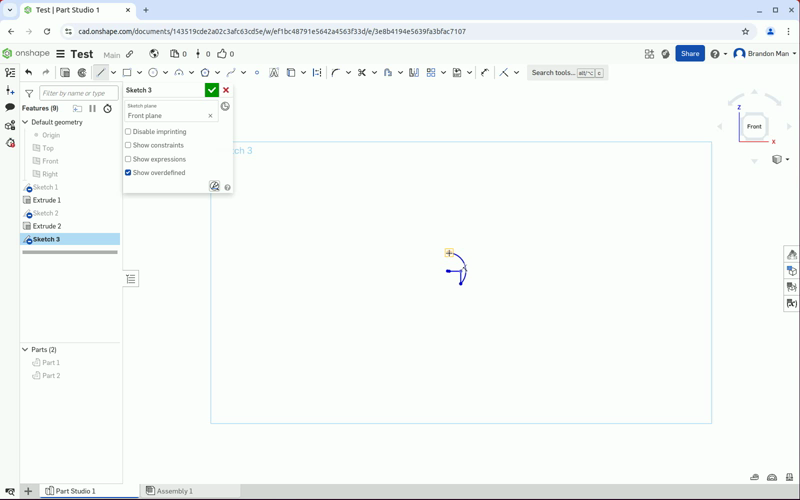
click(449, 252)
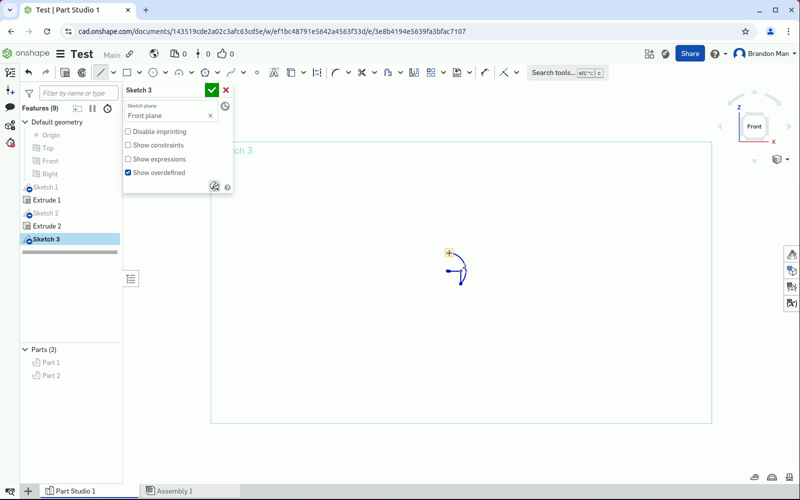
key_down(shift)
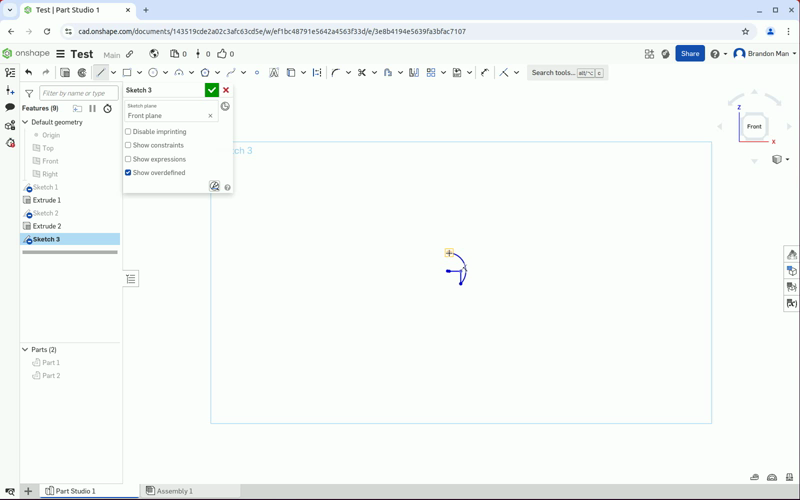
mouse_move(479, 252)
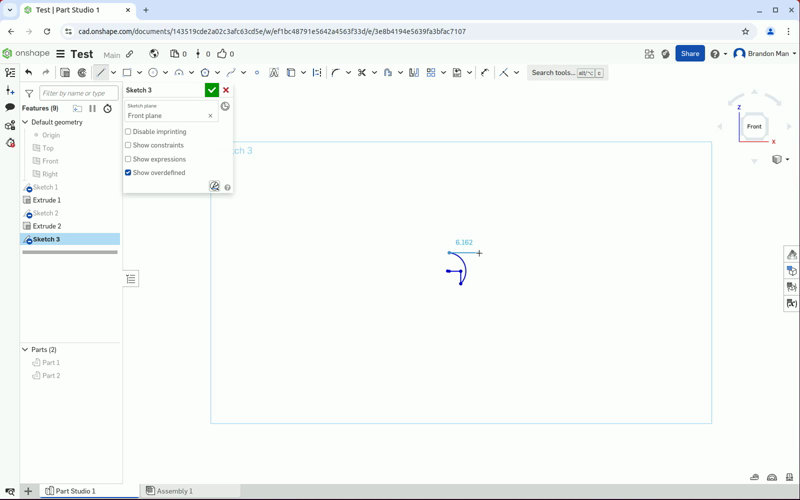
mouse_move(455, 268)
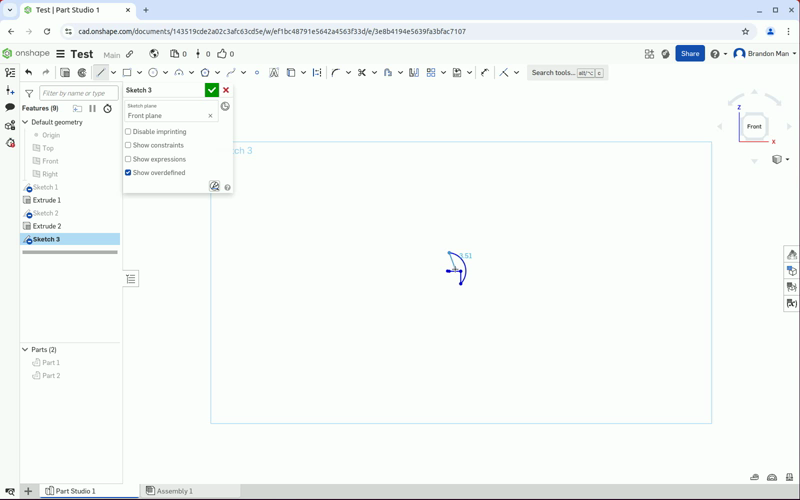
click(455, 268)
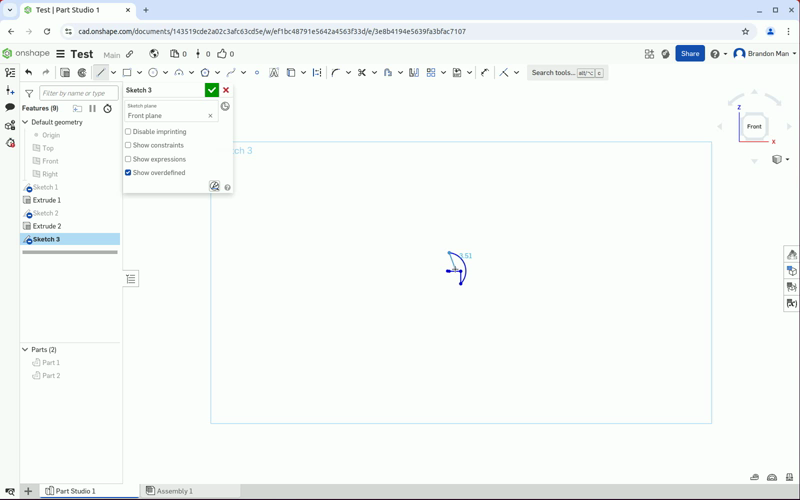
key_up(shift)
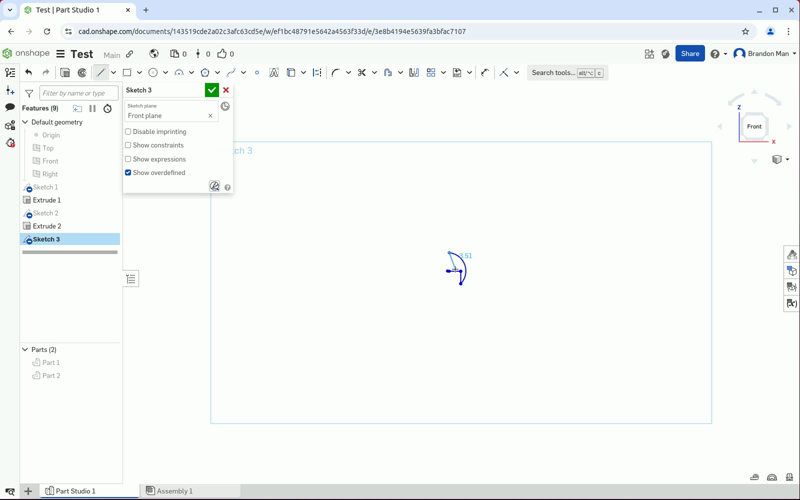
mouse_move(485, 268)
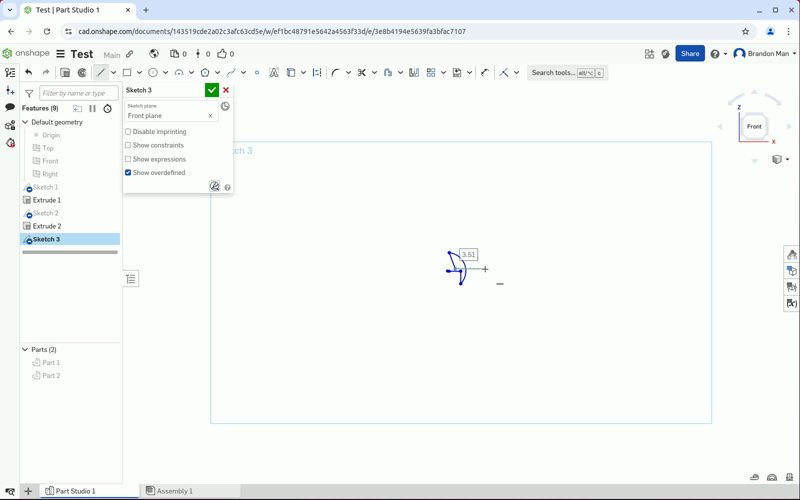
key_down(shift)
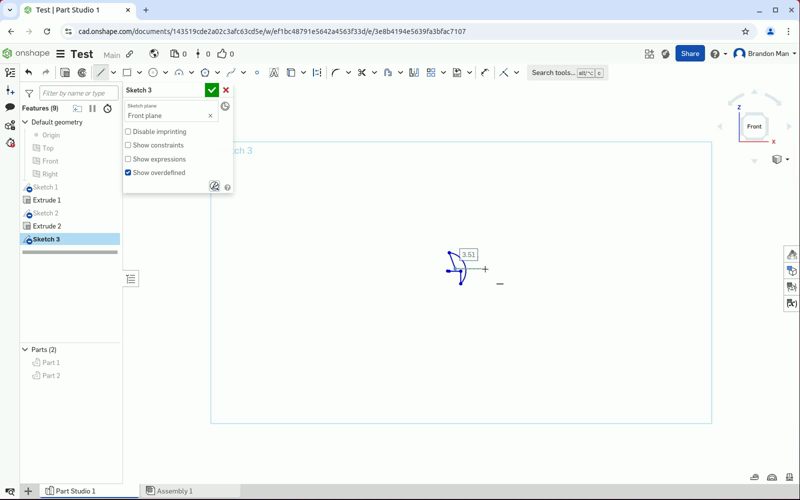
mouse_move(449, 271)
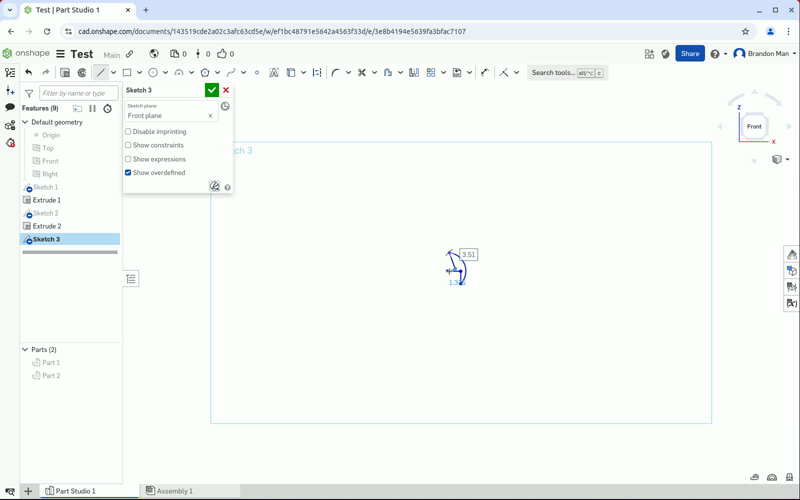
scroll(6)
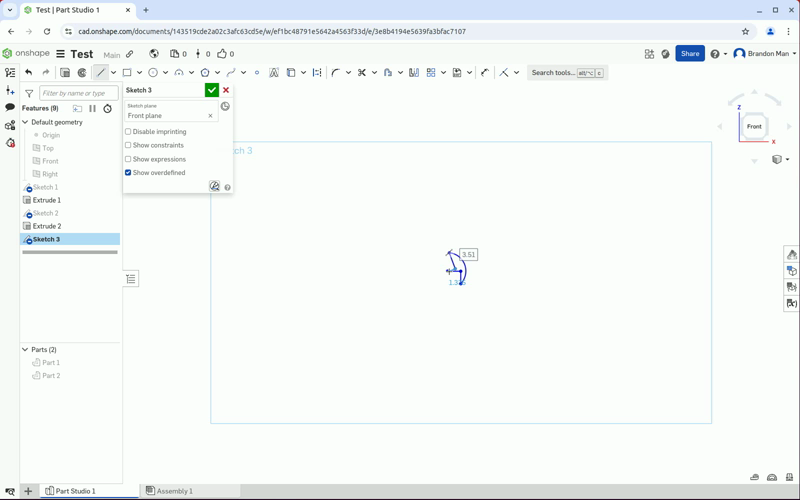
scroll(6)
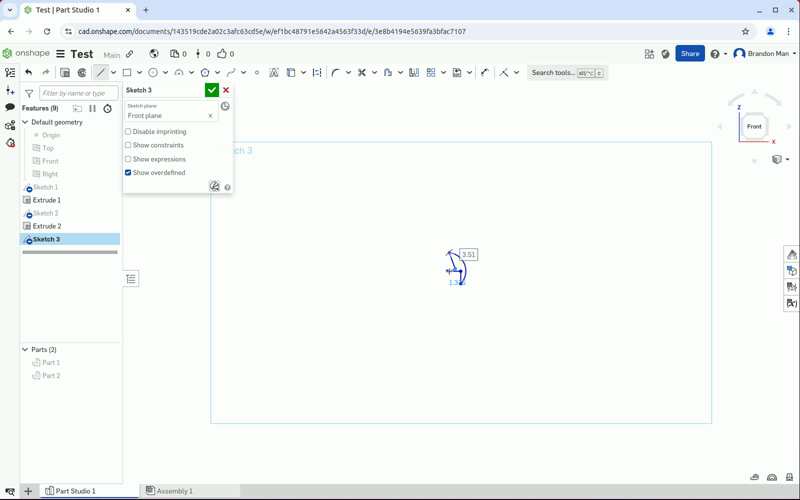
scroll(6)
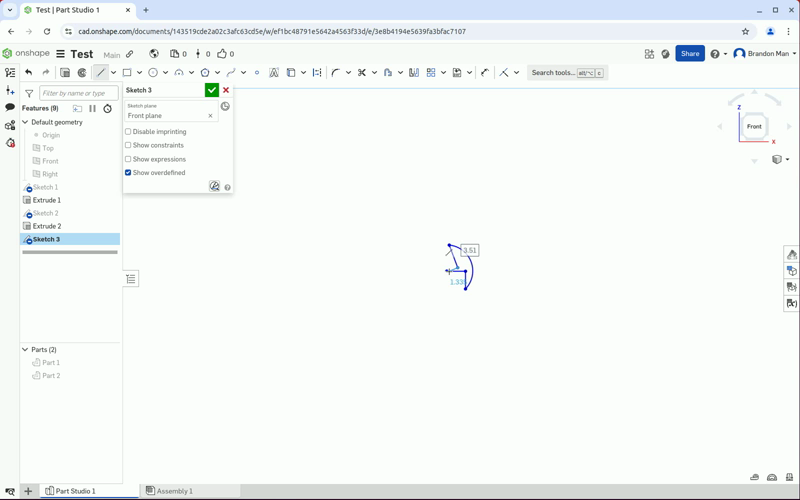
scroll(6)
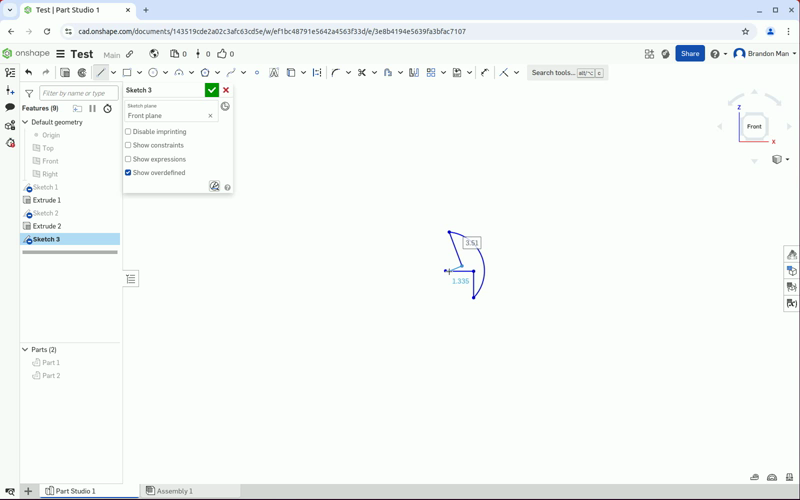
scroll(6)
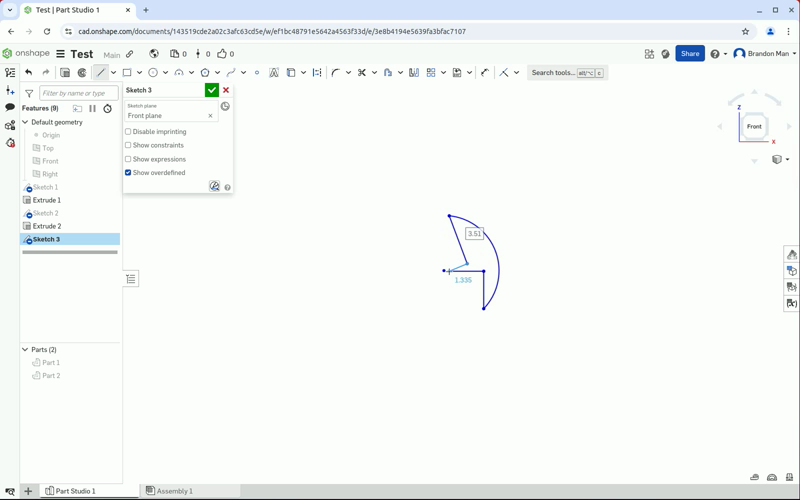
scroll(6)
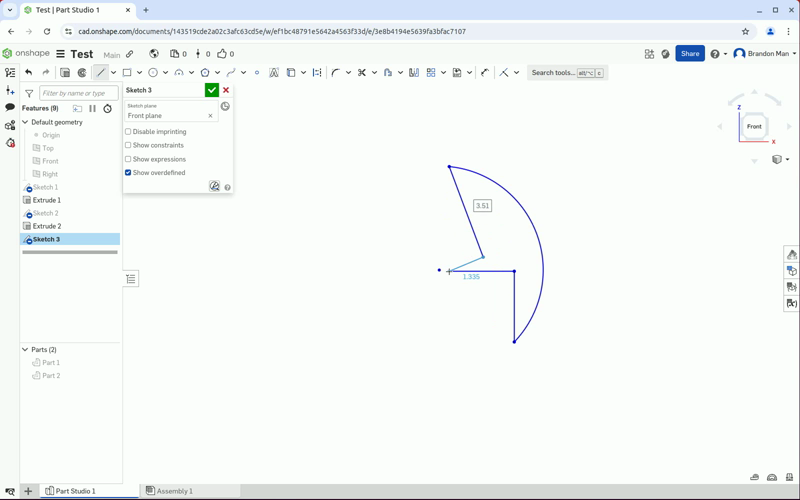
scroll(6)
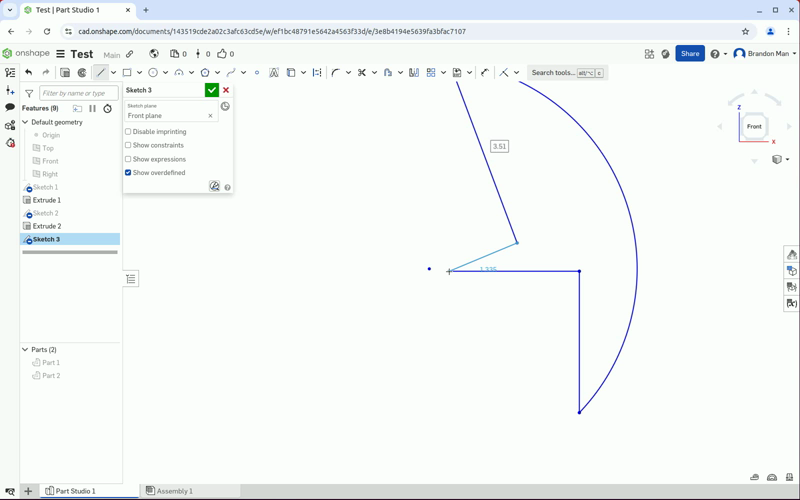
key_up(shift)
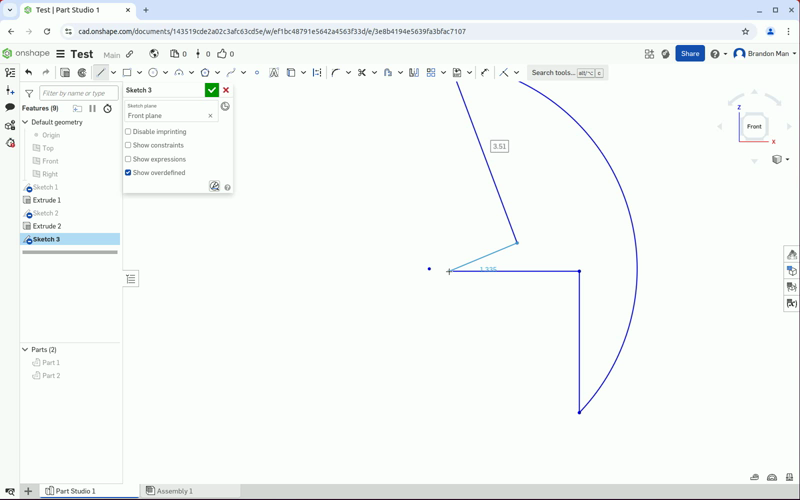
click(449, 271)
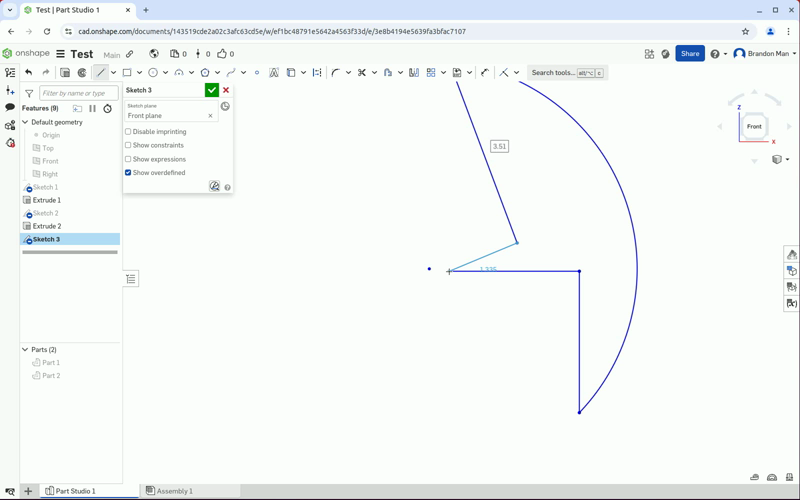
scroll(-6)
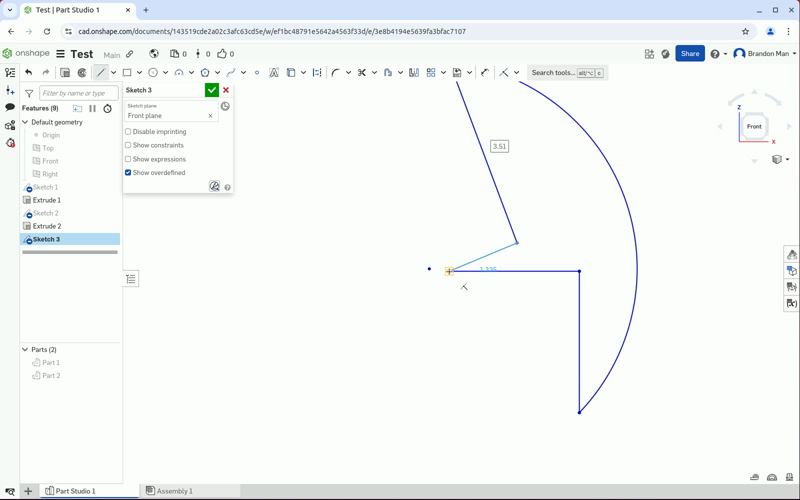
scroll(-6)
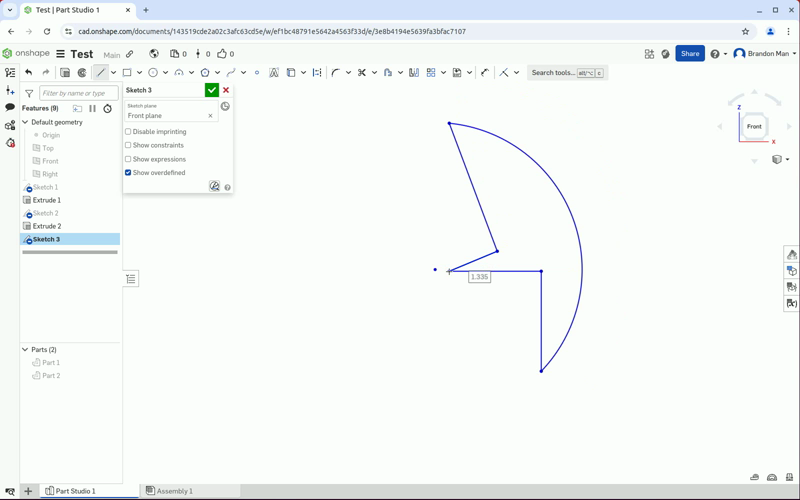
scroll(-6)
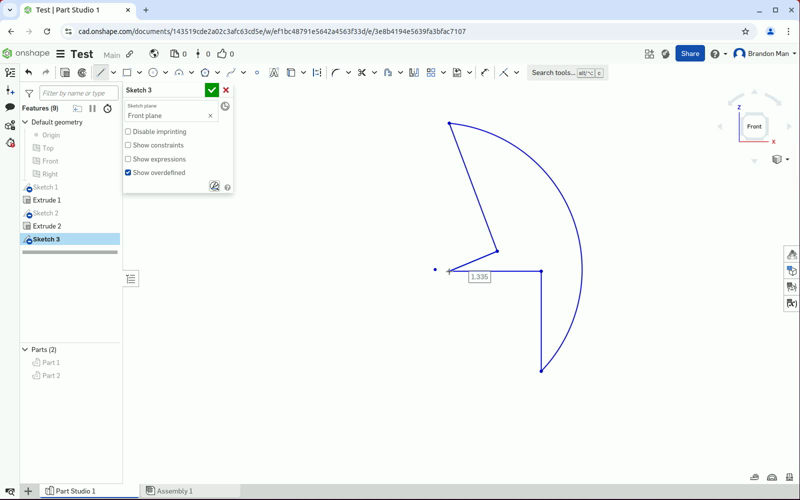
scroll(-6)
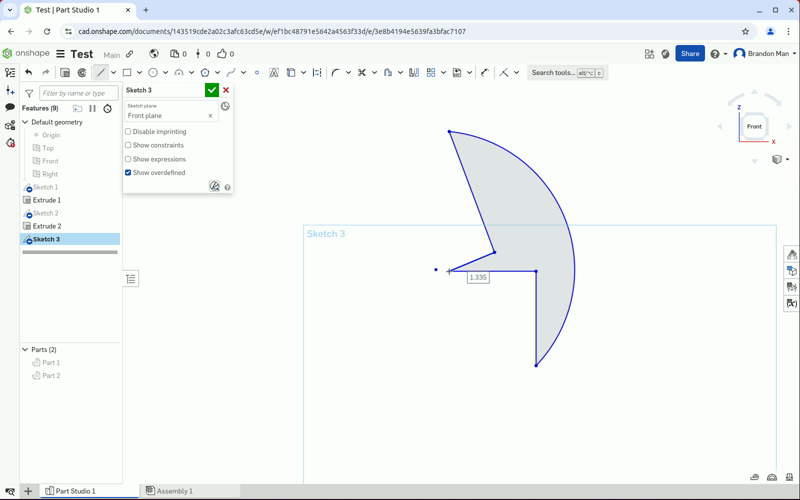
scroll(-6)
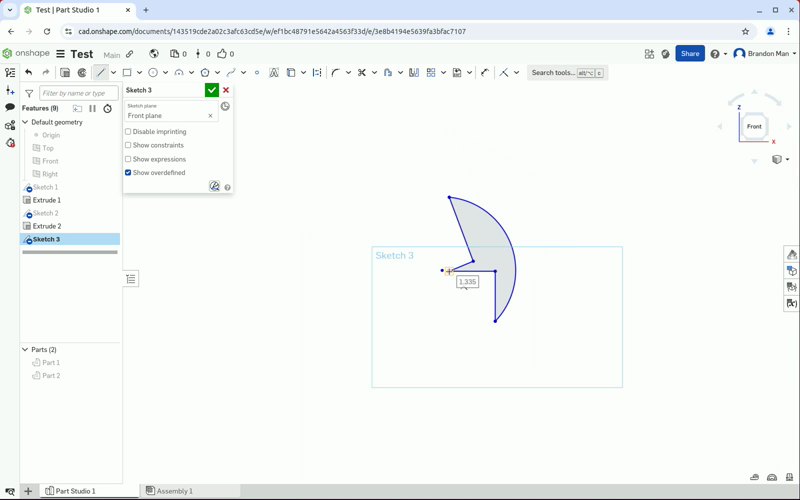
scroll(-6)
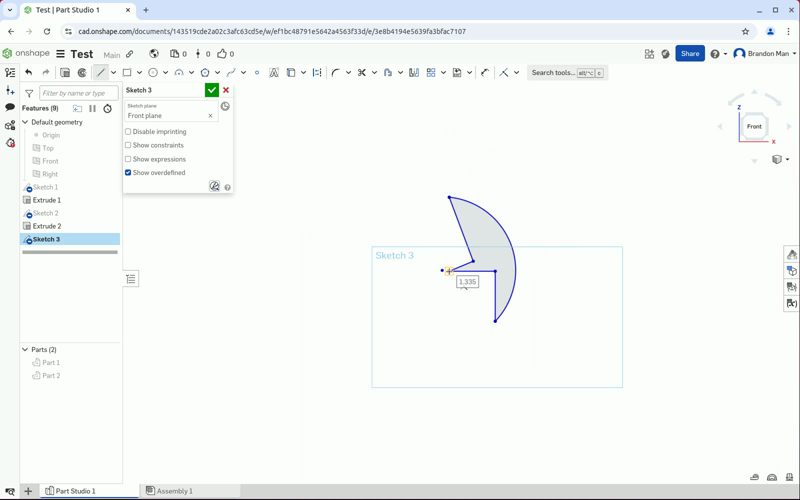
scroll(-6)
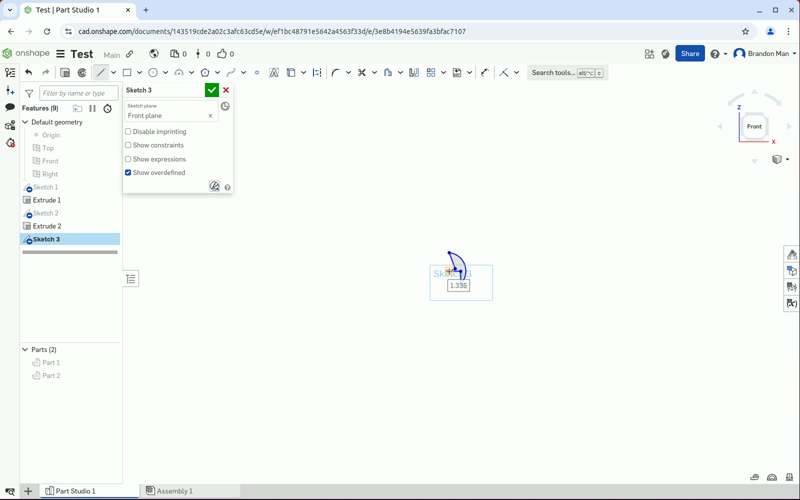
key(esc)
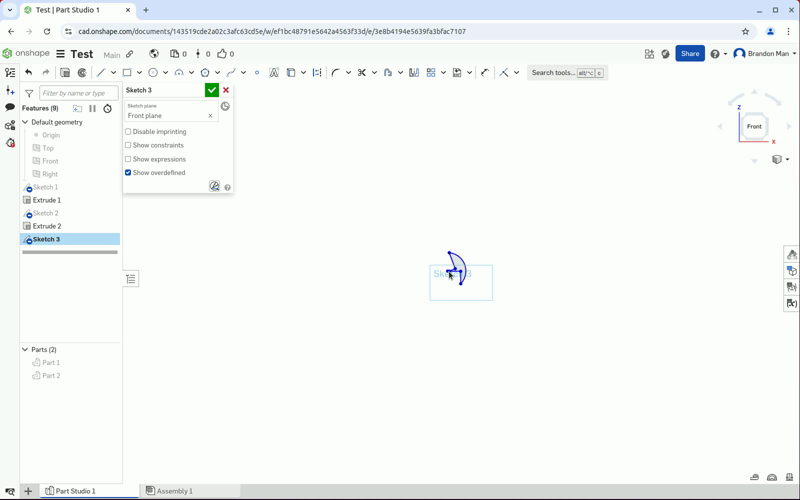
mouse_move(451, 256)
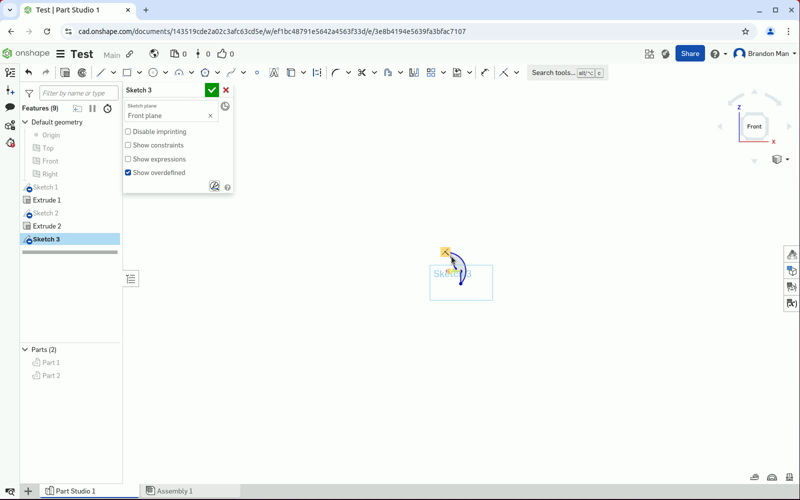
scroll(6)
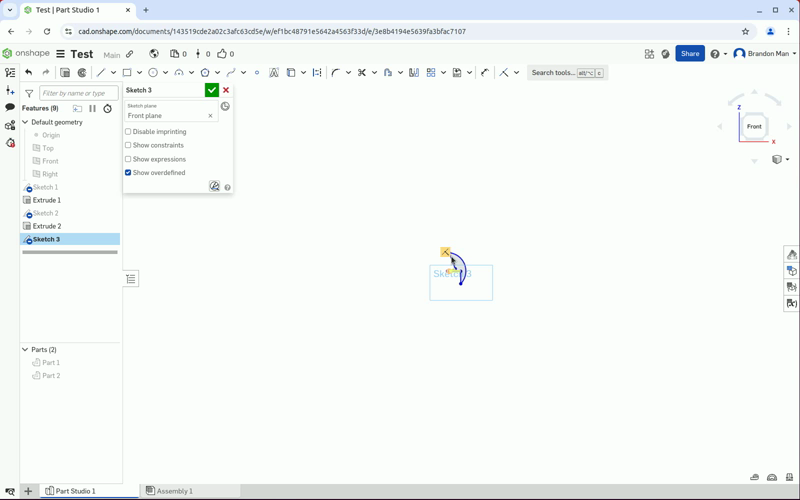
scroll(6)
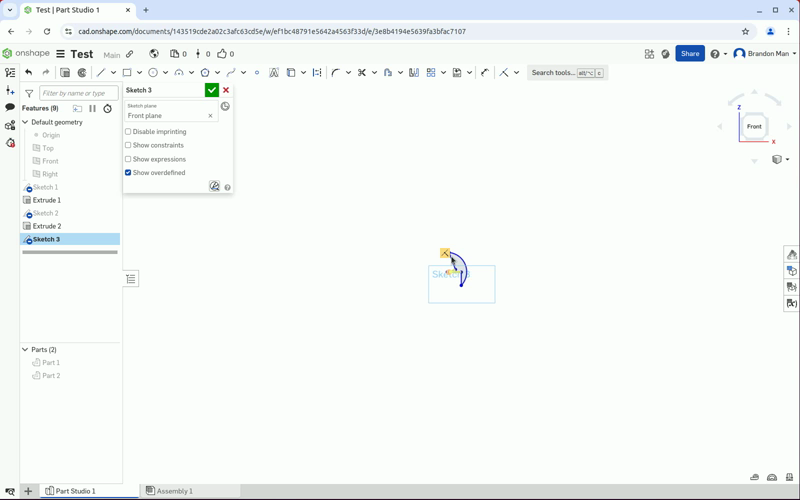
scroll(6)
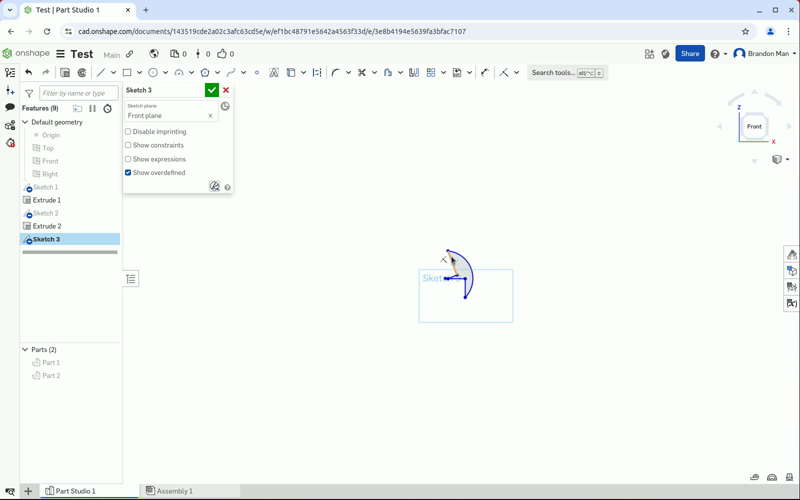
scroll(6)
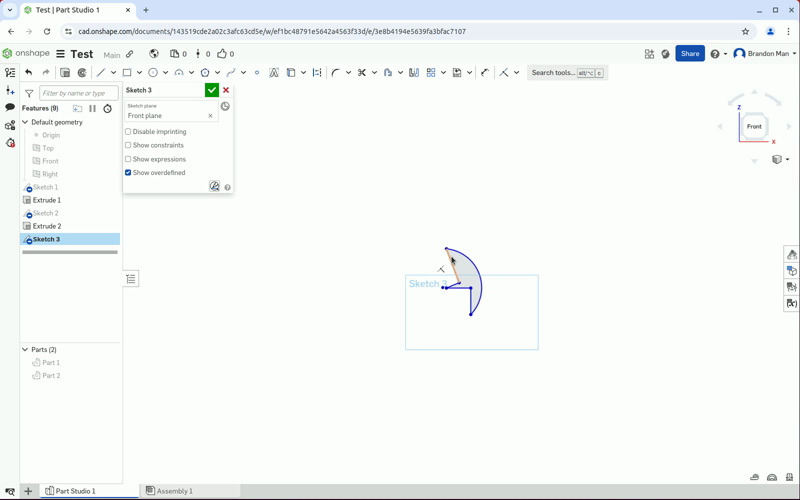
scroll(6)
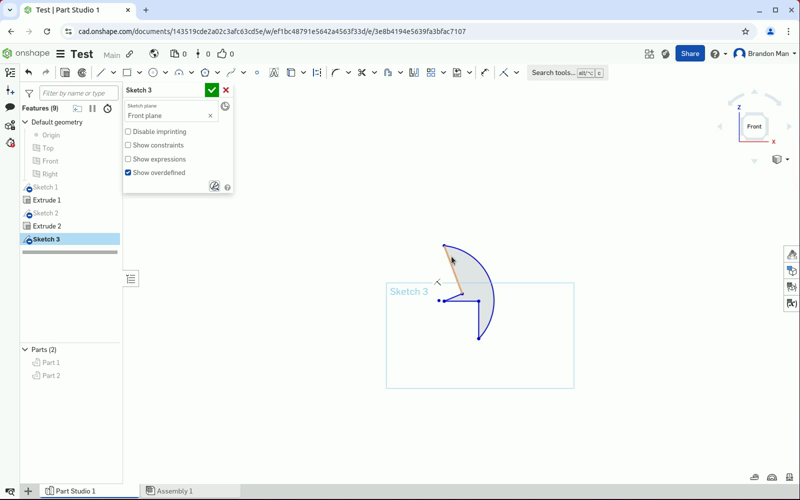
scroll(6)
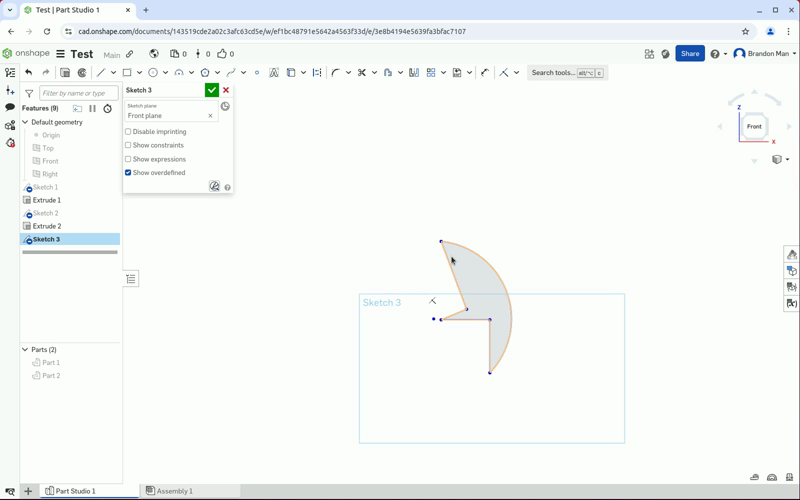
scroll(6)
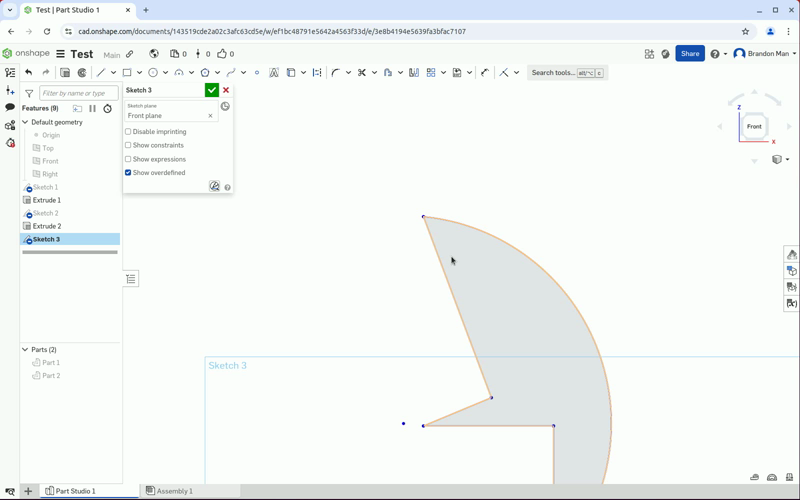
click(451, 256)
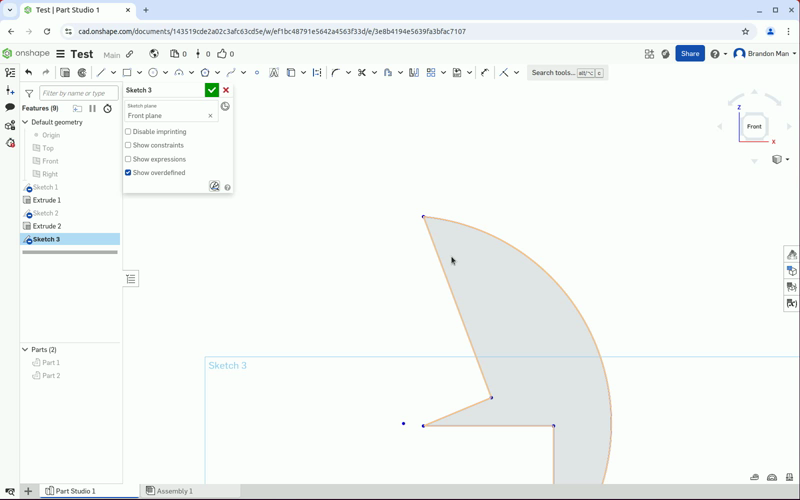
scroll(-6)
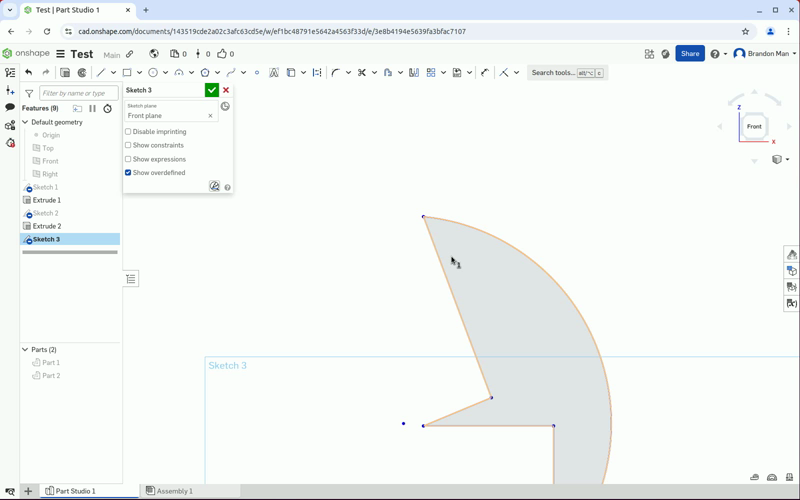
scroll(-6)
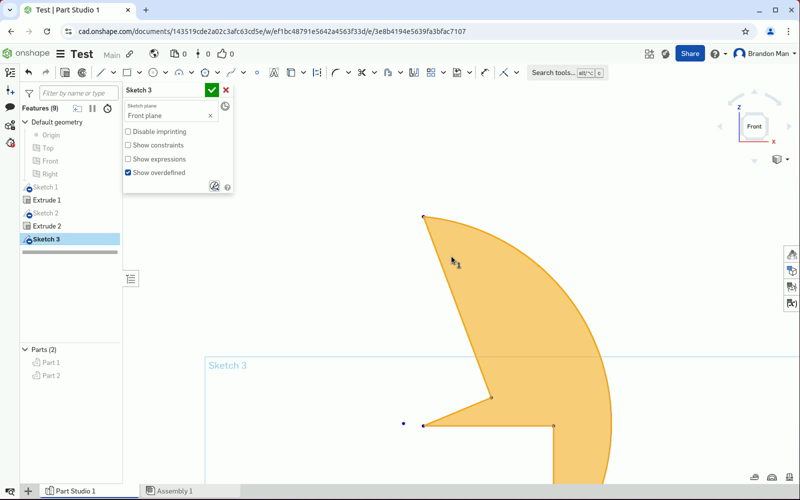
scroll(-6)
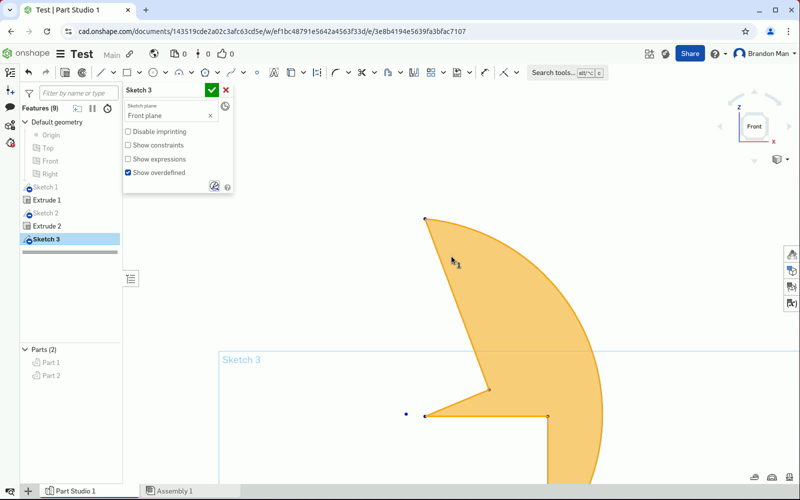
scroll(-6)
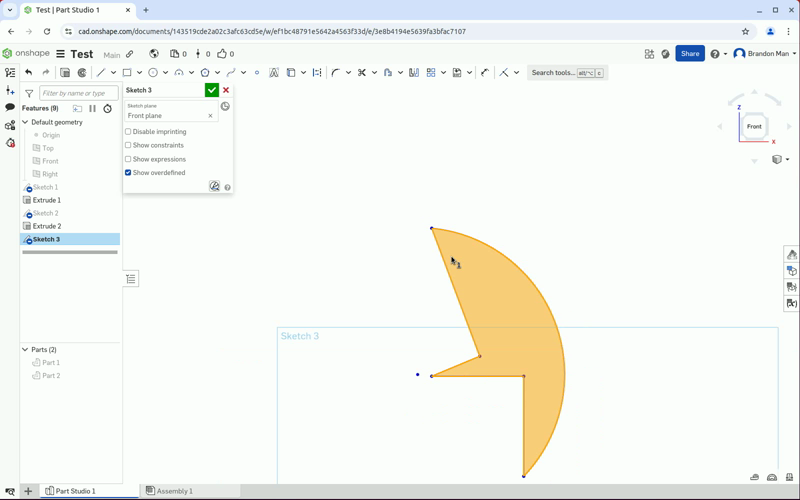
scroll(-6)
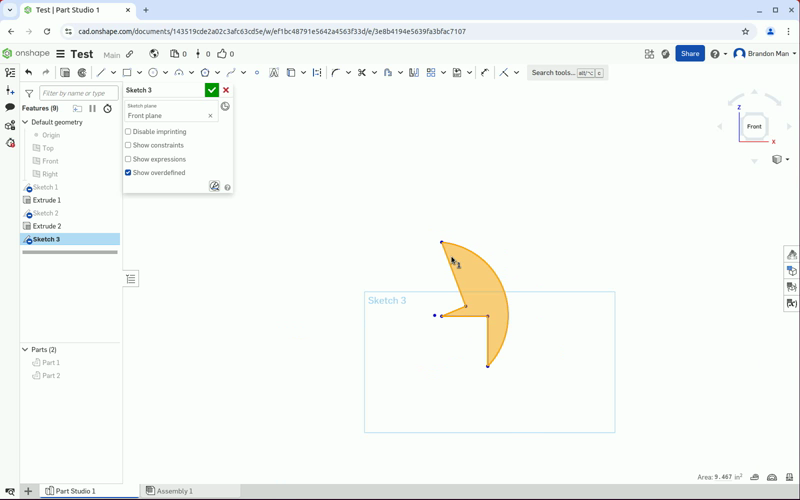
scroll(-6)
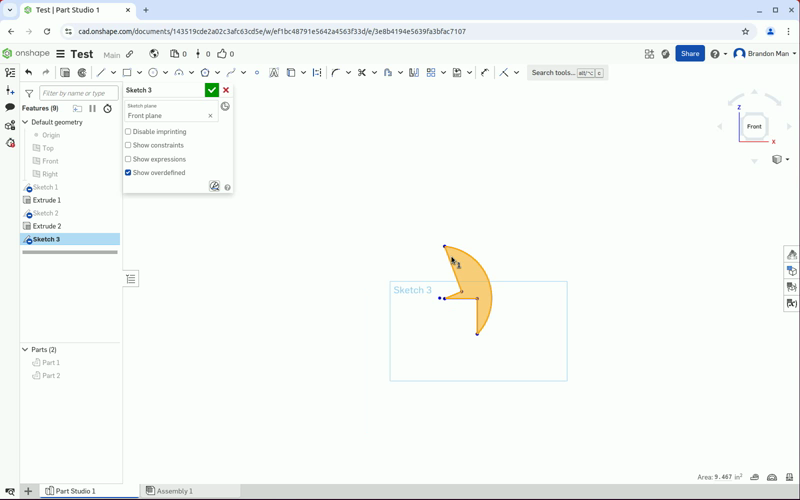
scroll(-6)
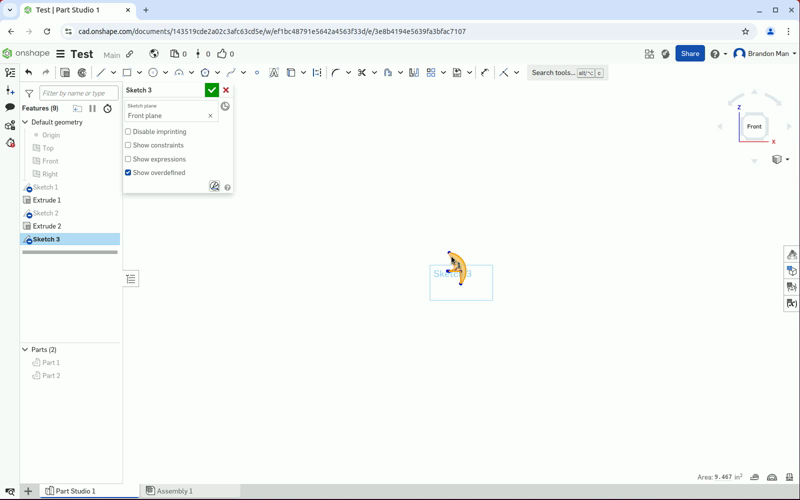
mouse_move(73, 352)
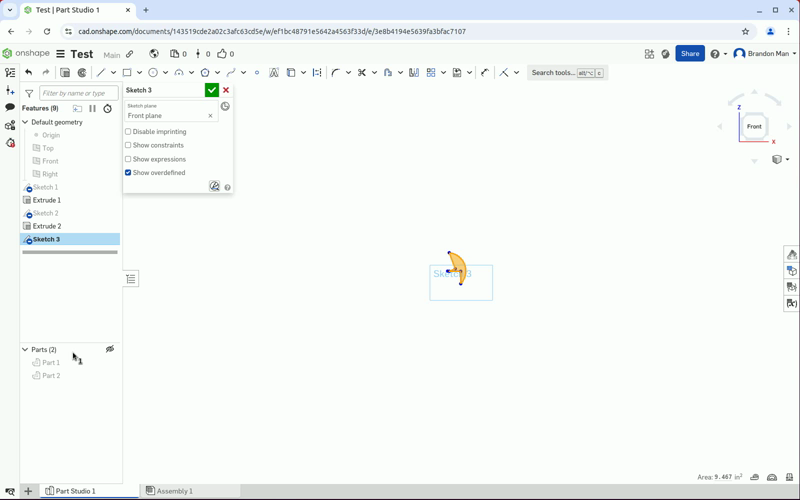
key(shift+y)
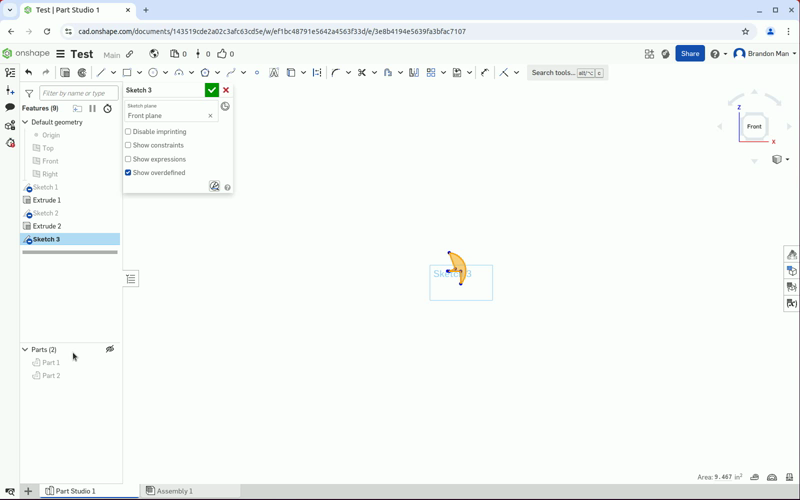
key(shift+e)
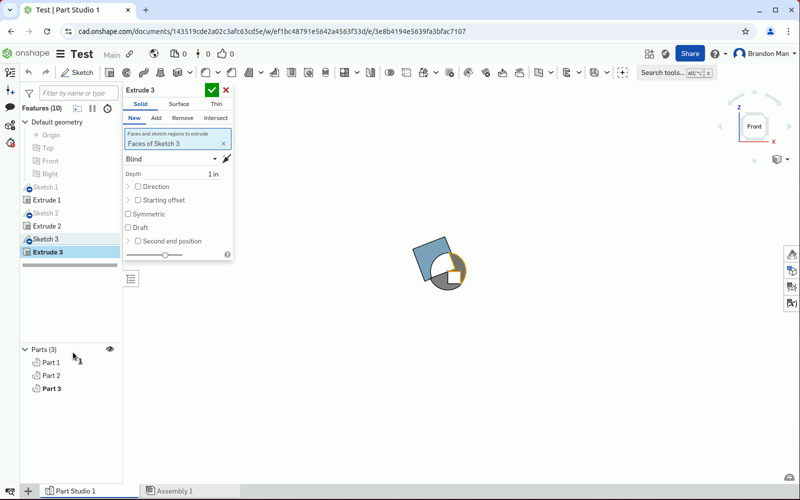
mouse_move(143, 106)
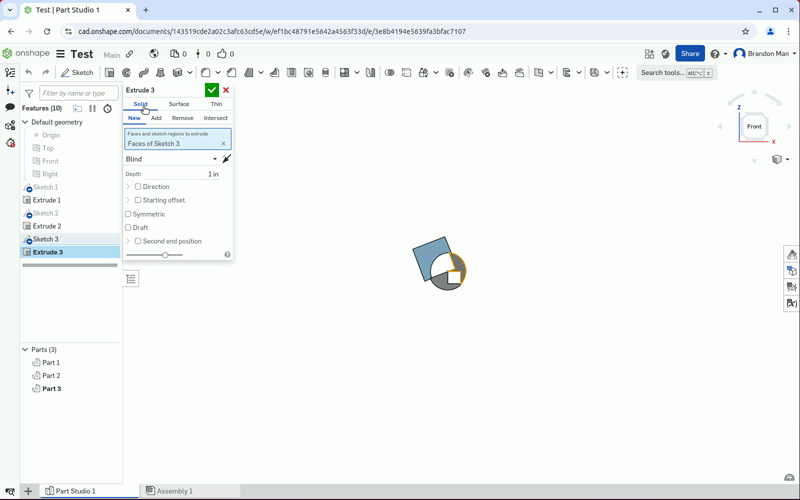
click(143, 106)
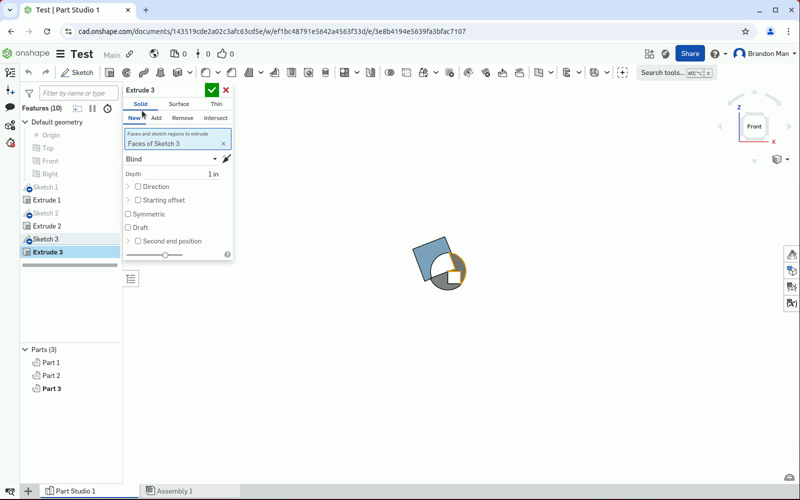
mouse_move(137, 120)
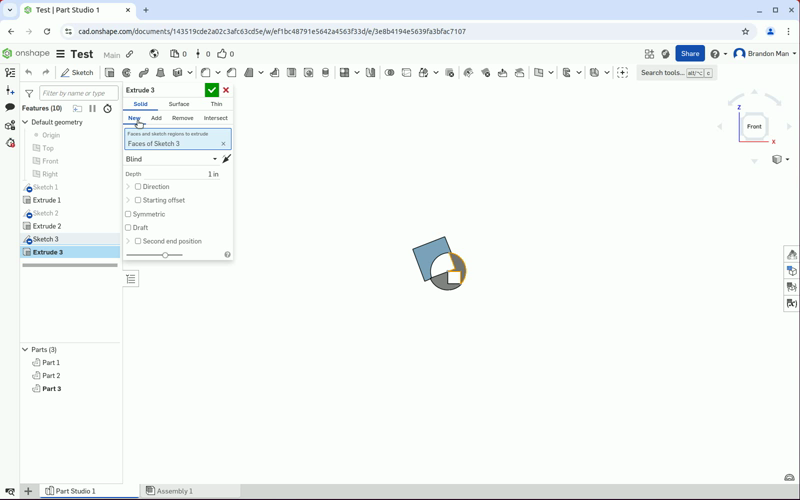
click(137, 120)
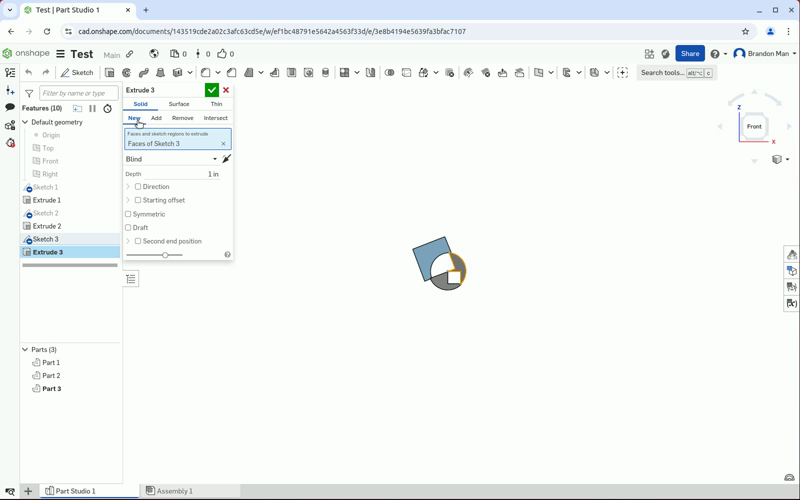
key(tab, 4)
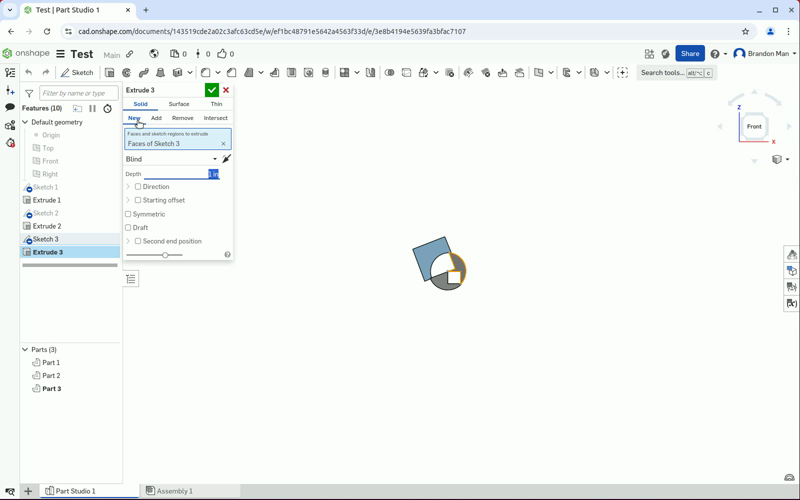
text(23.108)
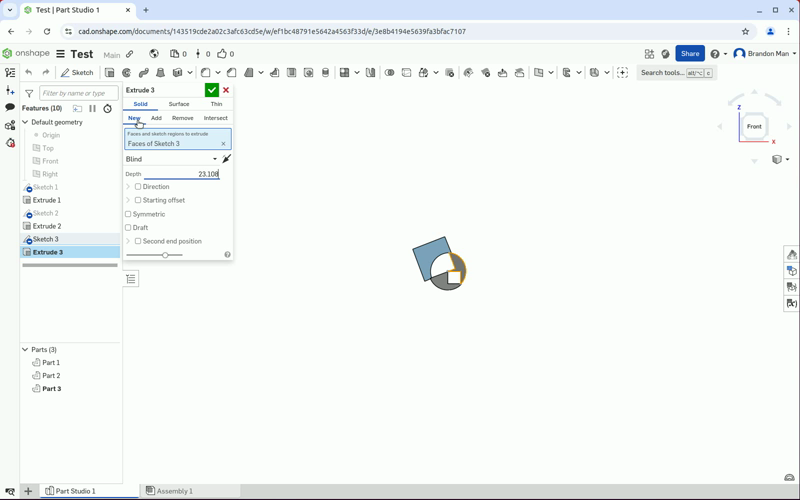
key(enter)
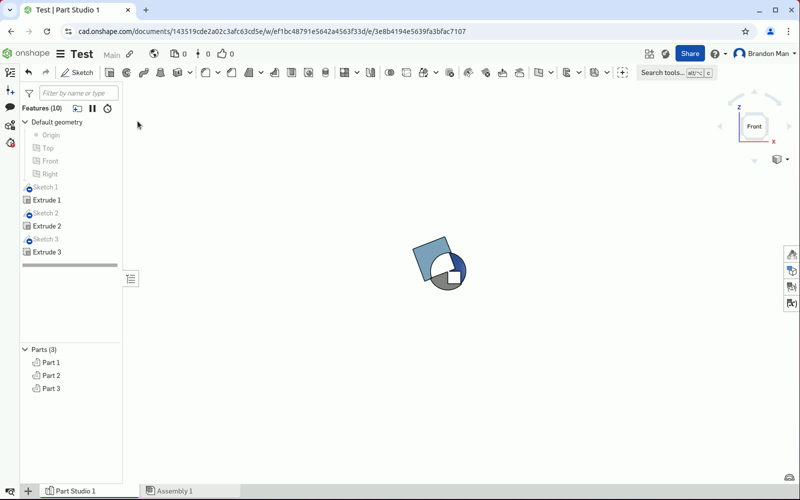
key(shift+h)
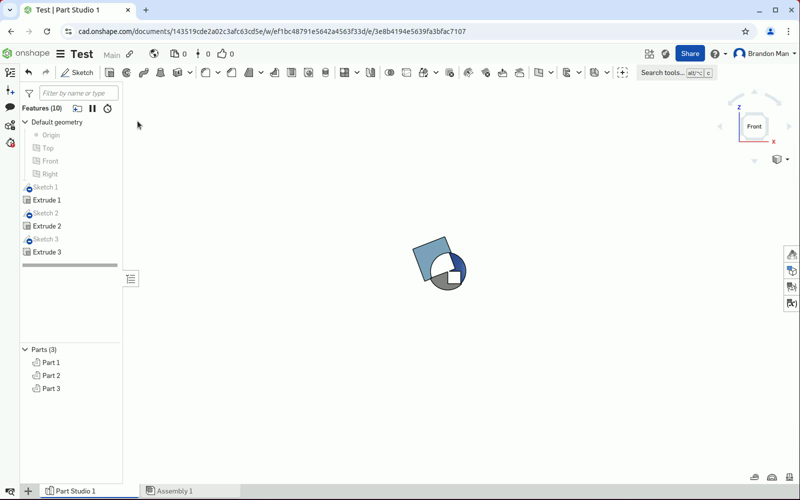
key(shift+h)
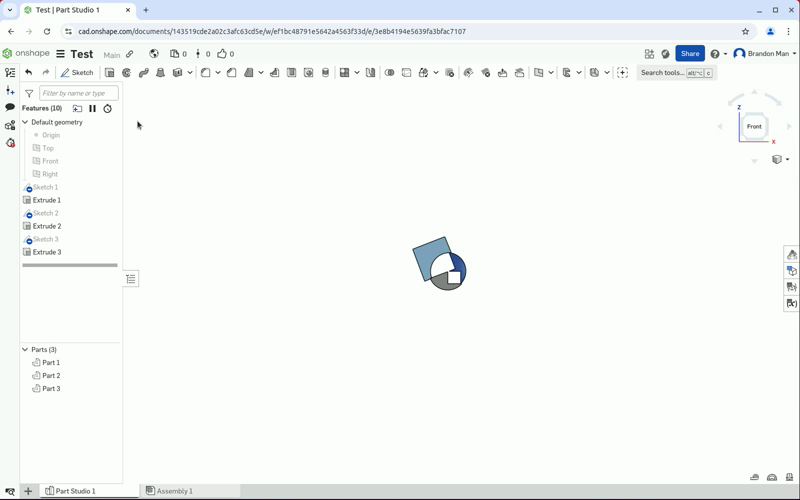
mouse_move(73, 189)
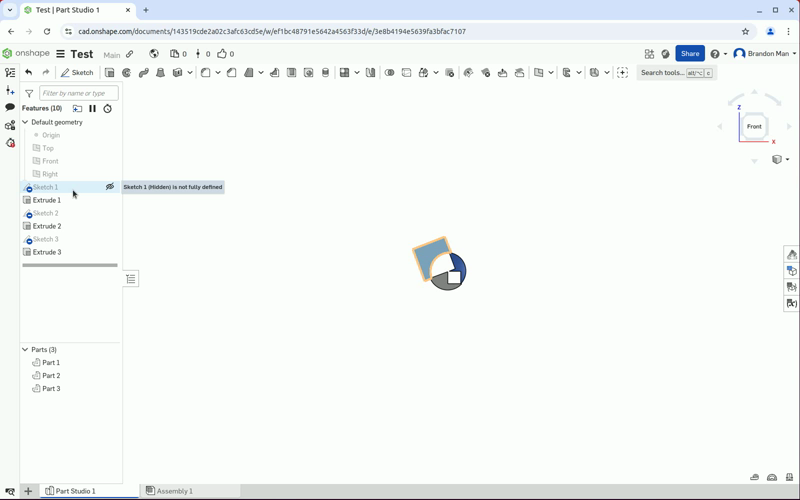
click(73, 189)
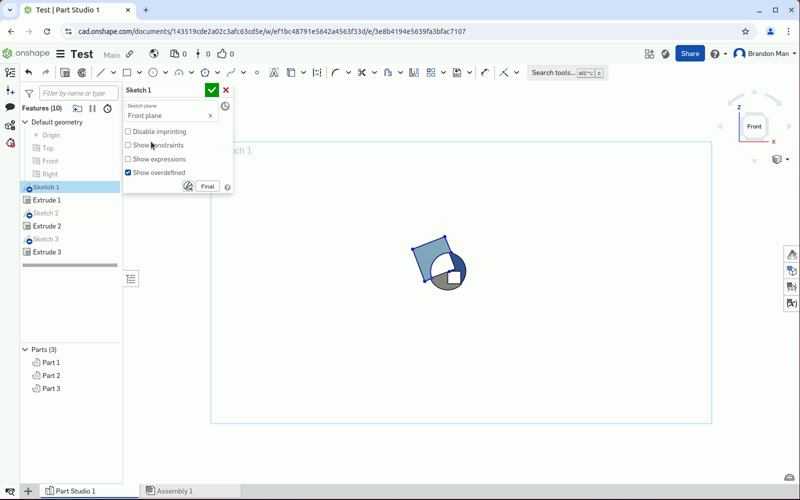
mouse_move(229, 92)
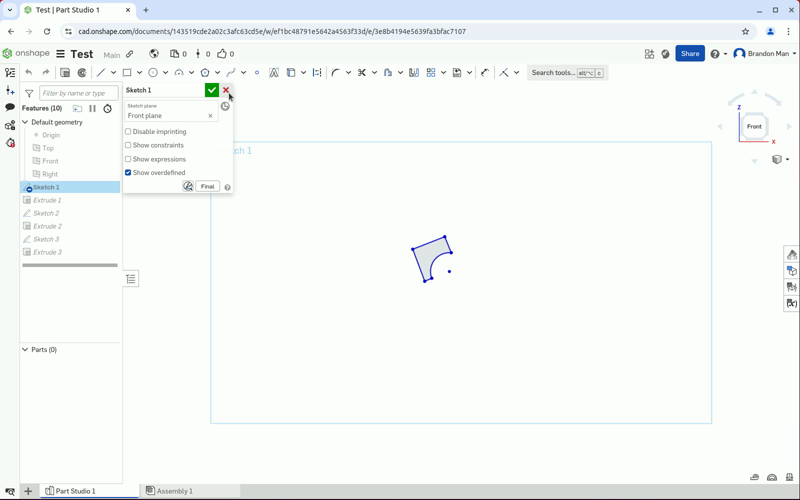
click(229, 92)
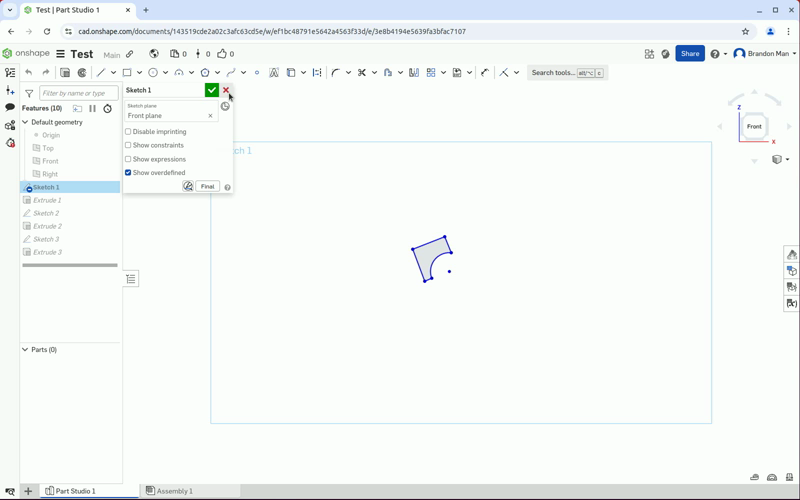
key(shift+s)
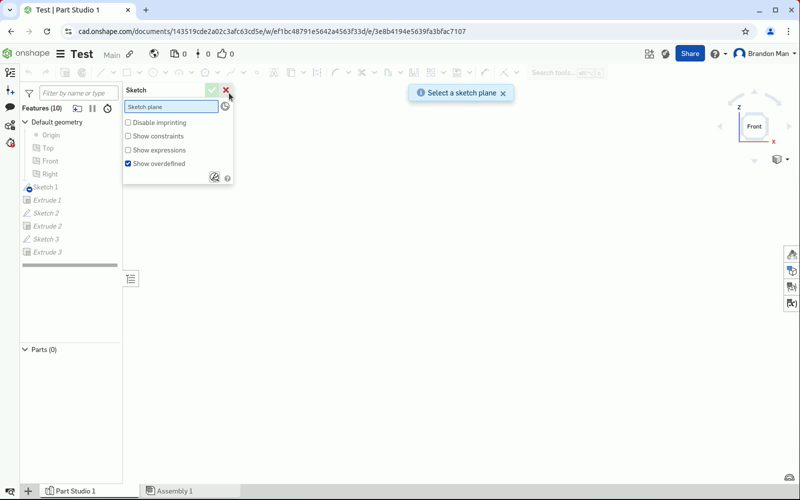
mouse_move(73, 163)
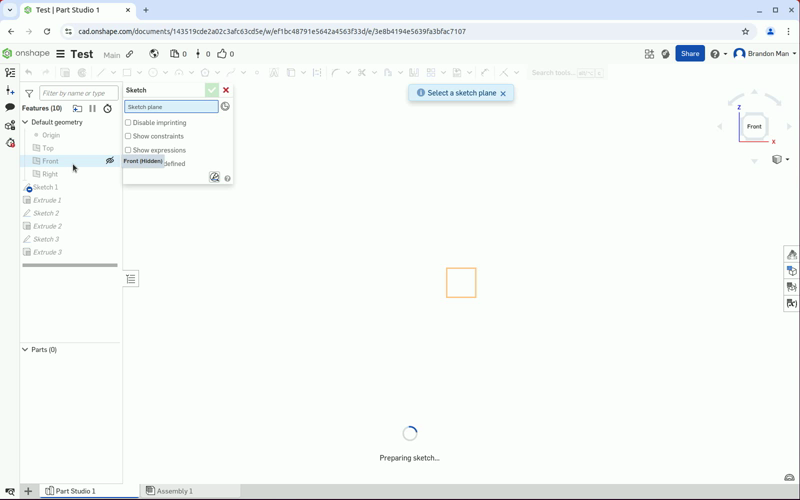
click(73, 163)
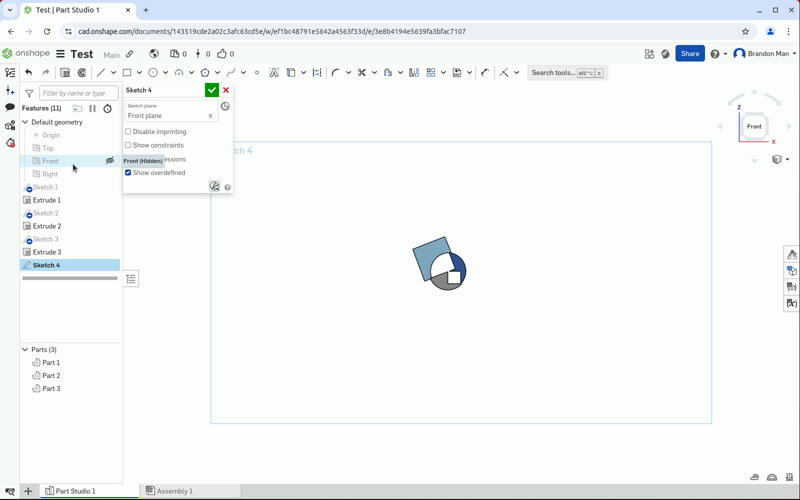
mouse_move(73, 352)
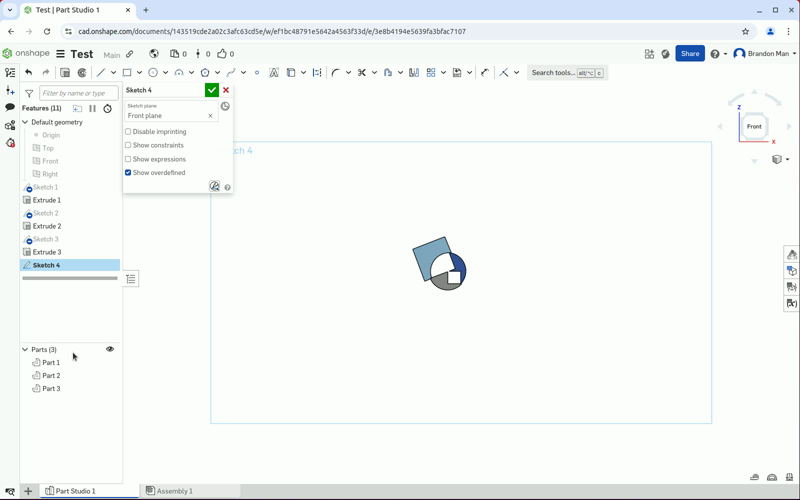
key(y)
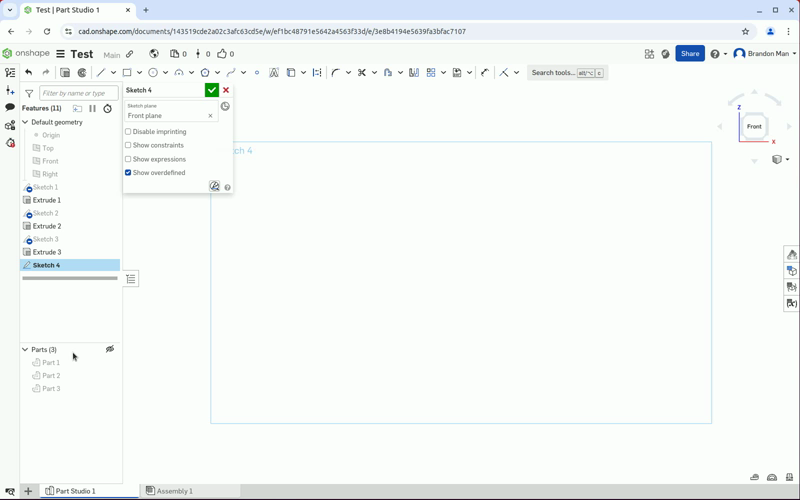
key(l)
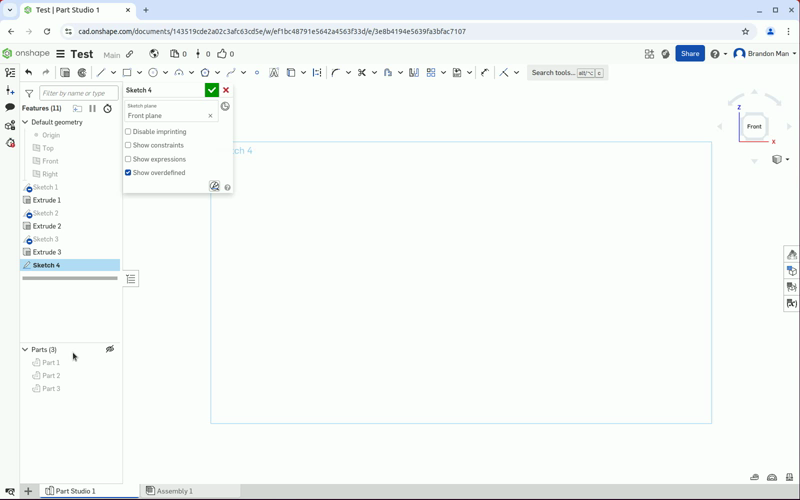
key_down(shift)
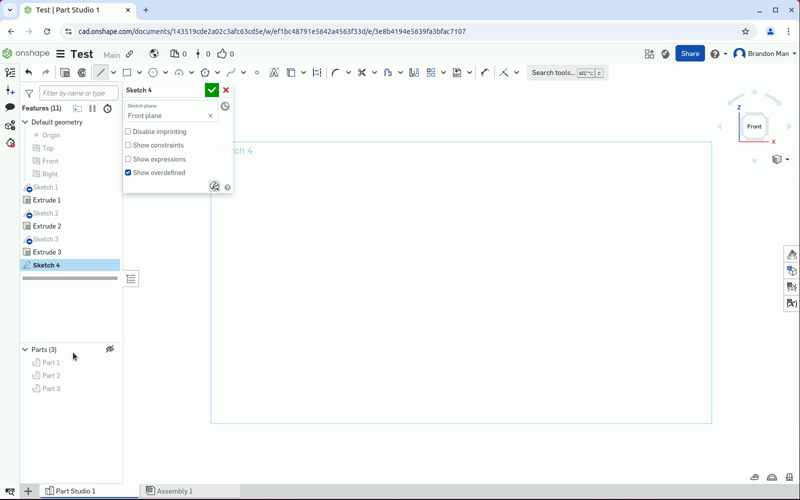
mouse_move(447, 282)
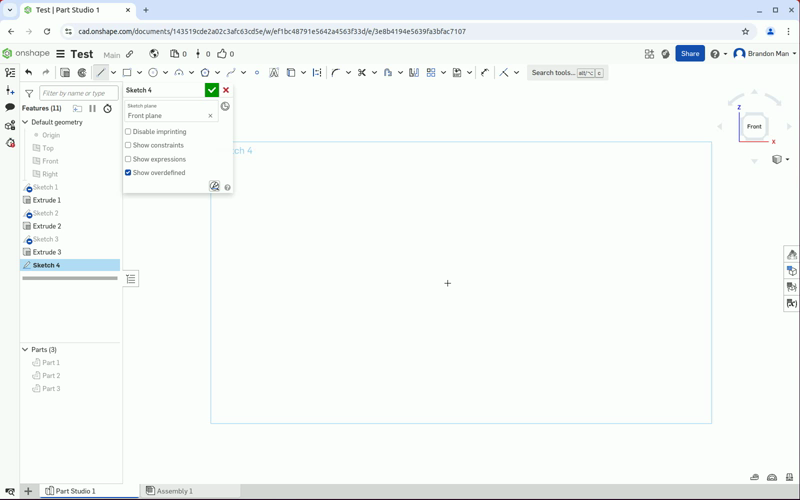
click(447, 282)
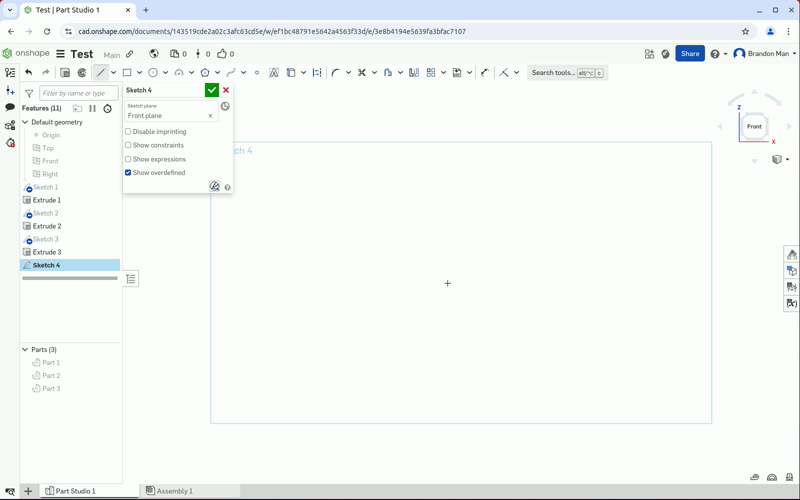
key_up(shift)
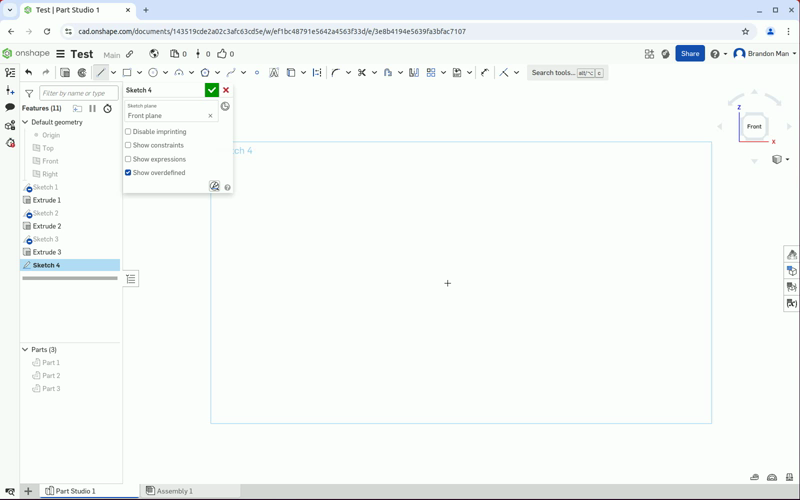
key_down(shift)
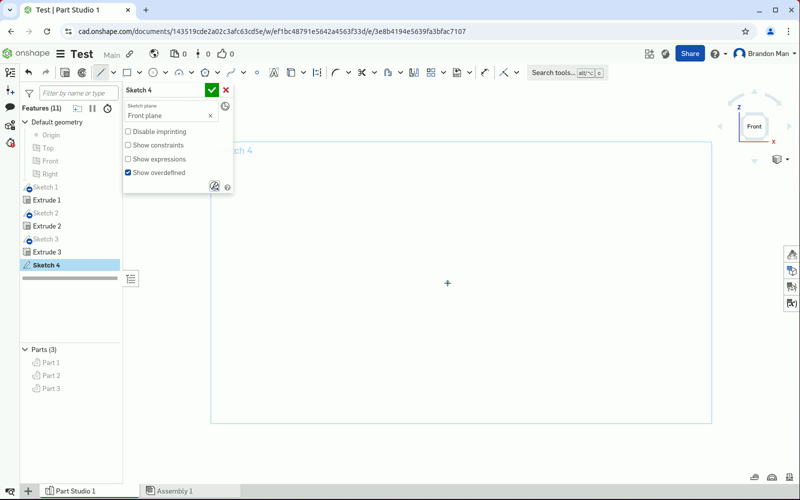
mouse_move(477, 282)
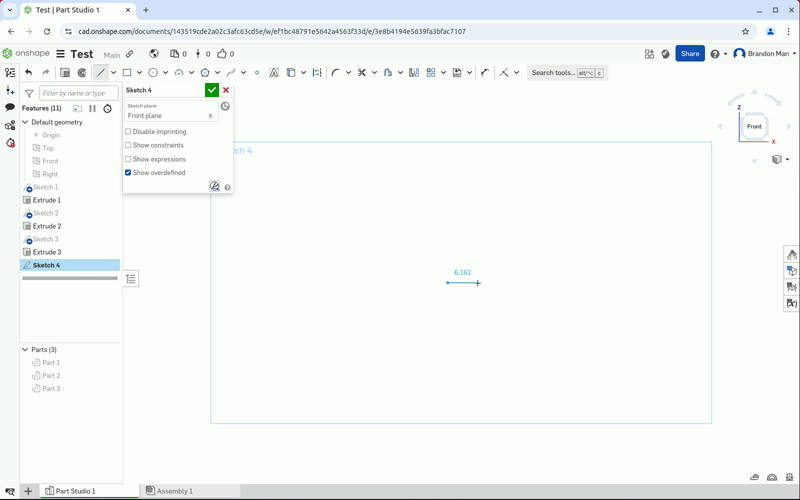
mouse_move(461, 282)
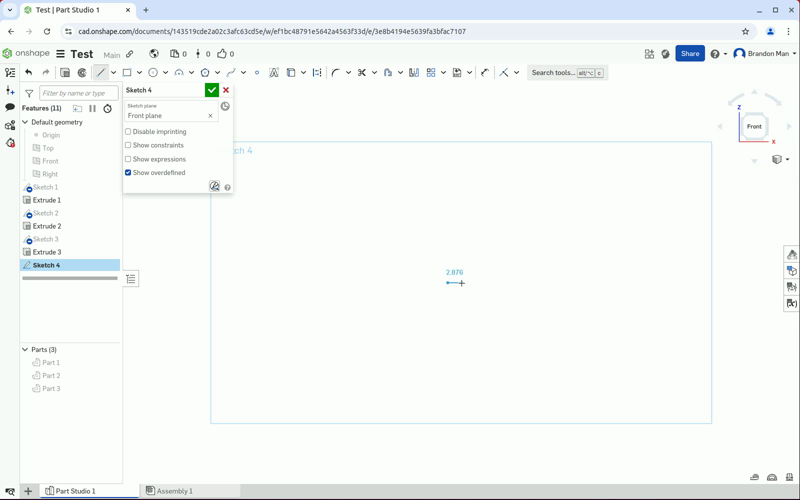
click(461, 282)
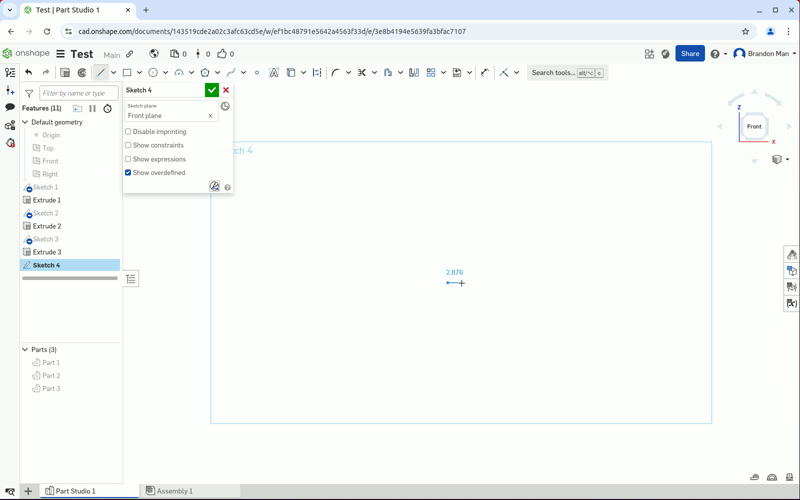
key_up(shift)
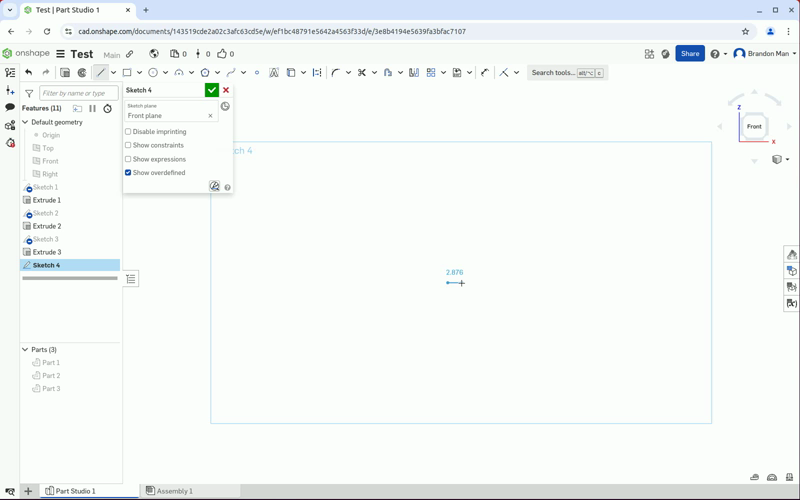
key_down(shift)
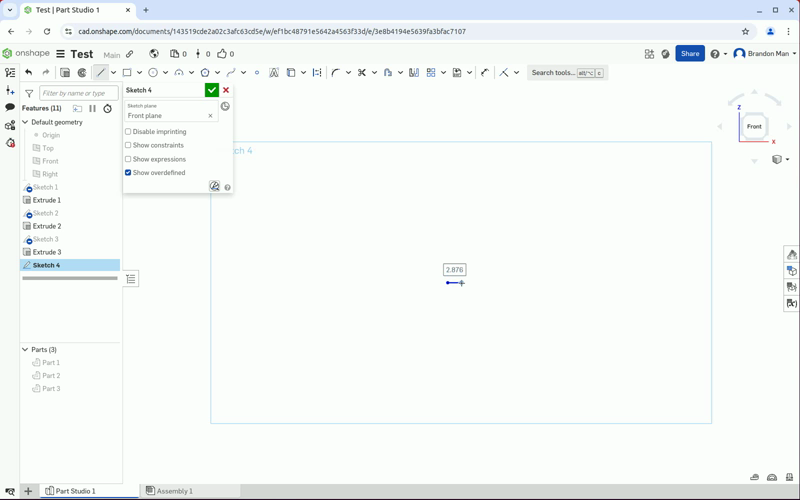
mouse_move(491, 282)
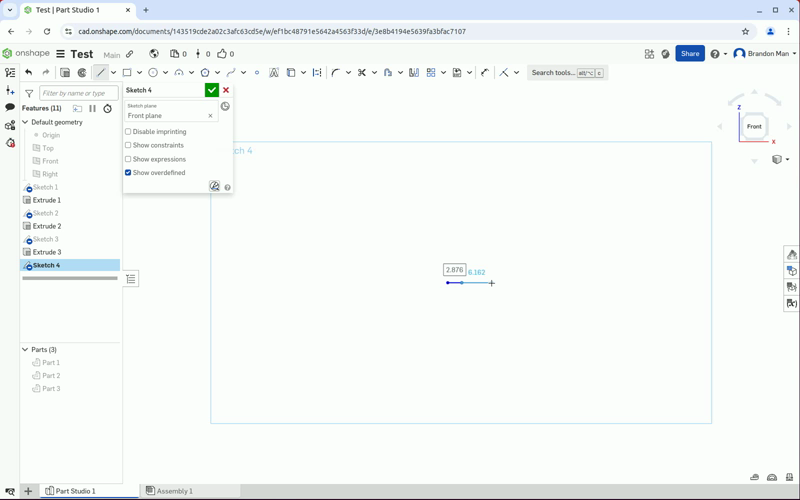
mouse_move(461, 270)
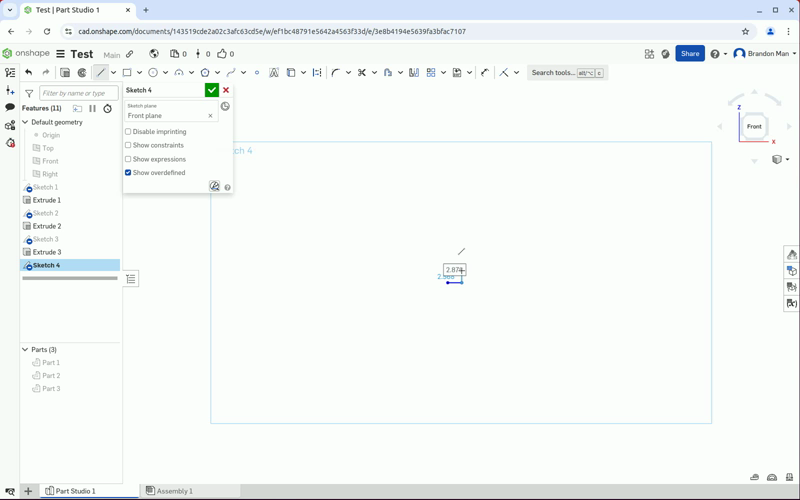
click(461, 270)
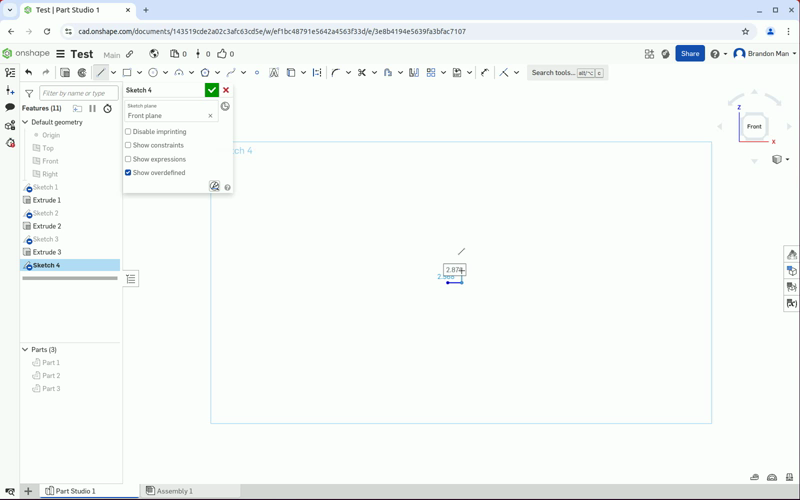
key_up(shift)
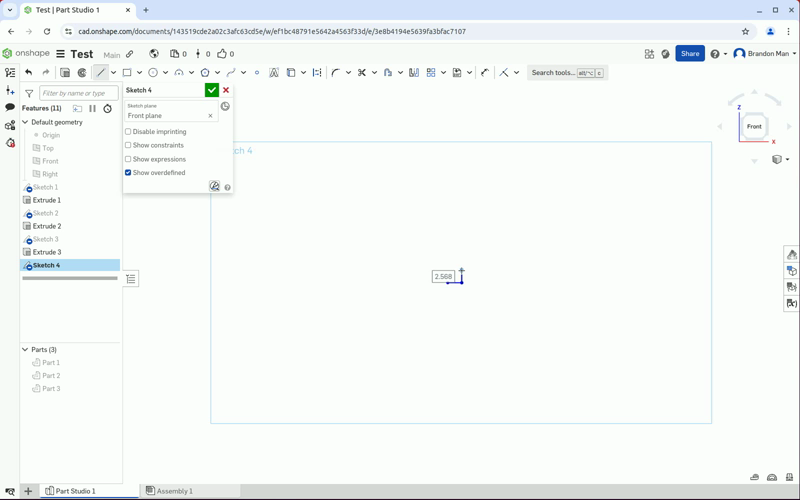
key_down(shift)
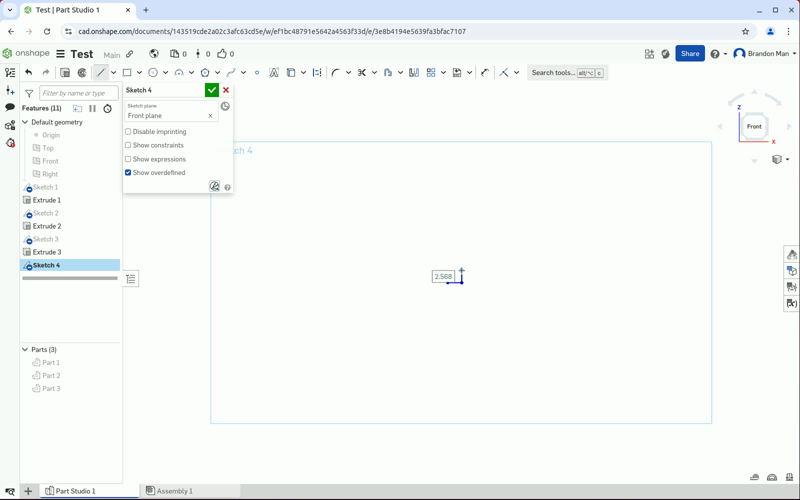
mouse_move(491, 270)
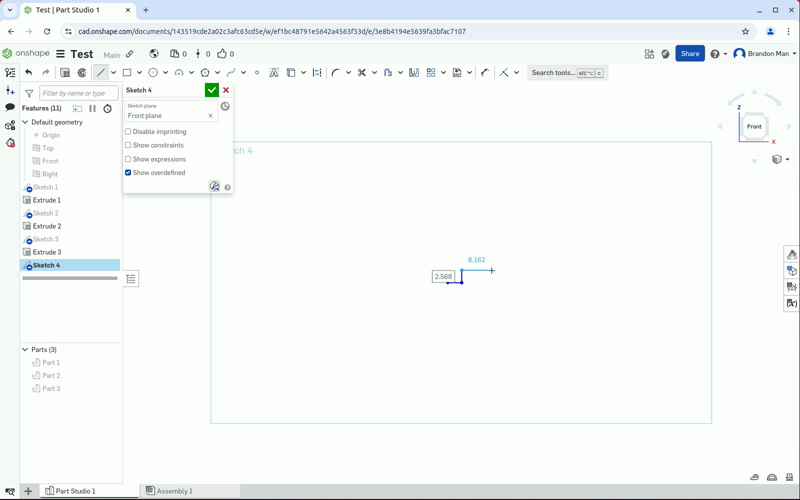
mouse_move(450, 270)
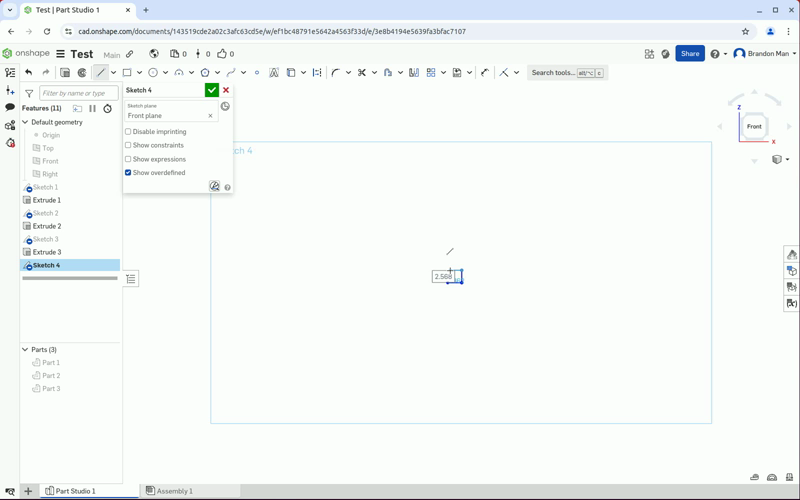
click(450, 270)
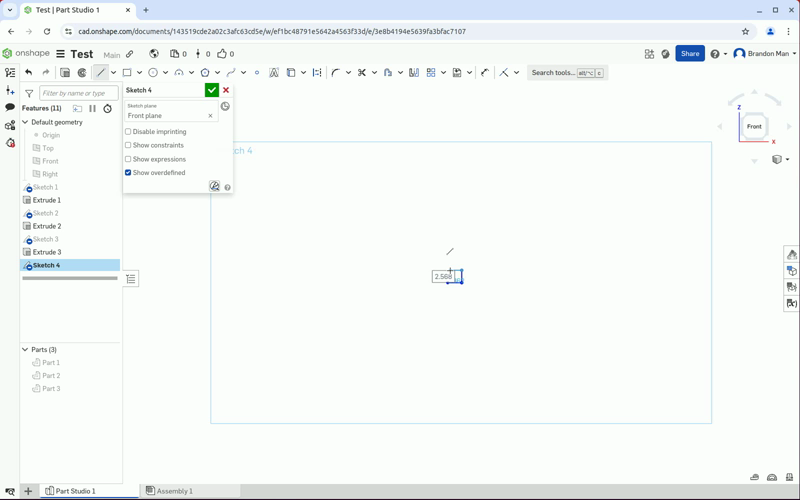
key_up(shift)
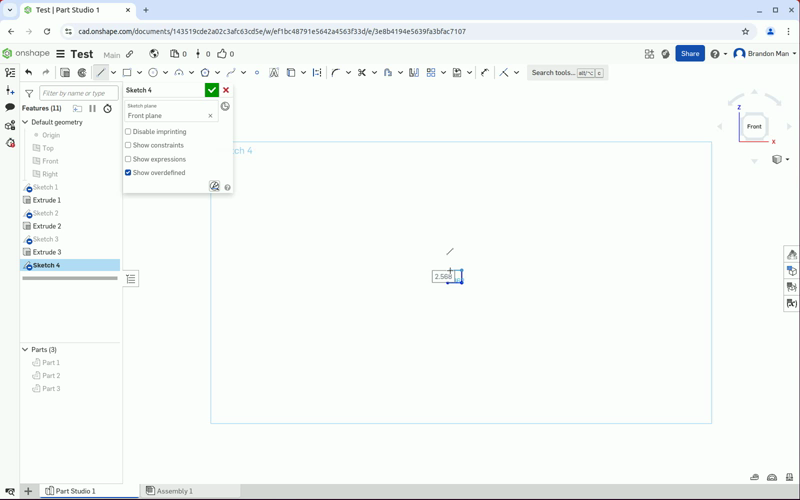
key_down(shift)
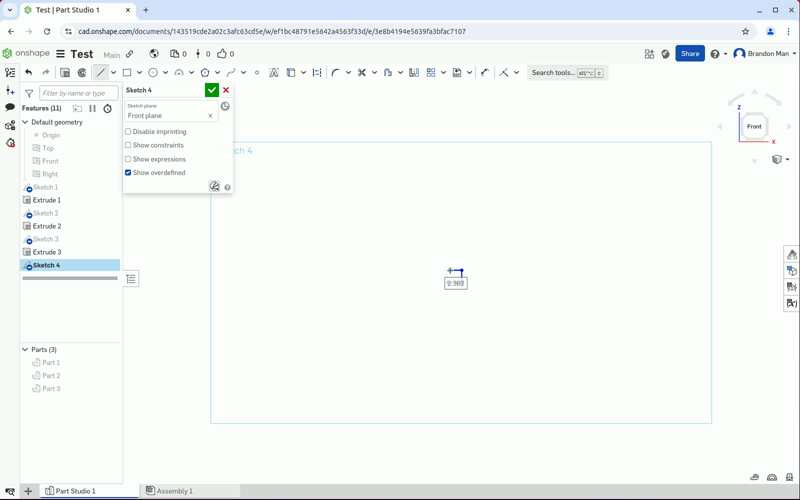
mouse_move(480, 270)
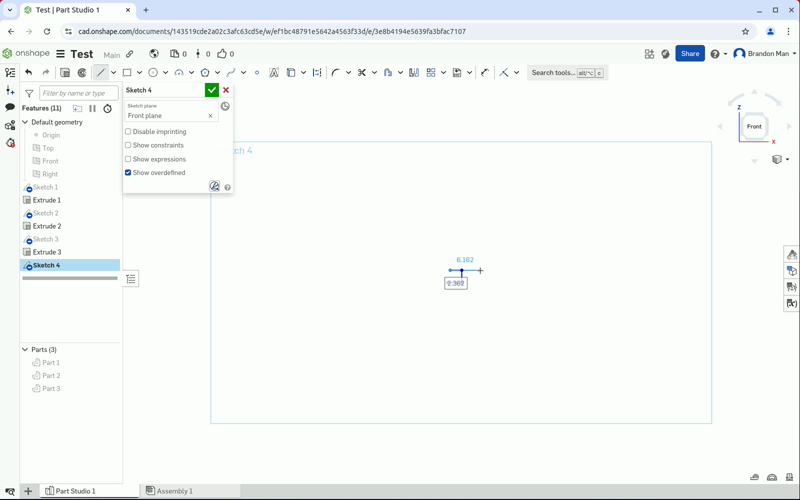
mouse_move(447, 270)
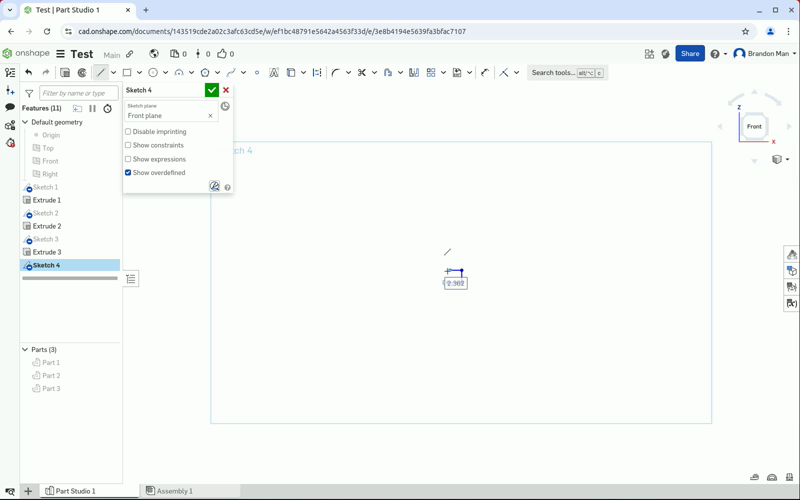
scroll(6)
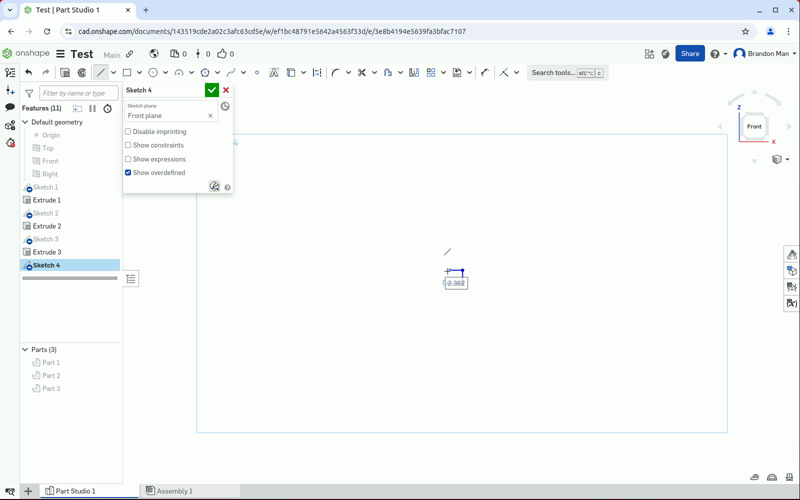
scroll(6)
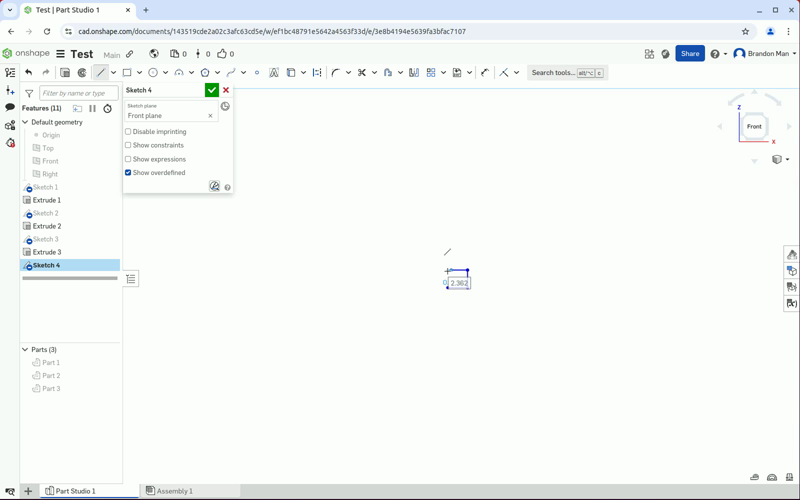
scroll(6)
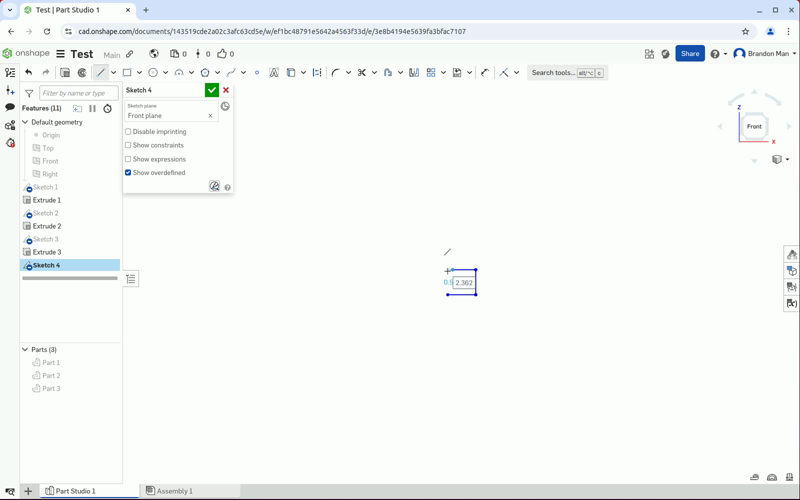
scroll(6)
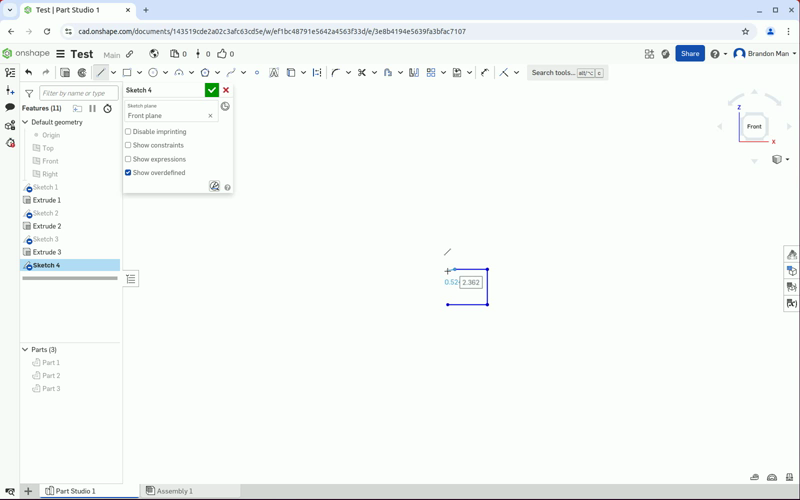
scroll(6)
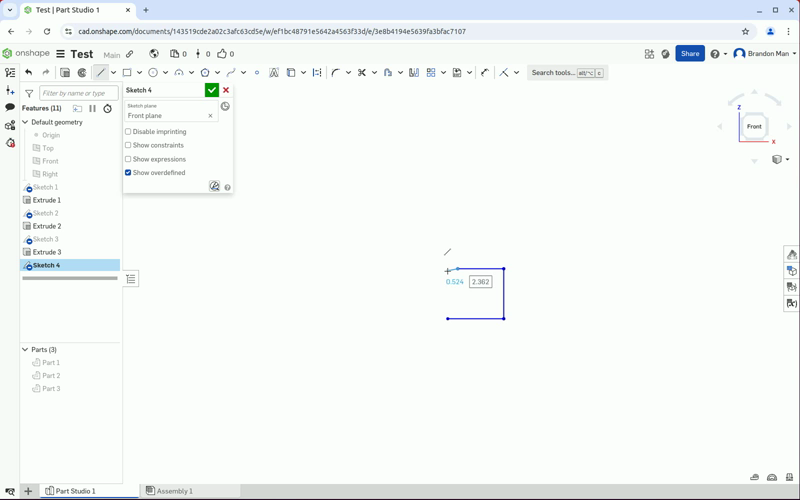
scroll(6)
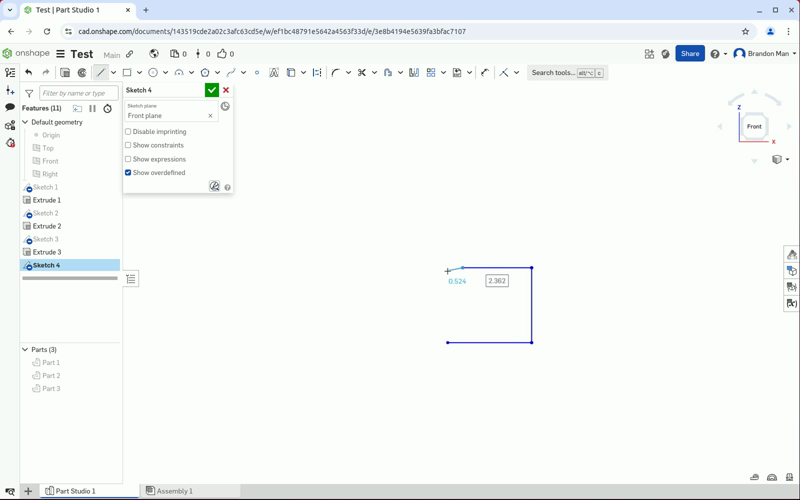
scroll(6)
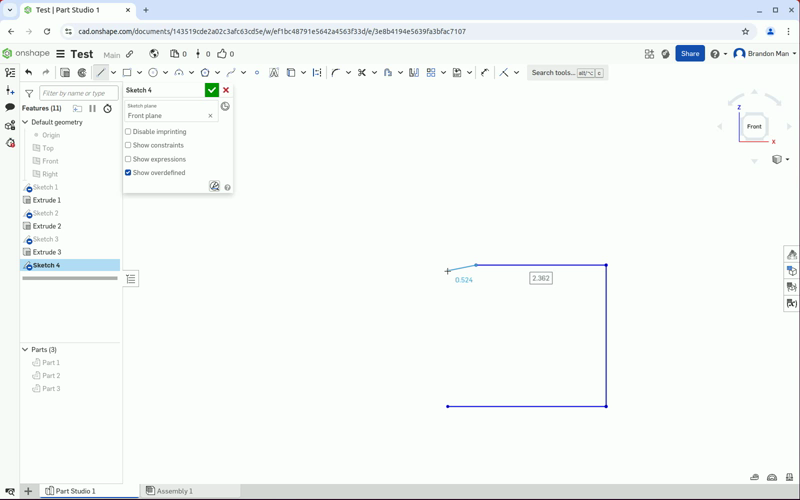
click(447, 270)
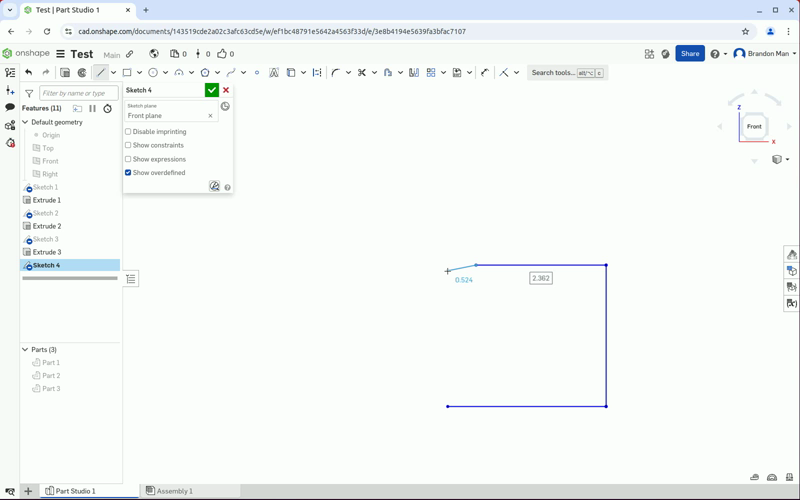
scroll(-6)
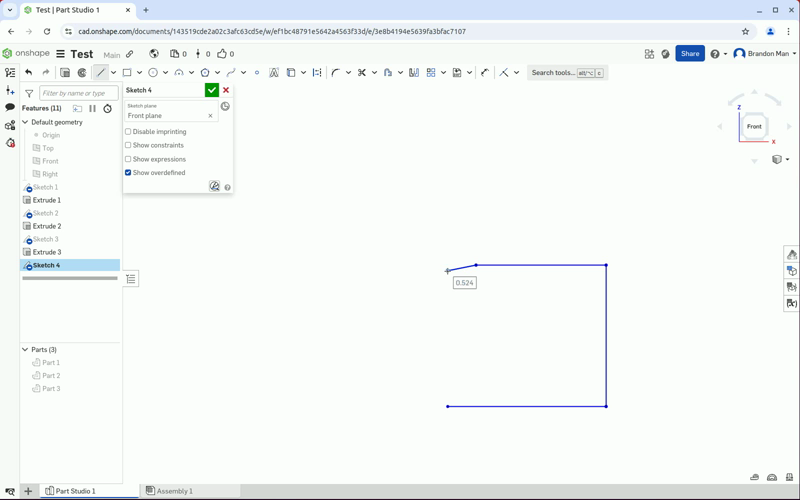
scroll(-6)
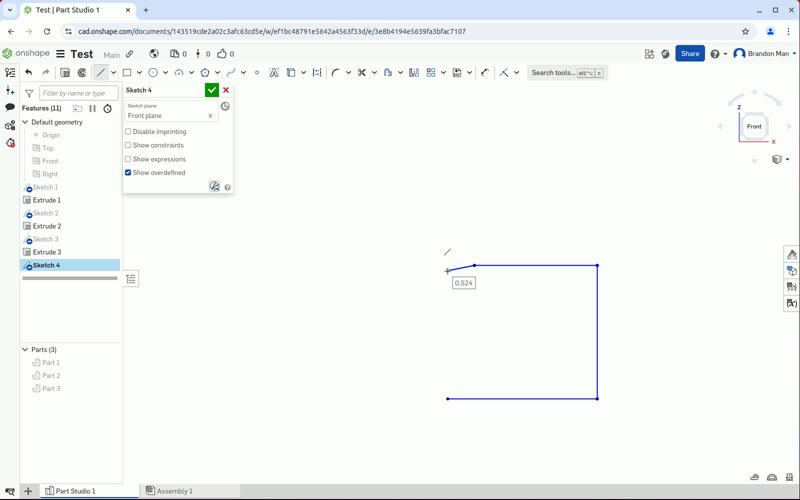
scroll(-6)
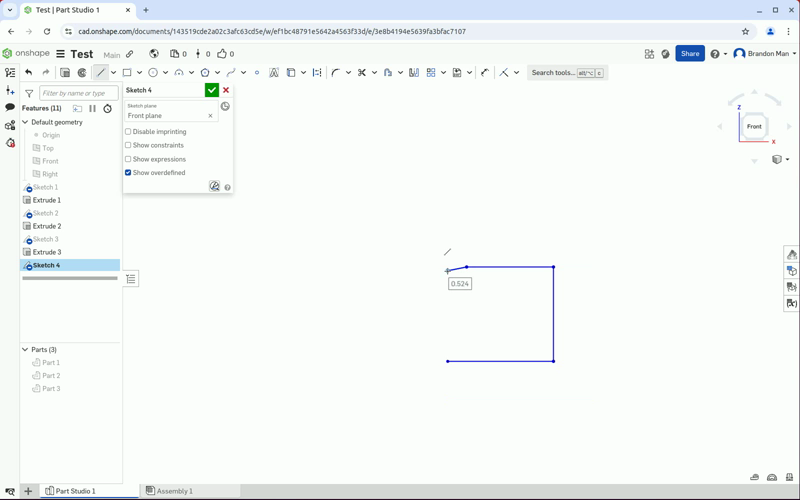
scroll(-6)
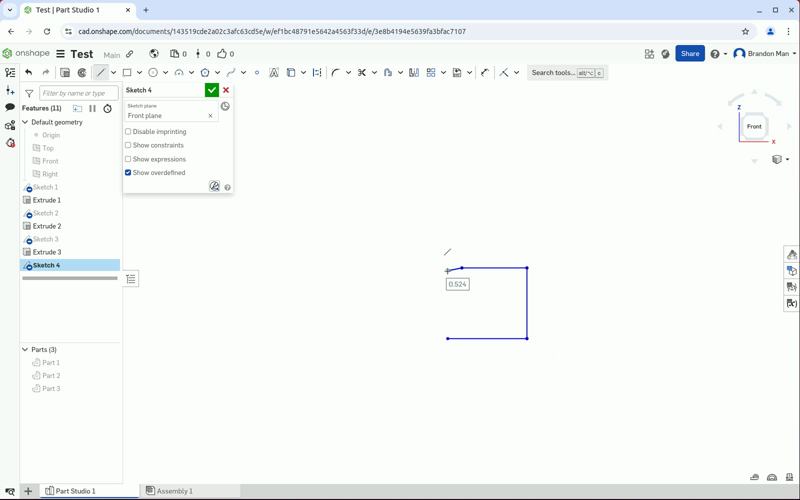
scroll(-6)
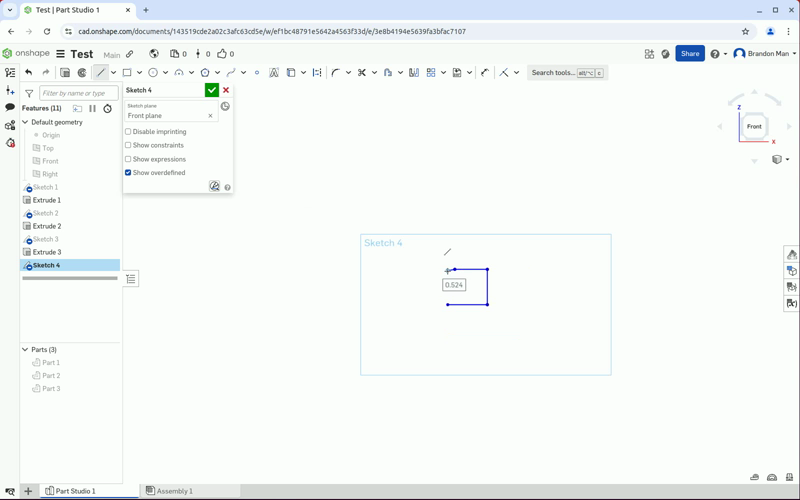
scroll(-6)
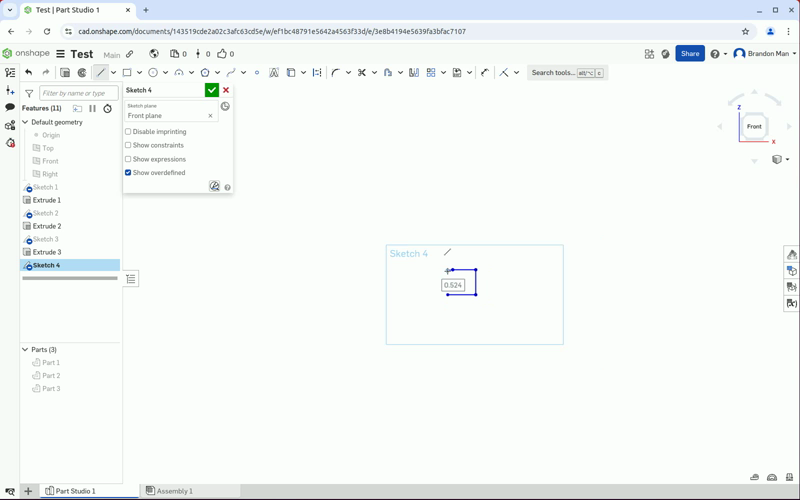
scroll(-6)
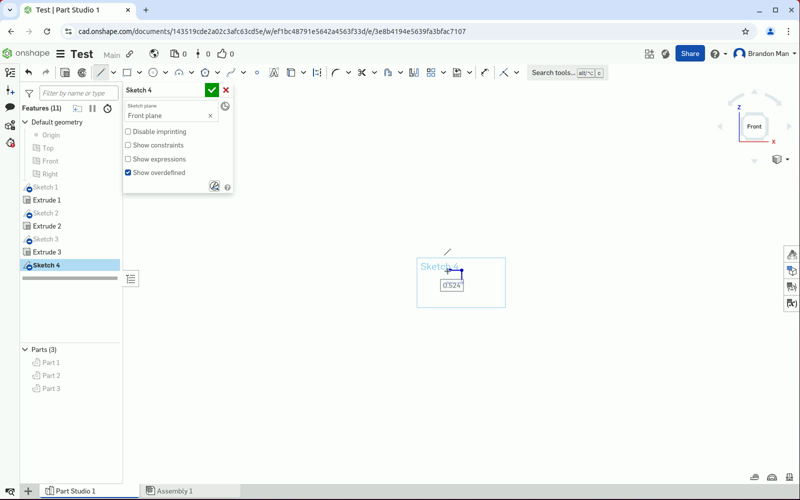
key_up(shift)
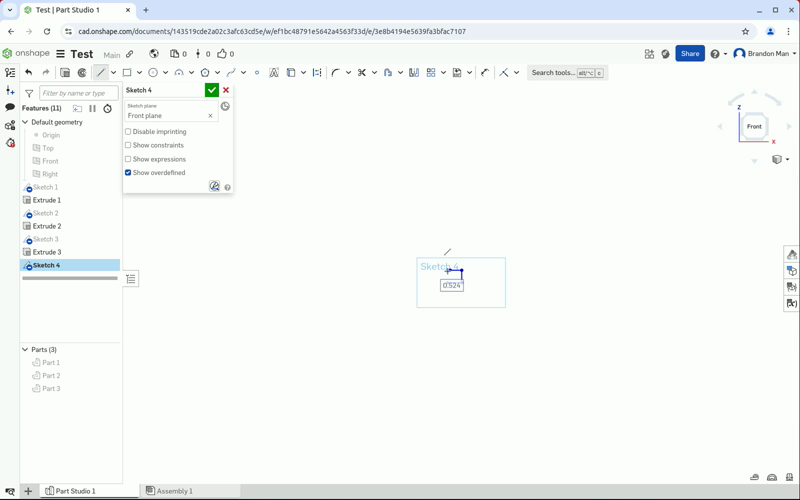
mouse_move(477, 270)
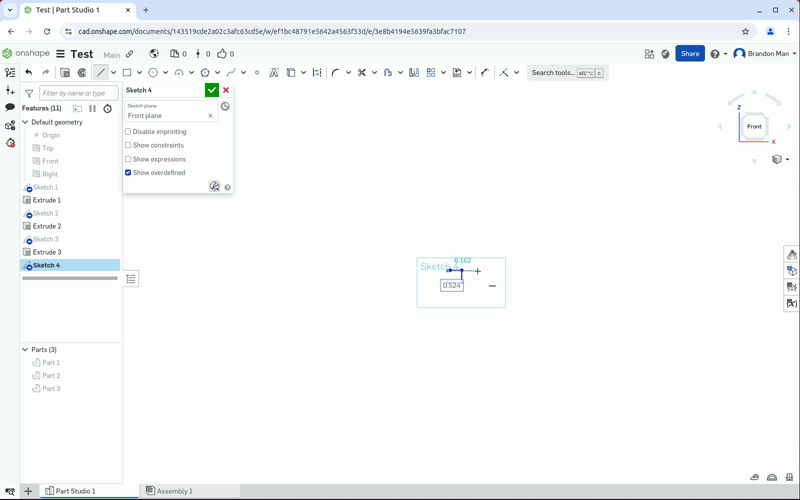
key_down(shift)
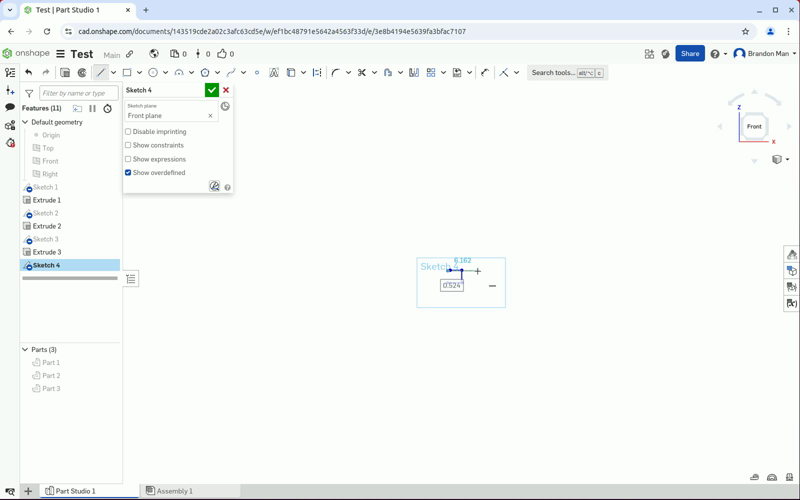
mouse_move(447, 282)
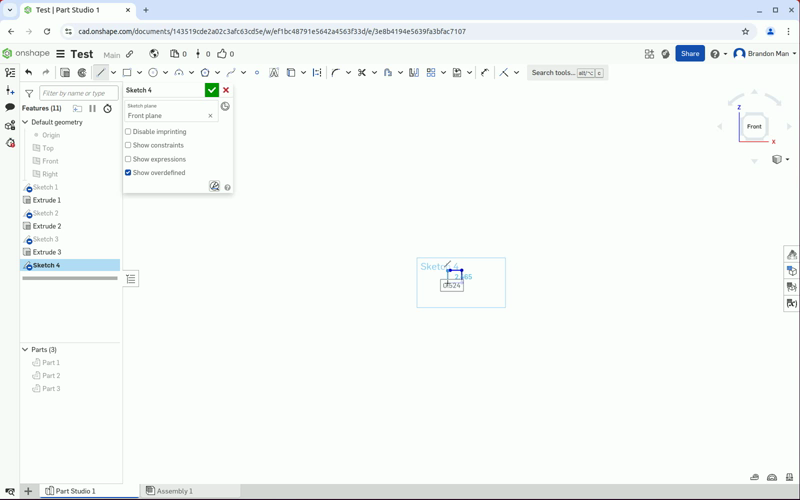
key_up(shift)
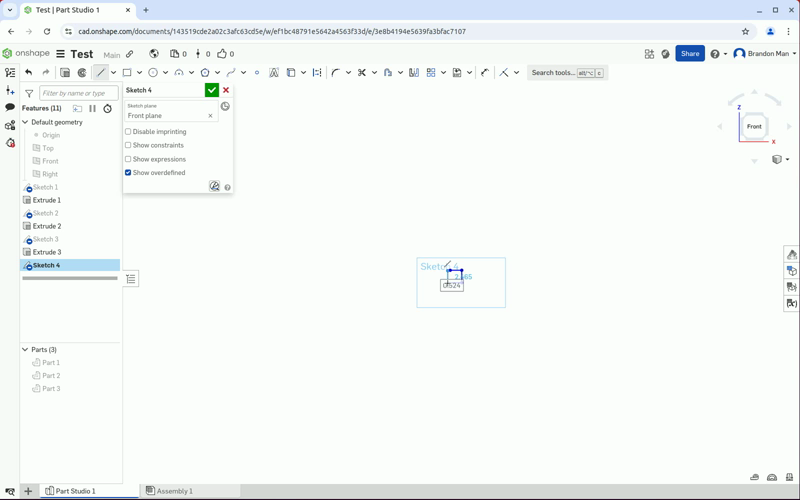
click(447, 282)
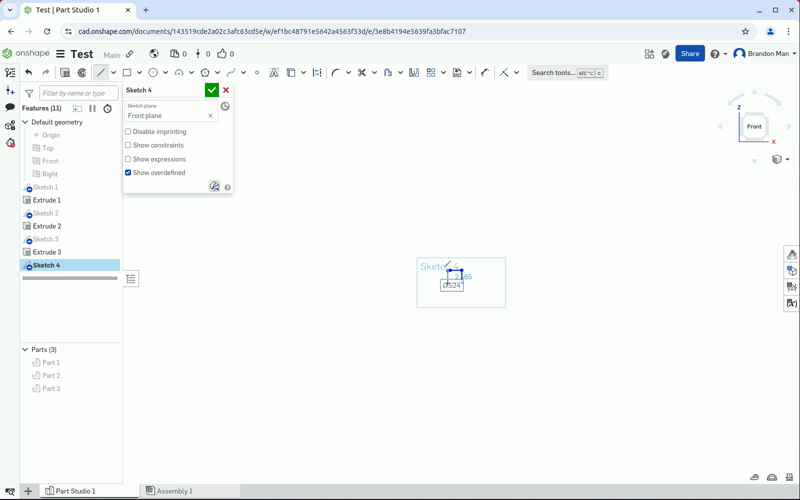
key(esc)
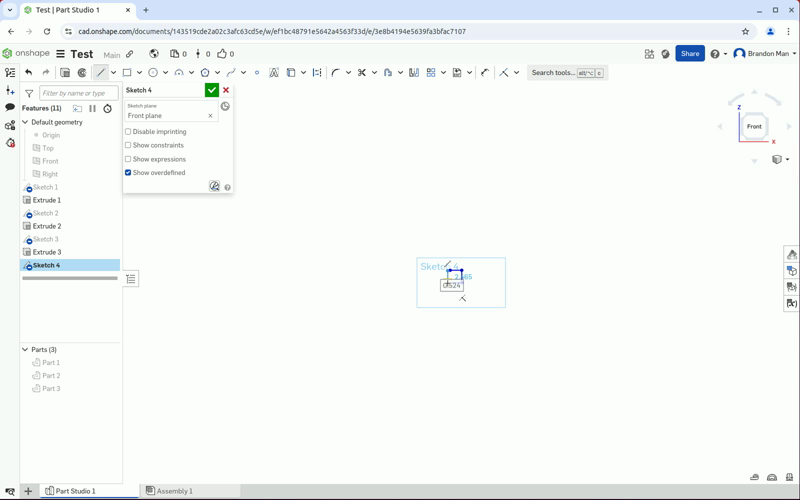
mouse_move(461, 281)
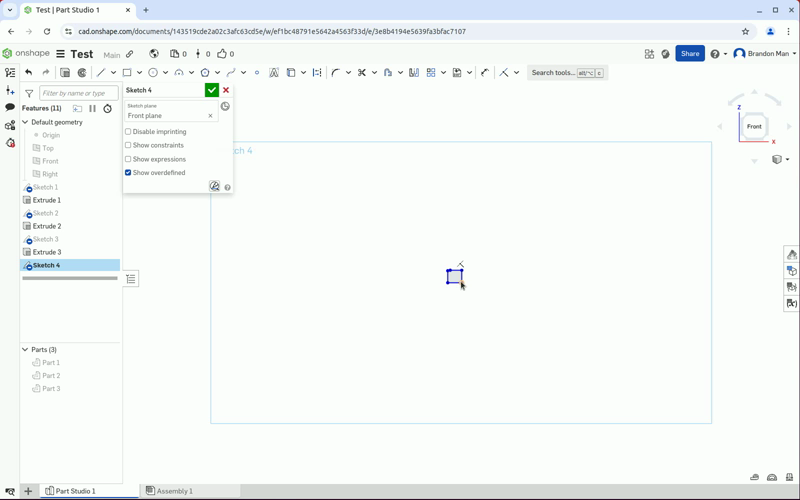
scroll(6)
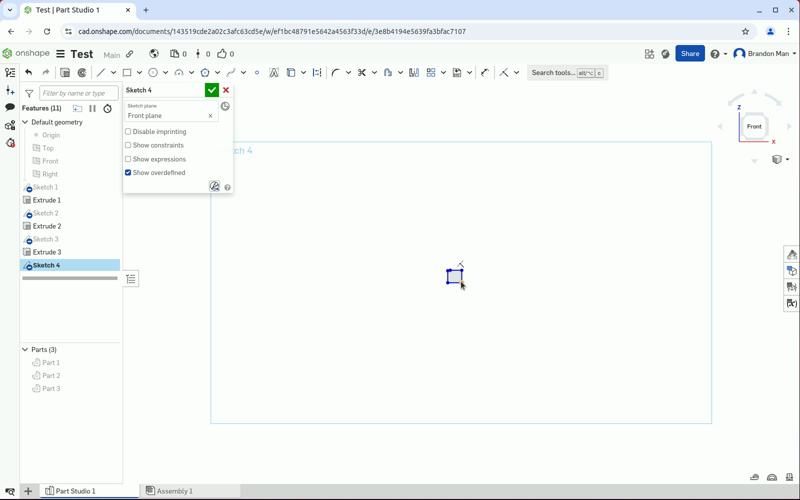
scroll(6)
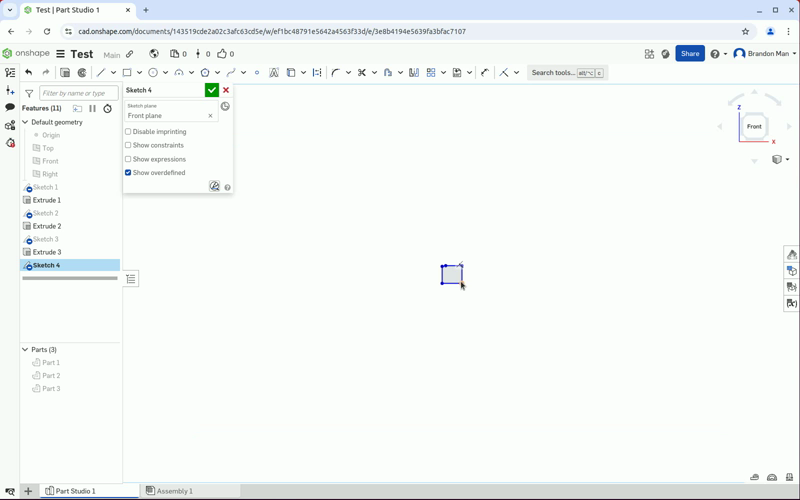
scroll(6)
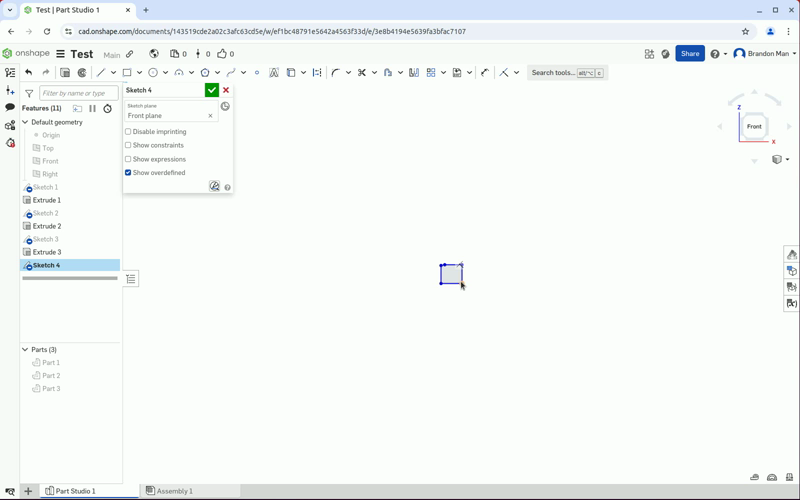
scroll(6)
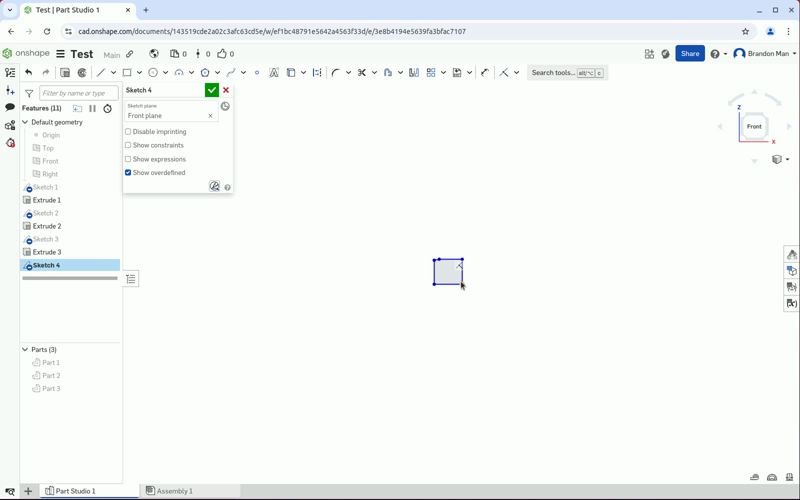
scroll(6)
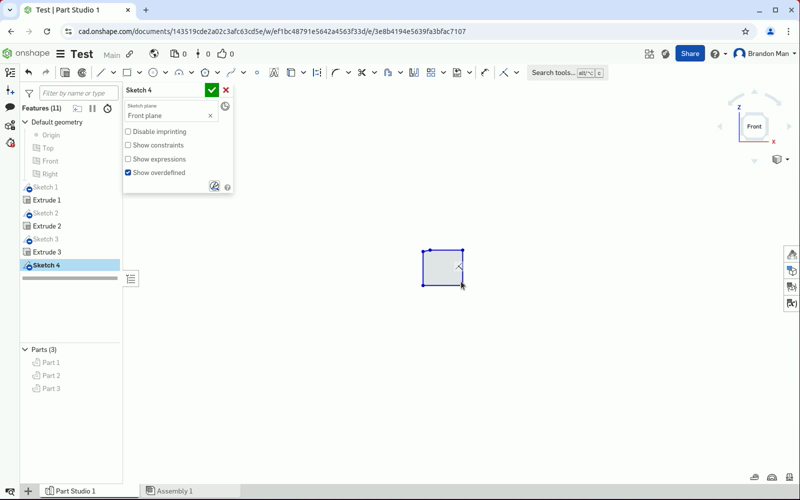
scroll(6)
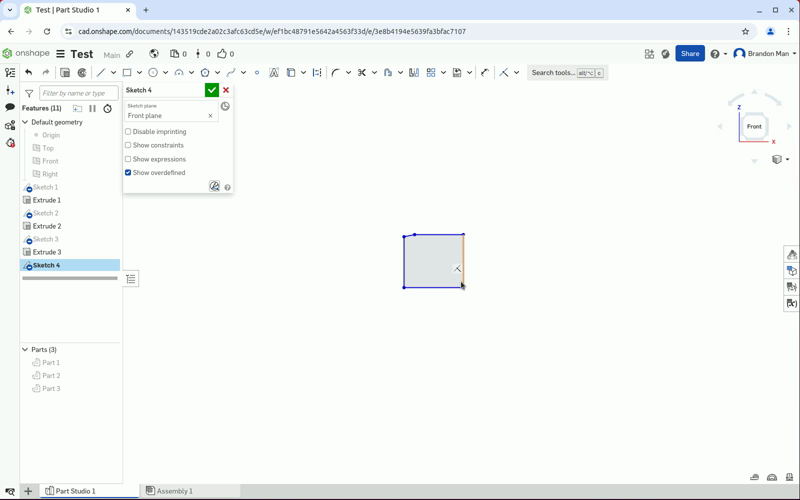
scroll(6)
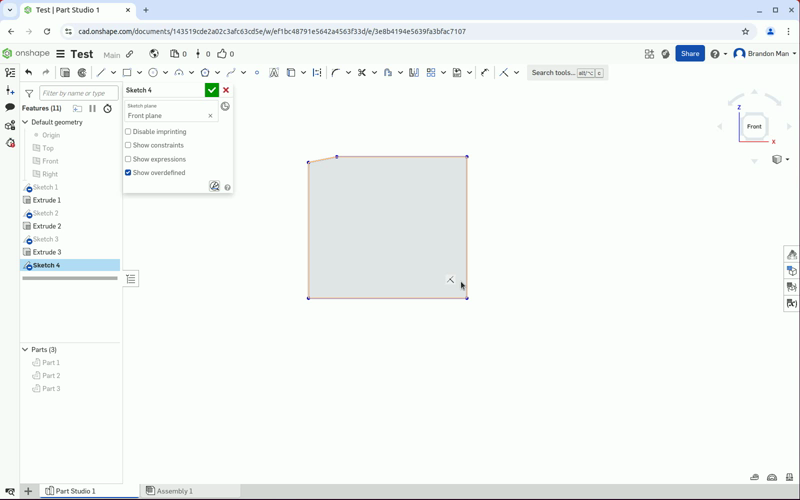
click(461, 281)
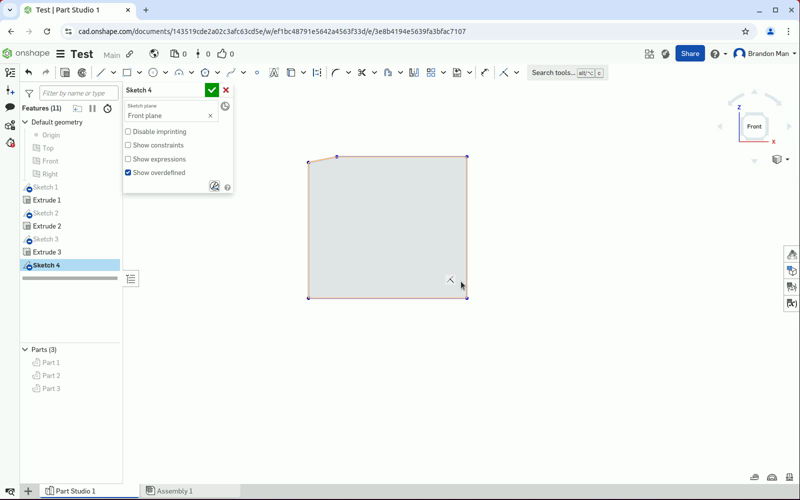
scroll(-6)
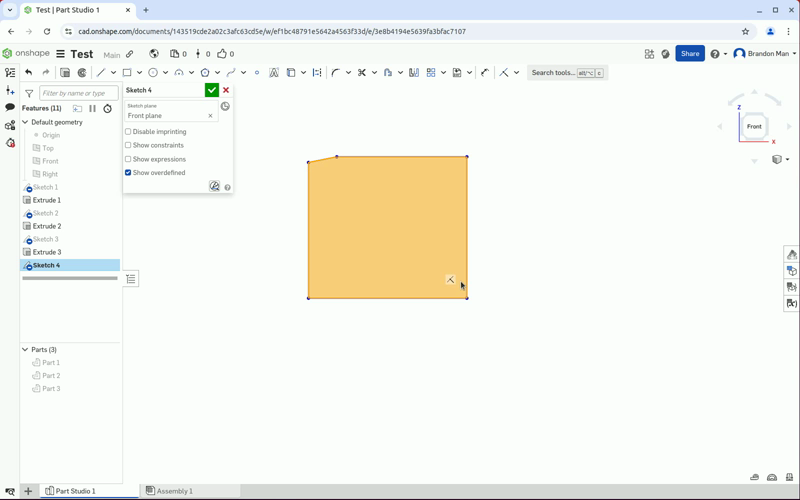
scroll(-6)
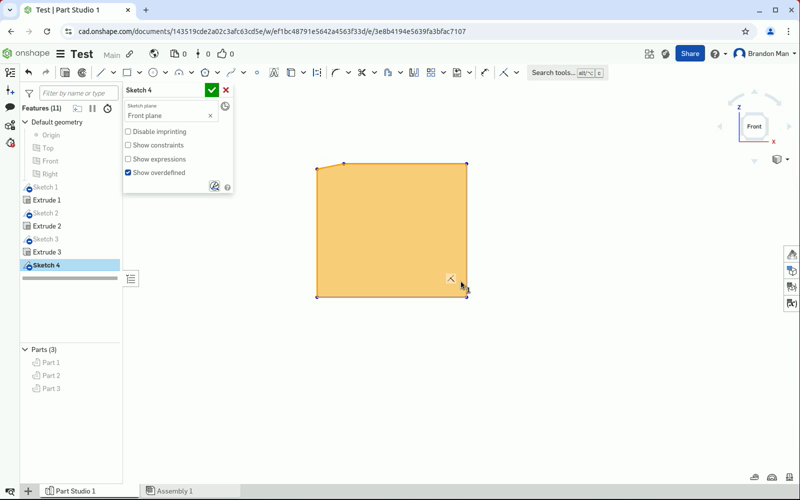
scroll(-6)
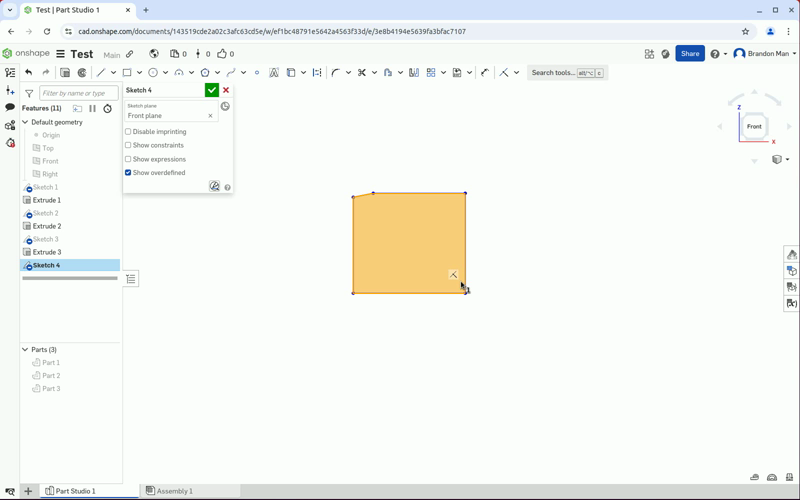
scroll(-6)
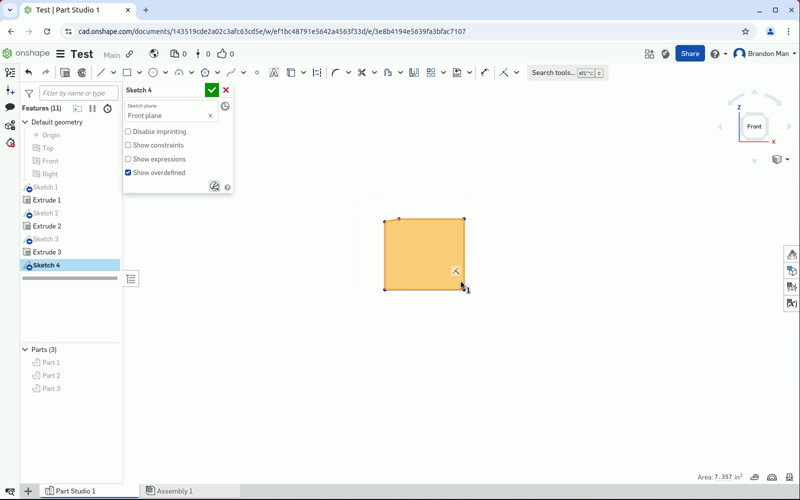
scroll(-6)
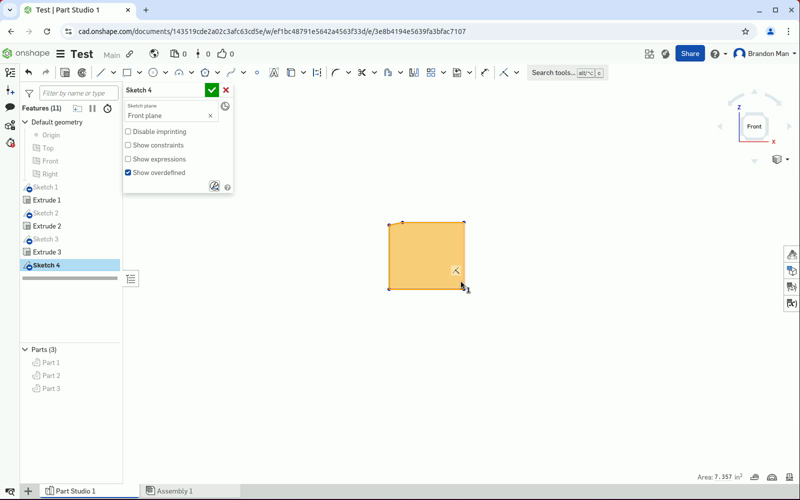
scroll(-6)
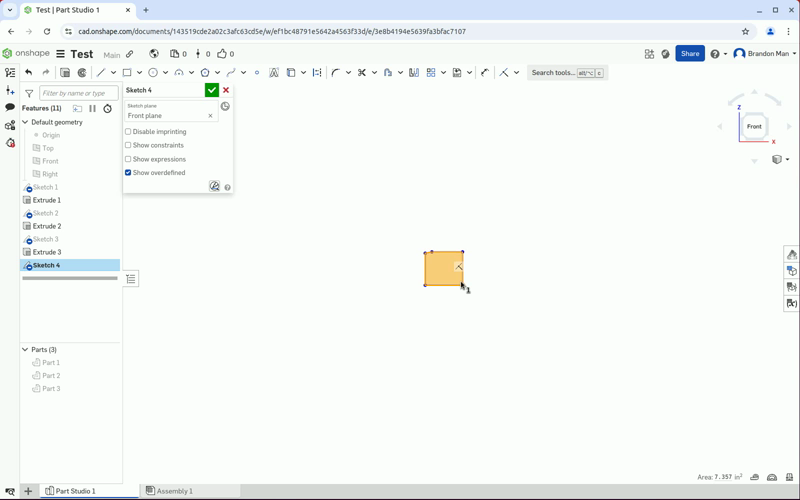
scroll(-6)
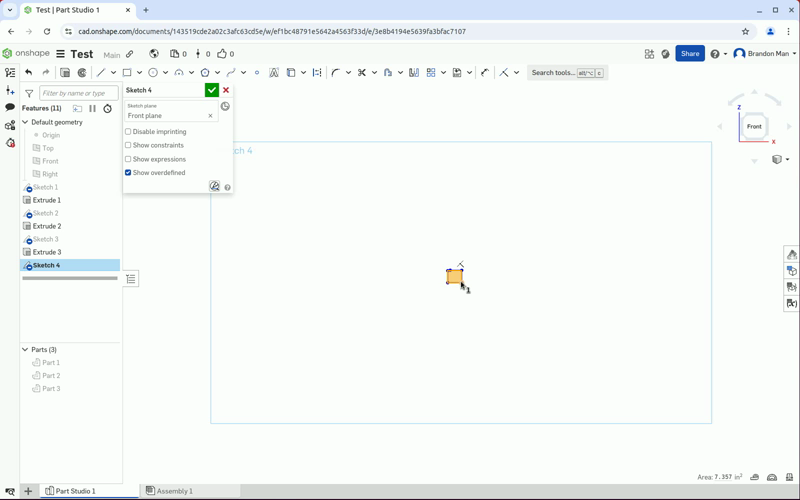
mouse_move(73, 352)
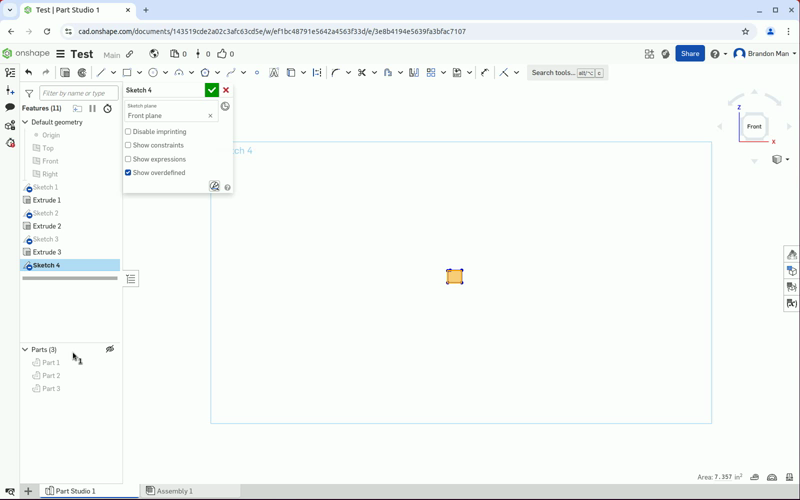
key(shift+y)
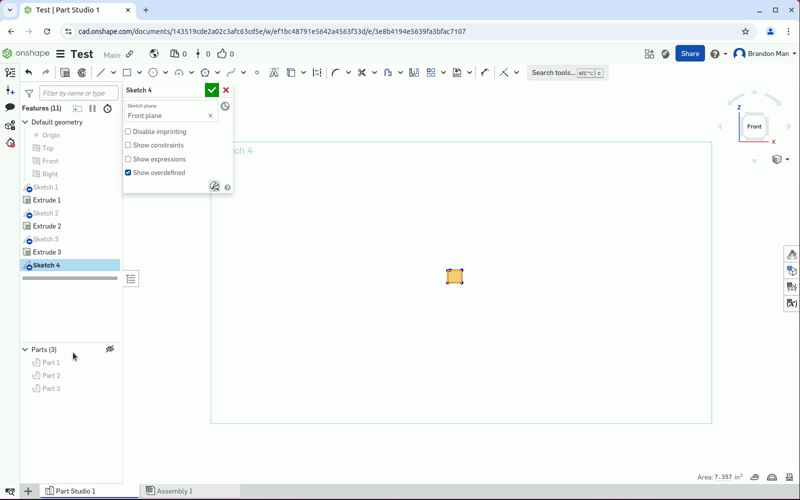
key(shift+e)
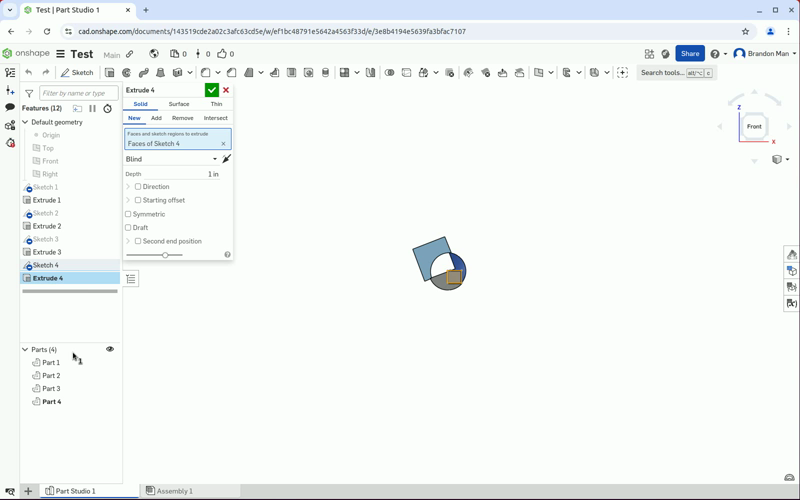
mouse_move(143, 106)
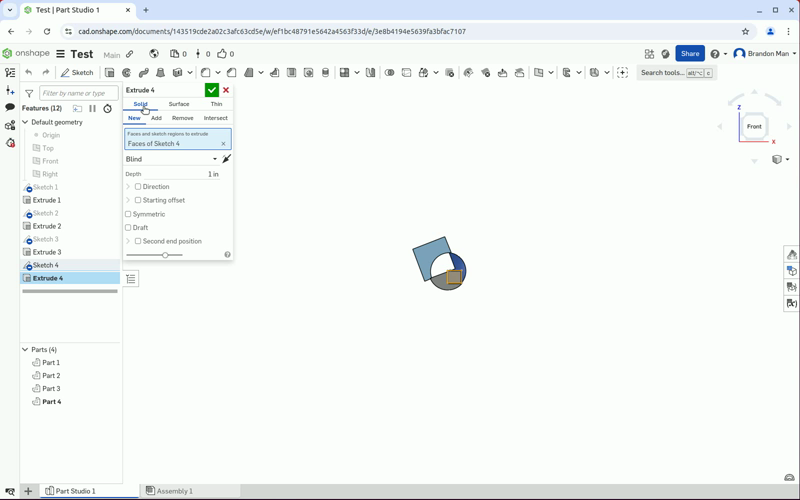
click(143, 106)
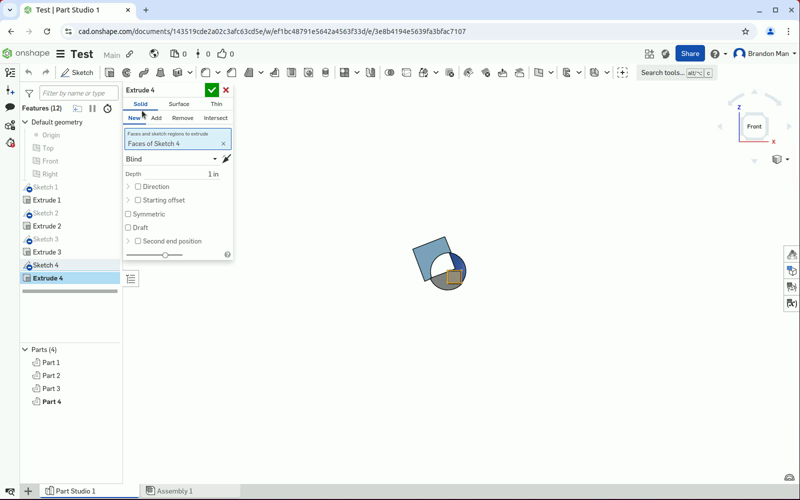
mouse_move(137, 120)
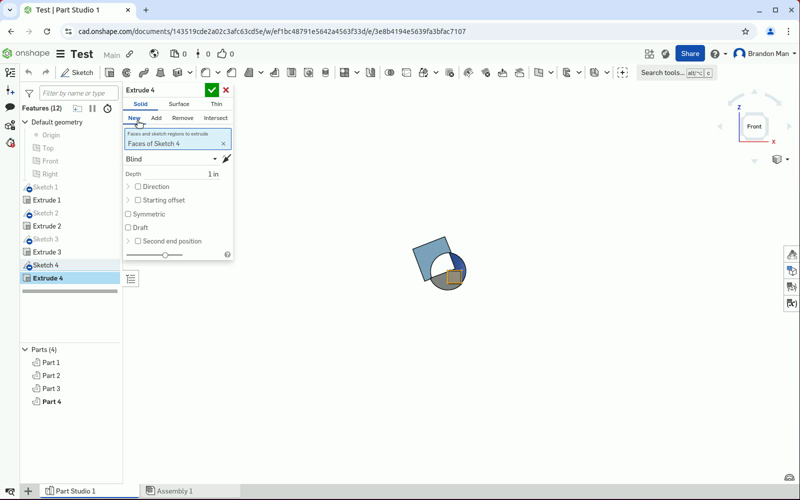
click(137, 120)
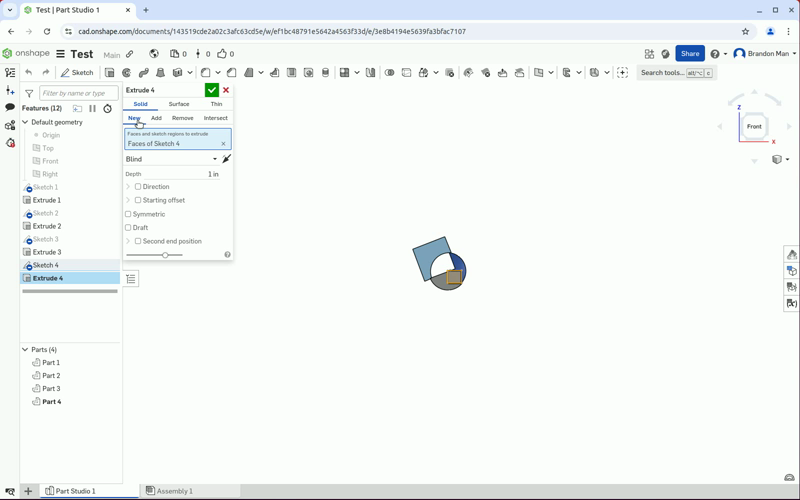
key(tab, 4)
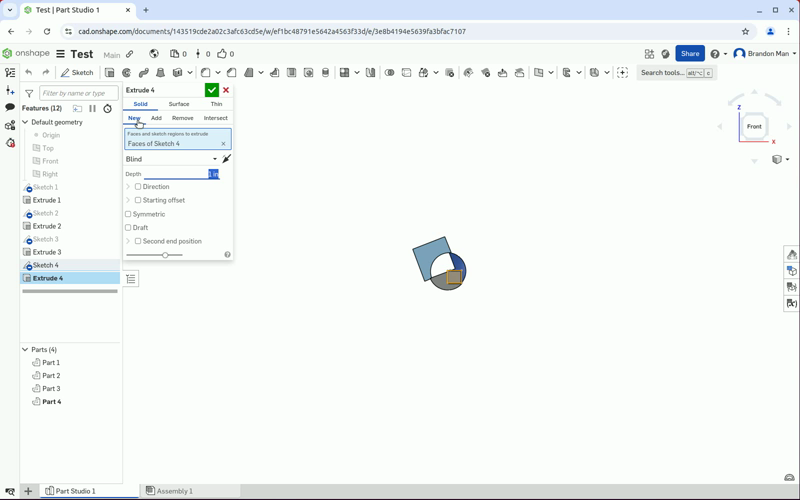
text(23.108)
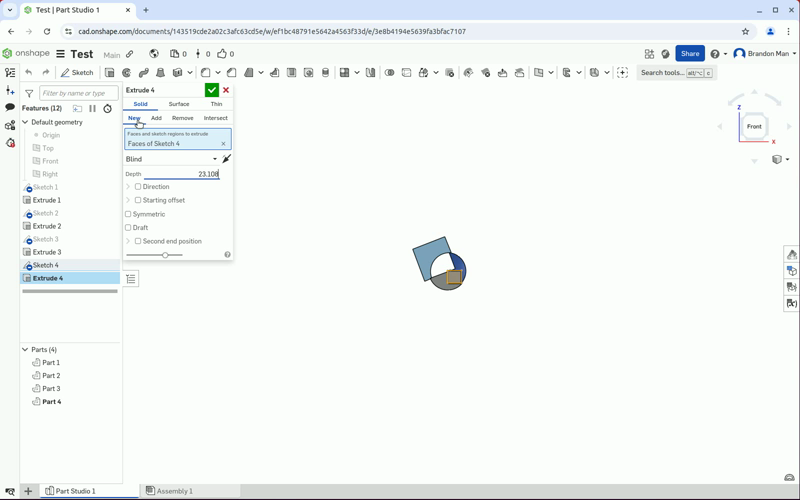
key(enter)
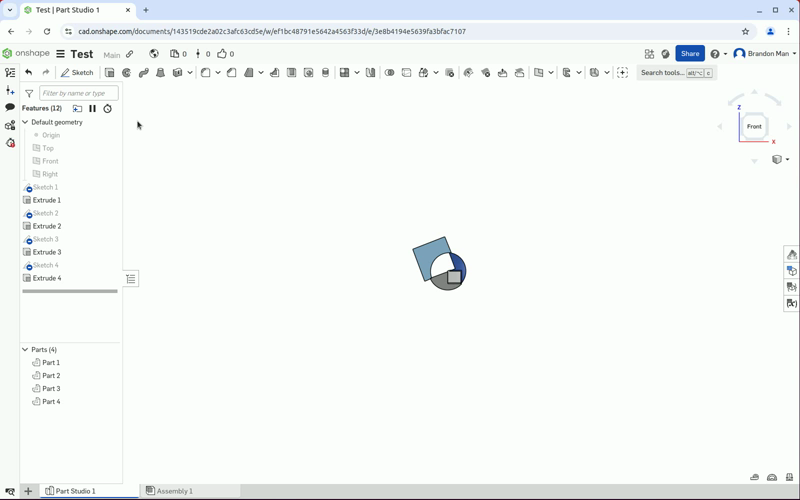
key(shift+h)
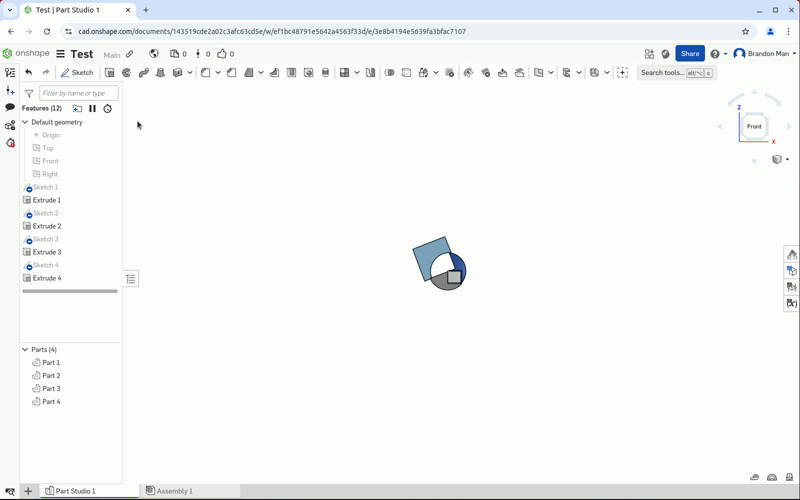
key(shift+h)
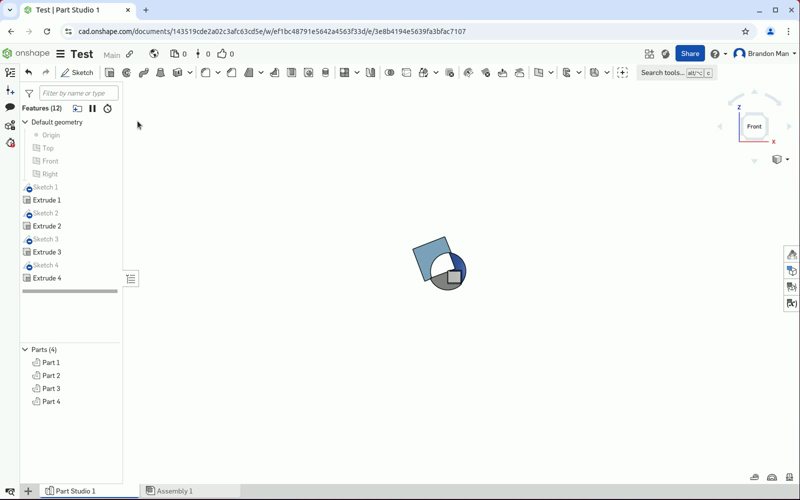
mouse_move(73, 189)
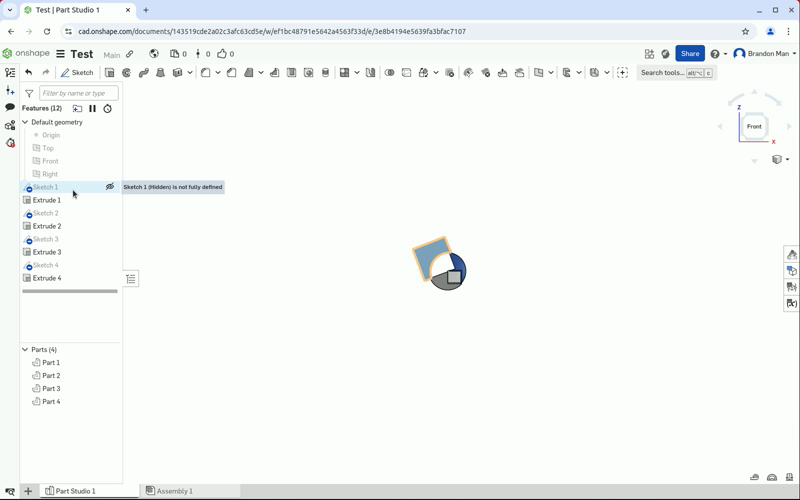
click(73, 189)
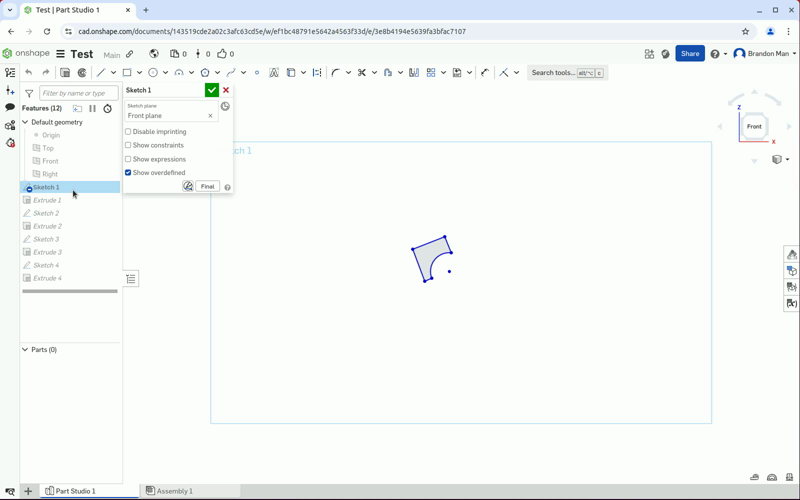
mouse_move(229, 92)
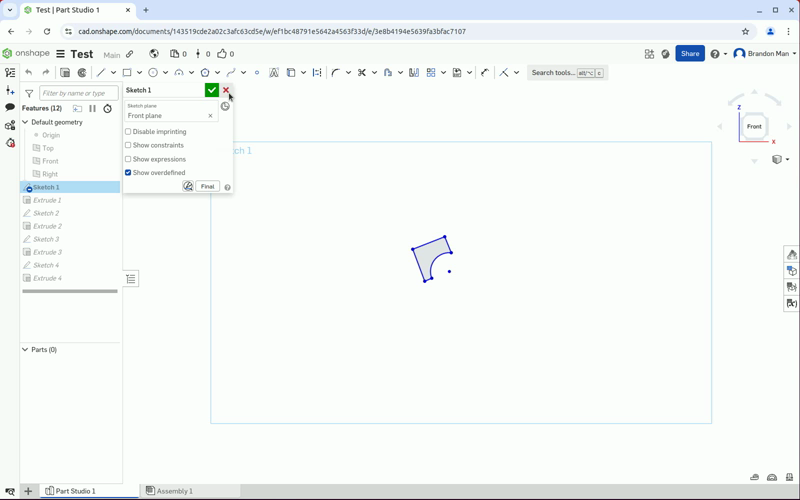
click(229, 92)
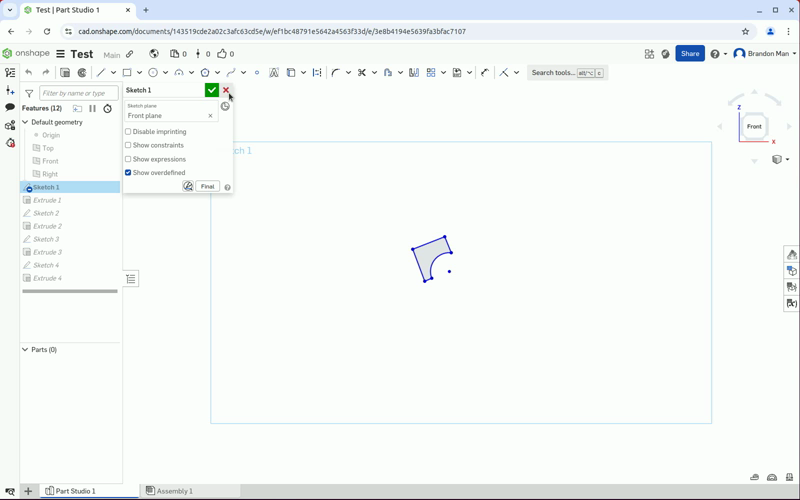
key(shift+s)
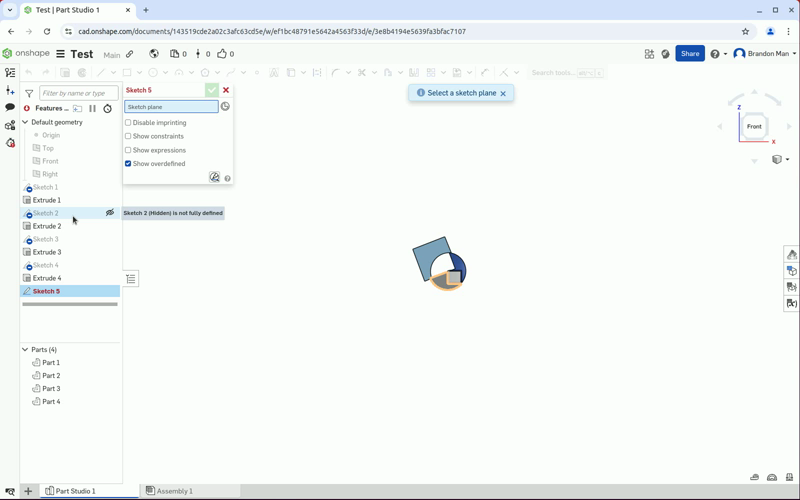
scroll(3)
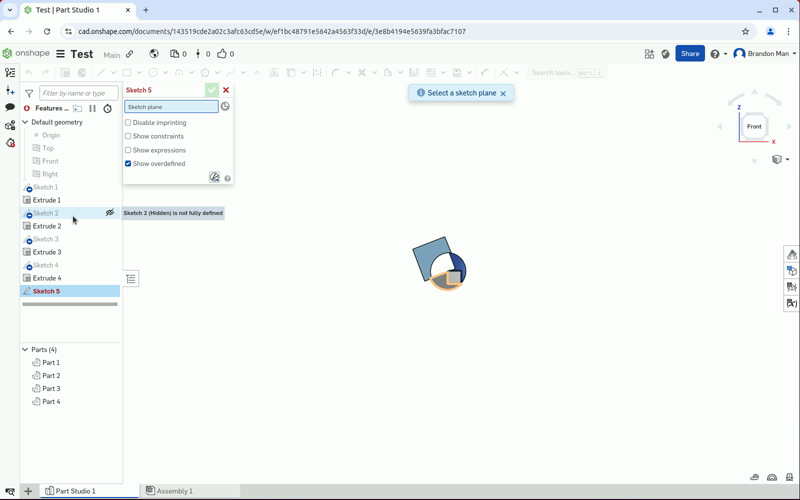
mouse_move(73, 163)
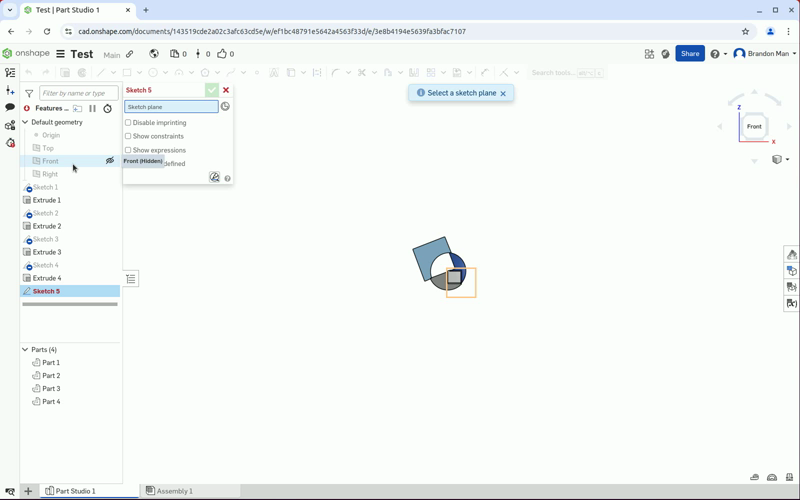
click(73, 163)
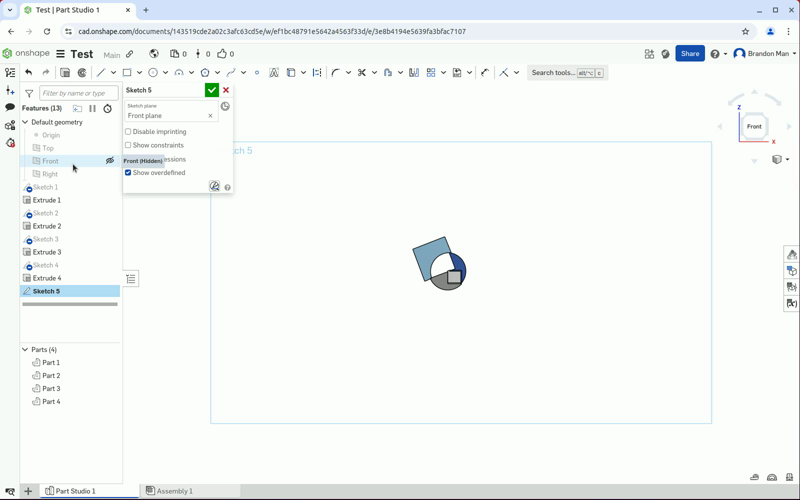
mouse_move(73, 352)
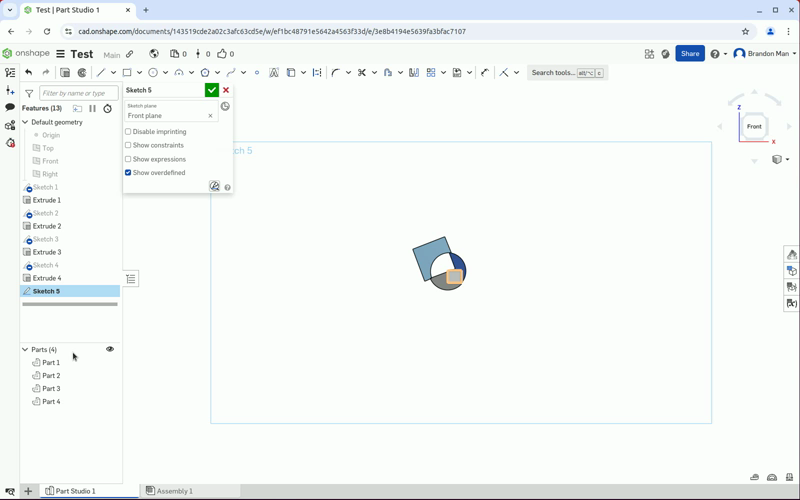
key(y)
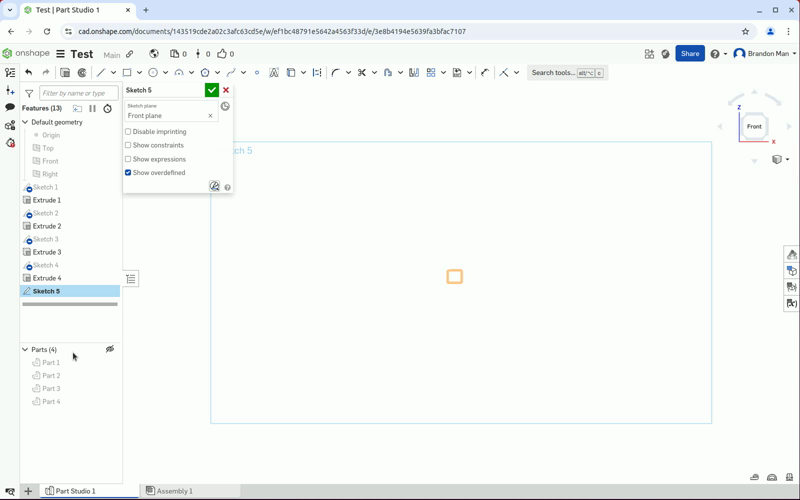
key(l)
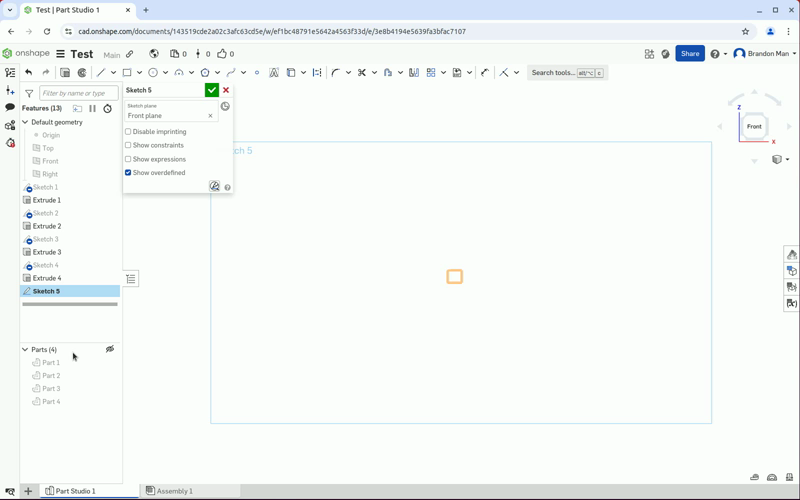
key_down(shift)
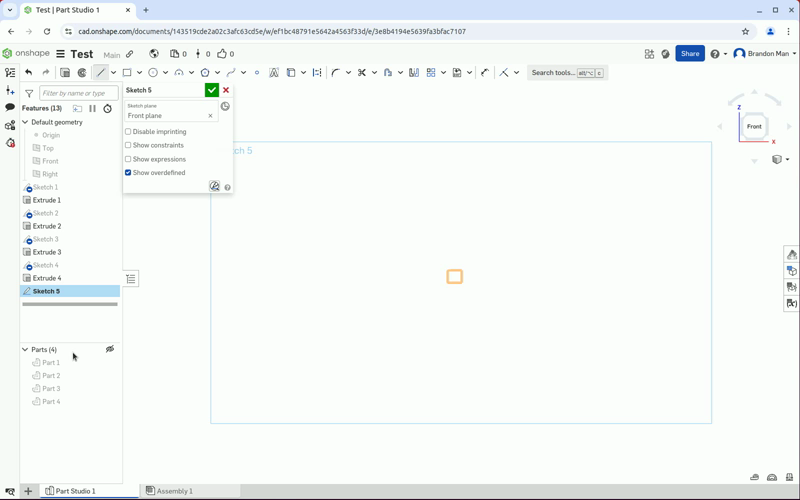
mouse_move(430, 278)
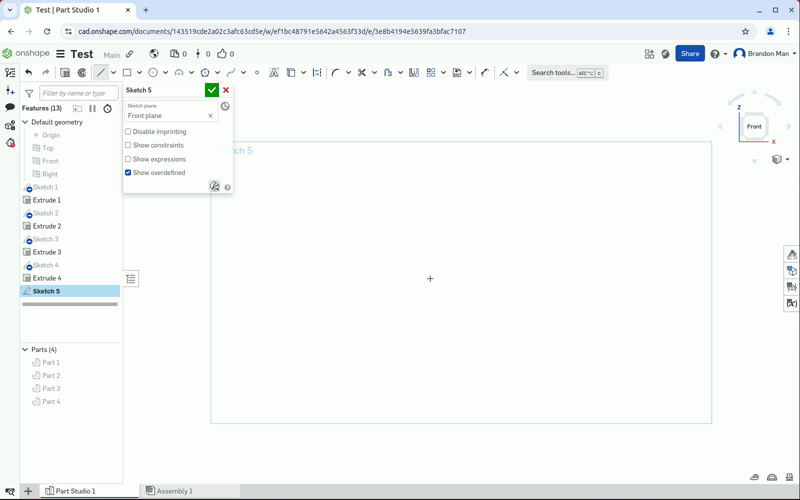
click(430, 278)
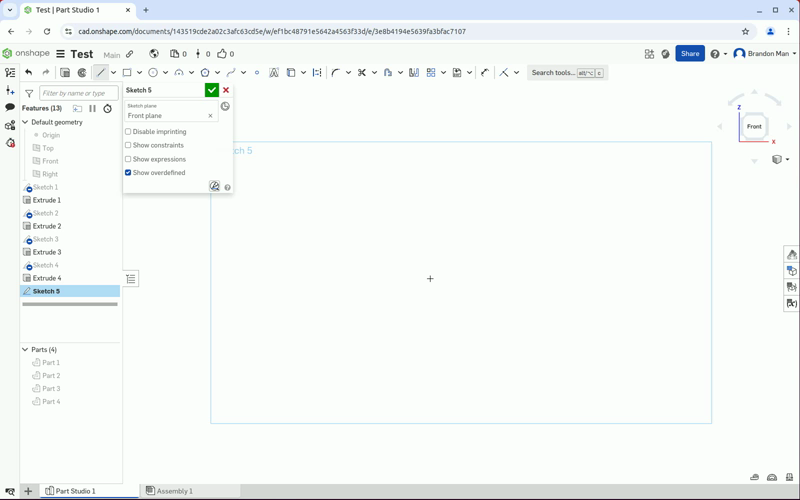
key_up(shift)
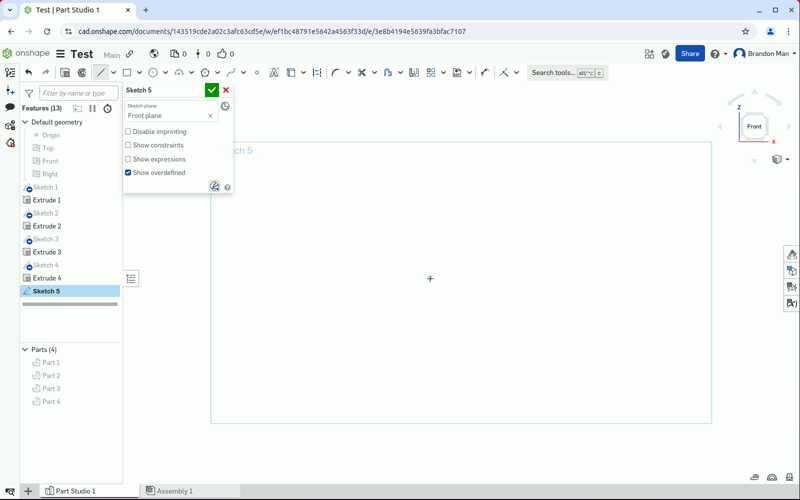
key_down(shift)
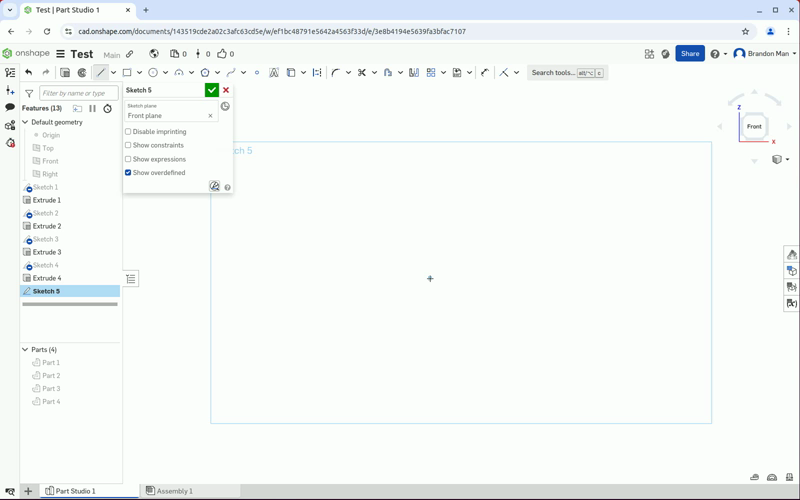
mouse_move(460, 278)
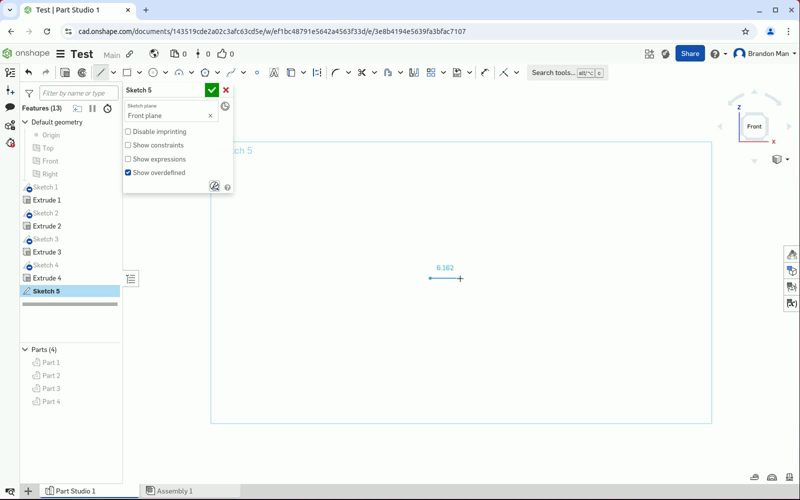
mouse_move(447, 271)
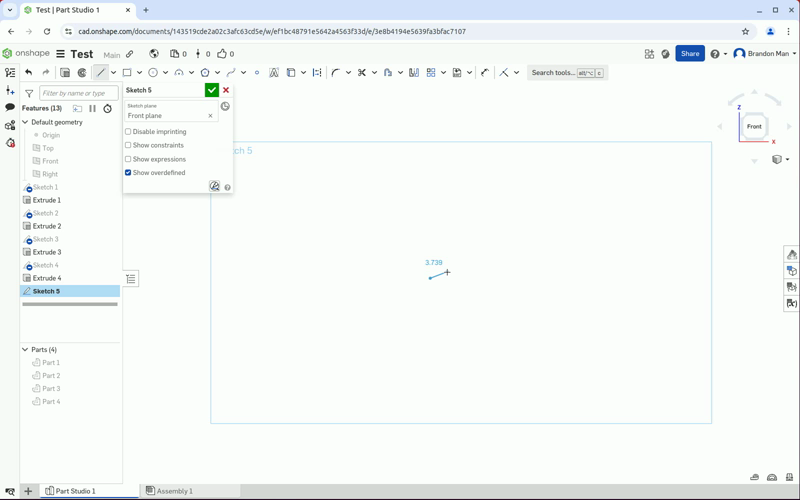
click(447, 271)
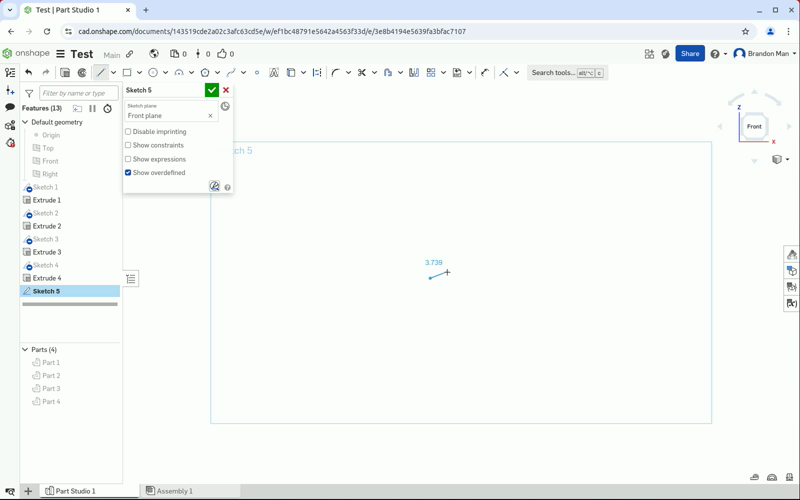
key_up(shift)
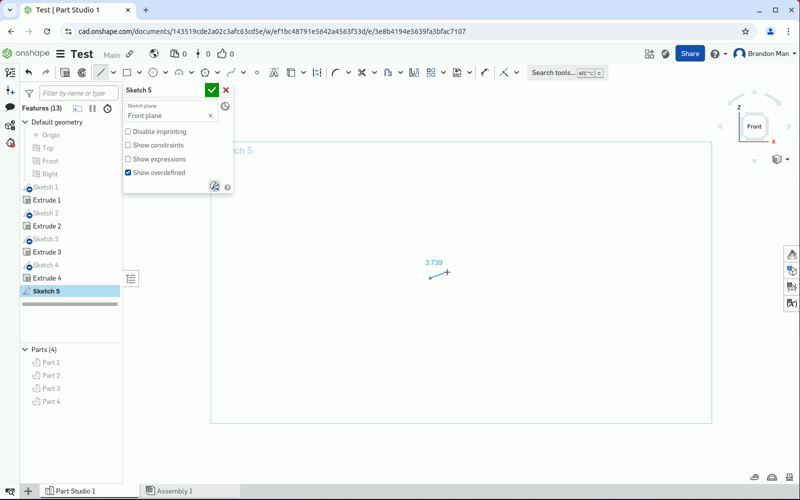
key_down(shift)
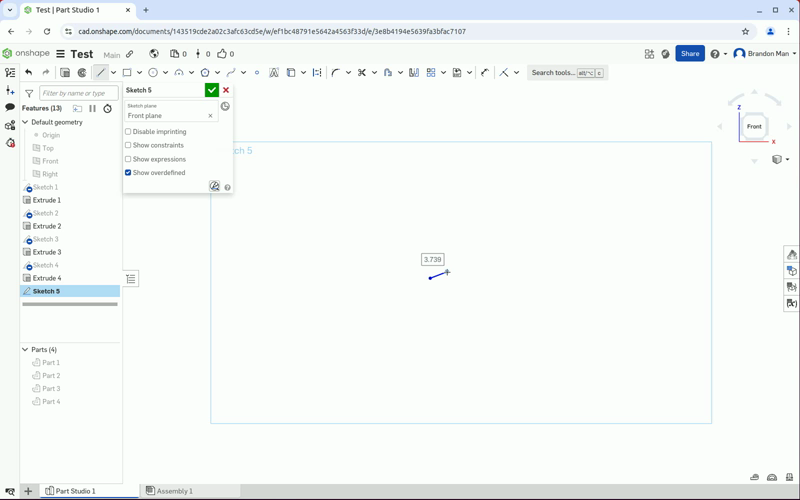
mouse_move(477, 271)
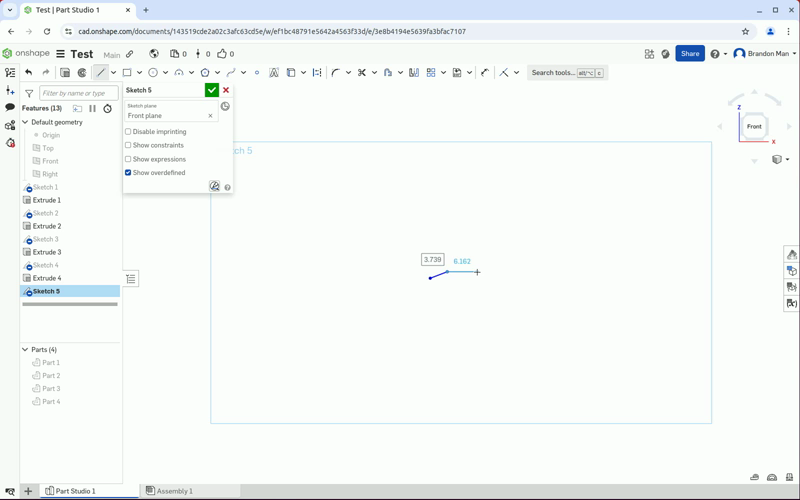
mouse_move(447, 270)
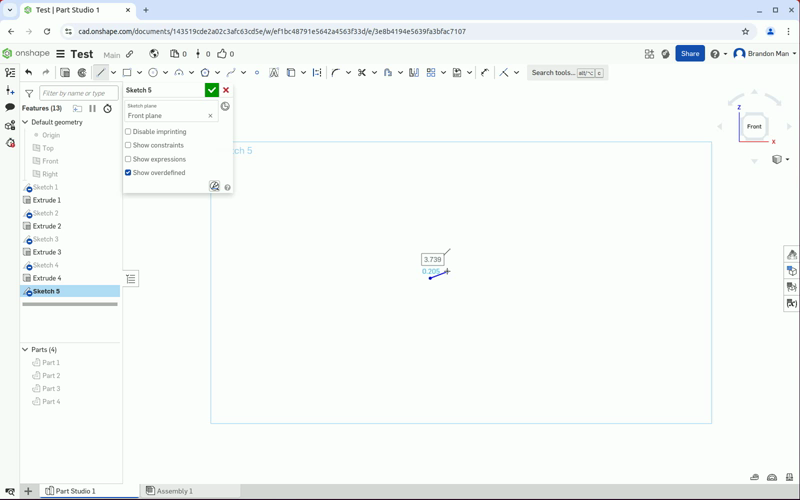
scroll(6)
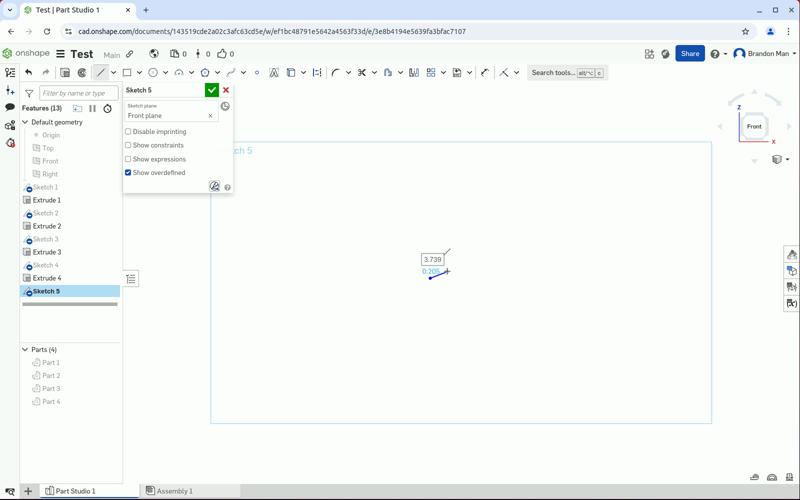
scroll(6)
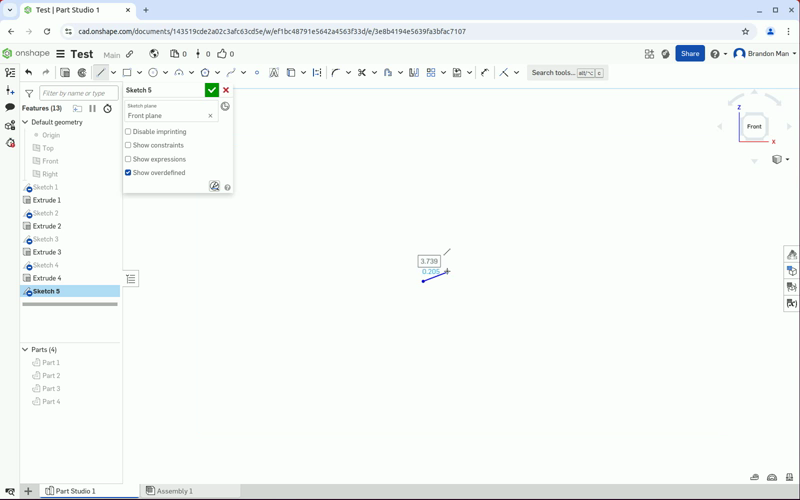
scroll(6)
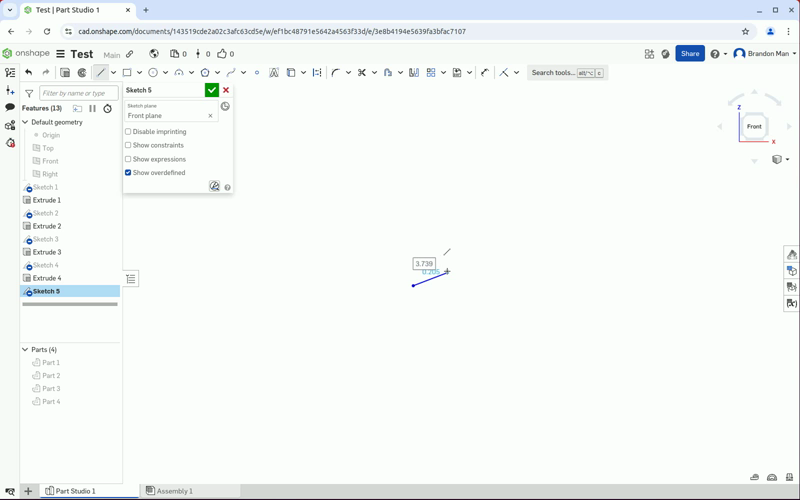
scroll(6)
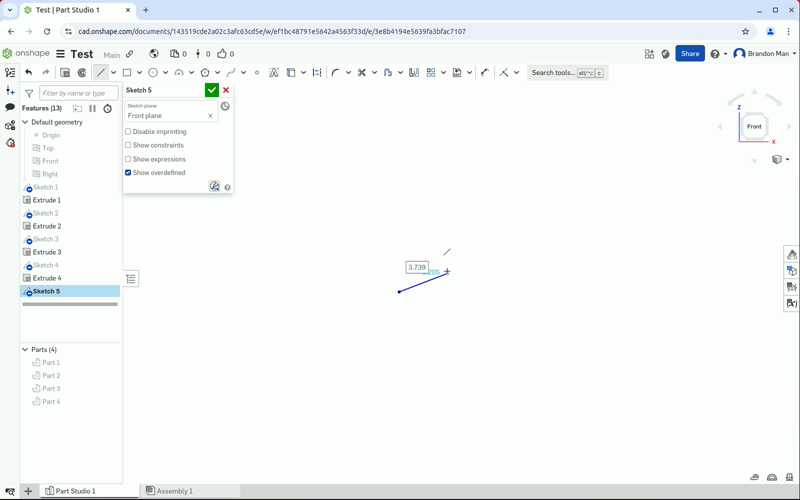
scroll(6)
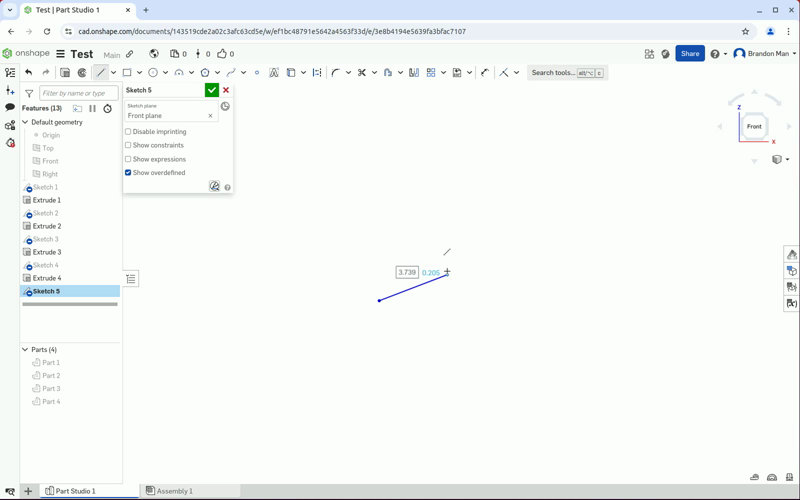
scroll(6)
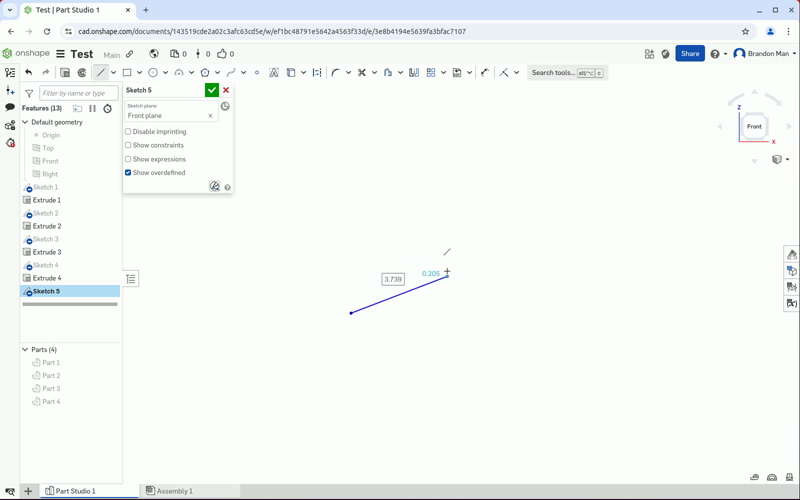
scroll(6)
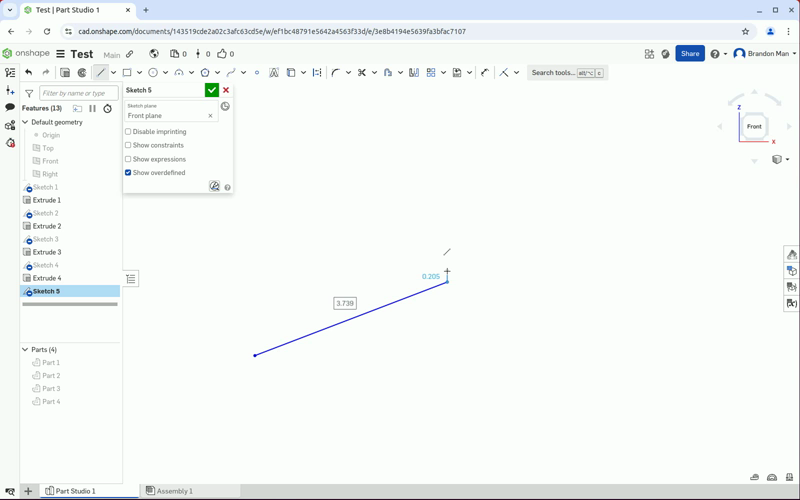
click(447, 270)
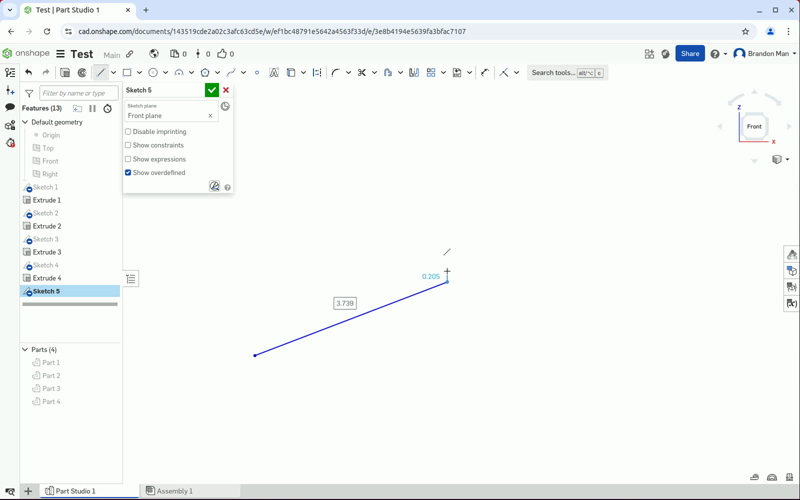
scroll(-6)
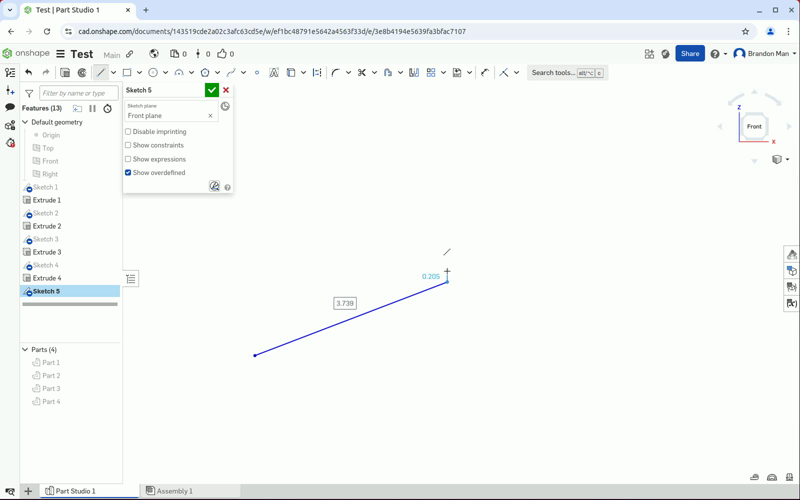
scroll(-6)
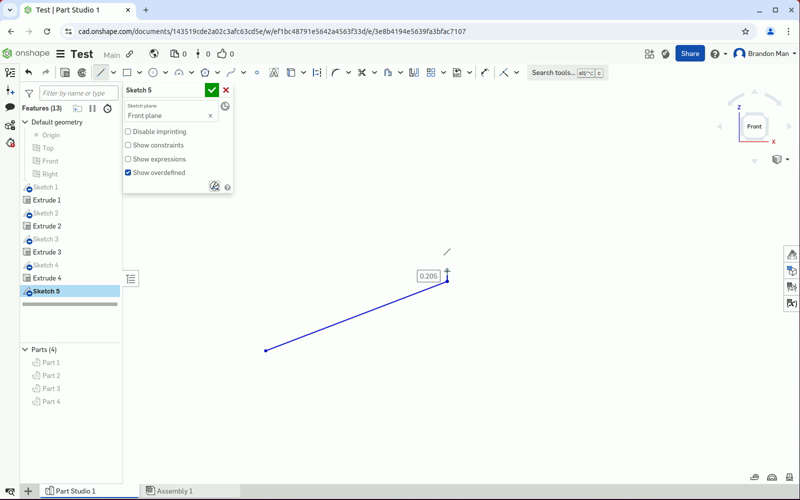
scroll(-6)
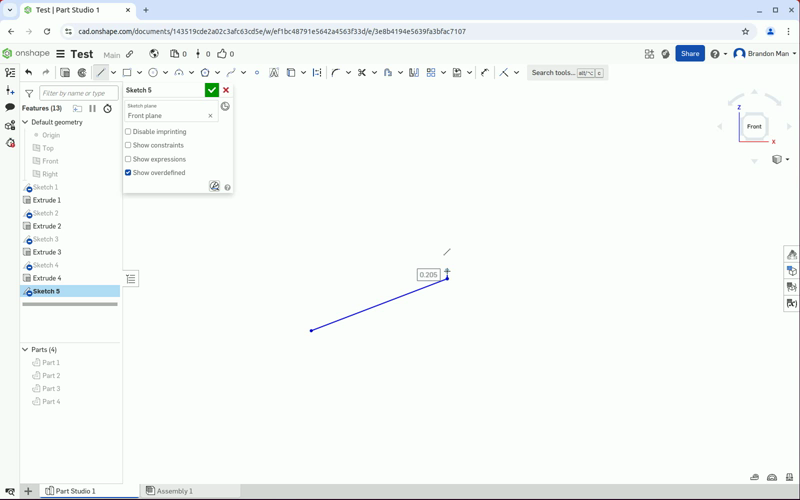
scroll(-6)
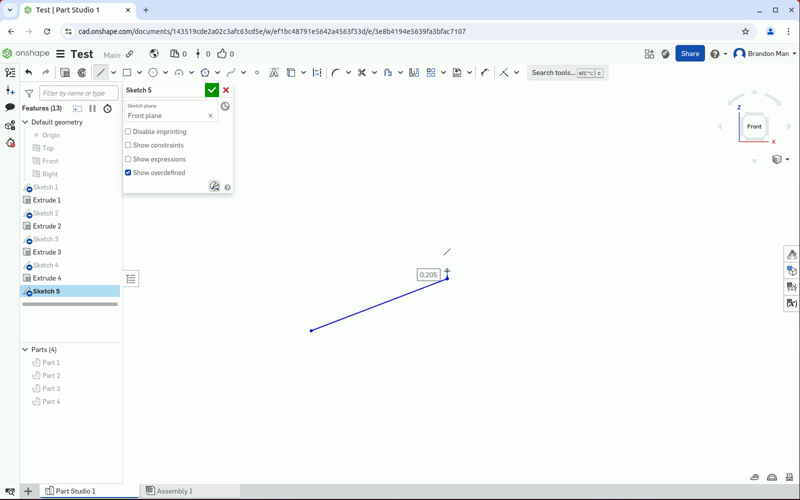
scroll(-6)
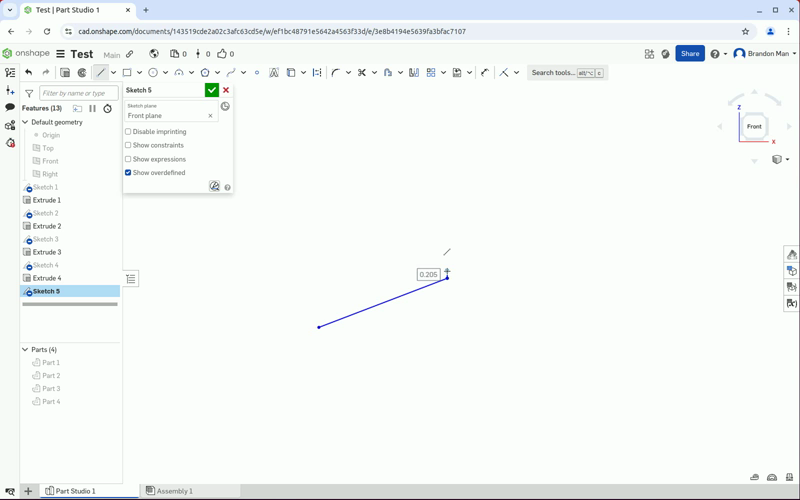
scroll(-6)
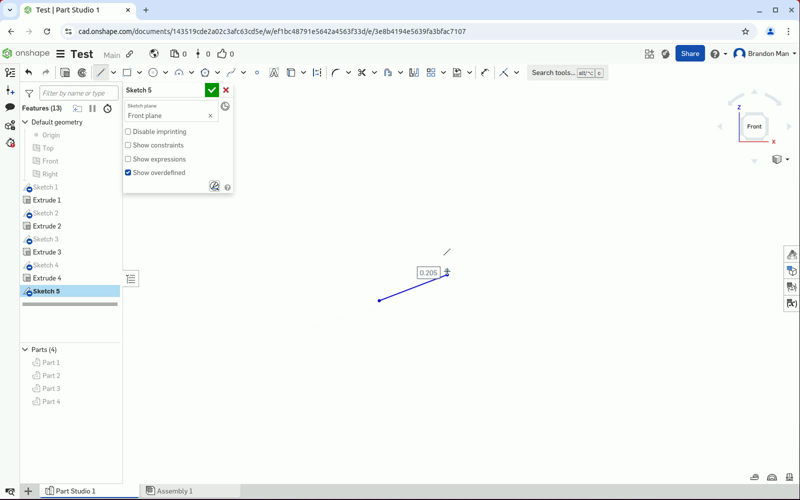
scroll(-6)
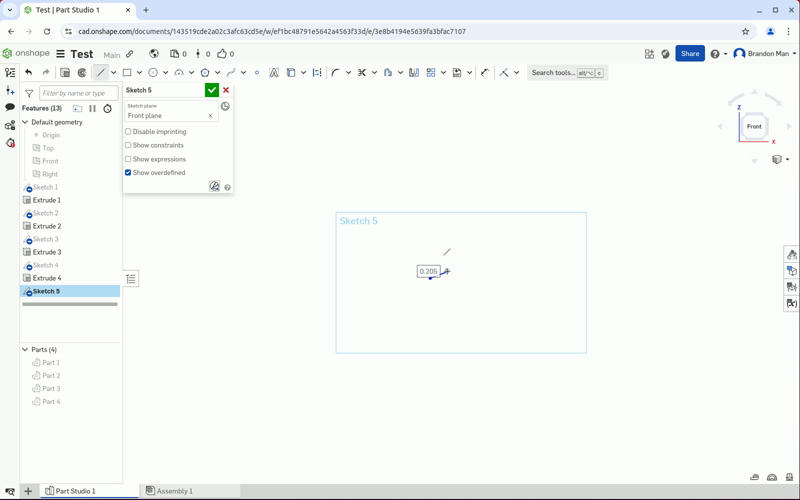
key_up(shift)
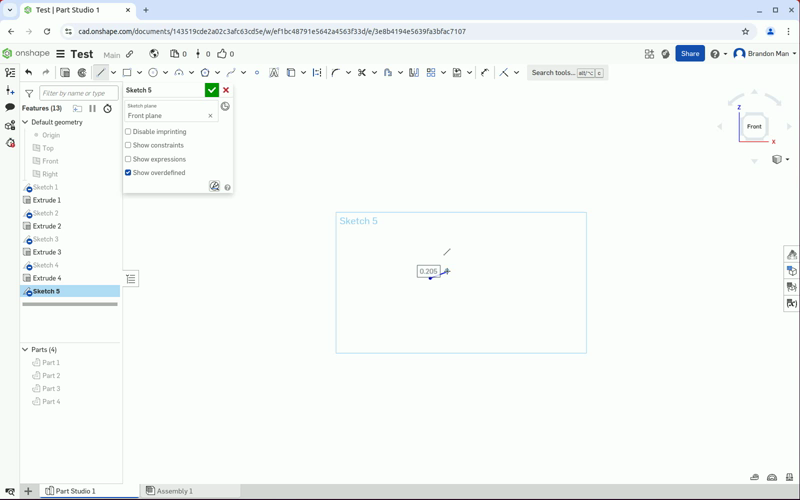
key_down(shift)
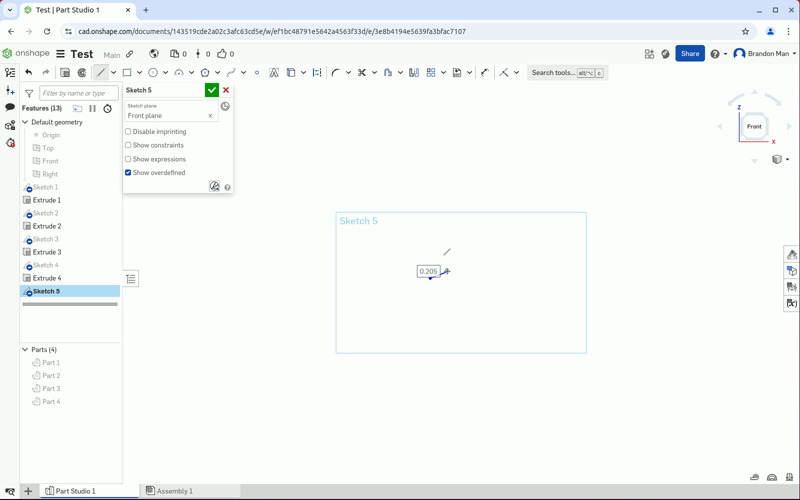
mouse_move(477, 270)
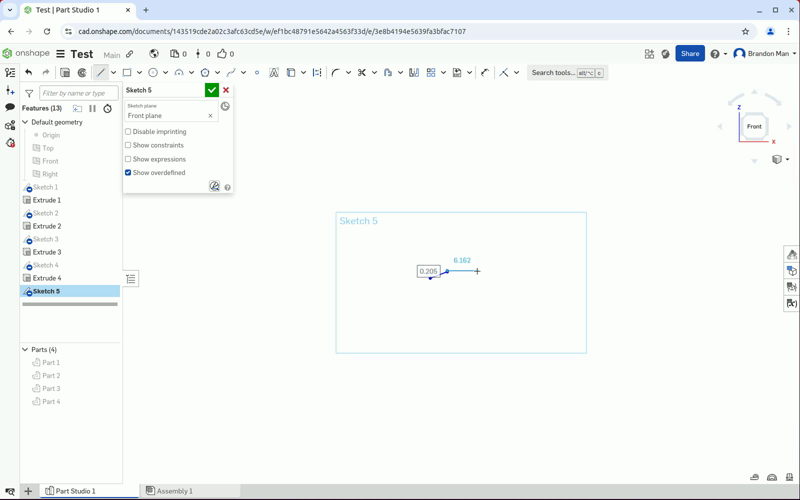
mouse_move(449, 270)
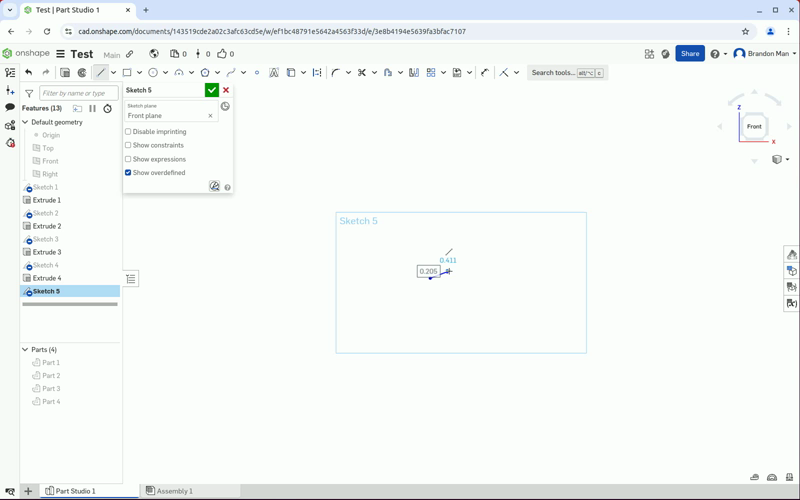
scroll(6)
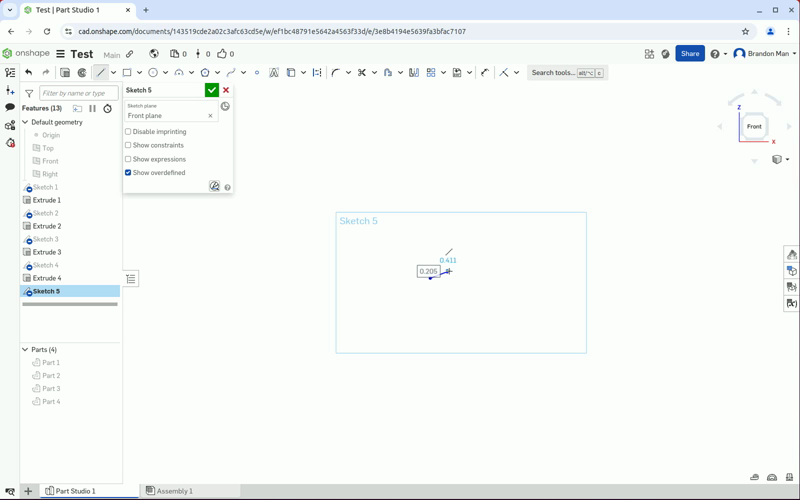
scroll(6)
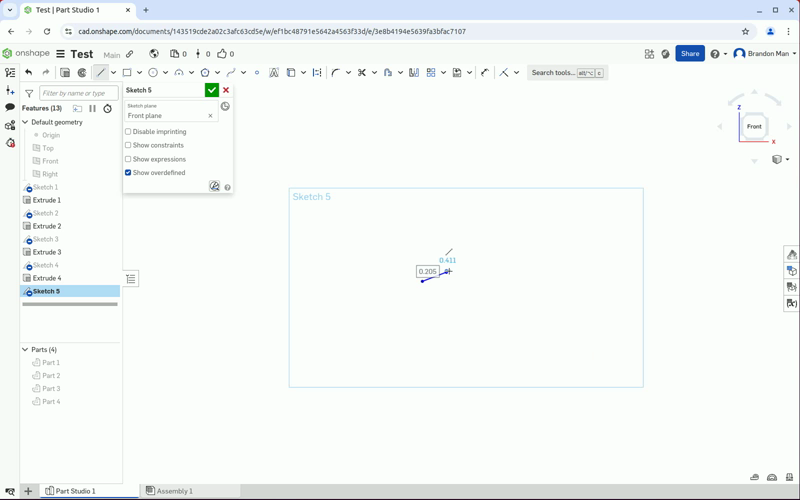
scroll(6)
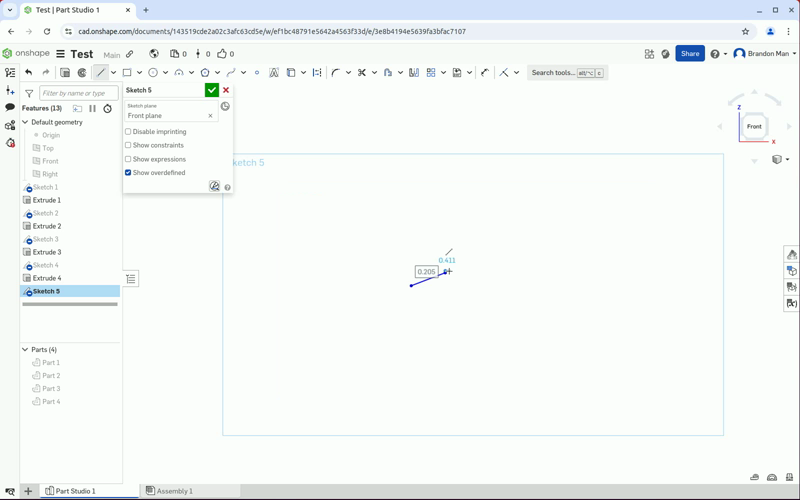
scroll(6)
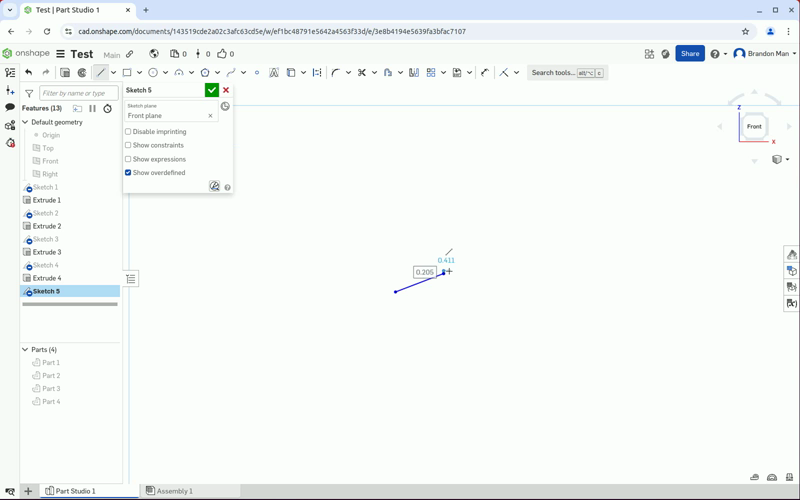
scroll(6)
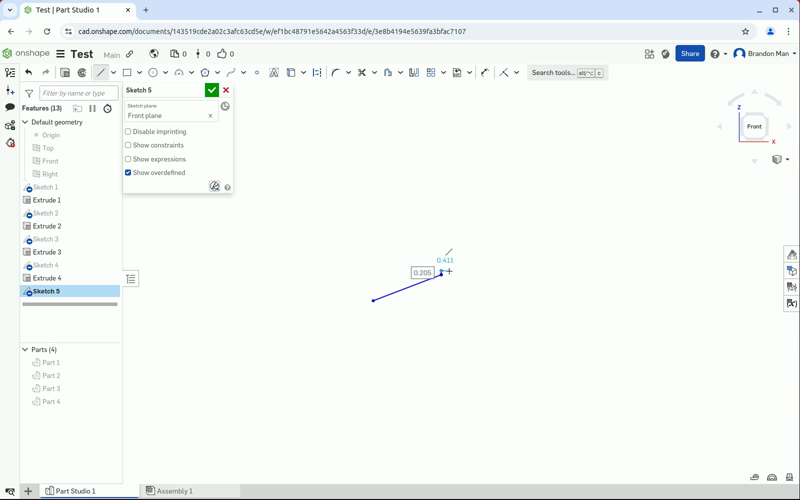
scroll(6)
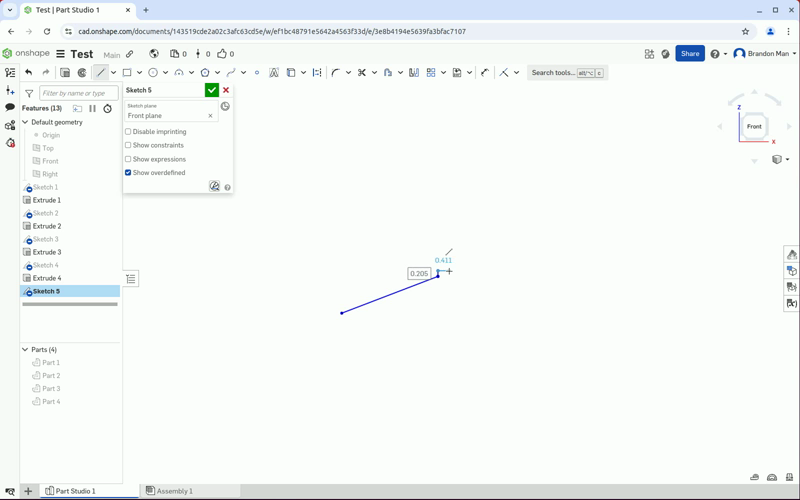
scroll(6)
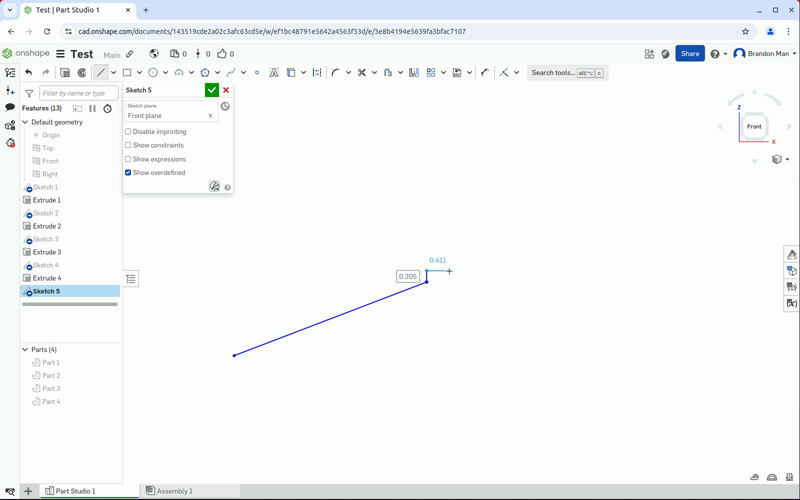
click(449, 270)
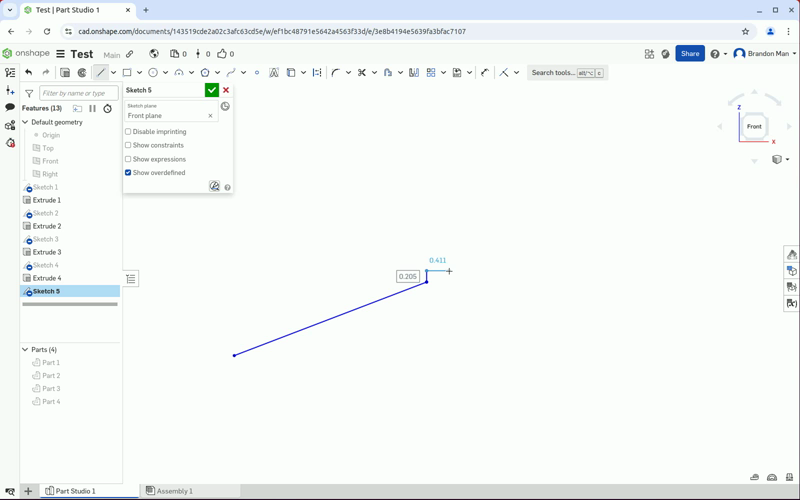
scroll(-6)
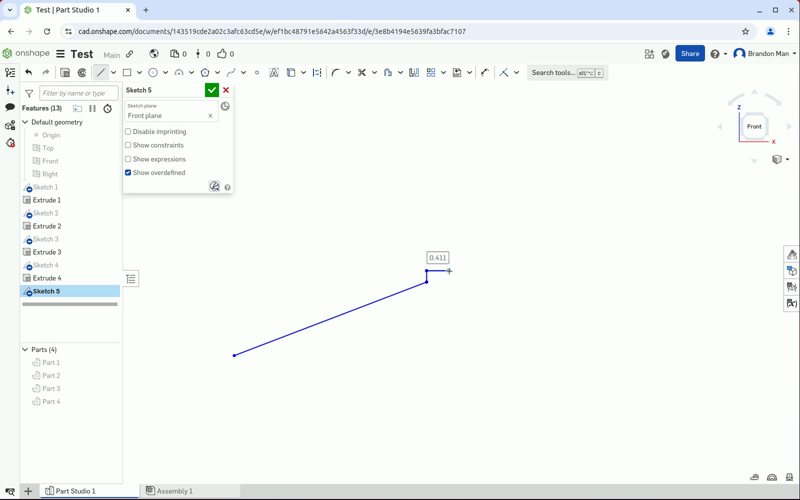
scroll(-6)
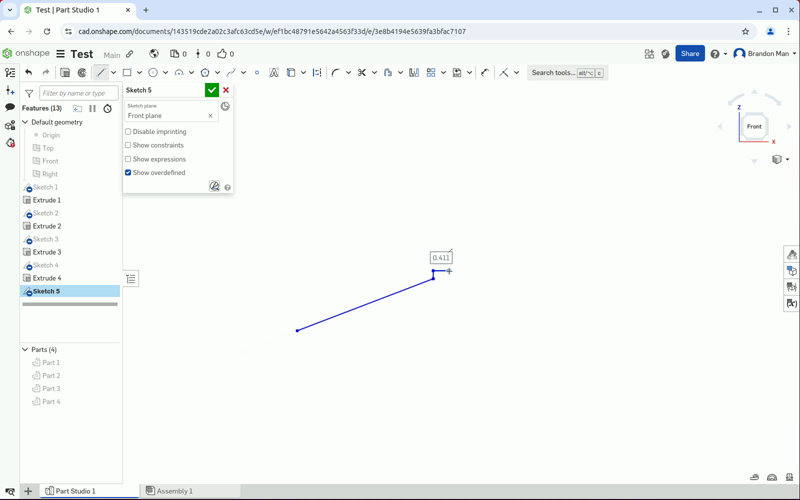
scroll(-6)
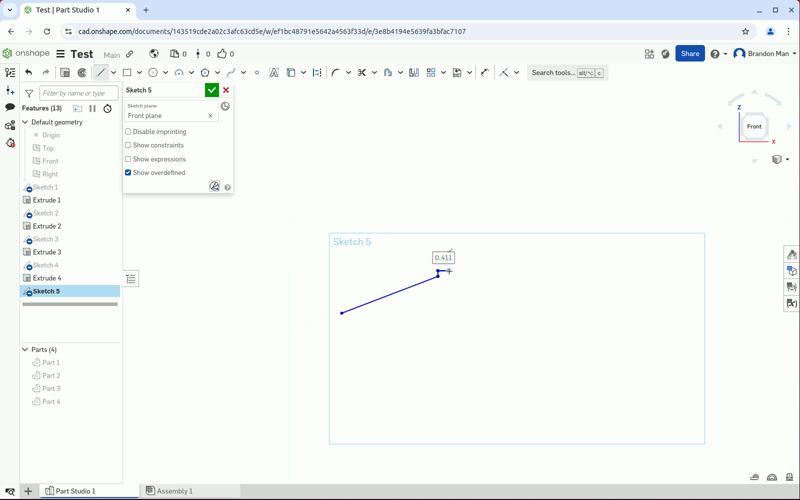
scroll(-6)
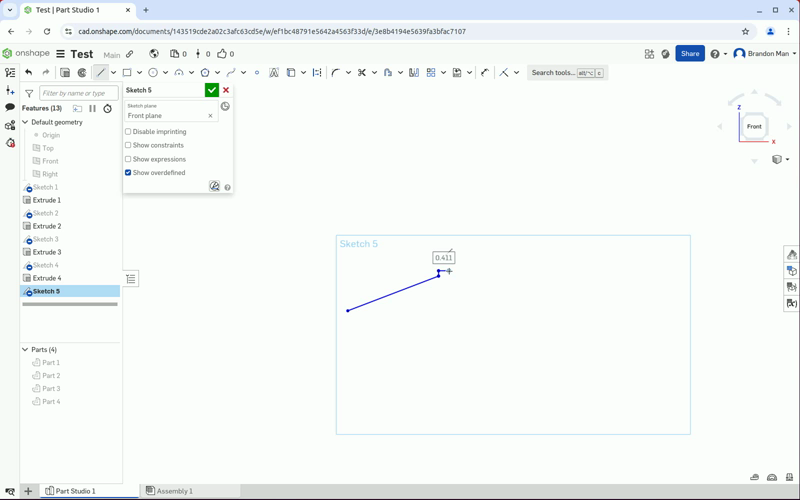
scroll(-6)
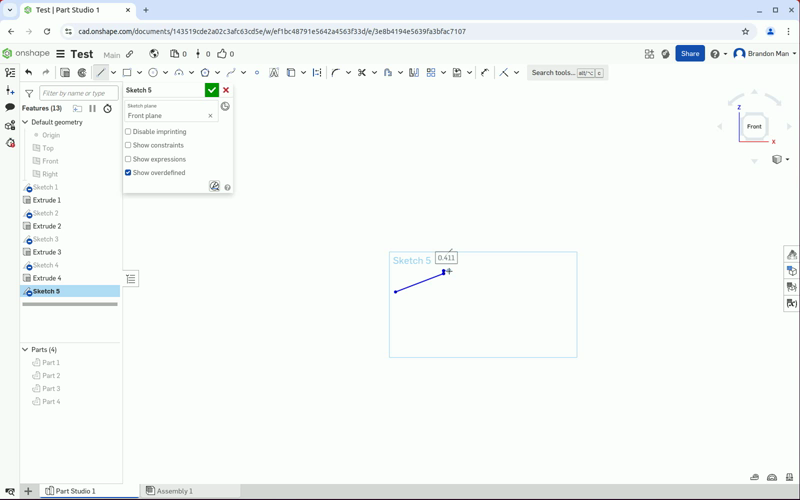
scroll(-6)
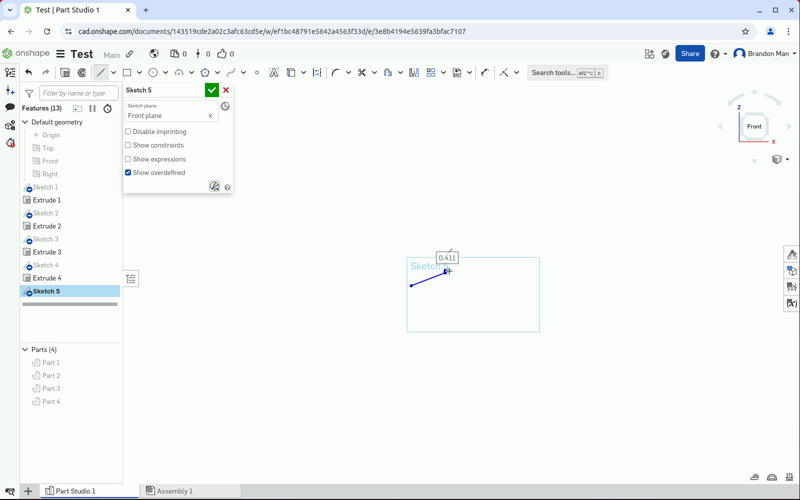
scroll(-6)
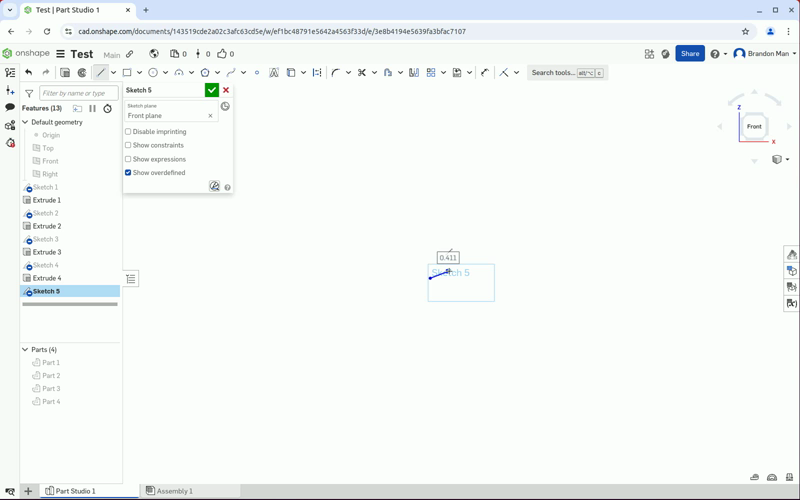
key_up(shift)
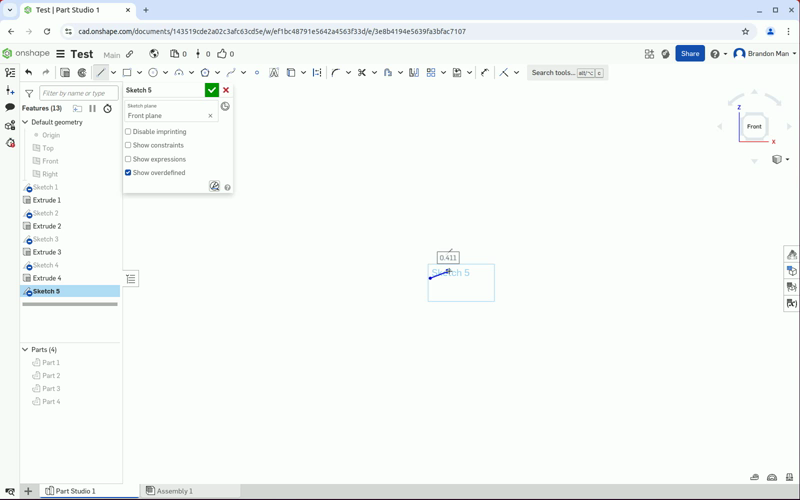
key_down(shift)
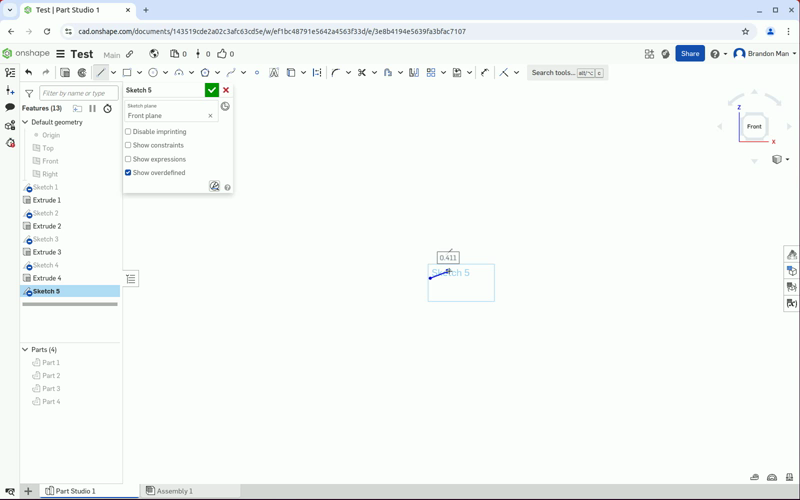
mouse_move(479, 270)
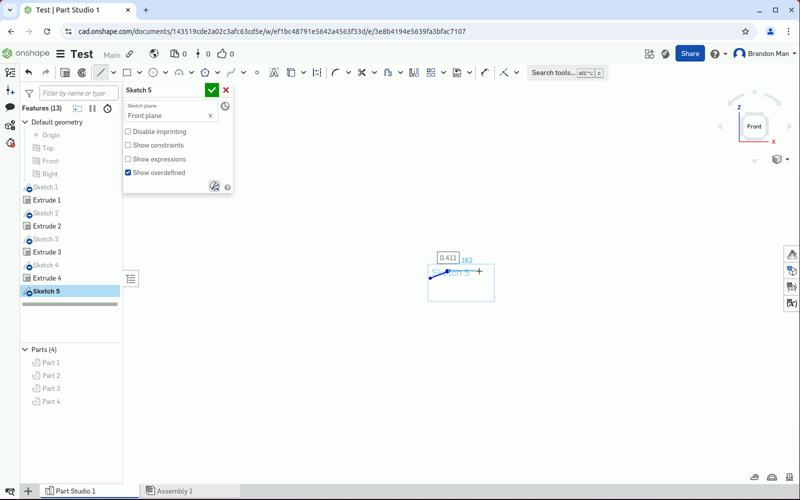
mouse_move(455, 268)
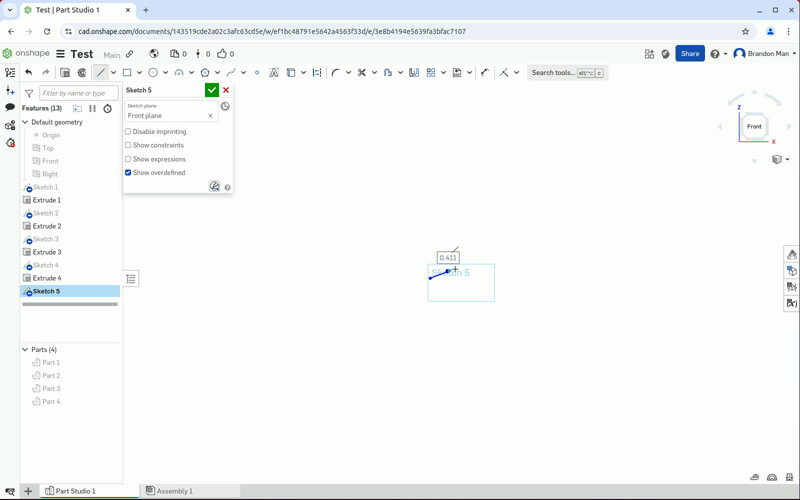
scroll(6)
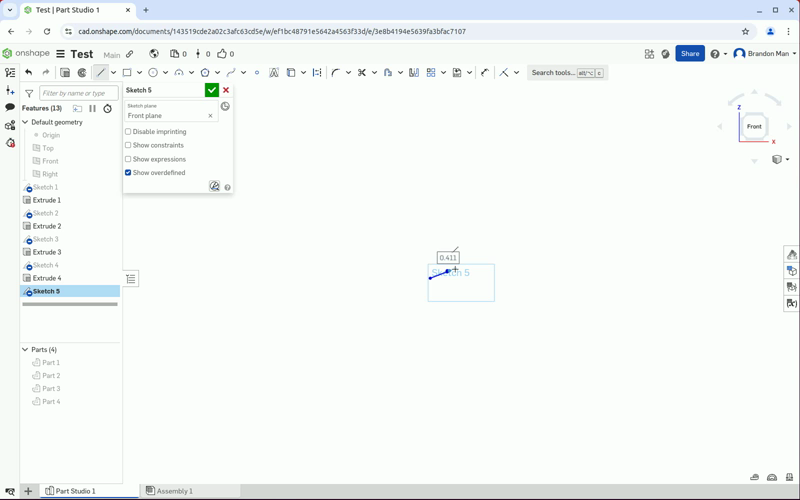
scroll(6)
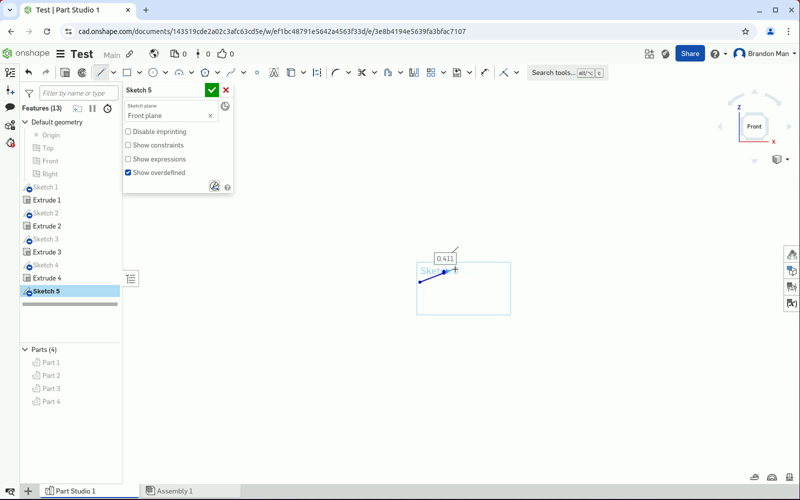
scroll(6)
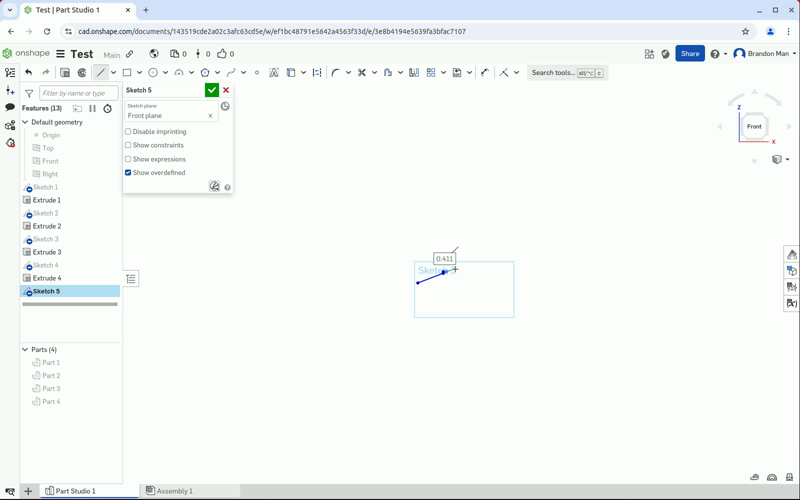
scroll(6)
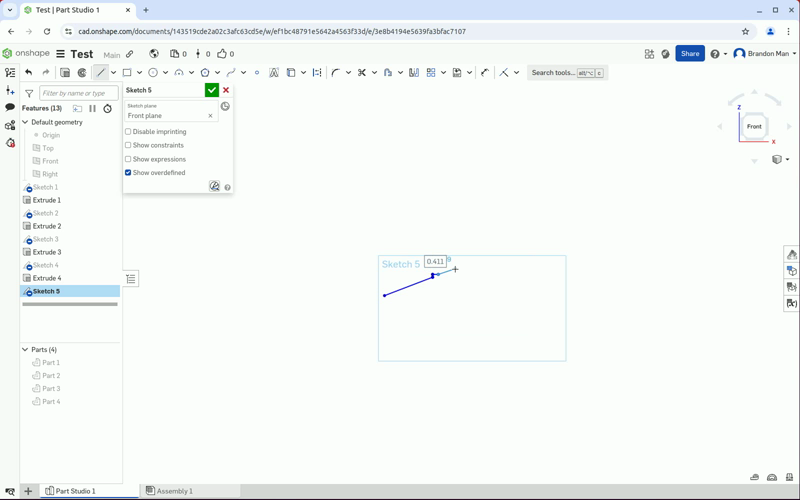
scroll(6)
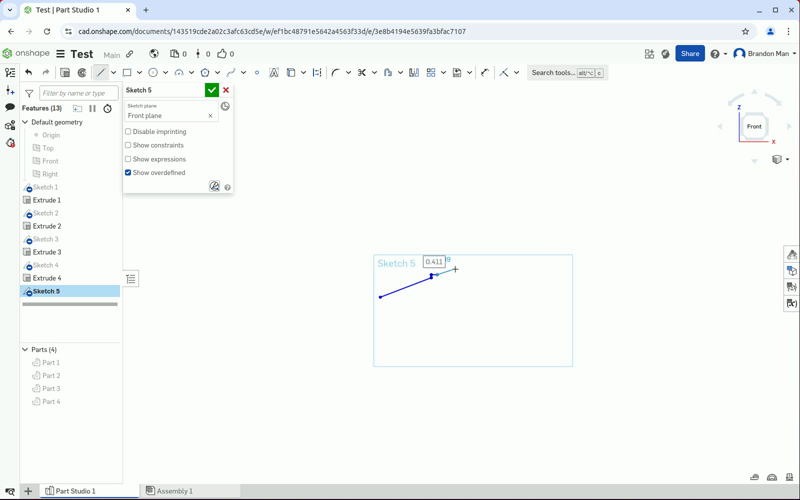
scroll(6)
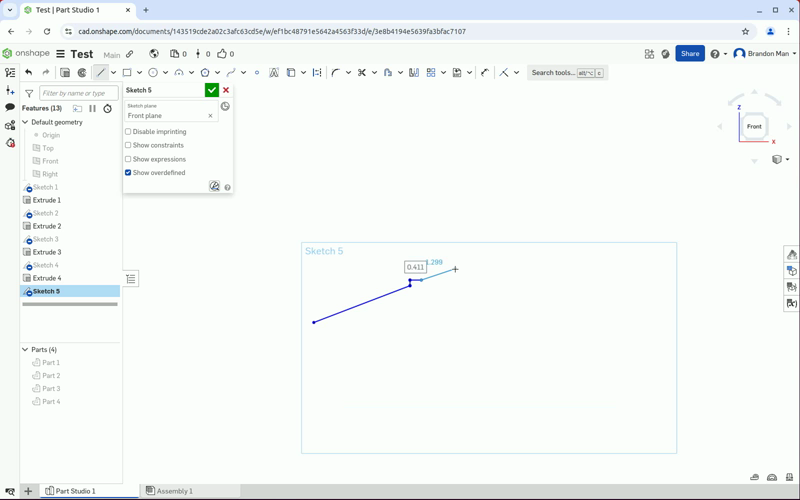
scroll(6)
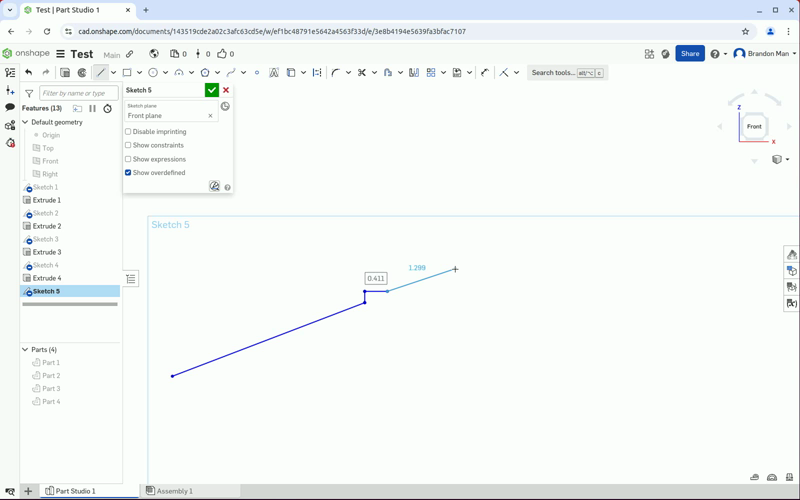
click(455, 268)
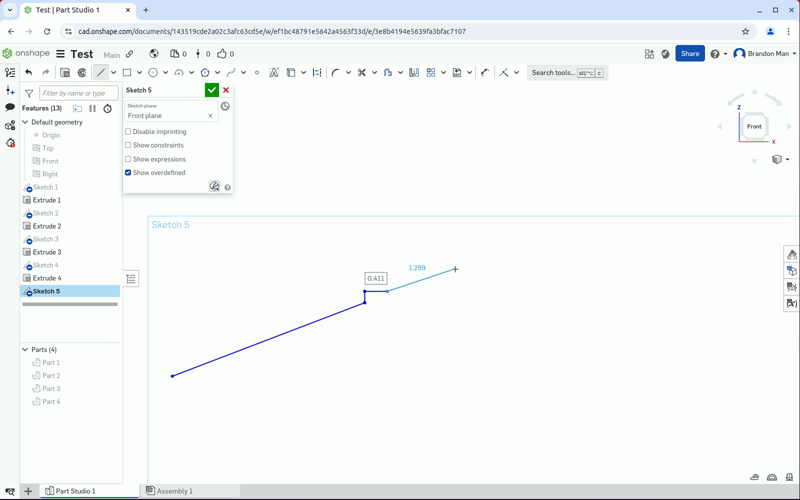
scroll(-6)
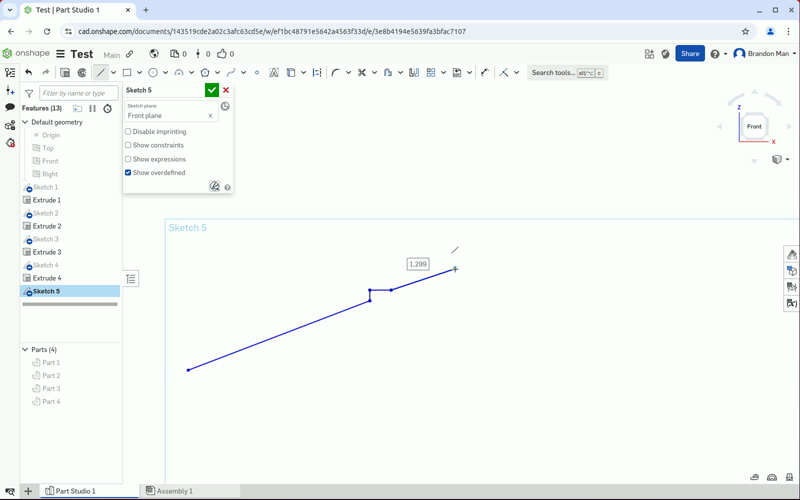
scroll(-6)
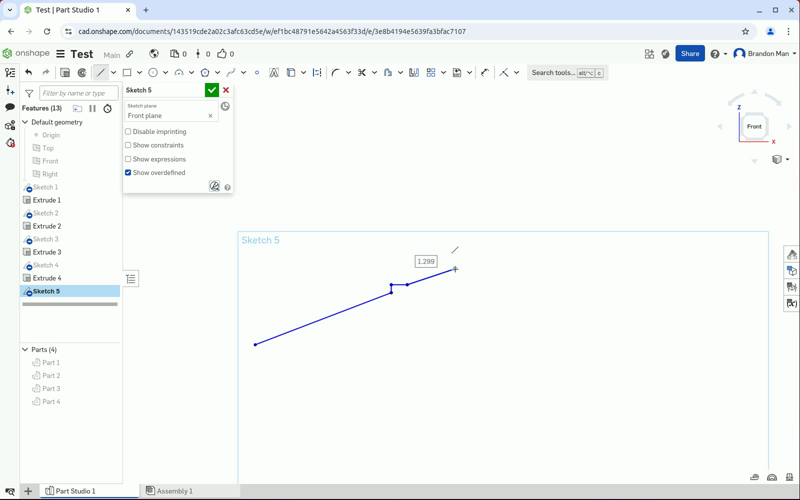
scroll(-6)
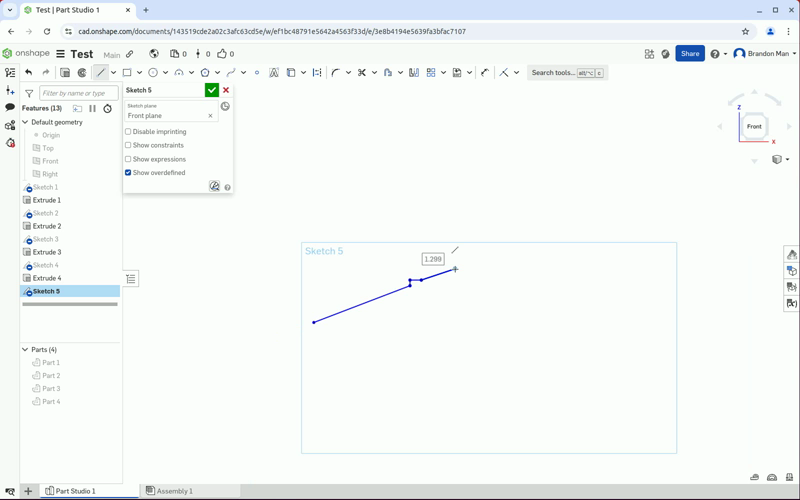
scroll(-6)
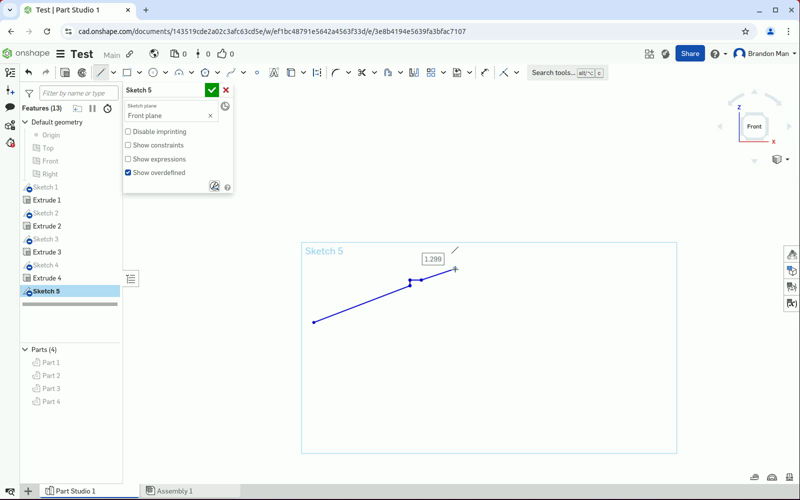
scroll(-6)
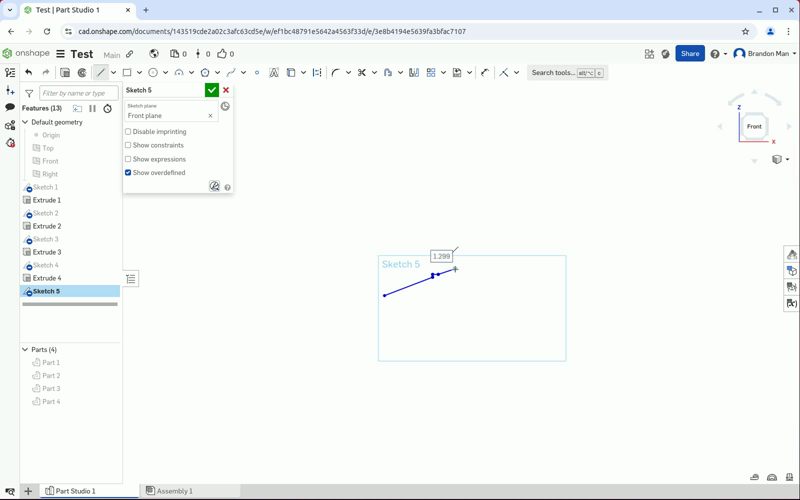
scroll(-6)
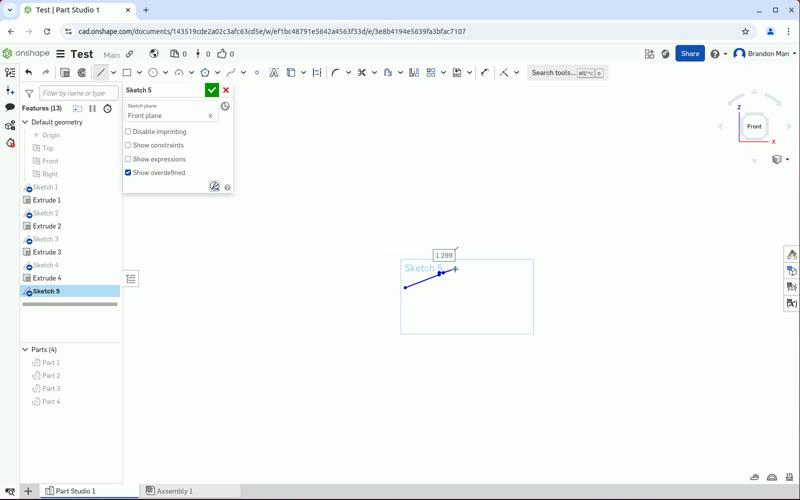
scroll(-6)
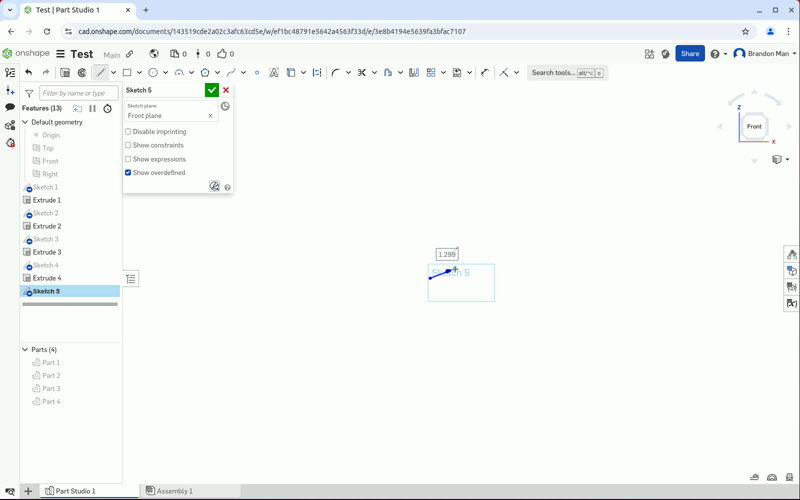
key_up(shift)
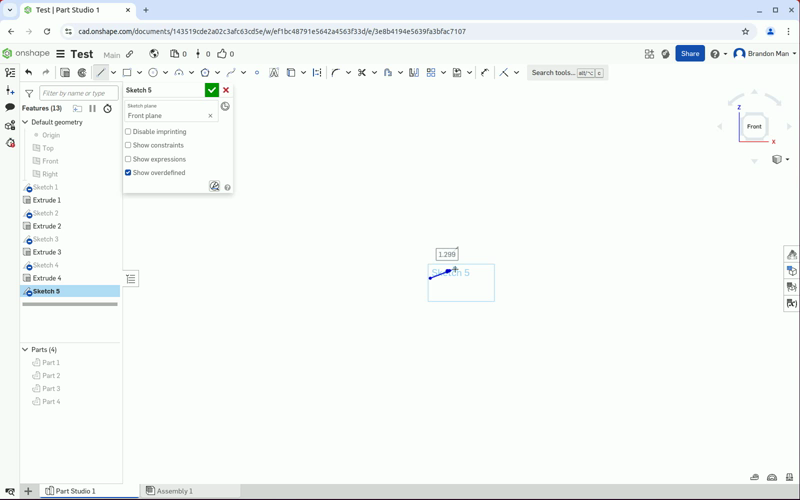
key_down(shift)
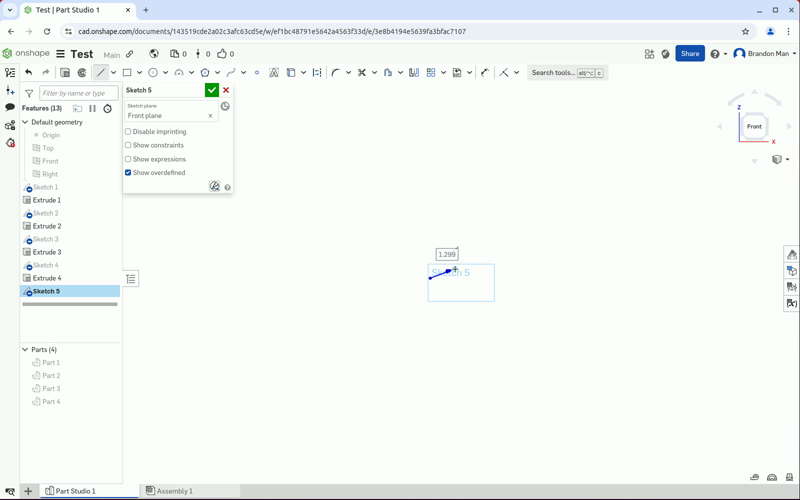
mouse_move(485, 268)
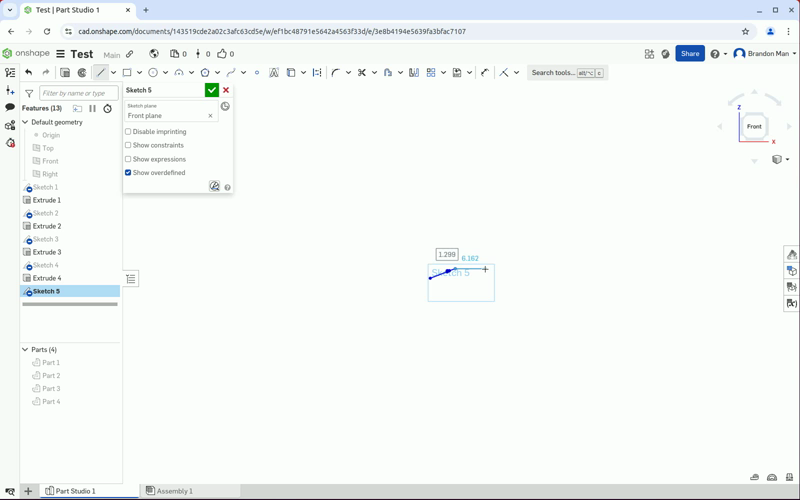
mouse_move(449, 252)
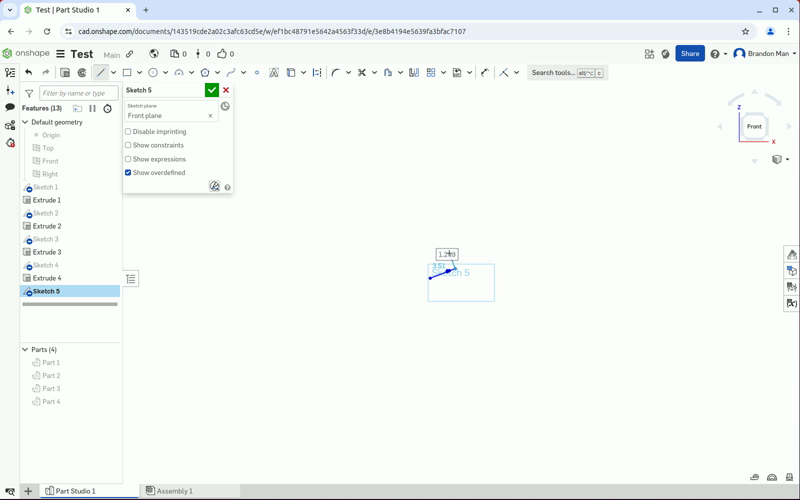
click(449, 252)
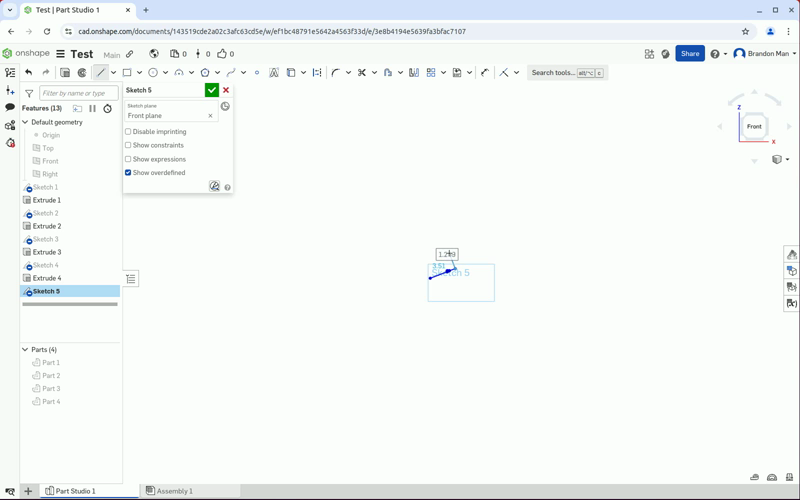
key_up(shift)
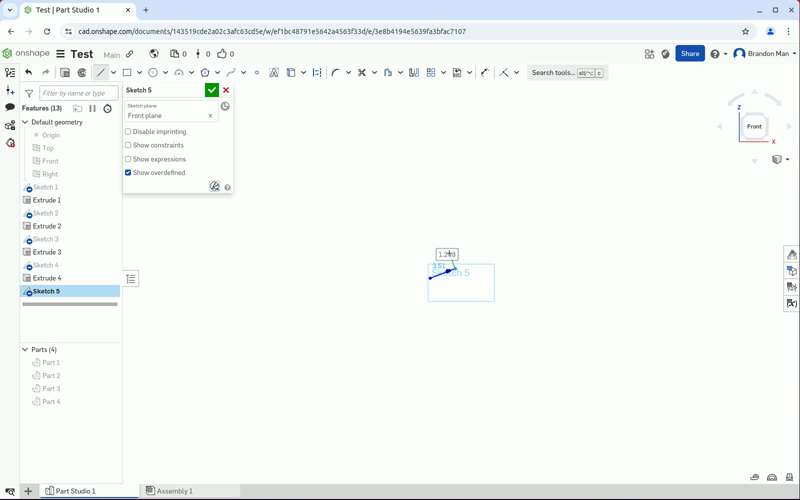
key(esc)
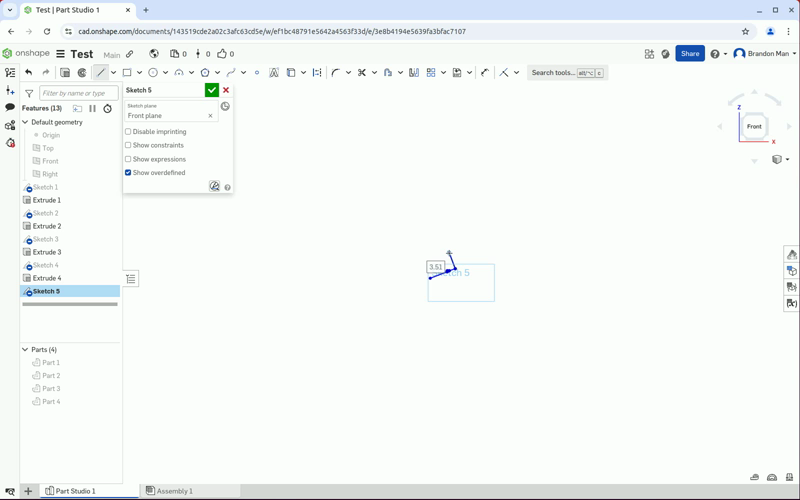
key(a)
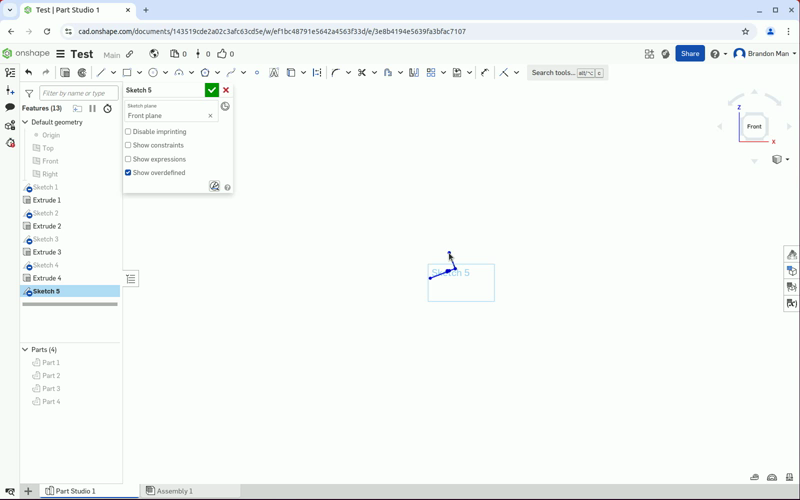
mouse_move(449, 252)
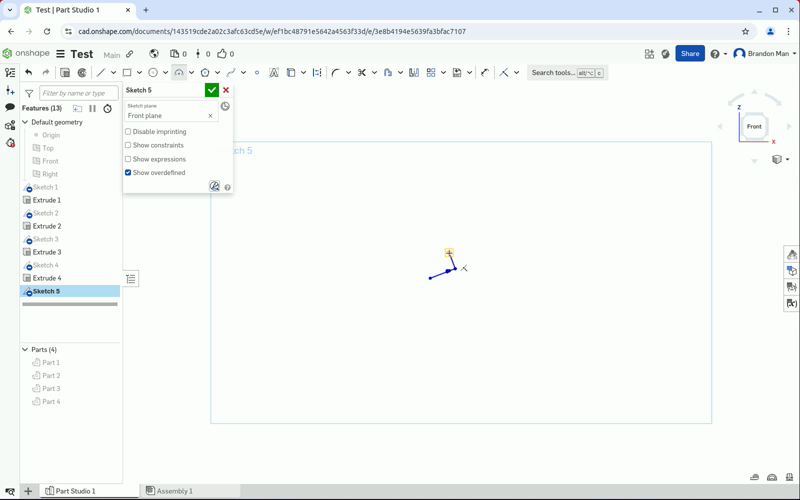
click(449, 252)
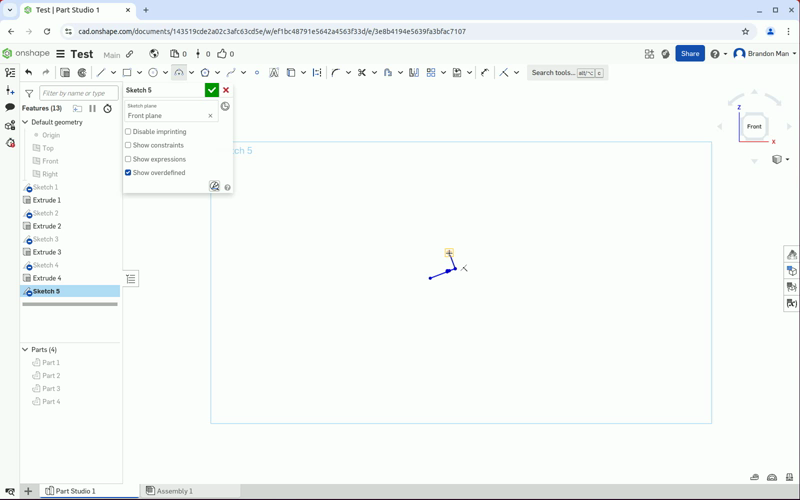
mouse_move(430, 278)
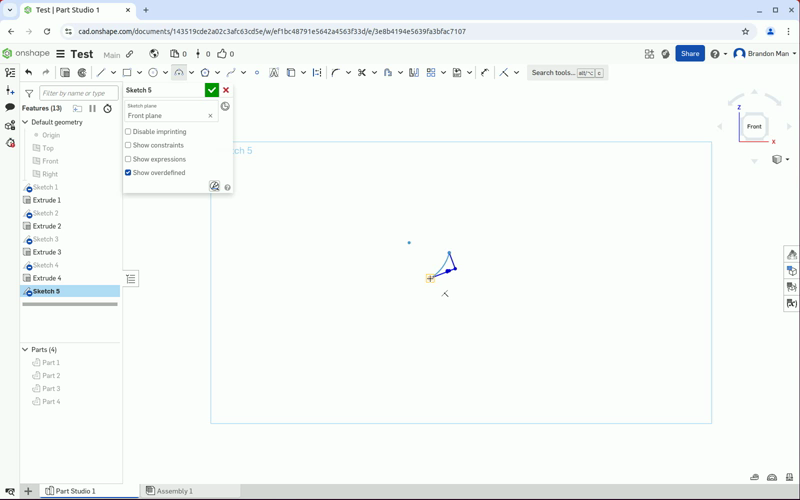
click(430, 278)
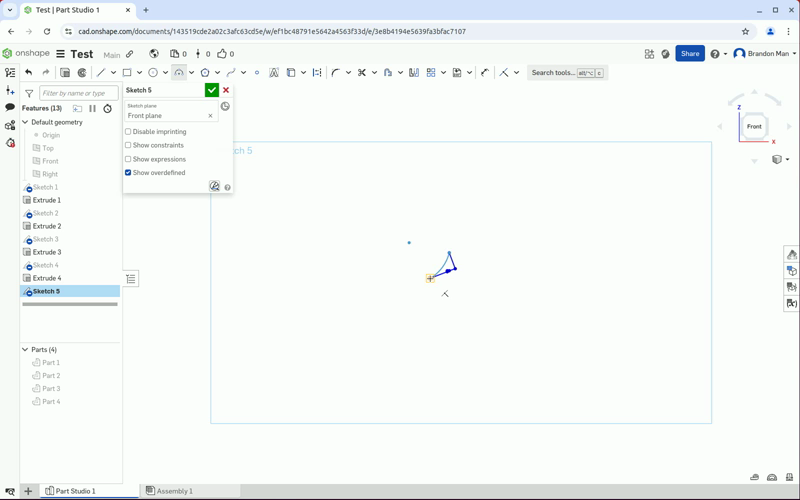
key_down(shift)
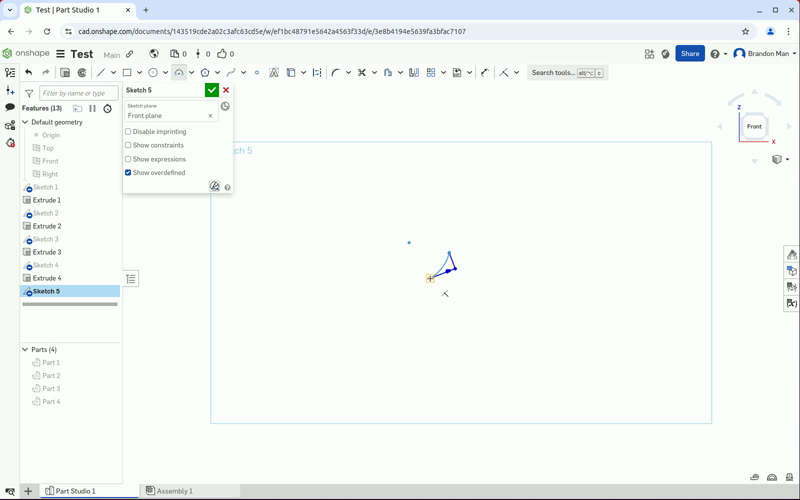
mouse_move(432, 260)
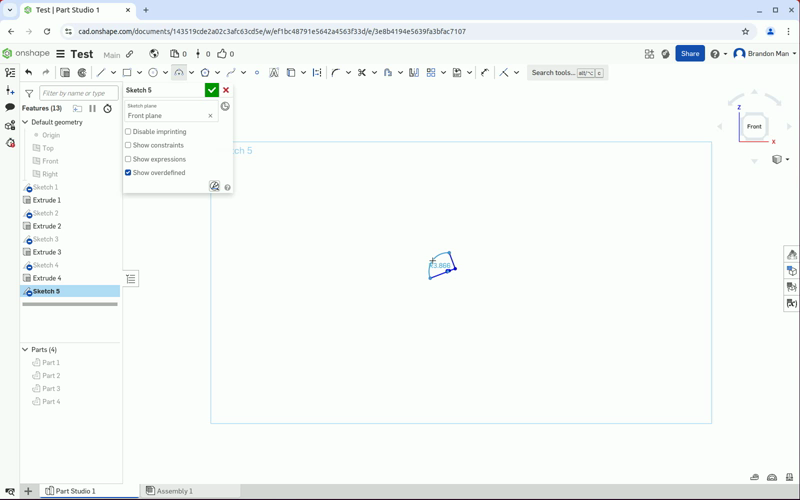
click(432, 260)
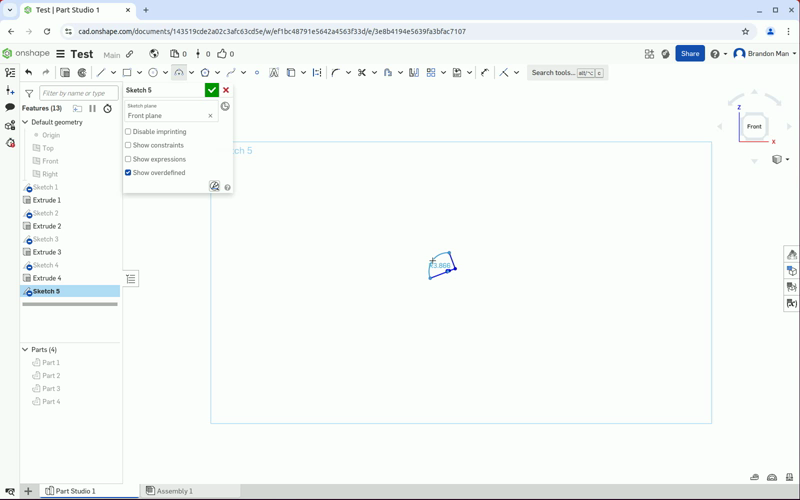
key_up(shift)
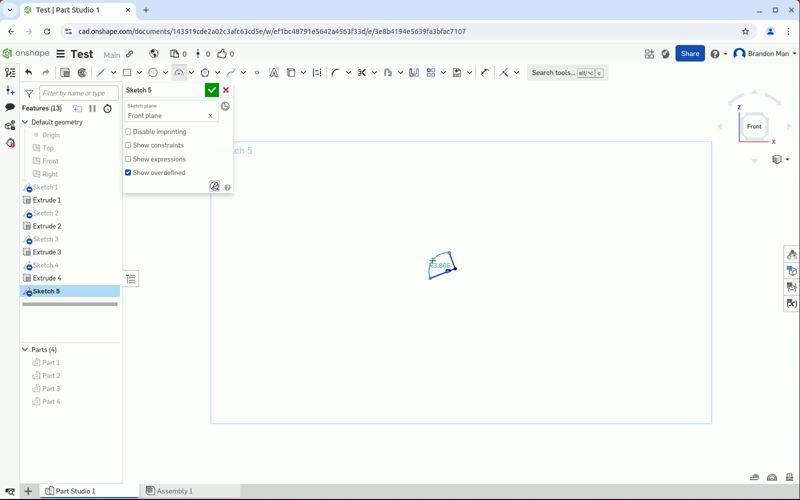
key(esc)
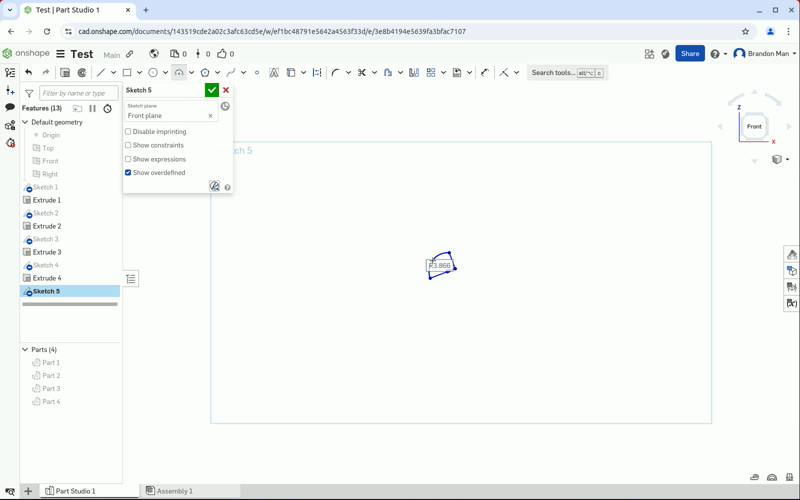
mouse_move(443, 270)
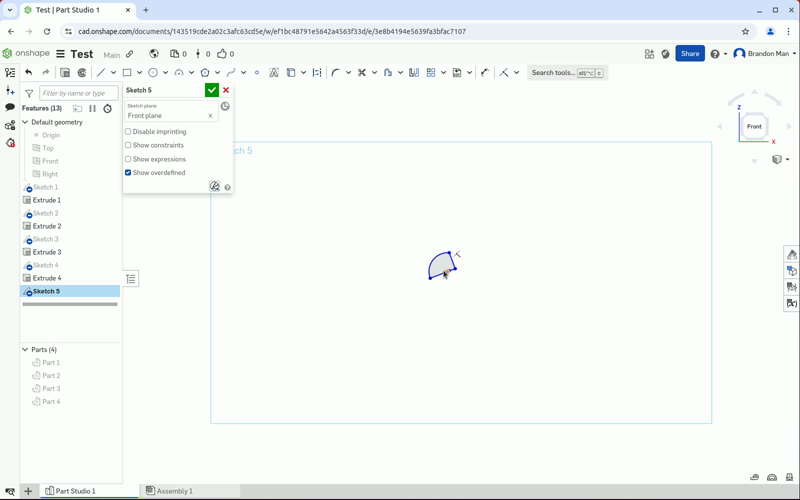
scroll(6)
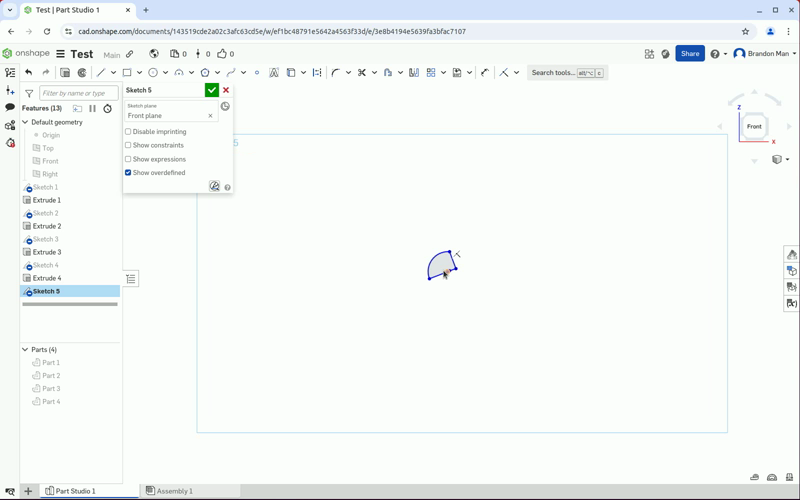
scroll(6)
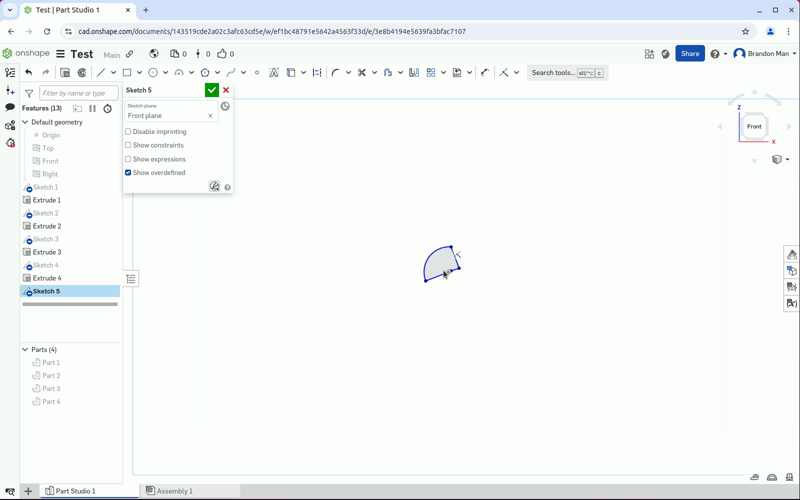
scroll(6)
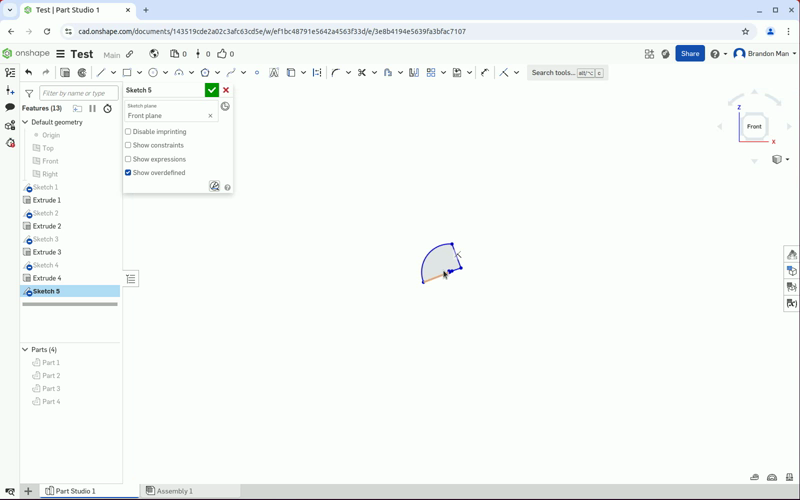
scroll(6)
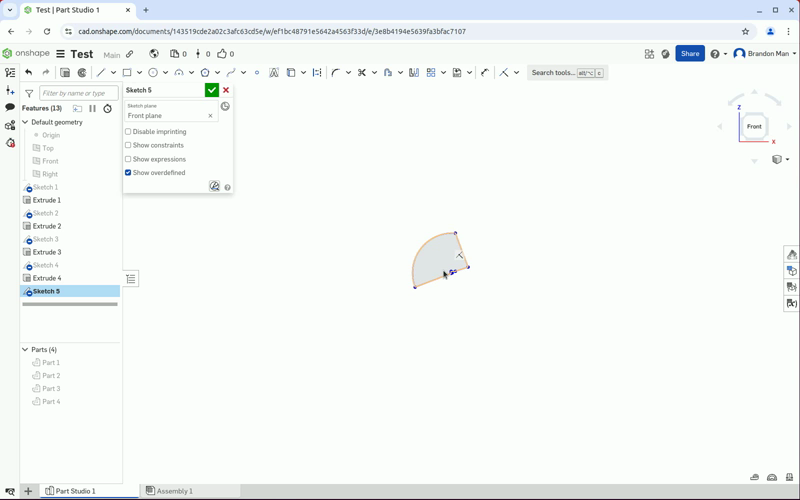
scroll(6)
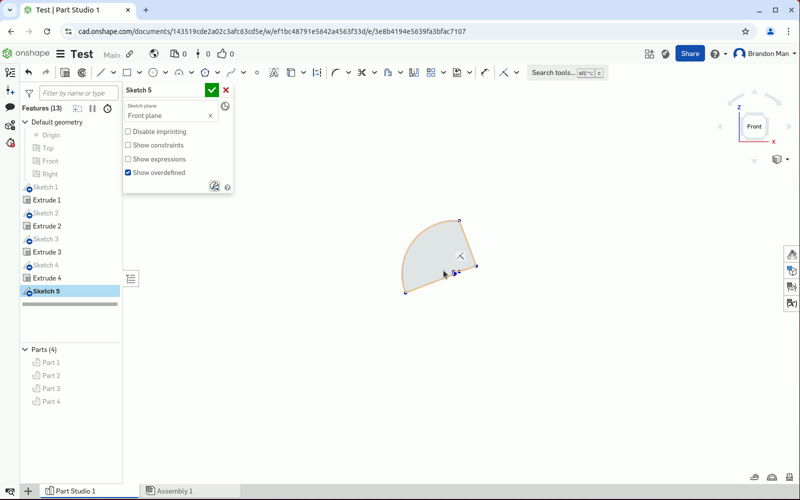
scroll(6)
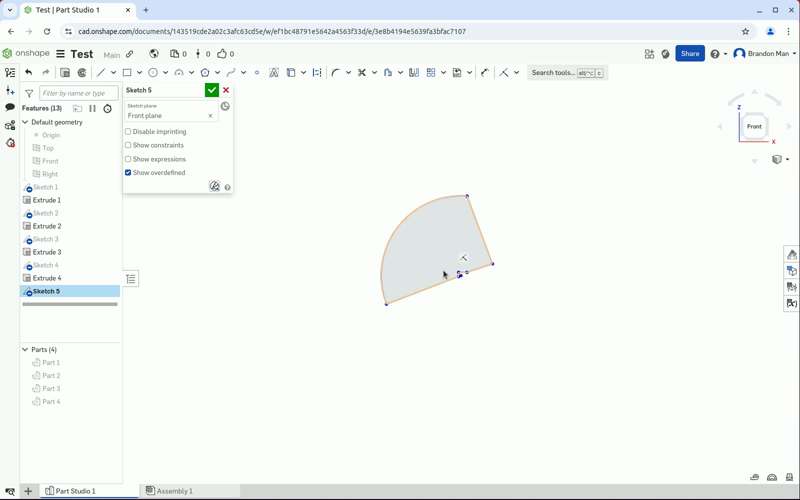
scroll(6)
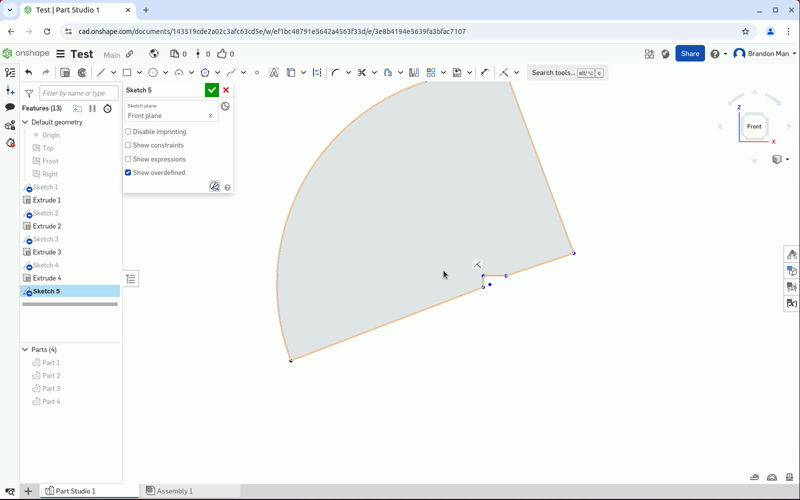
click(443, 270)
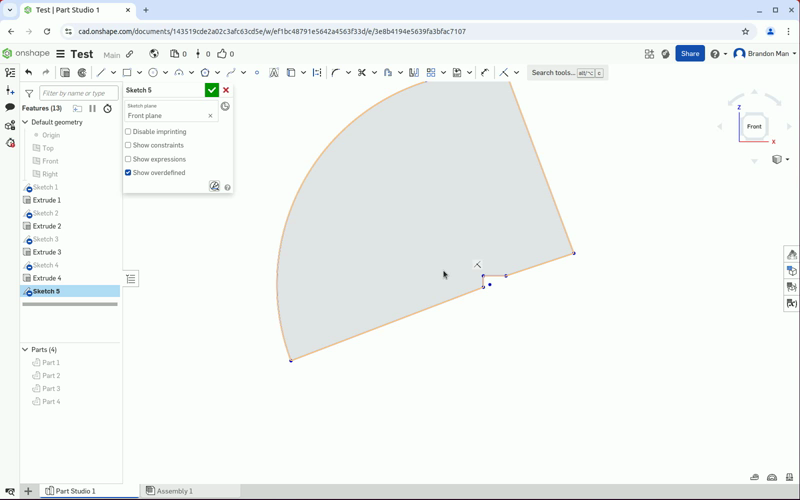
scroll(-6)
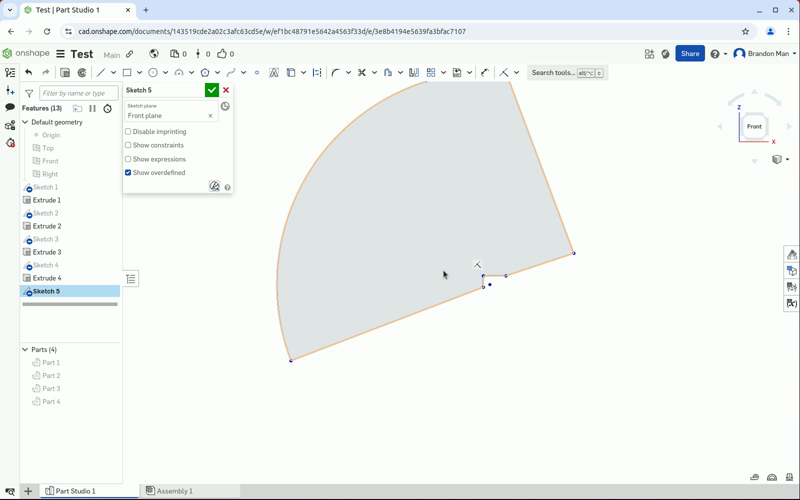
scroll(-6)
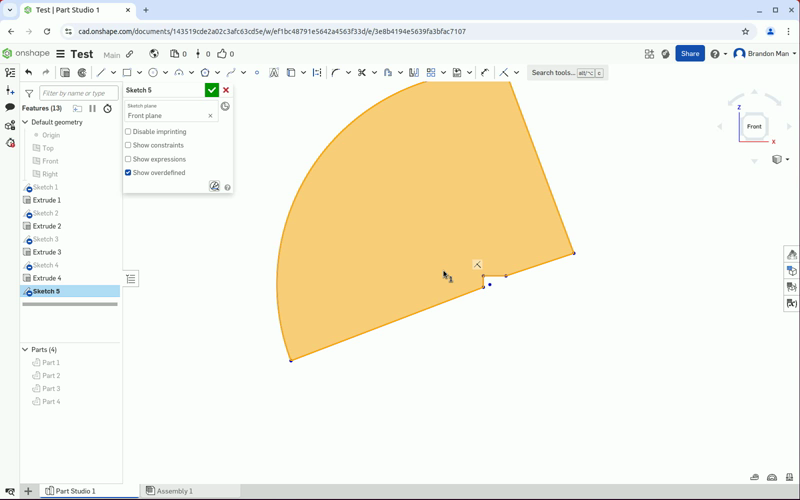
scroll(-6)
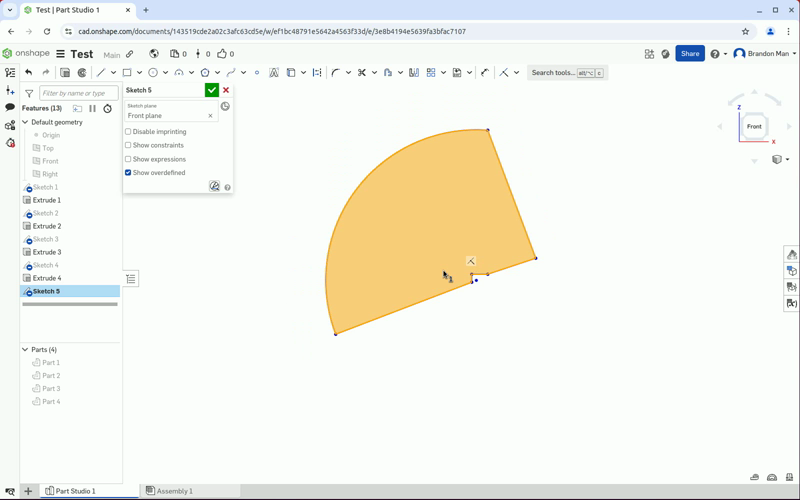
scroll(-6)
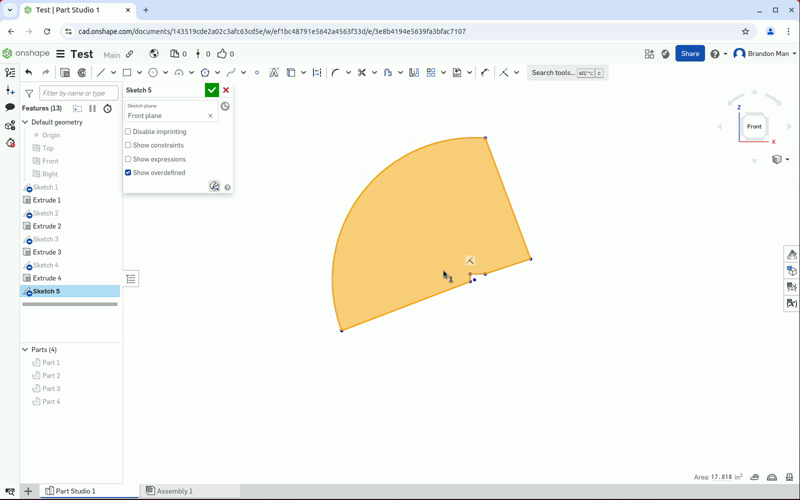
scroll(-6)
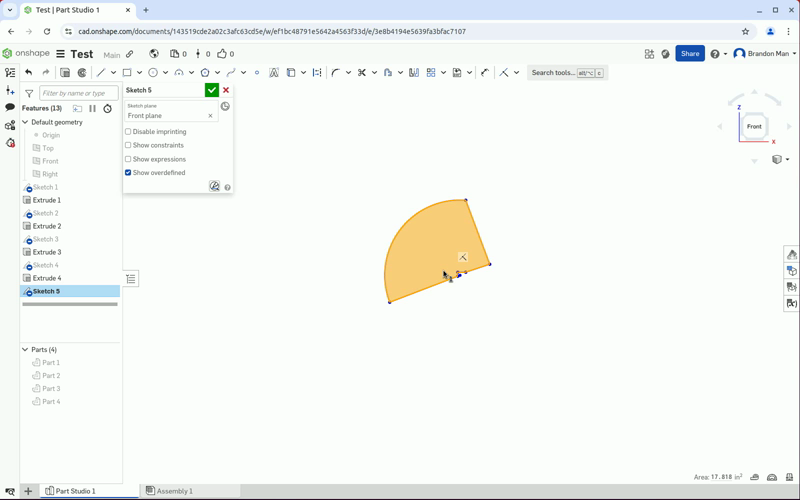
scroll(-6)
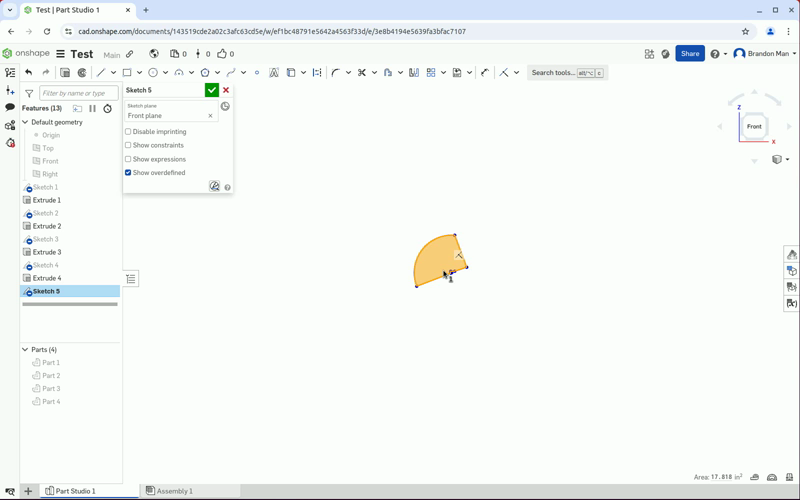
scroll(-6)
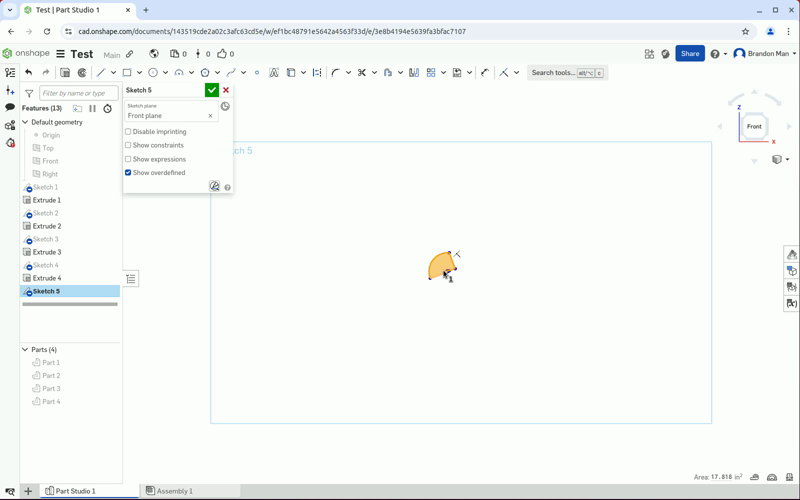
mouse_move(73, 352)
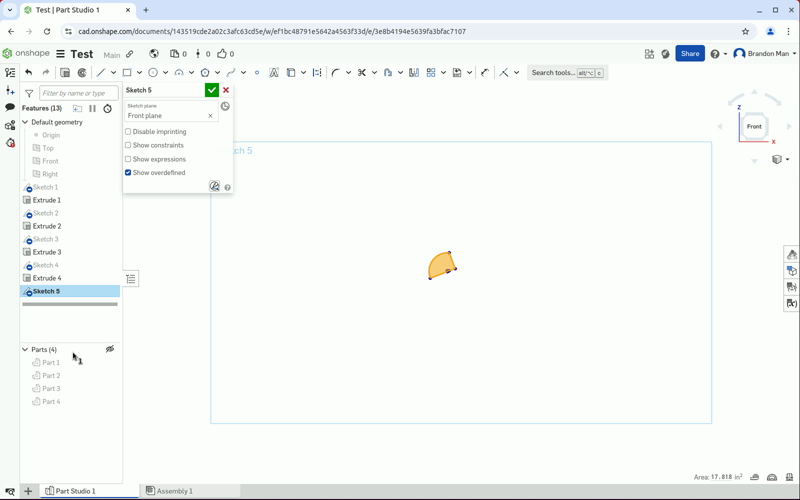
key(shift+y)
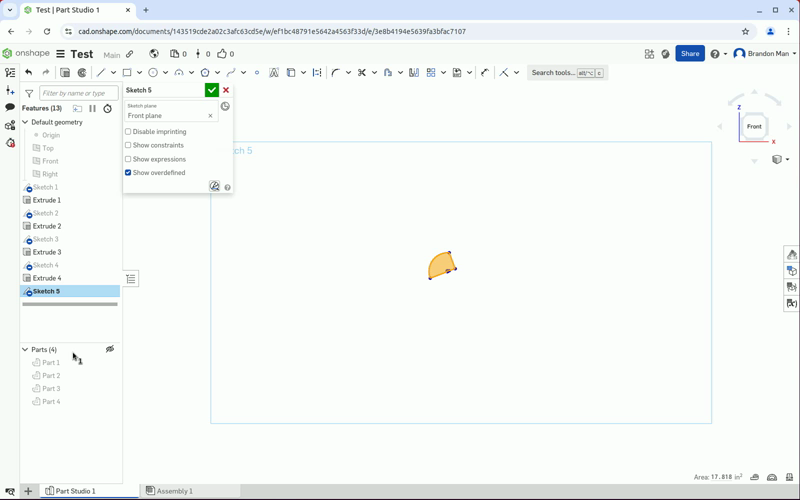
key(shift+e)
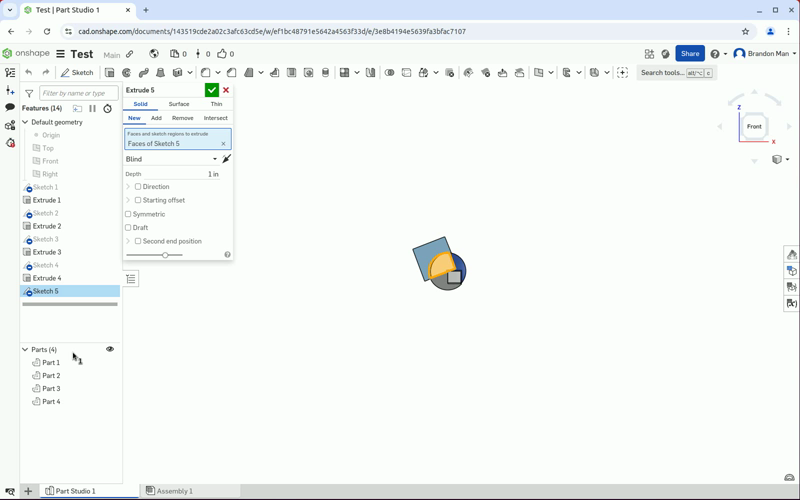
mouse_move(143, 106)
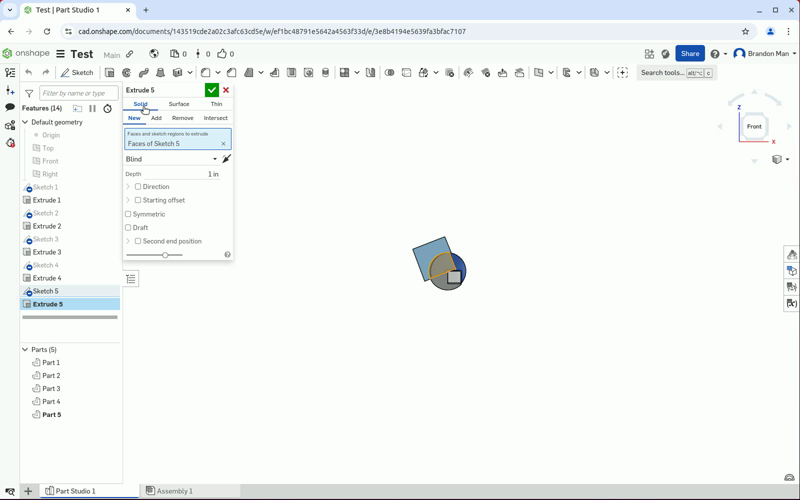
click(143, 106)
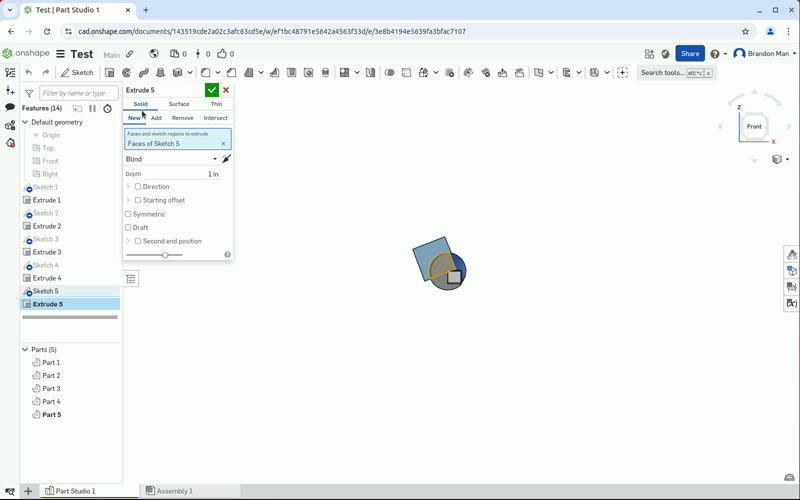
mouse_move(137, 120)
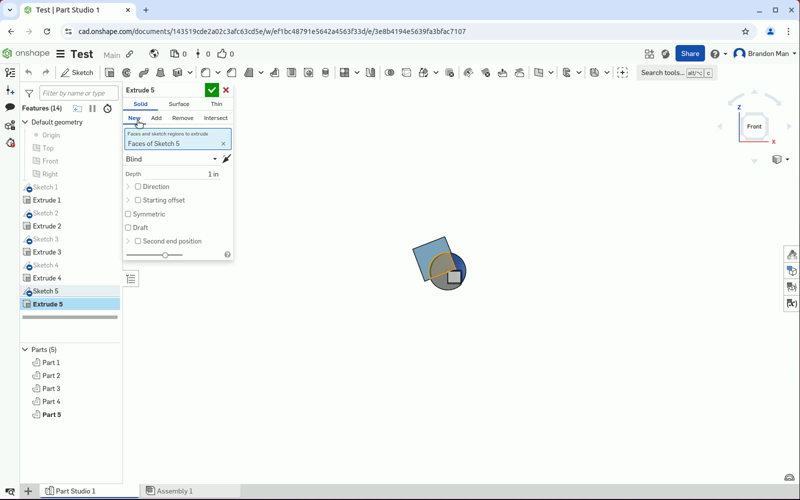
click(137, 120)
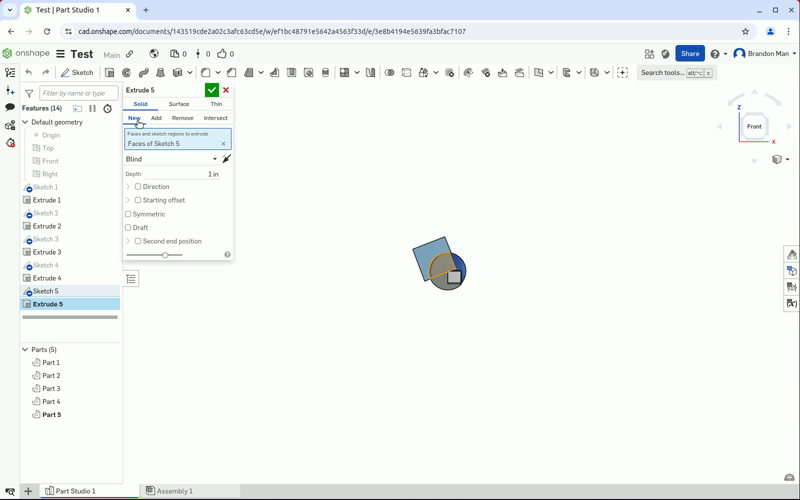
key(tab, 4)
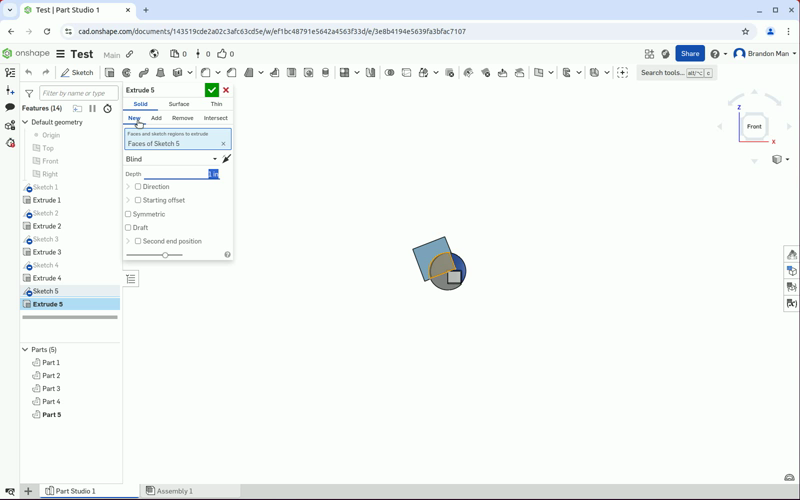
text(23.108)
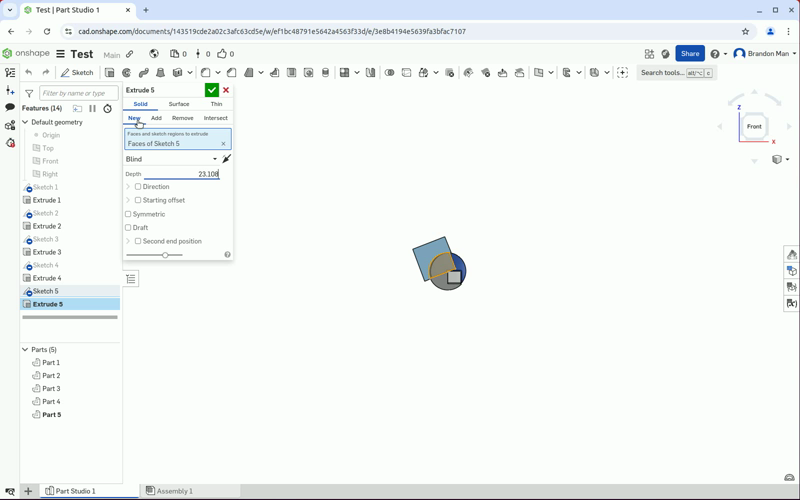
key(enter)
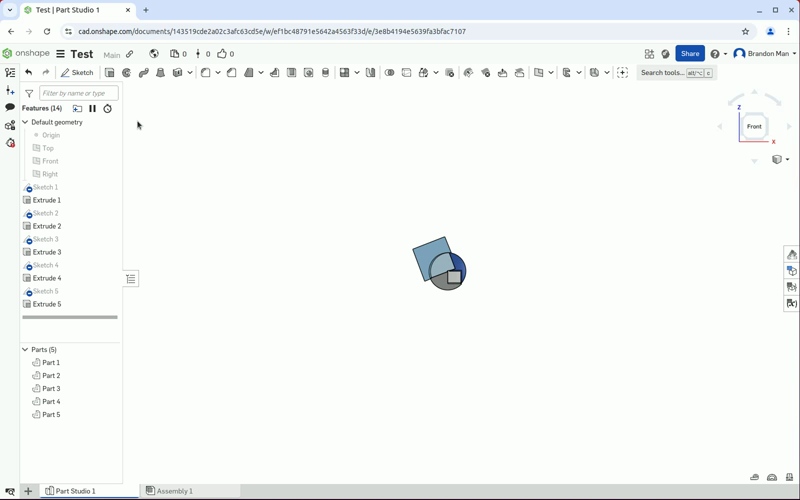
key(shift+h)
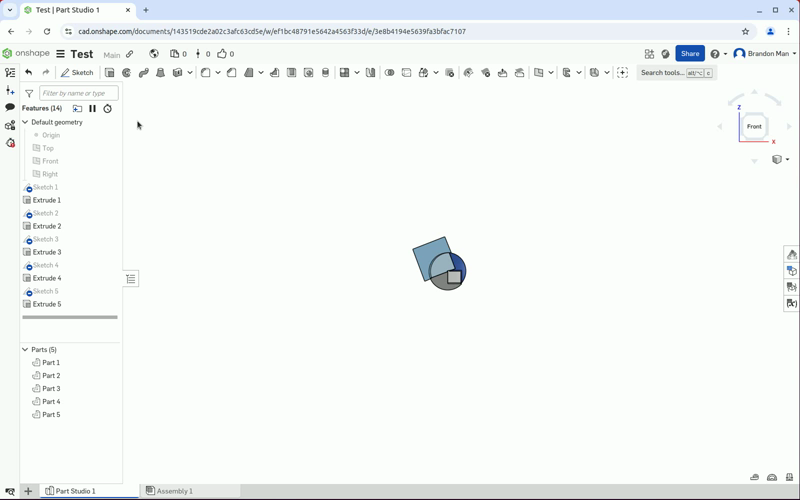
key(shift+h)
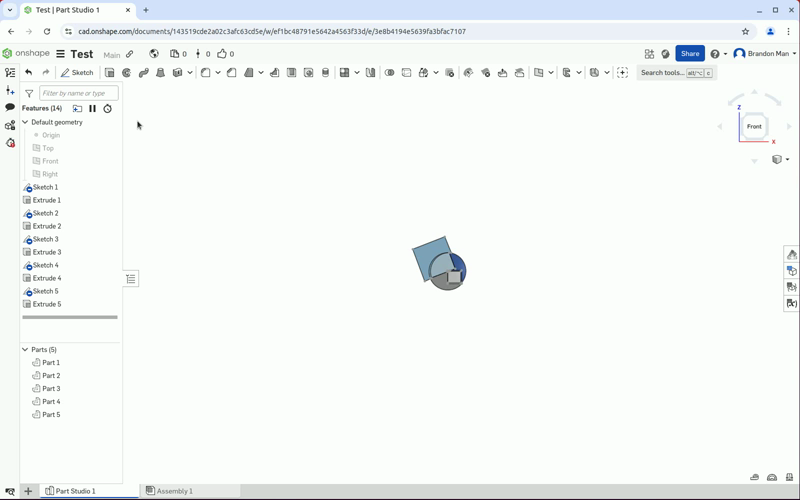
key(shift+7)
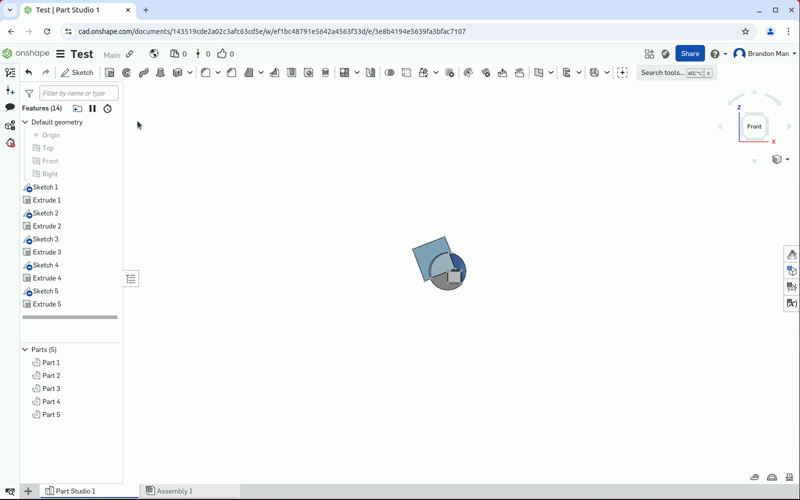
key(left, 2)
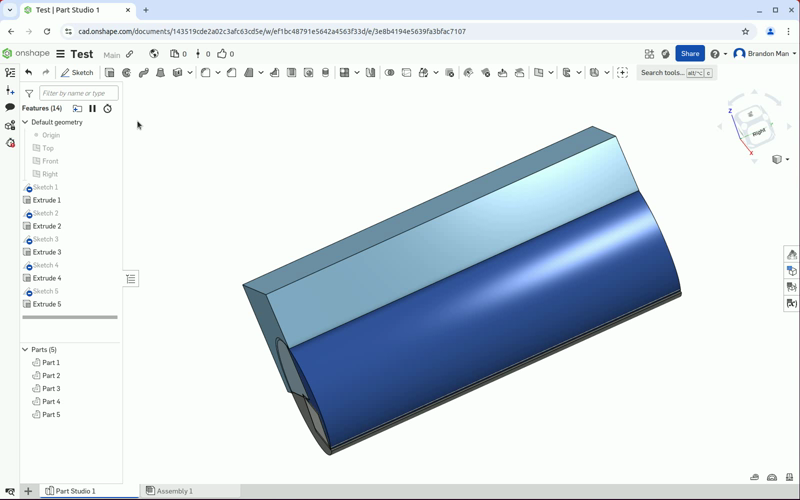
key(down, 2)
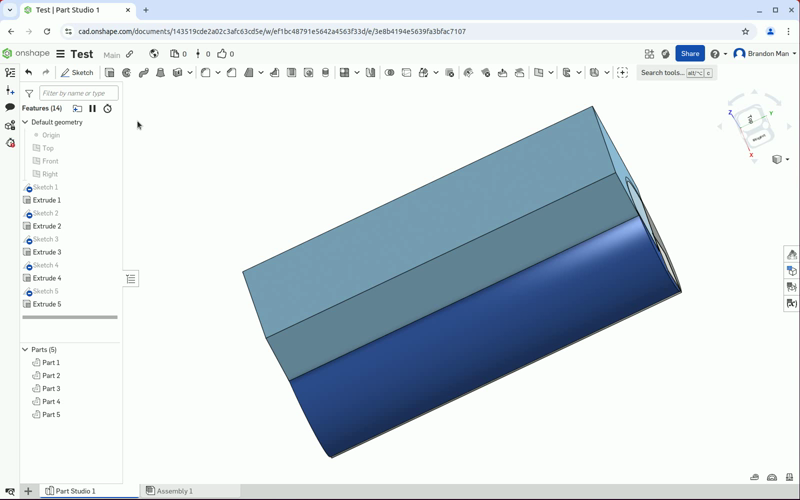
key(up, 2)
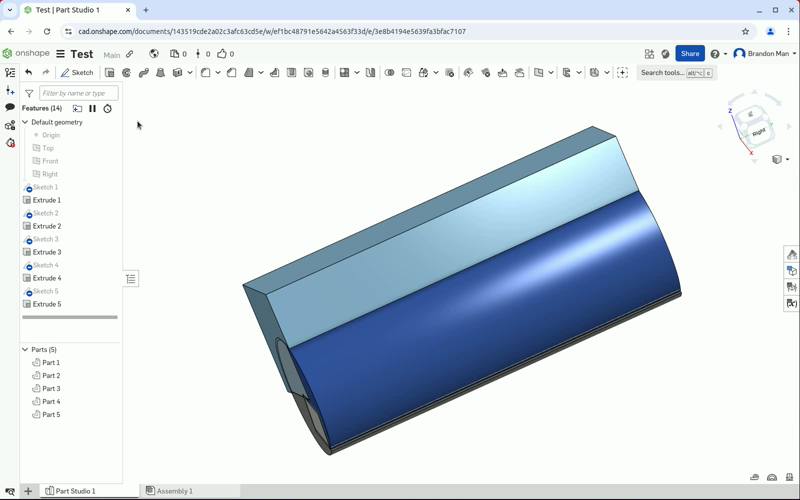
key(right, 2)
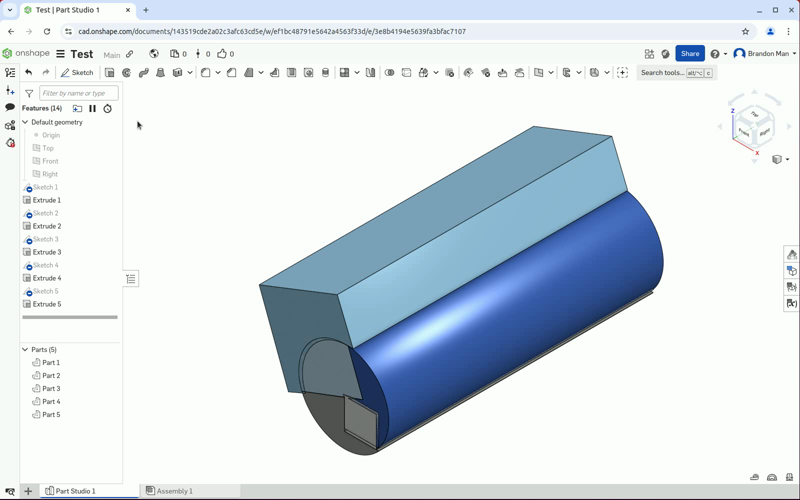
mouse_move(73, 189)
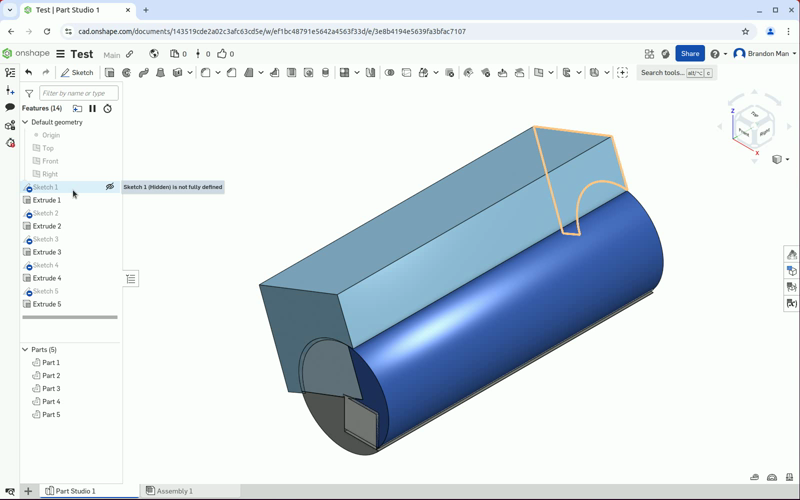
click(73, 189)